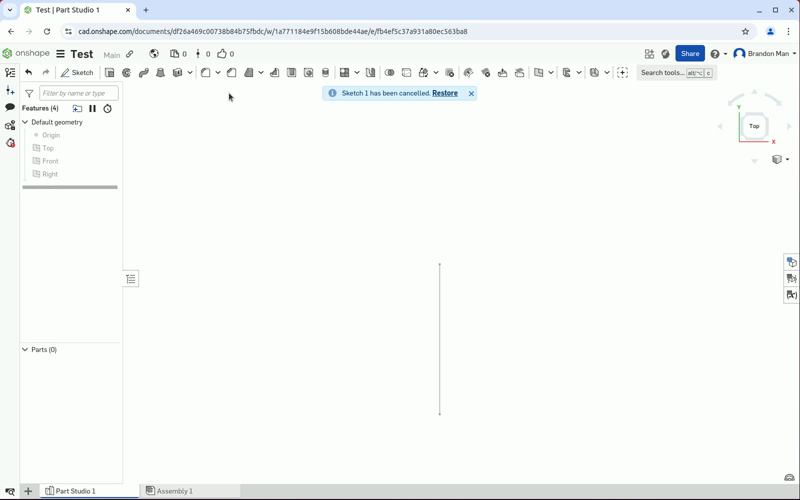
key(shift+h)
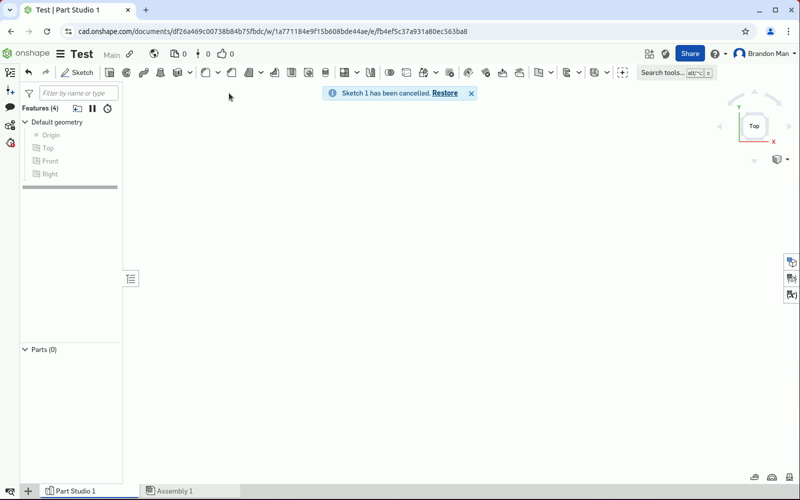
mouse_move(73, 352)
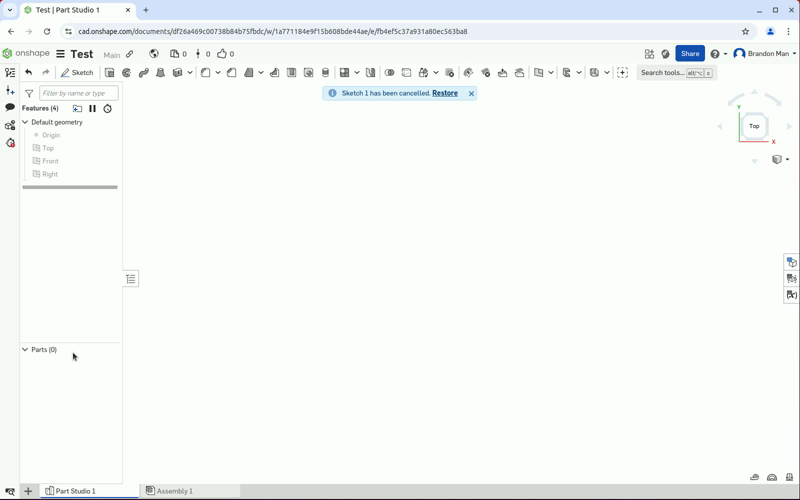
key(y)
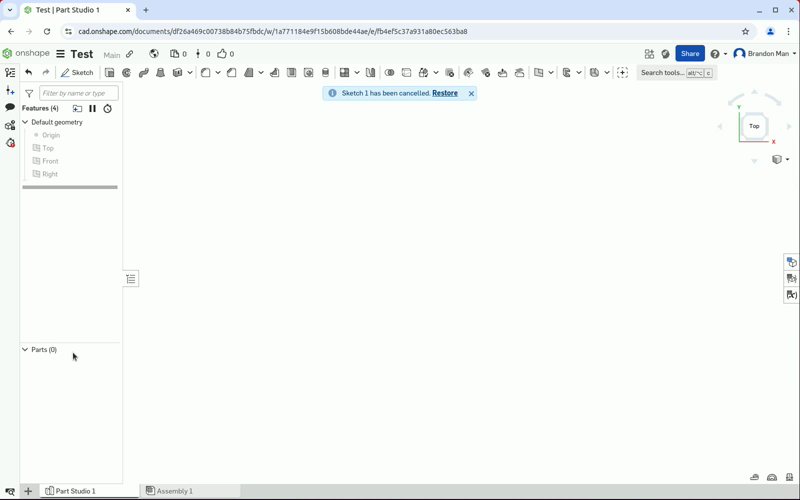
key(shift+p)
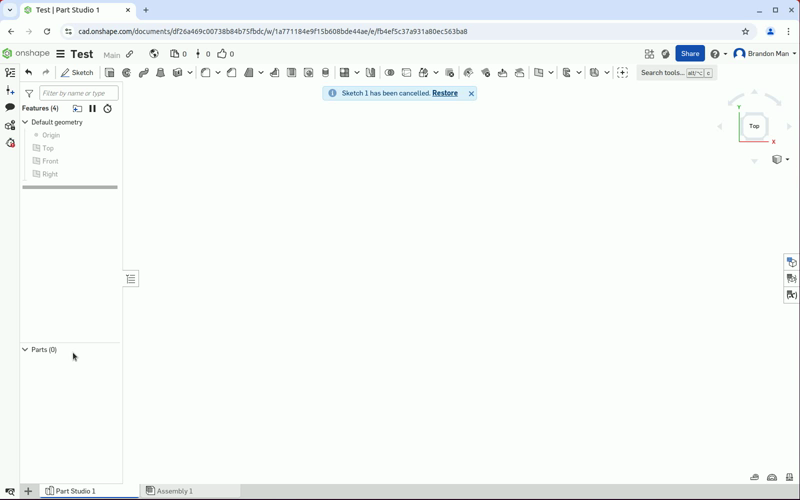
key(space)
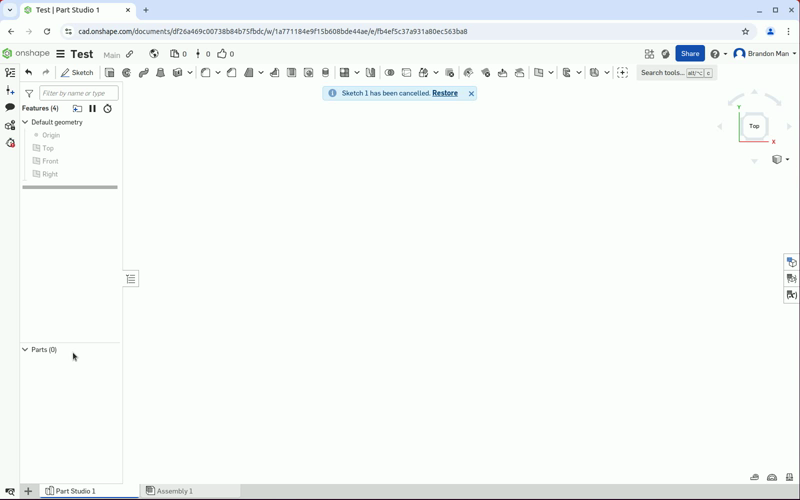
key_down(shift)
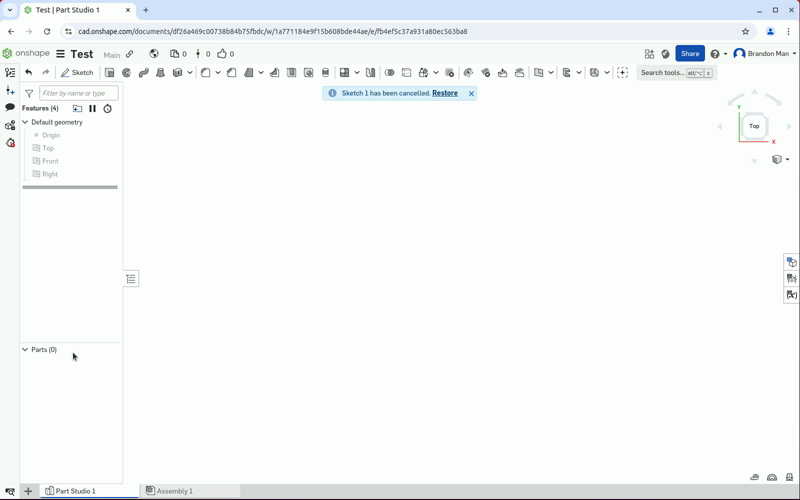
key(up)
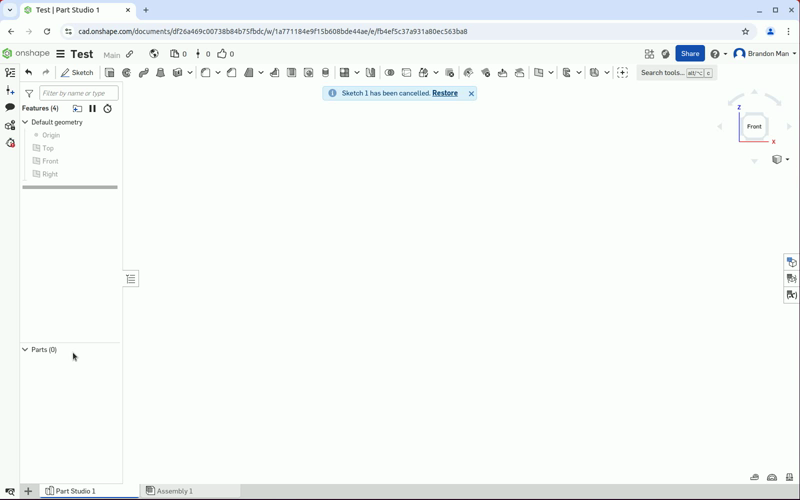
key_up(shift)
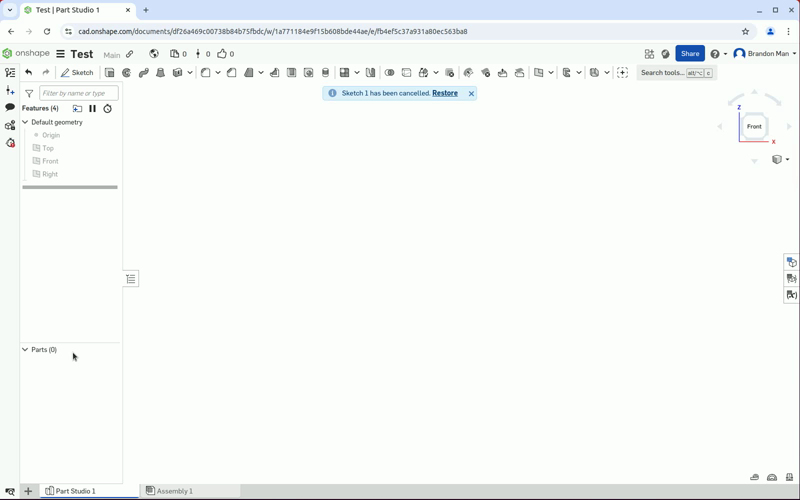
mouse_move(73, 352)
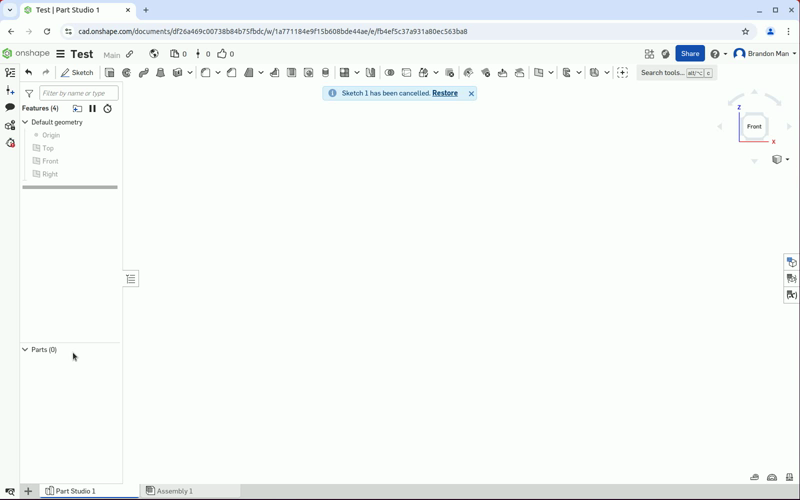
key(shift+y)
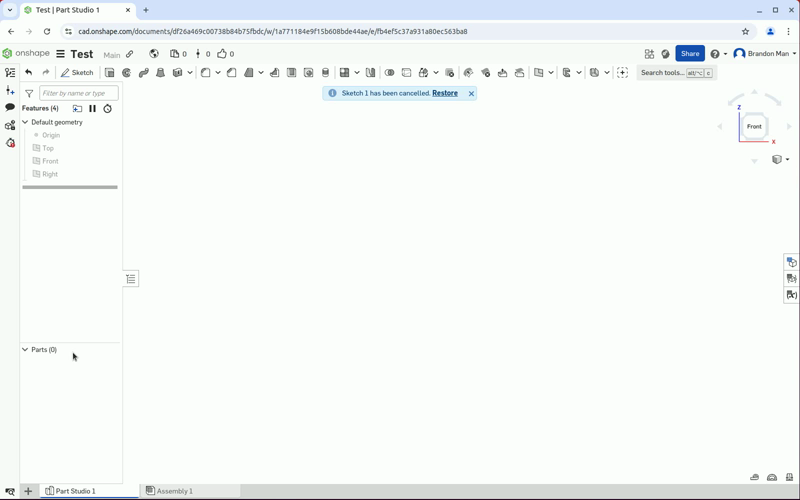
key(shift+s)
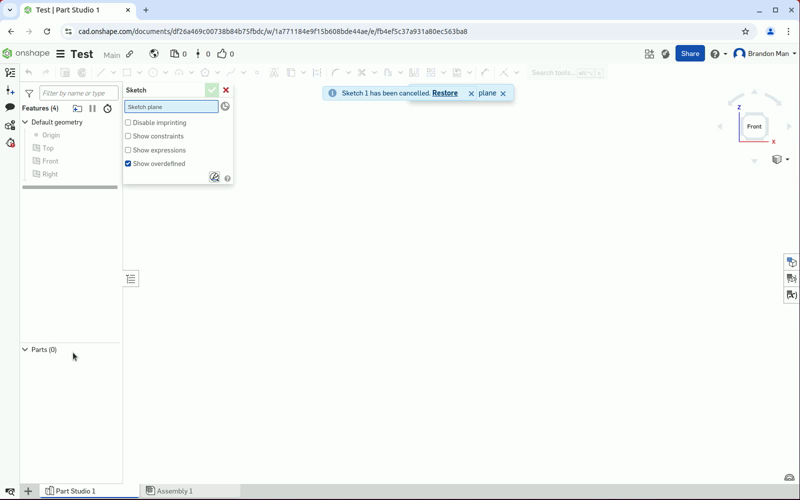
mouse_move(73, 163)
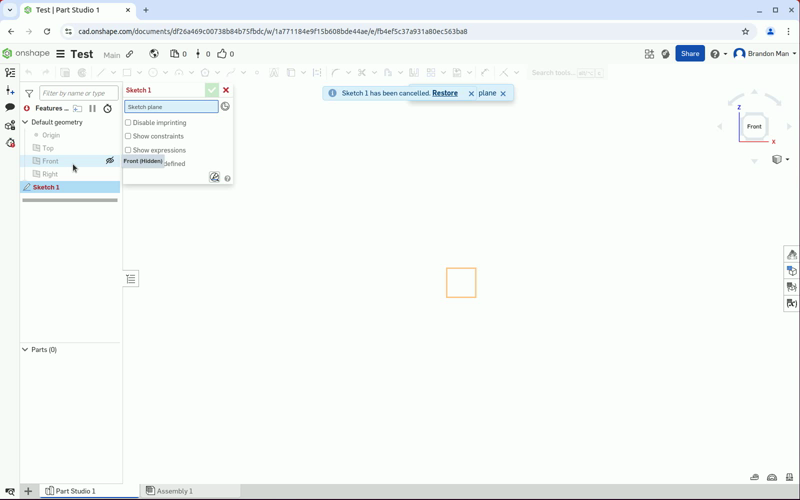
click(73, 163)
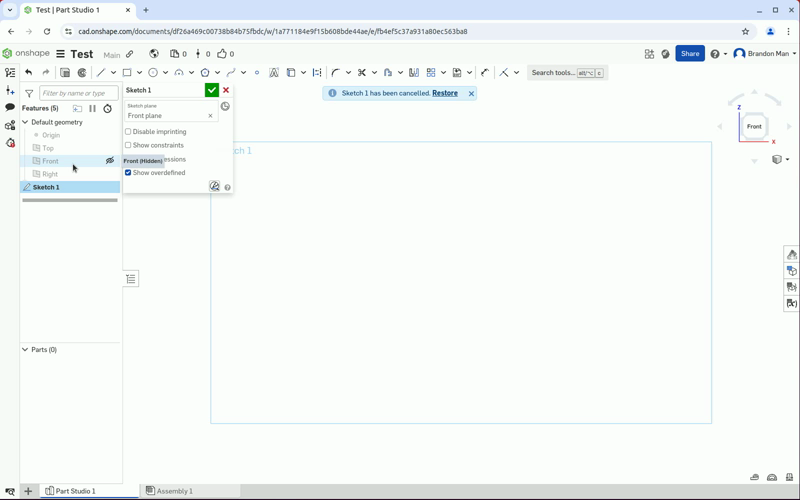
mouse_move(73, 352)
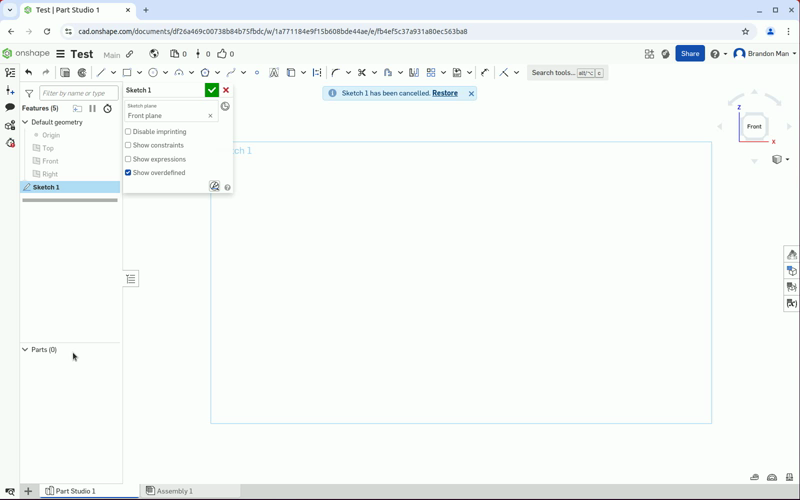
key(y)
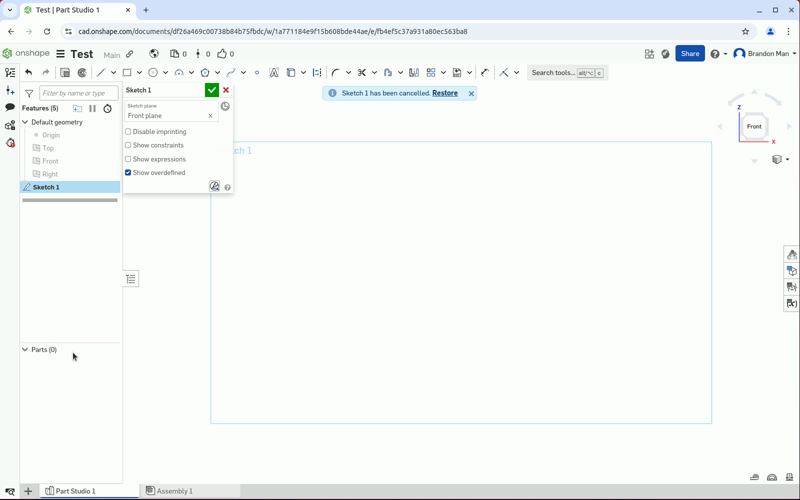
key(c)
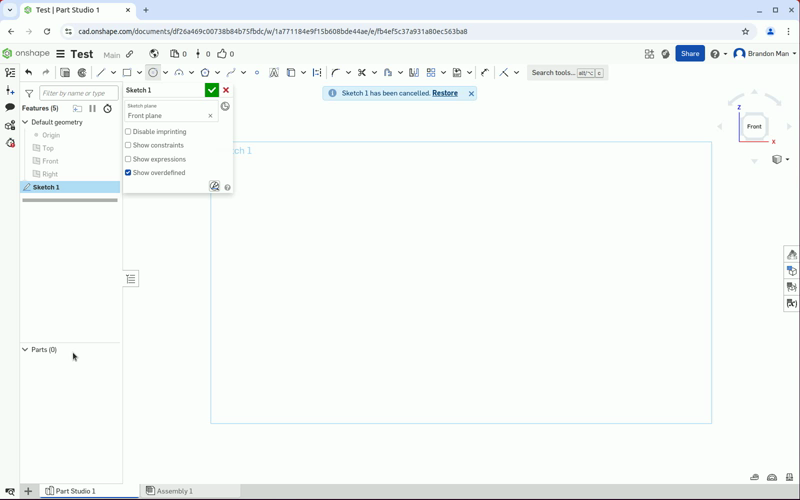
key_down(shift)
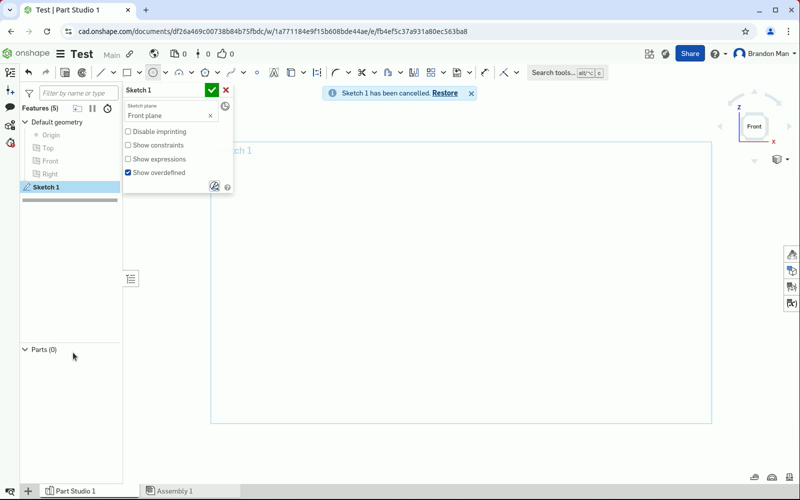
mouse_move(460, 282)
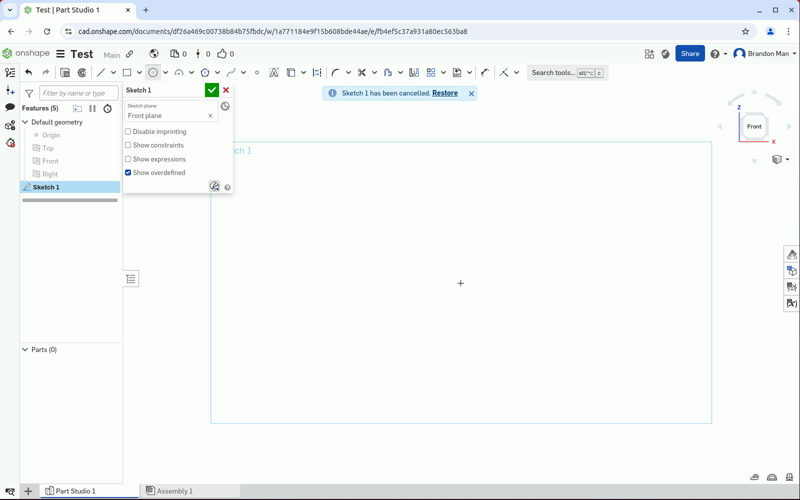
click(460, 282)
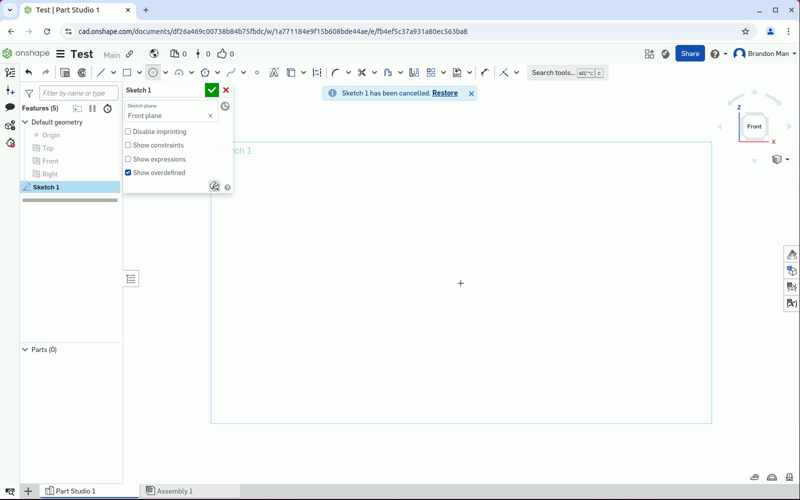
key_up(shift)
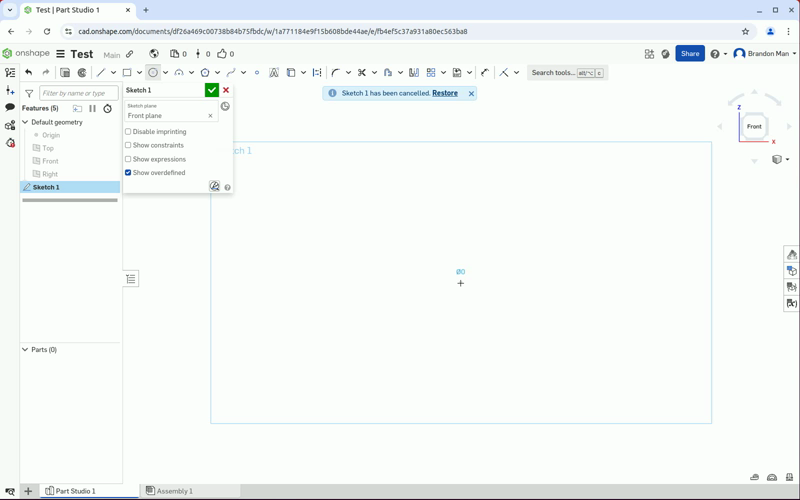
mouse_move(468, 282)
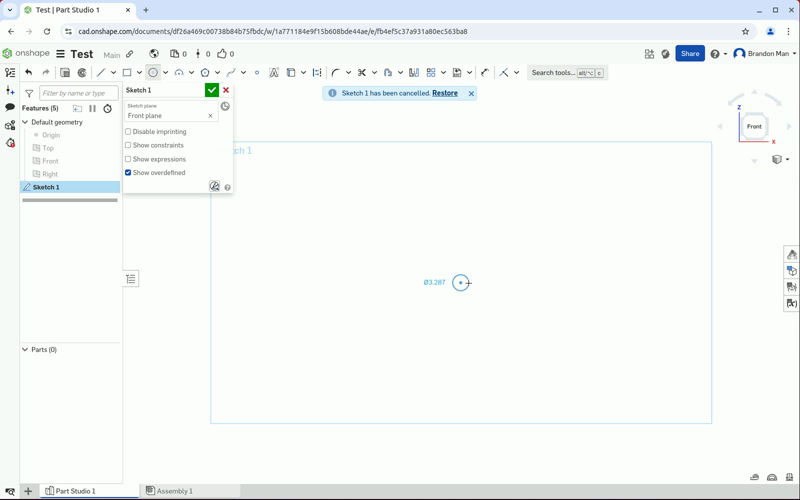
click(468, 282)
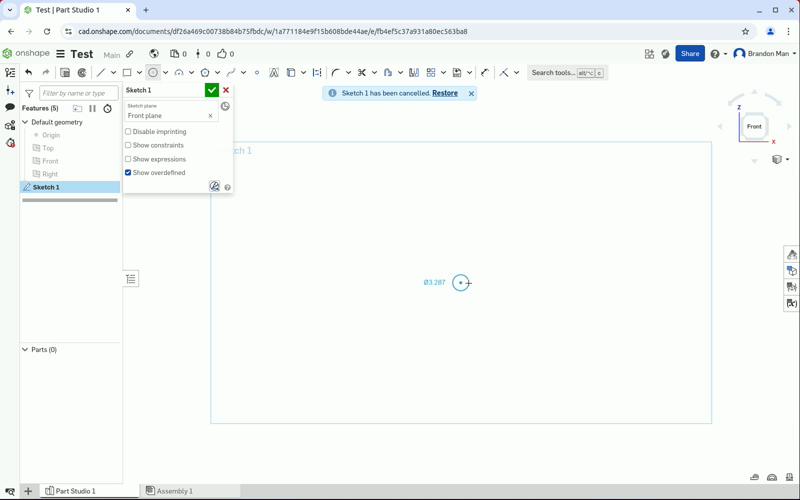
key(esc)
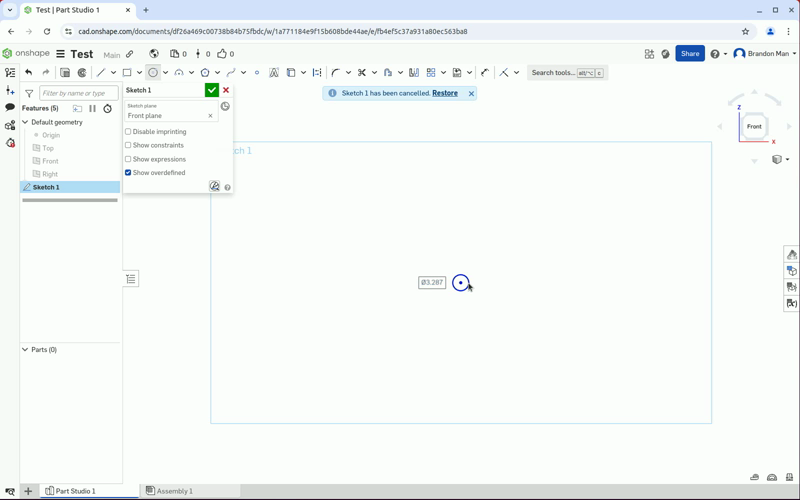
key(c)
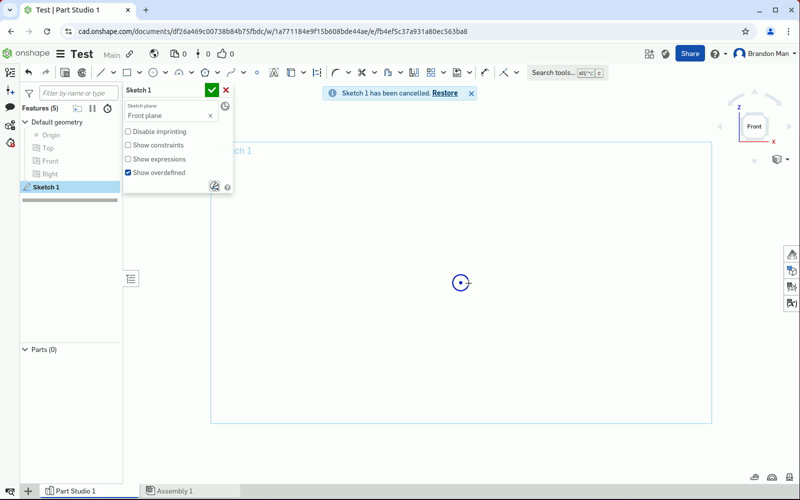
key_down(shift)
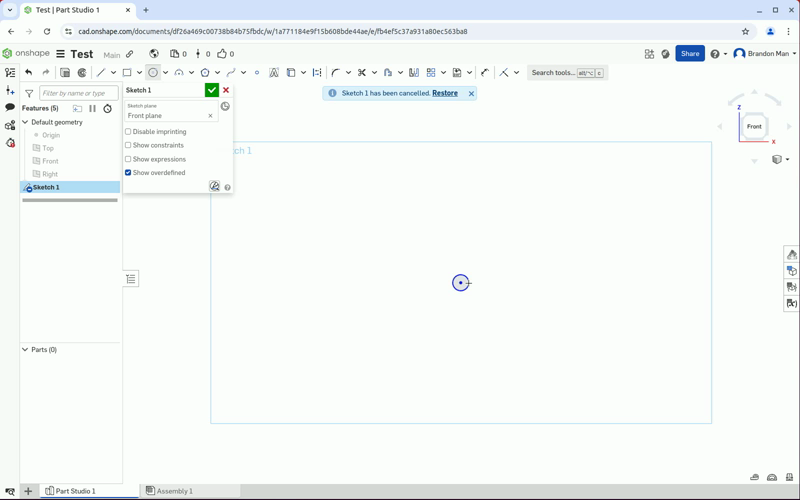
mouse_move(460, 282)
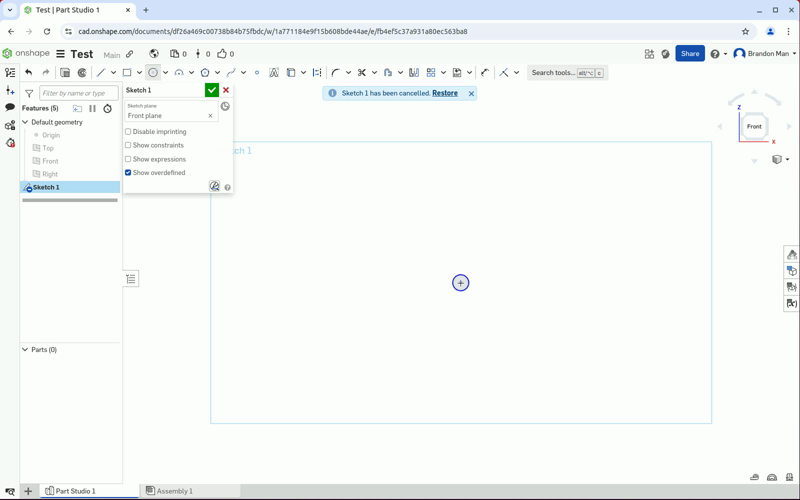
click(460, 282)
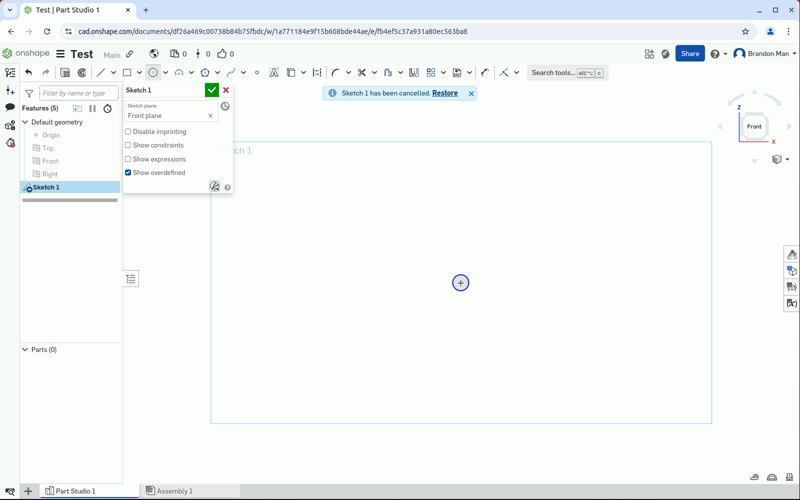
key_up(shift)
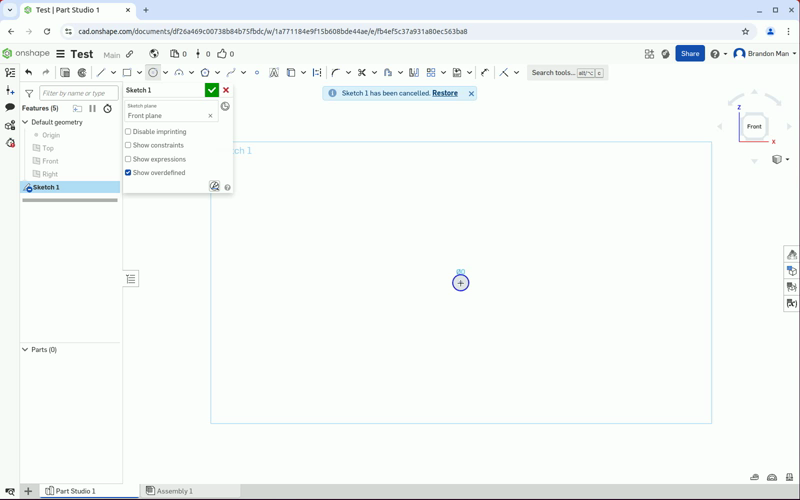
mouse_move(463, 282)
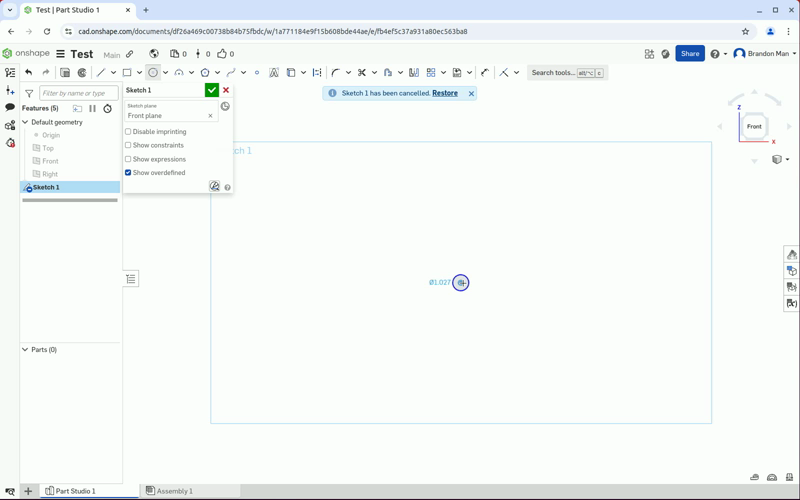
scroll(6)
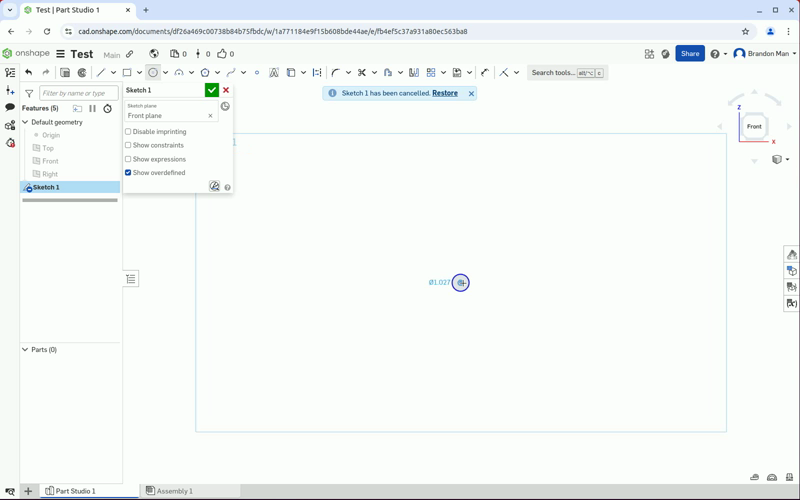
scroll(6)
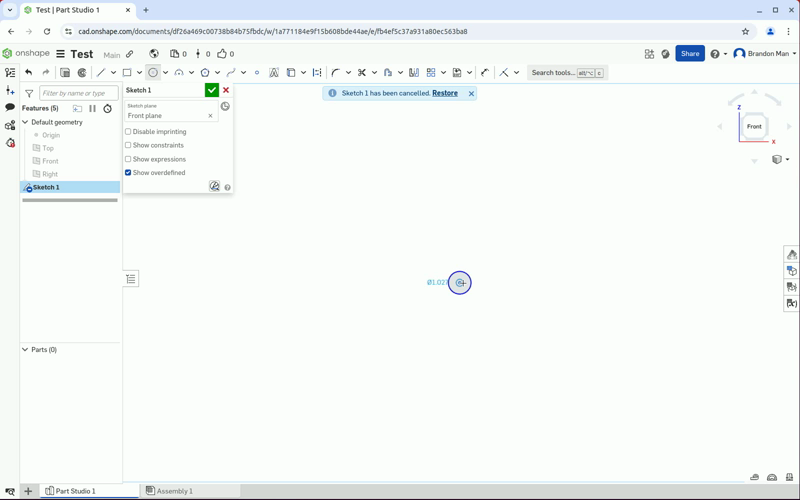
scroll(6)
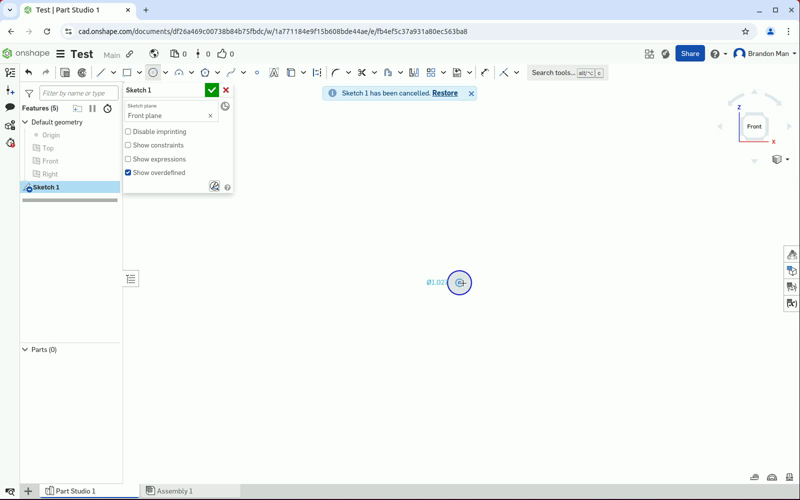
scroll(6)
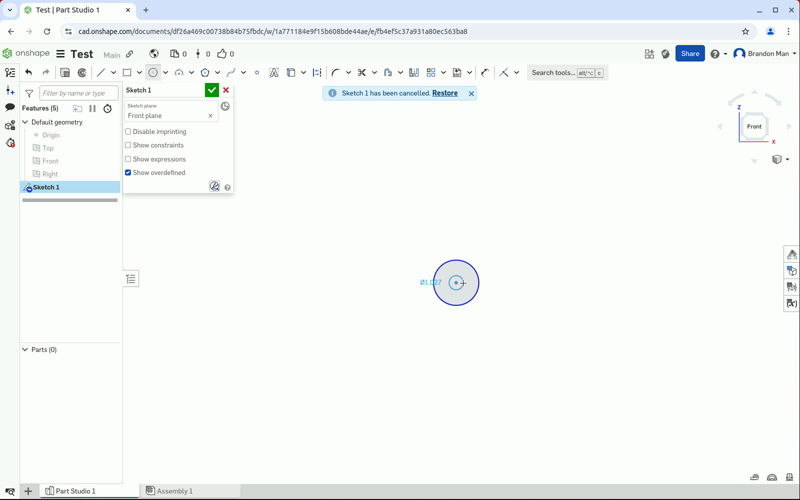
scroll(6)
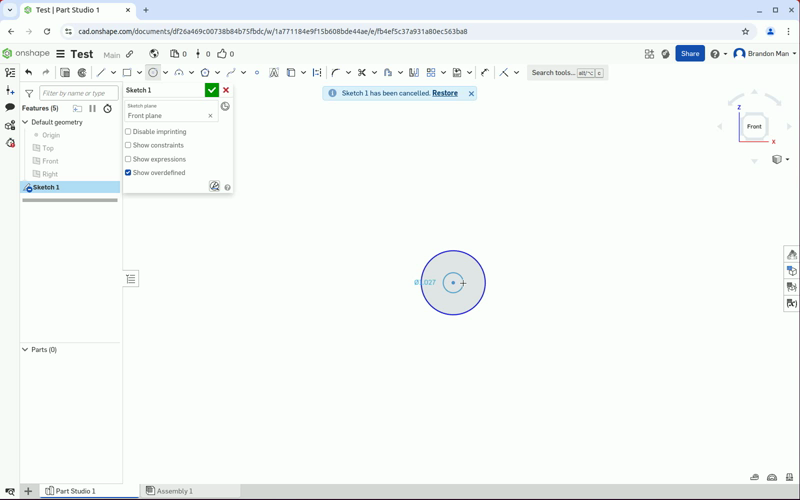
scroll(6)
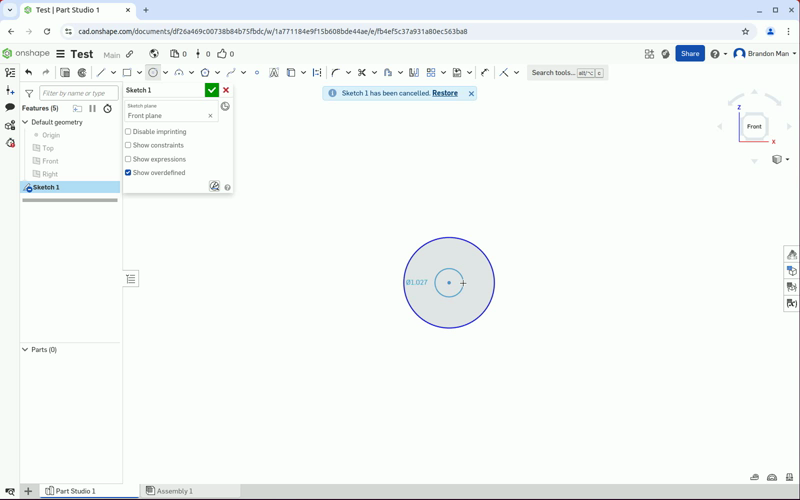
scroll(6)
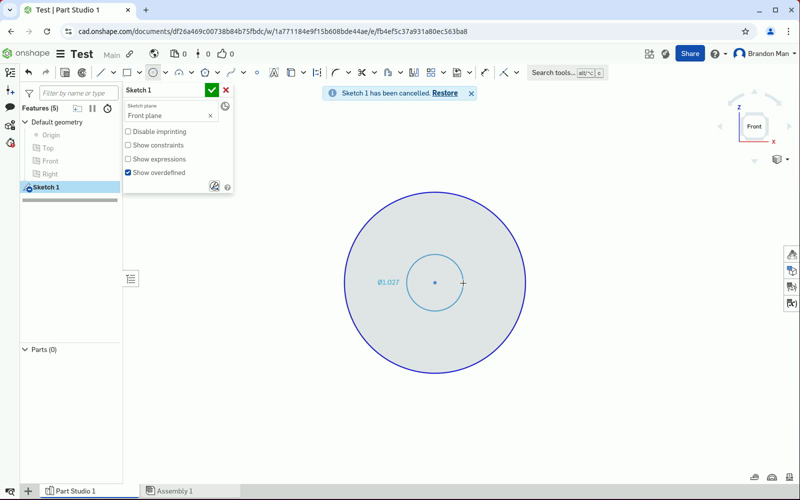
click(463, 282)
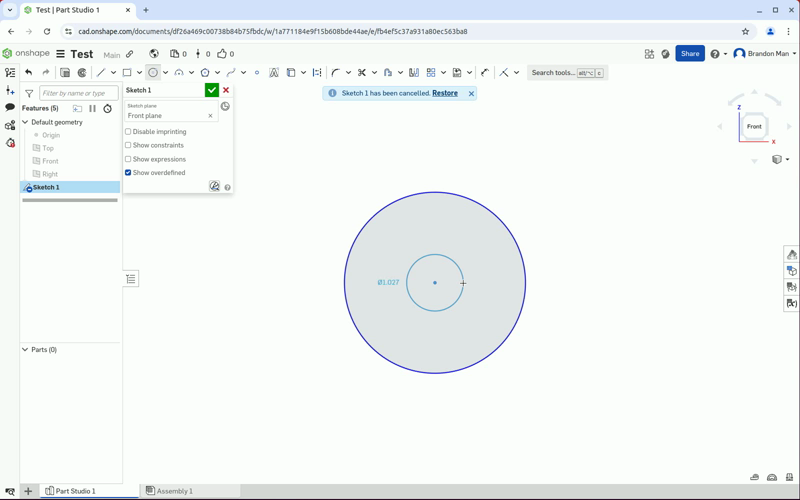
scroll(-6)
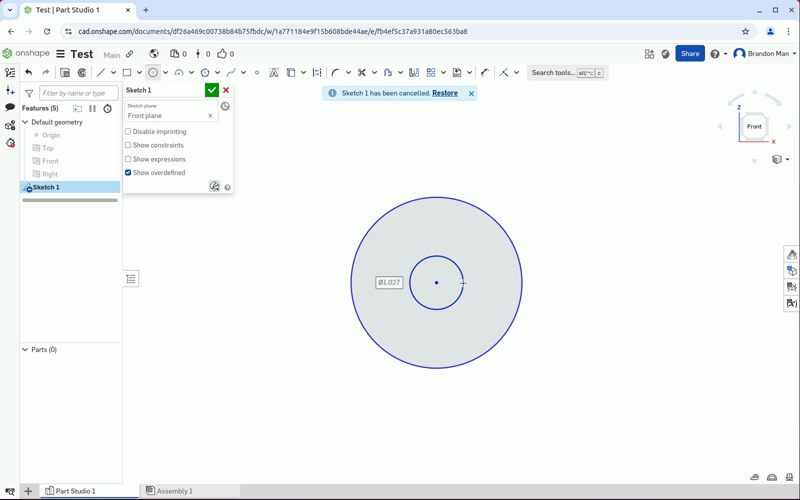
scroll(-6)
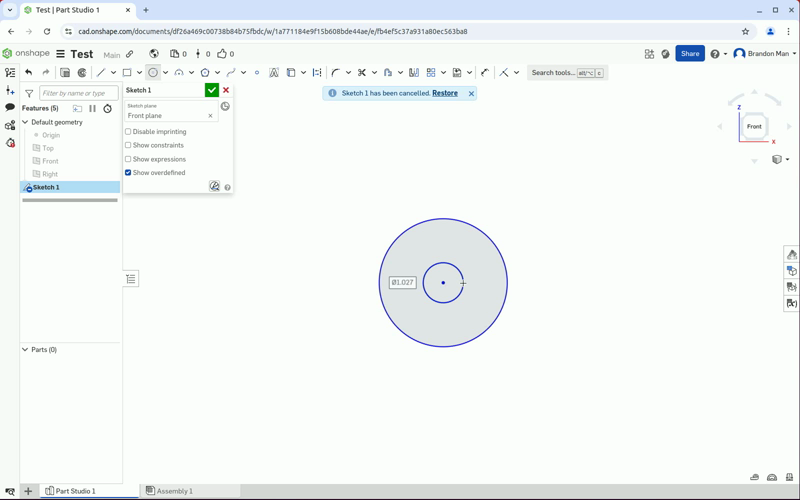
scroll(-6)
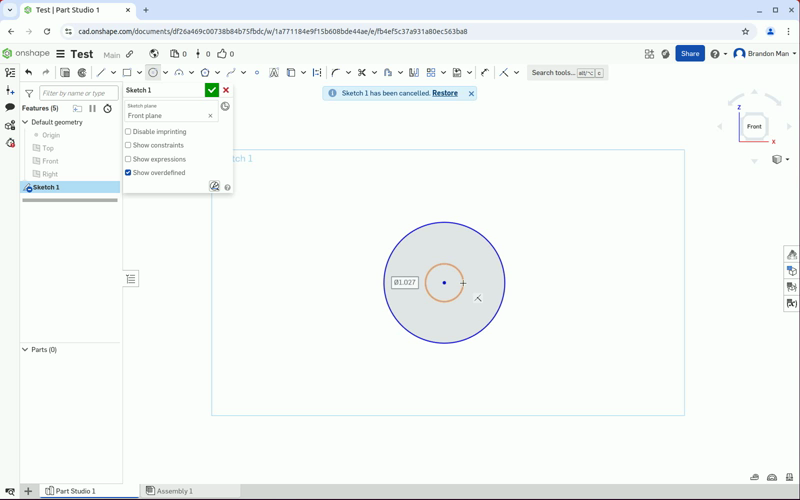
scroll(-6)
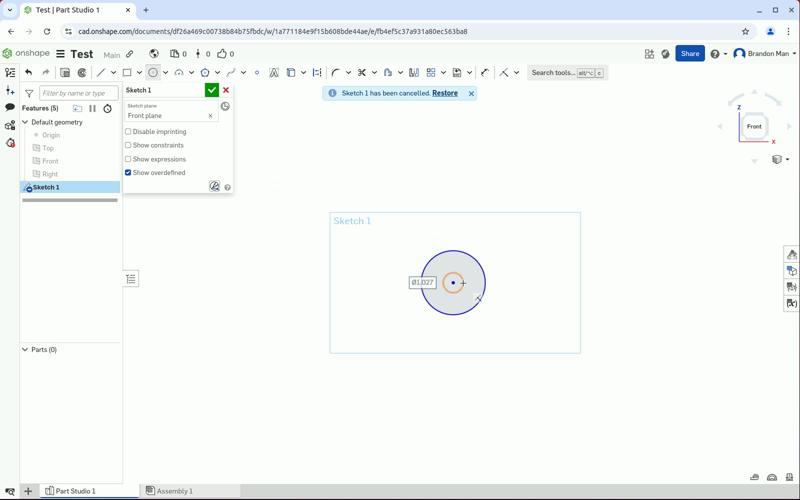
scroll(-6)
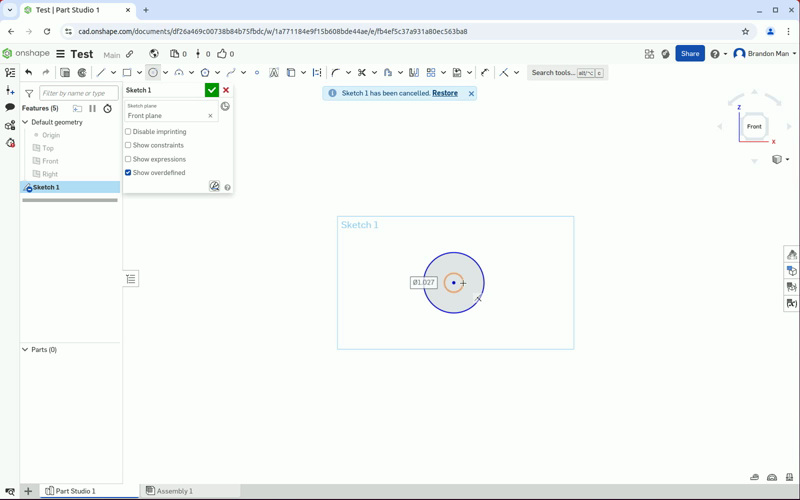
scroll(-6)
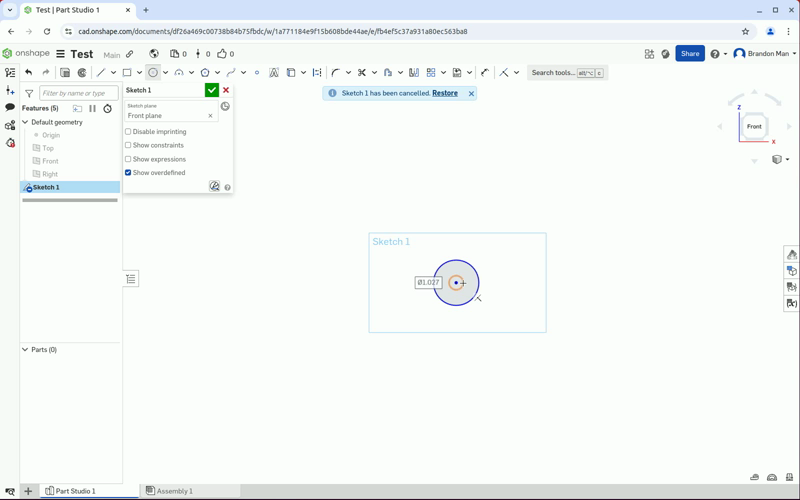
scroll(-6)
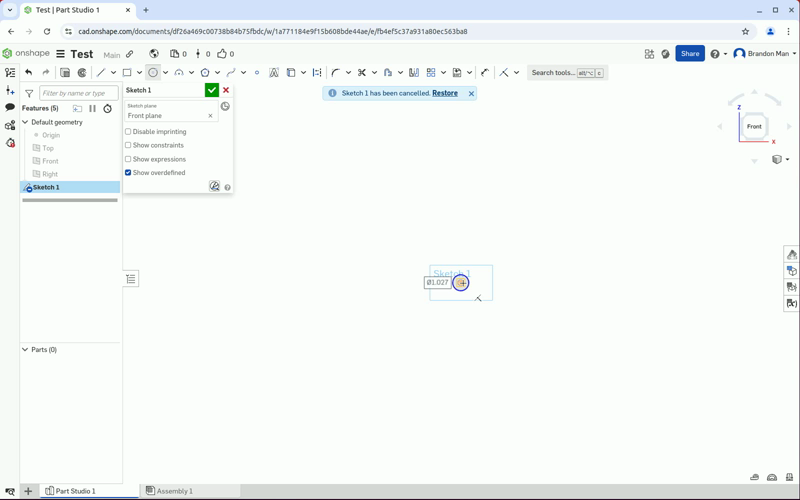
key(esc)
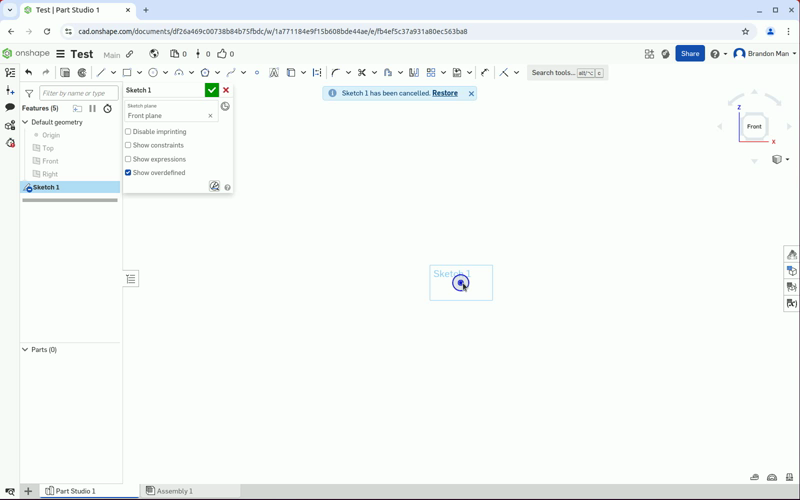
mouse_move(458, 280)
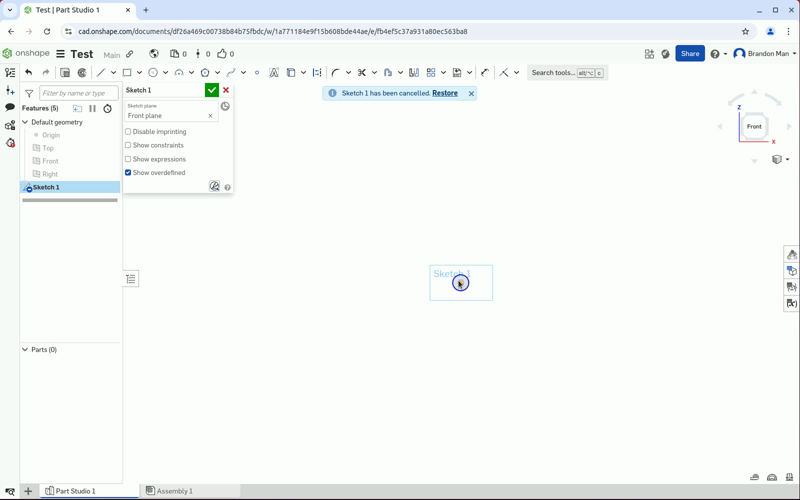
scroll(6)
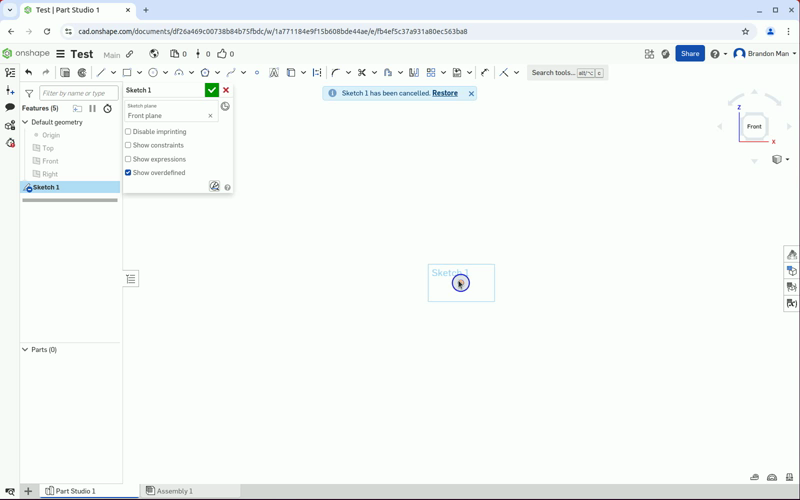
scroll(6)
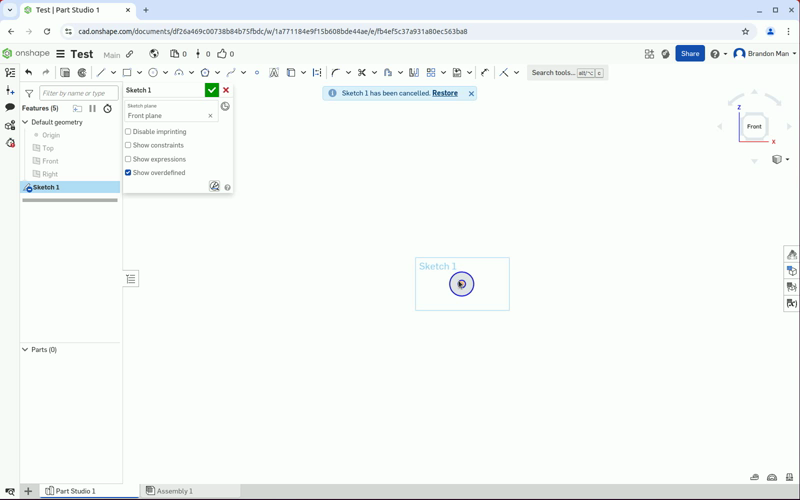
scroll(6)
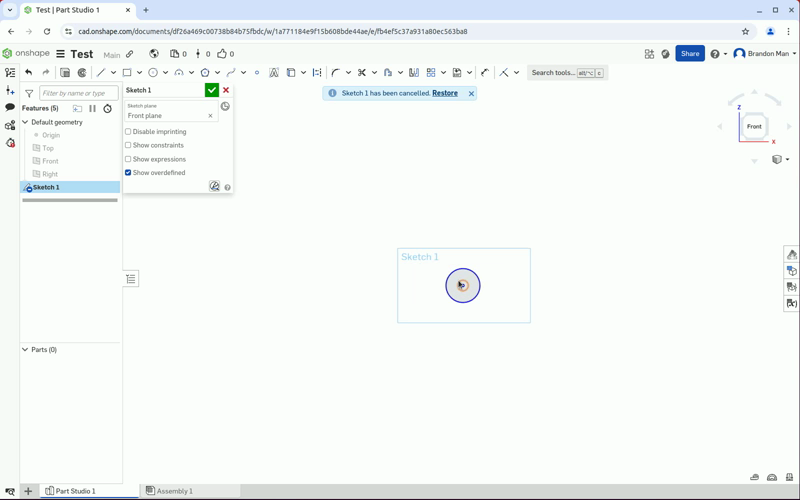
scroll(6)
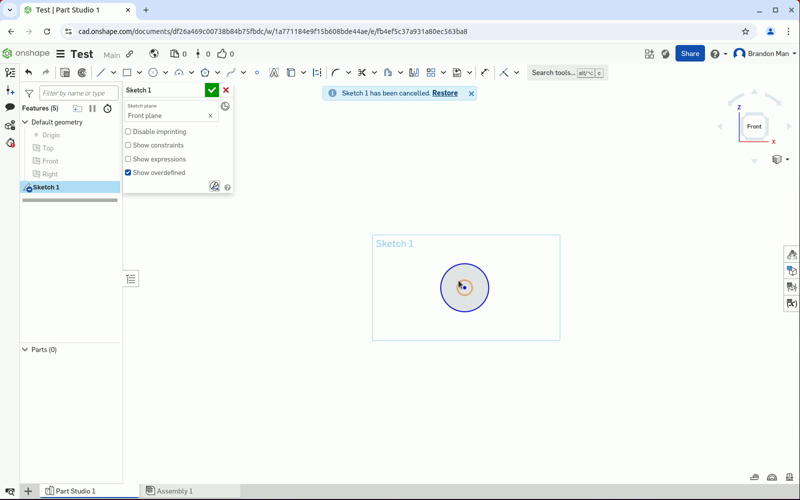
scroll(6)
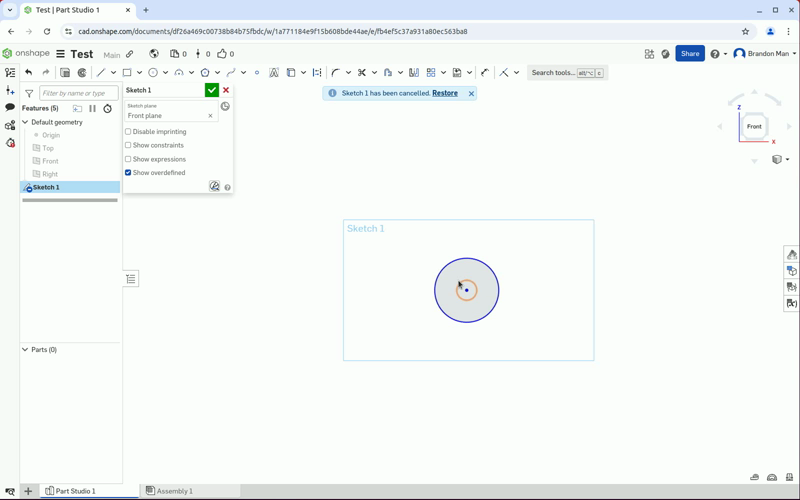
scroll(6)
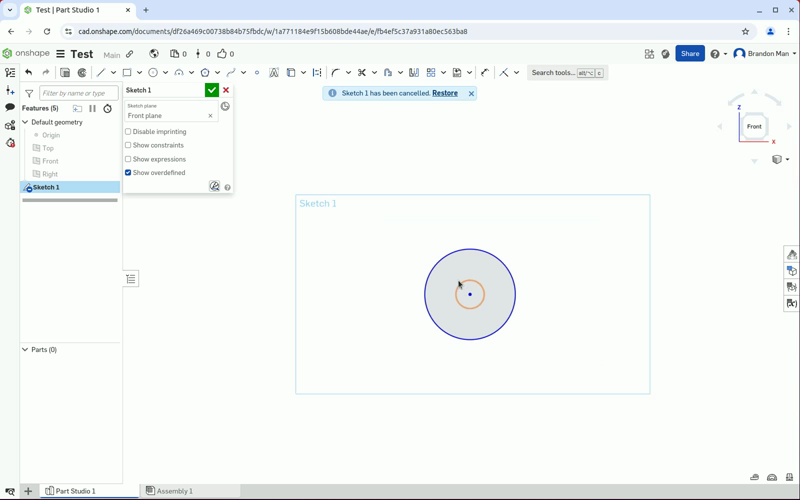
scroll(6)
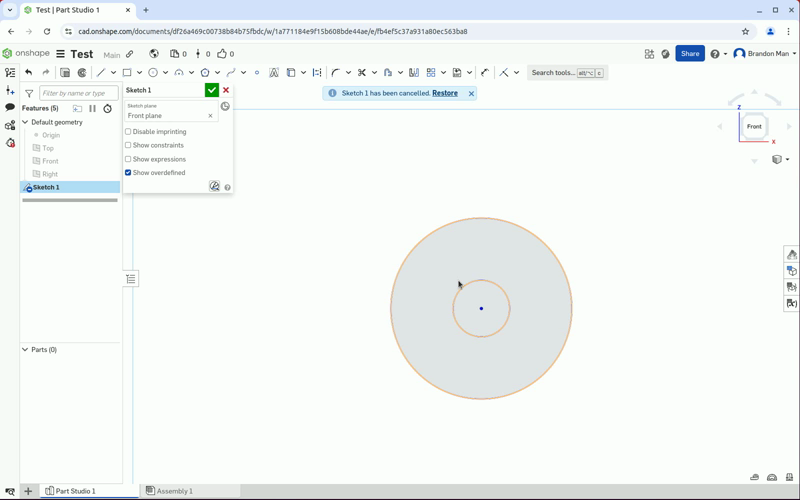
click(458, 280)
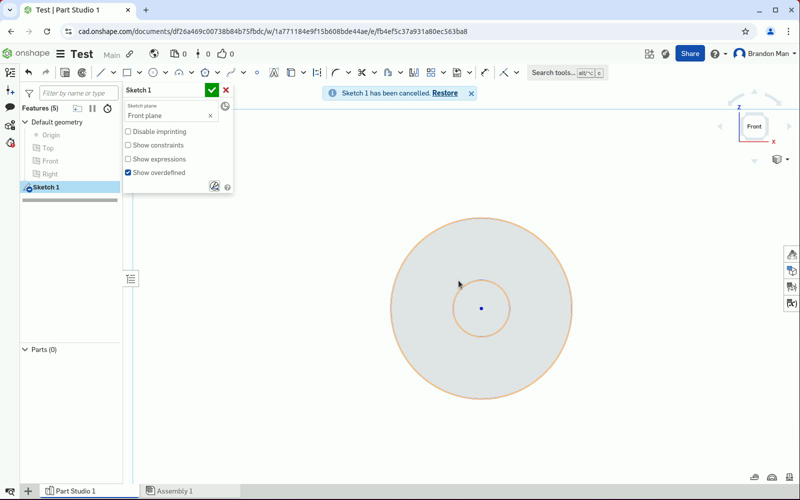
scroll(-6)
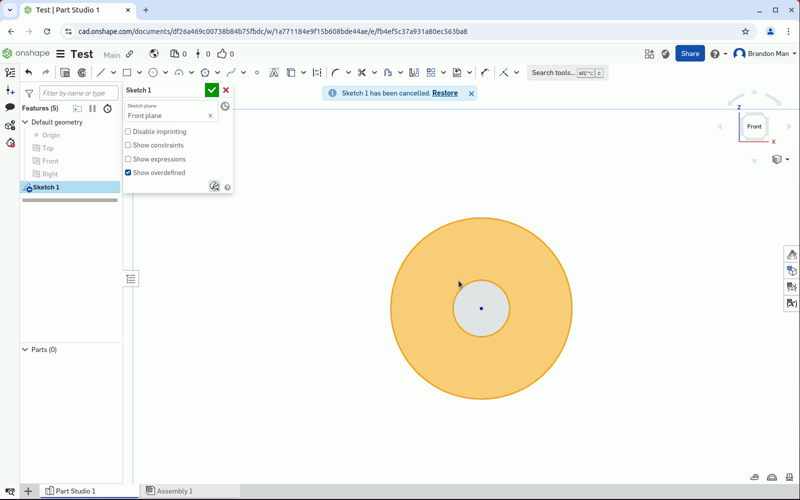
scroll(-6)
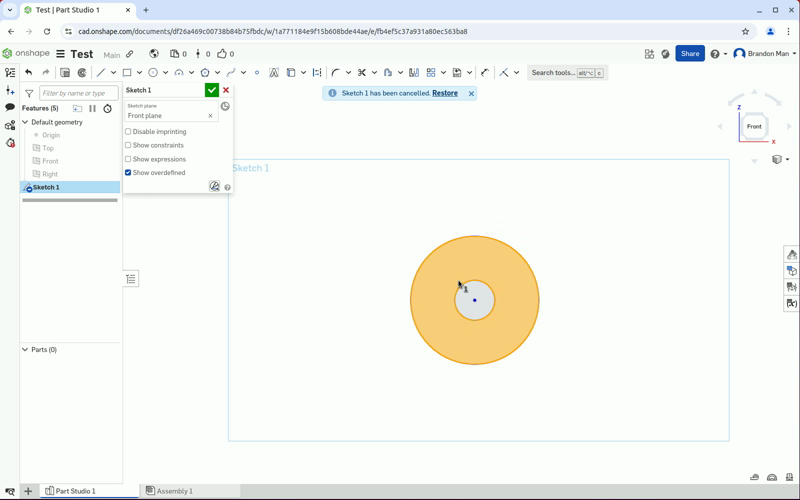
scroll(-6)
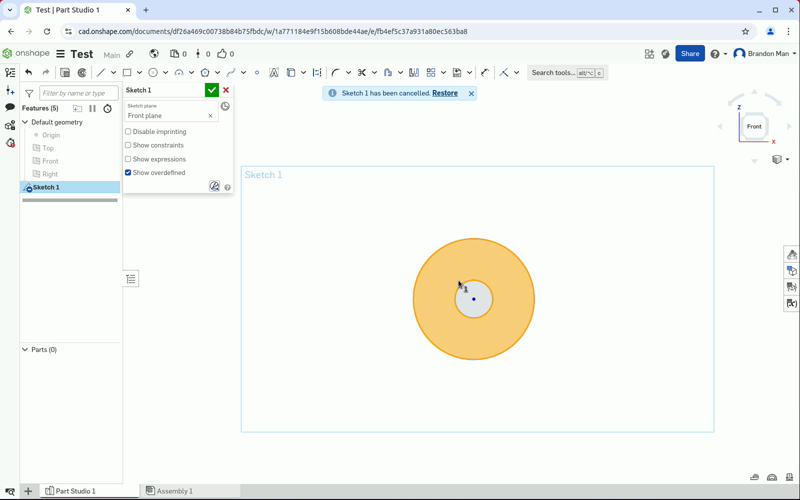
scroll(-6)
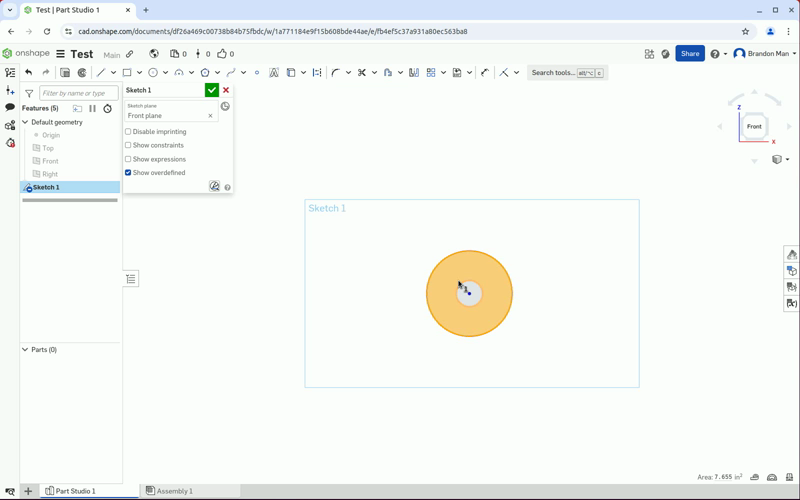
scroll(-6)
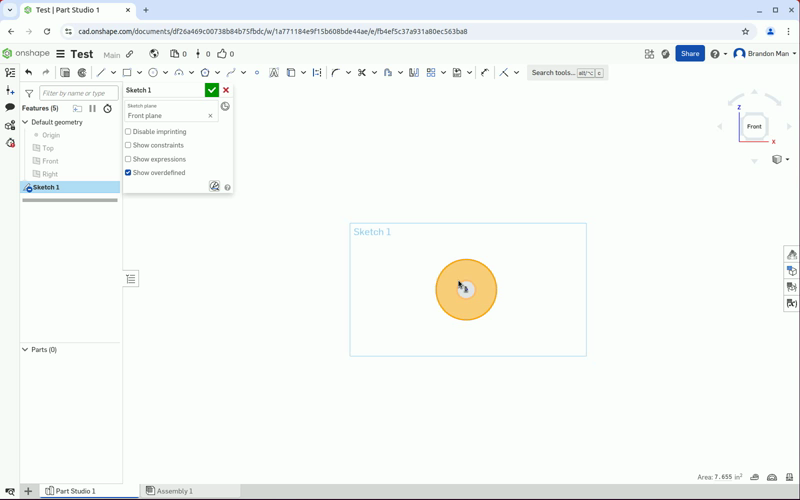
scroll(-6)
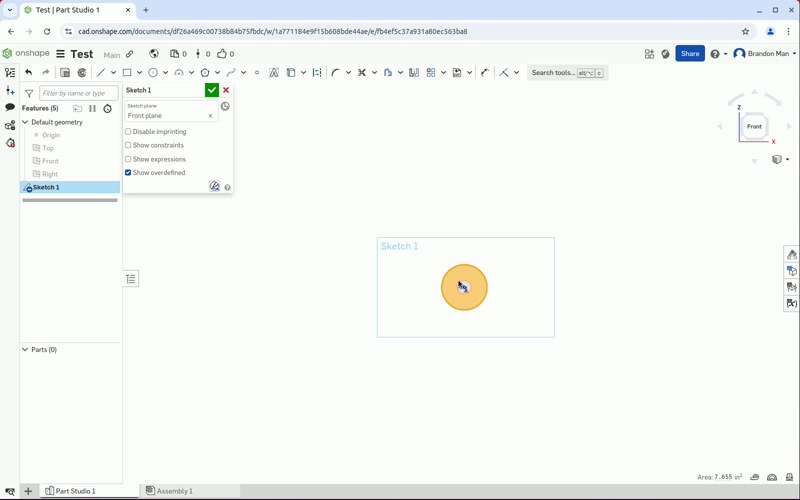
scroll(-6)
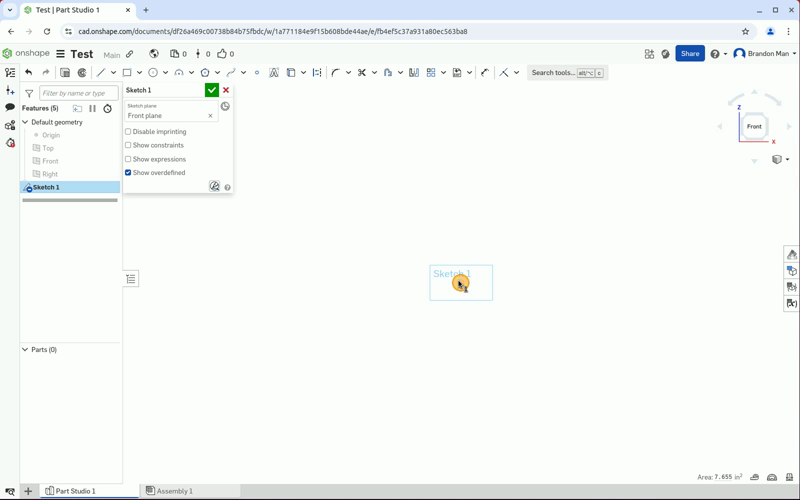
mouse_move(73, 352)
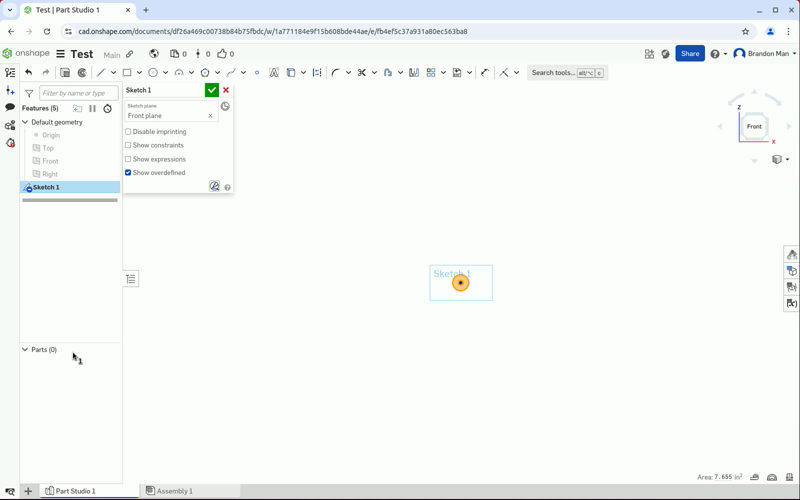
key(shift+y)
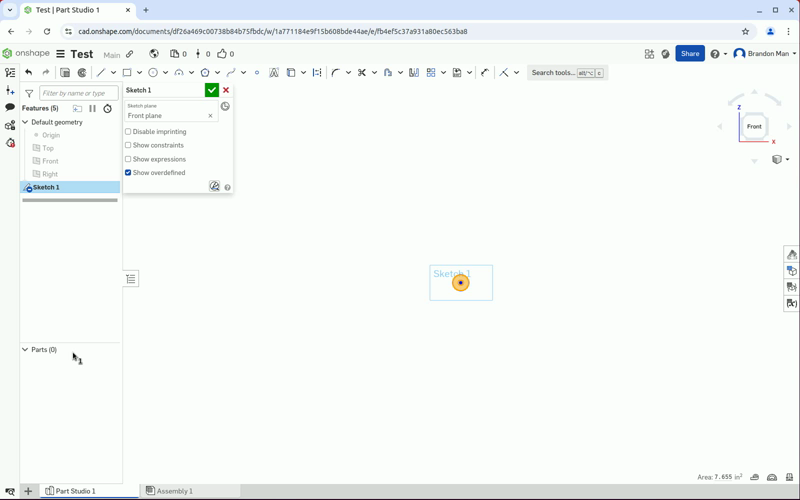
key(shift+e)
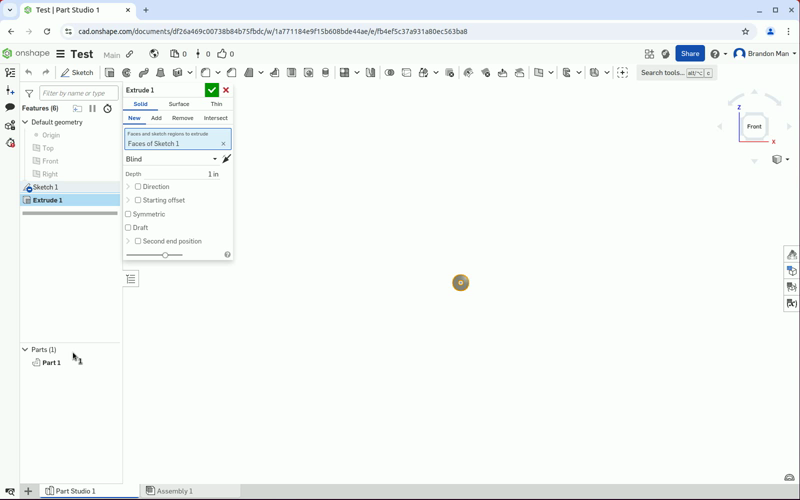
mouse_move(143, 106)
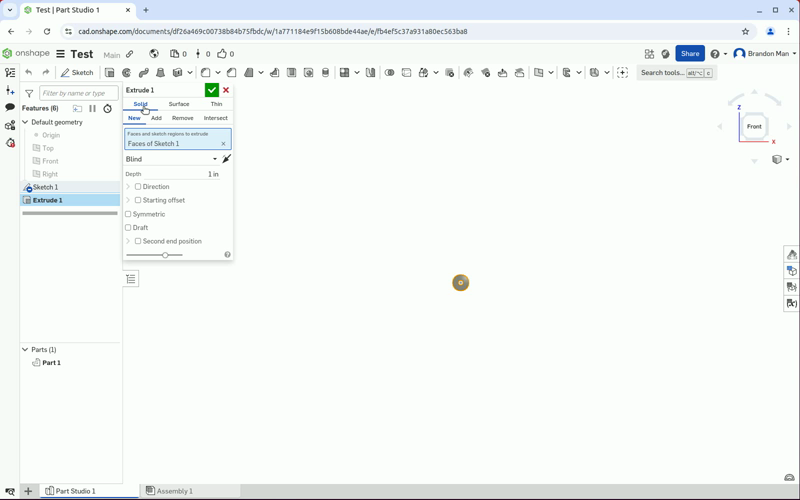
click(143, 106)
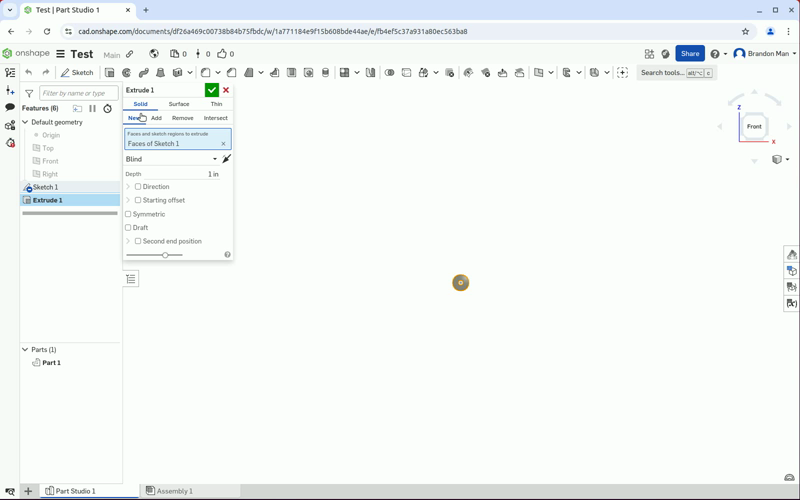
mouse_move(137, 120)
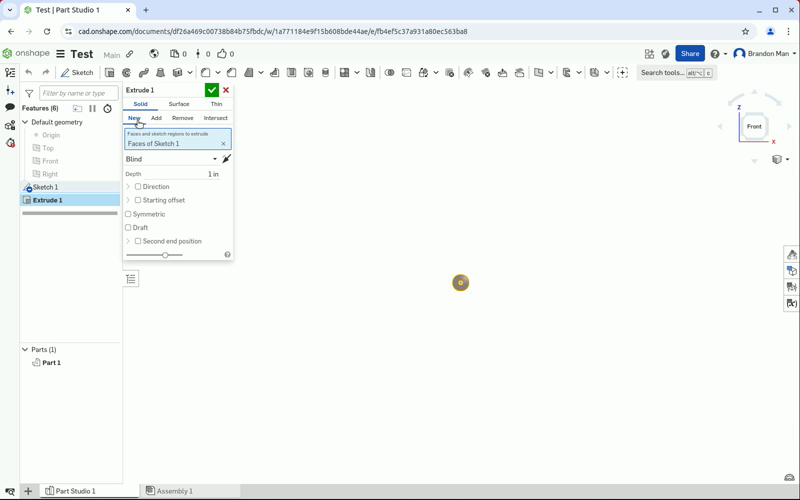
click(137, 120)
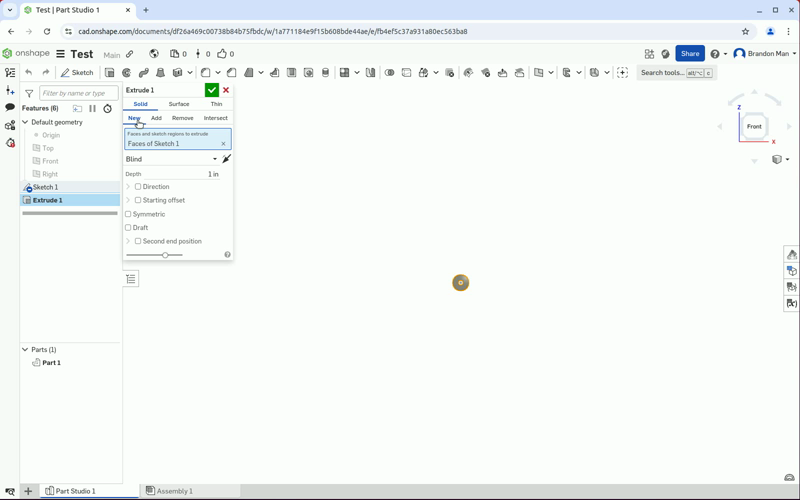
key(tab, 4)
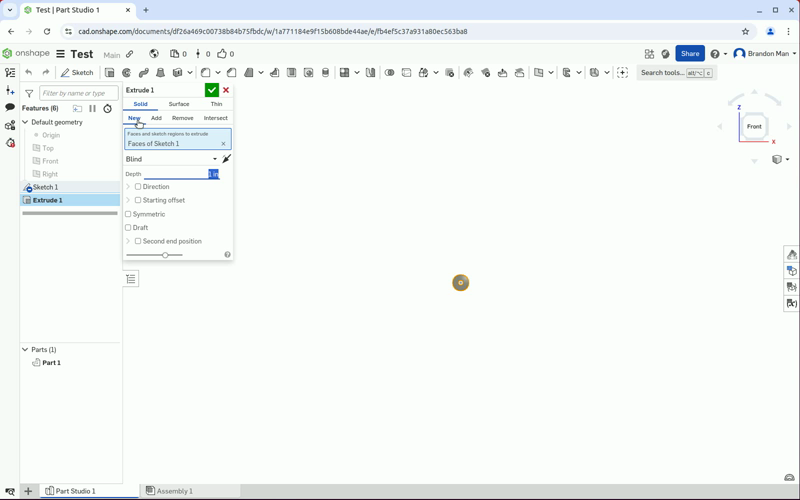
text(0.481)
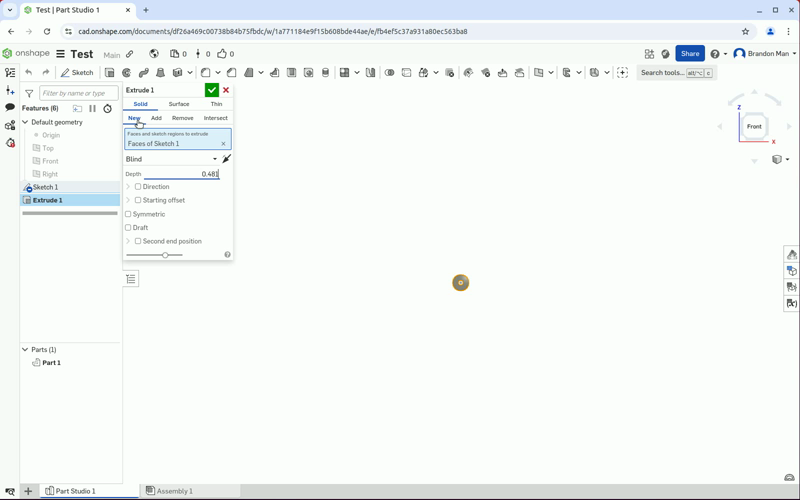
key(enter)
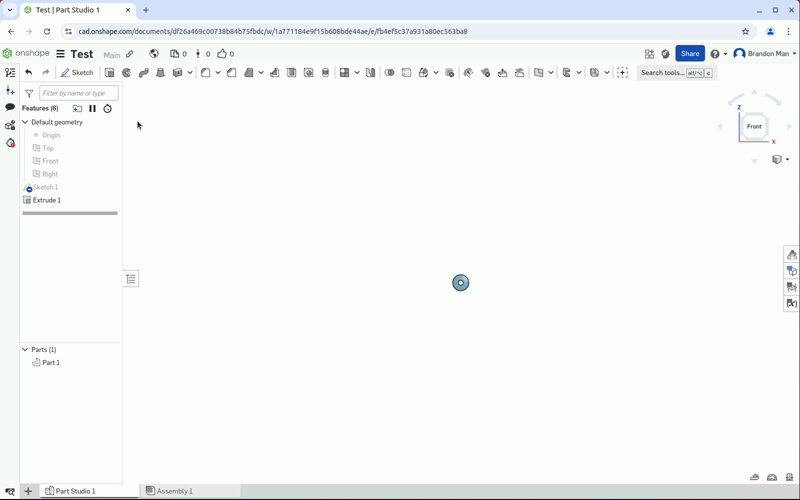
key(shift+h)
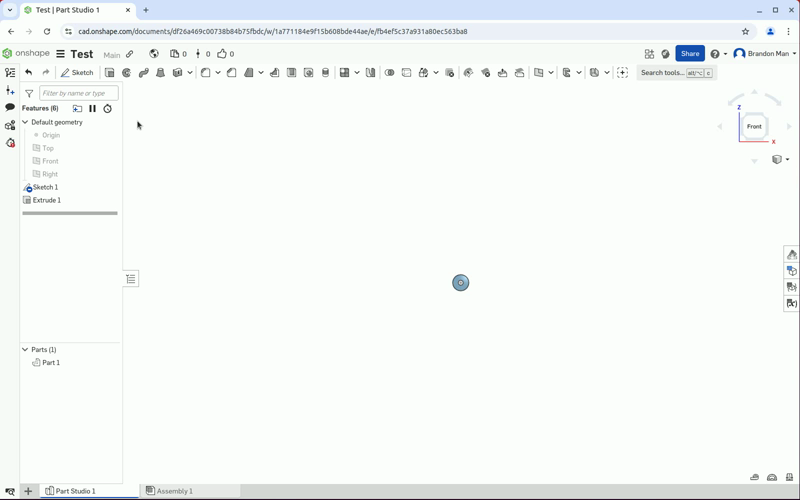
key(shift+h)
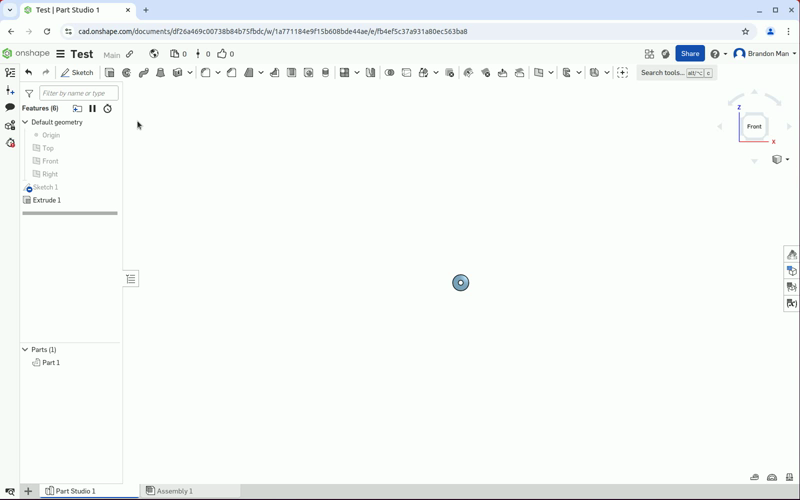
mouse_move(73, 189)
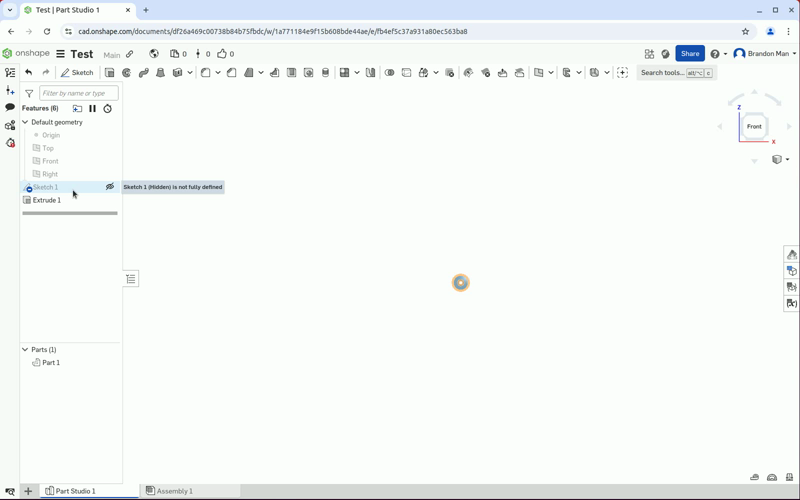
click(73, 189)
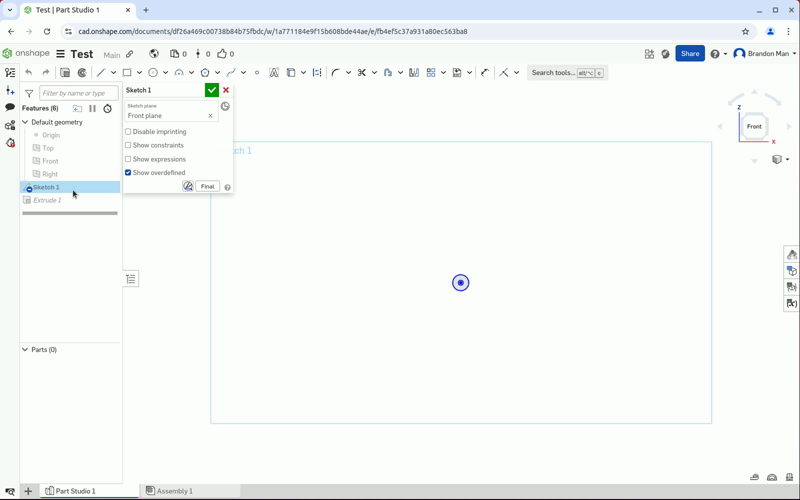
mouse_move(229, 92)
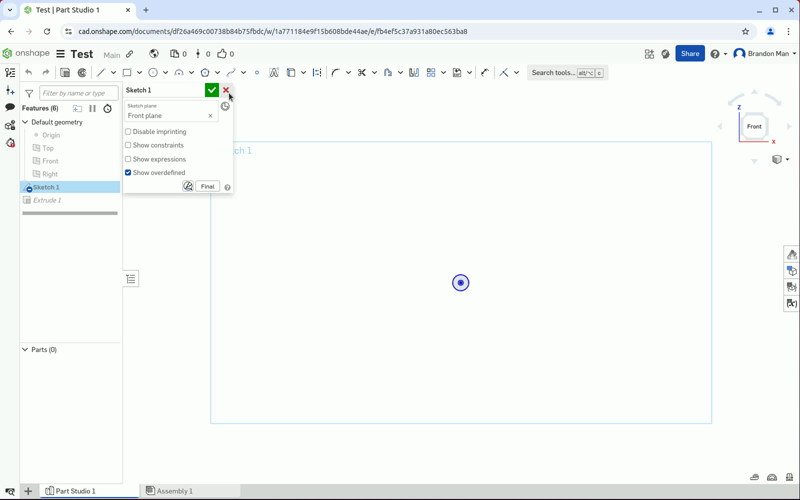
click(229, 92)
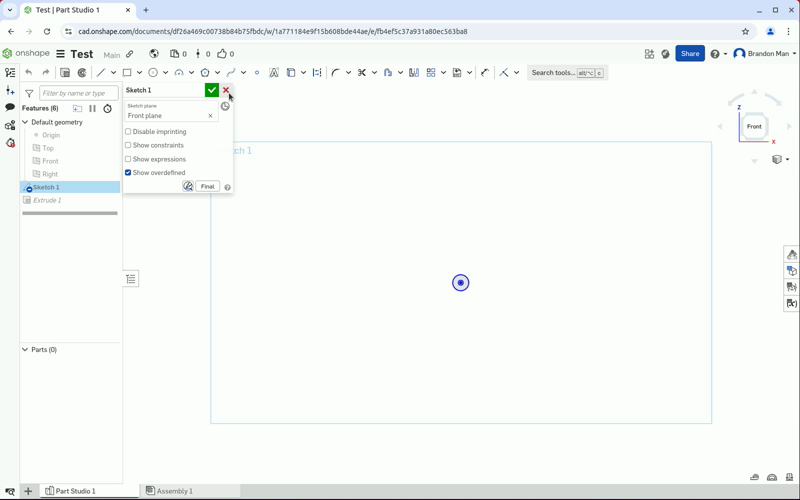
key(shift+s)
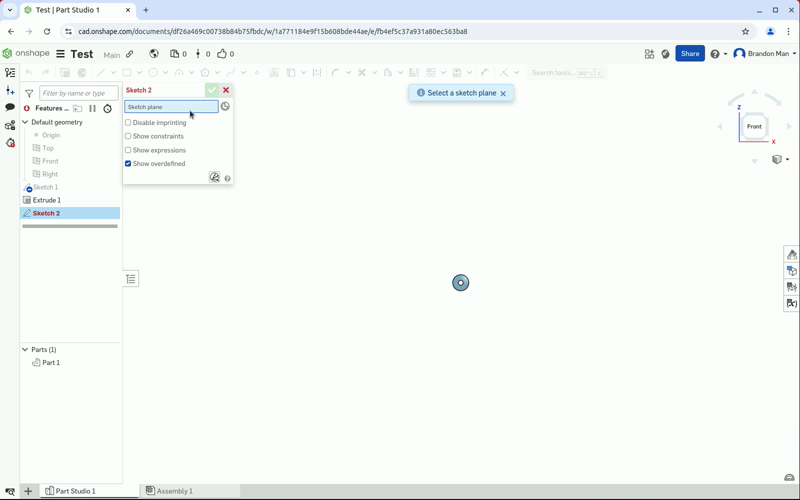
mouse_move(73, 163)
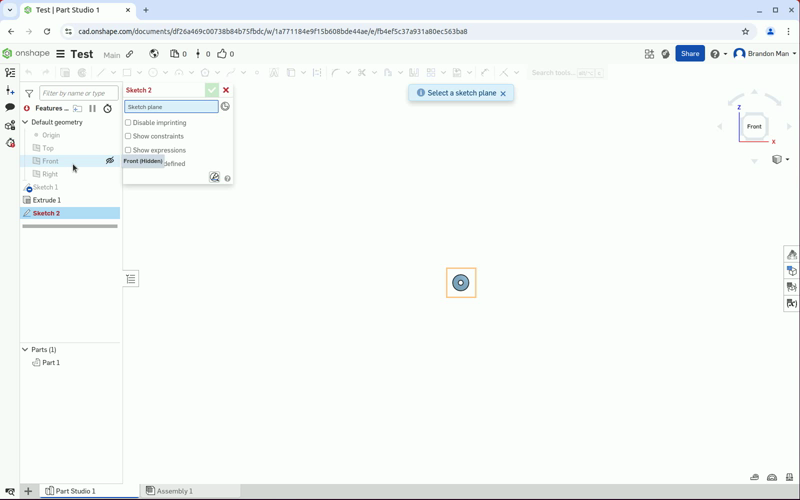
click(73, 163)
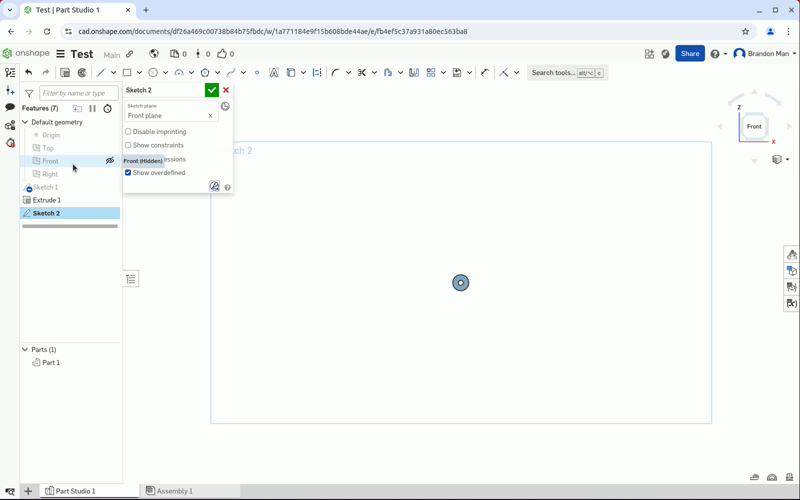
mouse_move(73, 352)
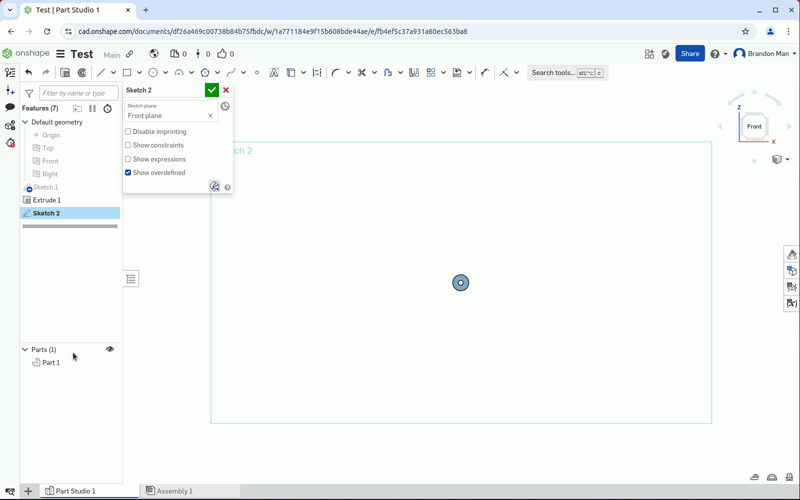
key(y)
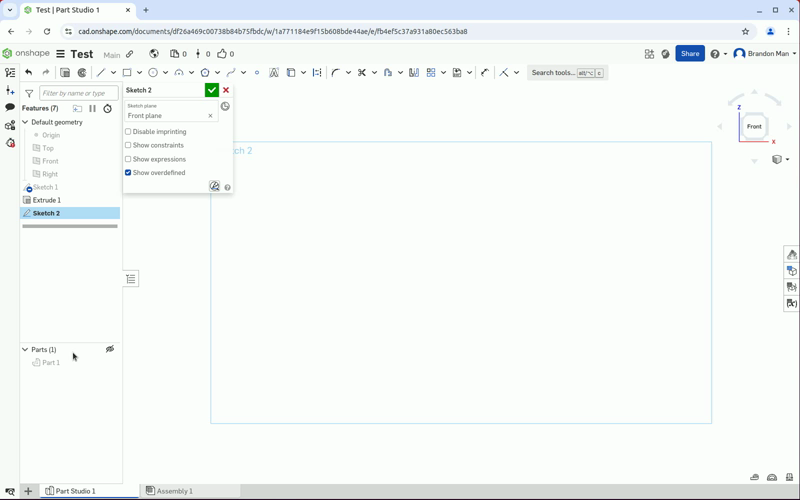
key(c)
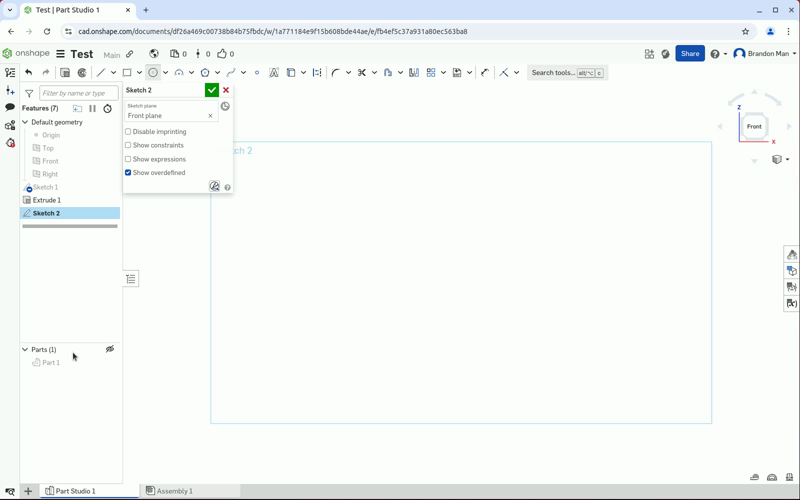
key_down(shift)
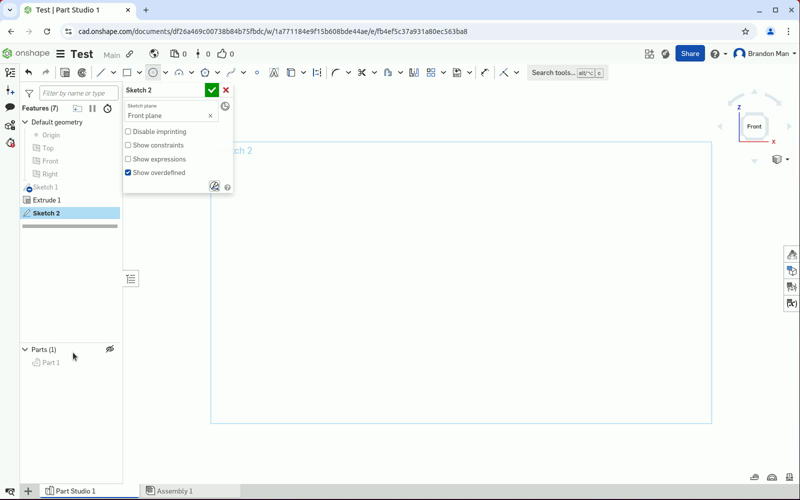
mouse_move(498, 282)
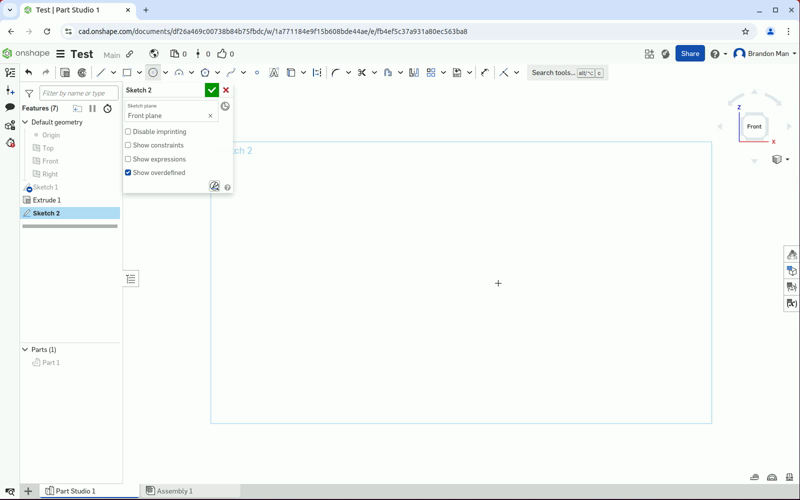
click(498, 282)
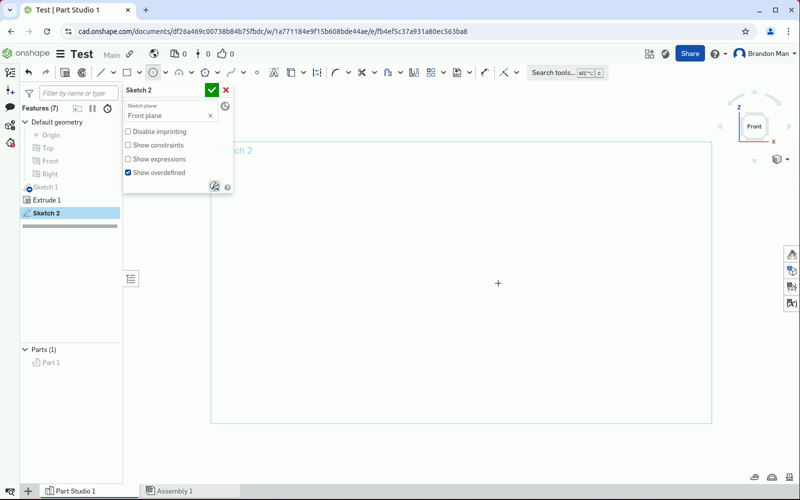
key_up(shift)
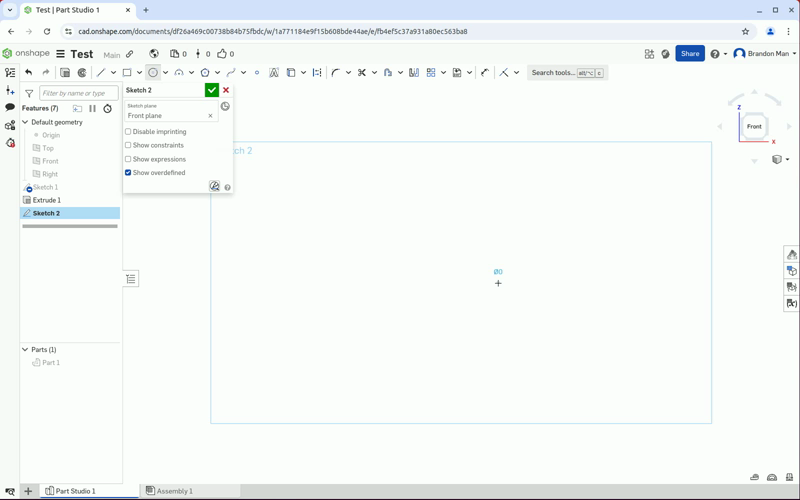
mouse_move(505, 282)
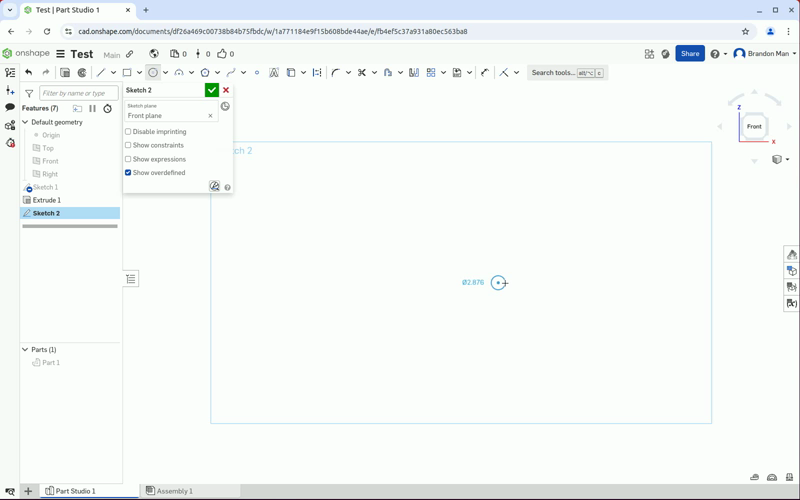
click(505, 282)
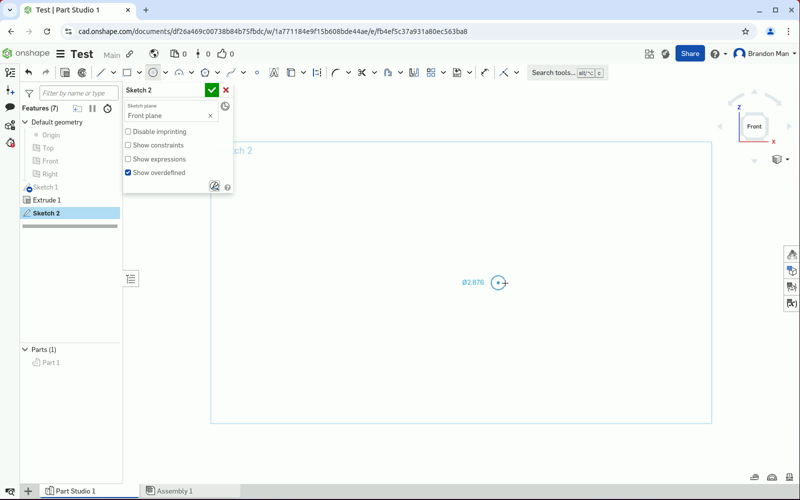
key(esc)
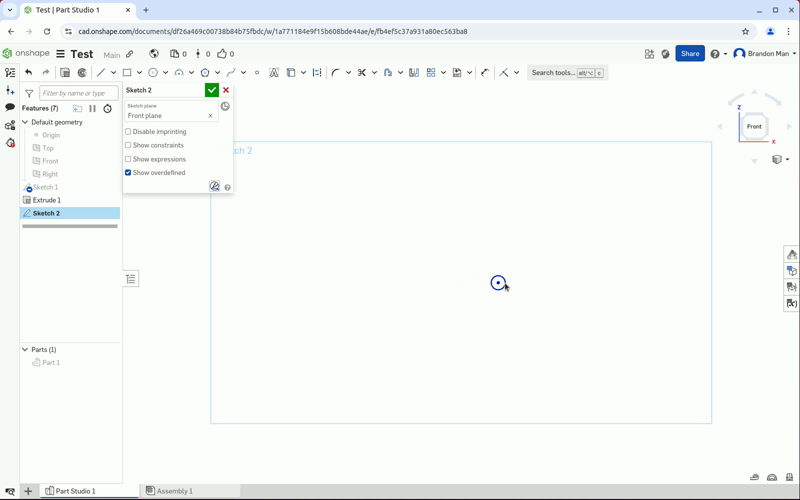
key(c)
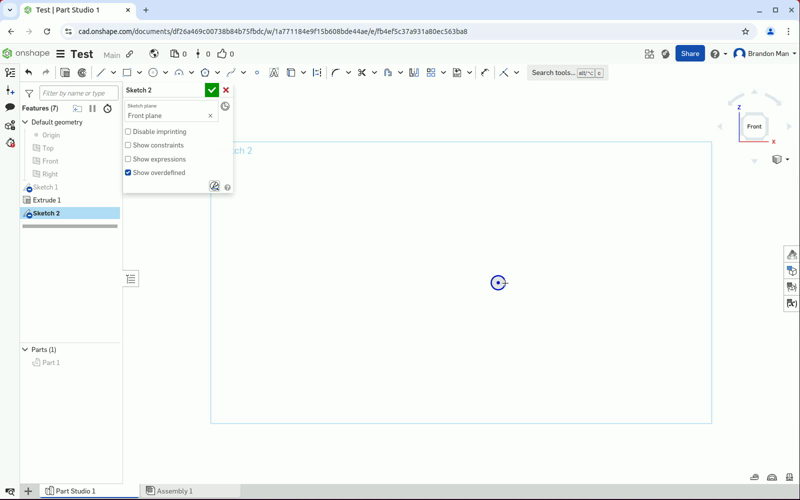
key_down(shift)
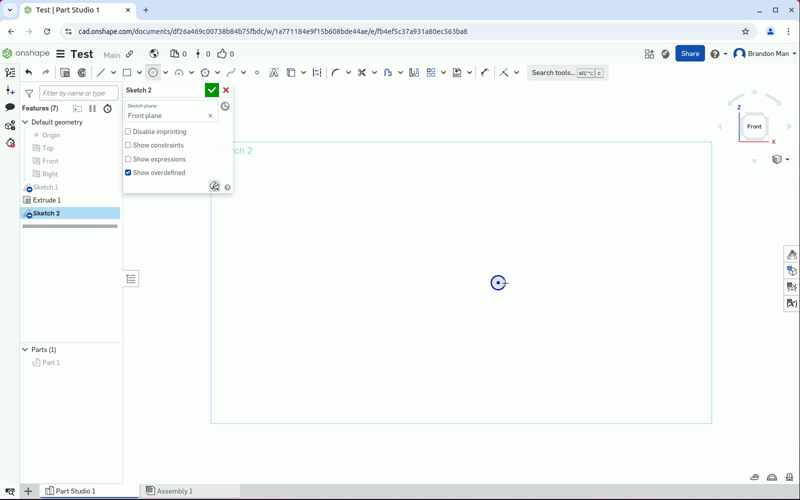
mouse_move(498, 282)
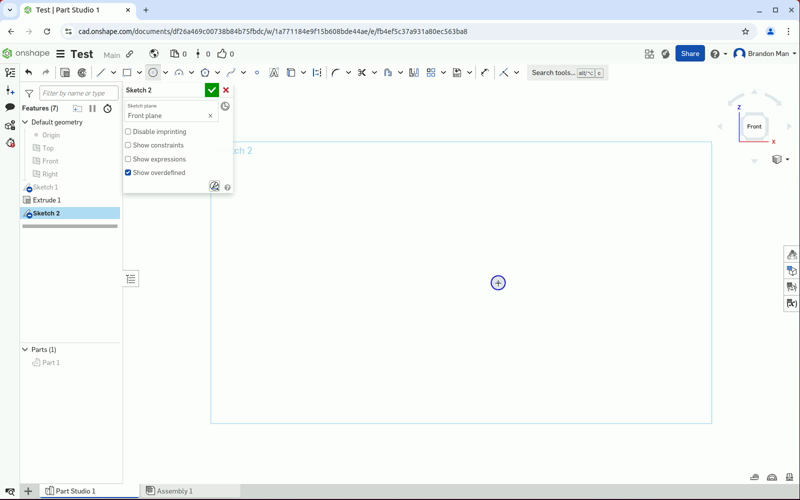
click(498, 282)
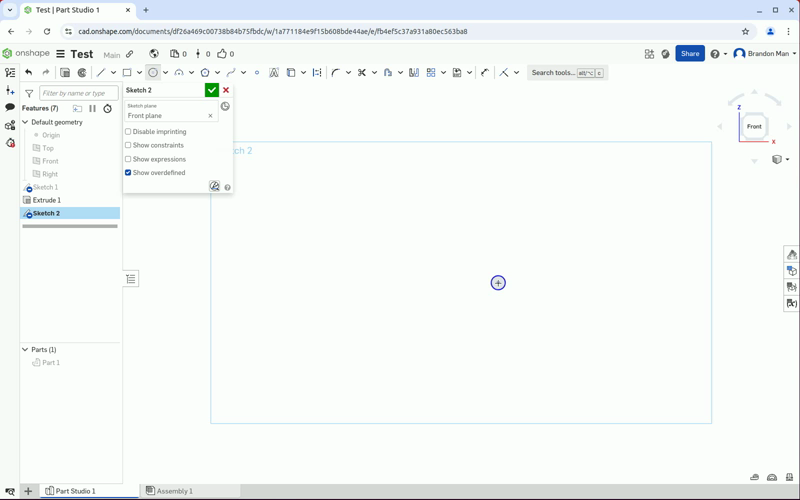
key_up(shift)
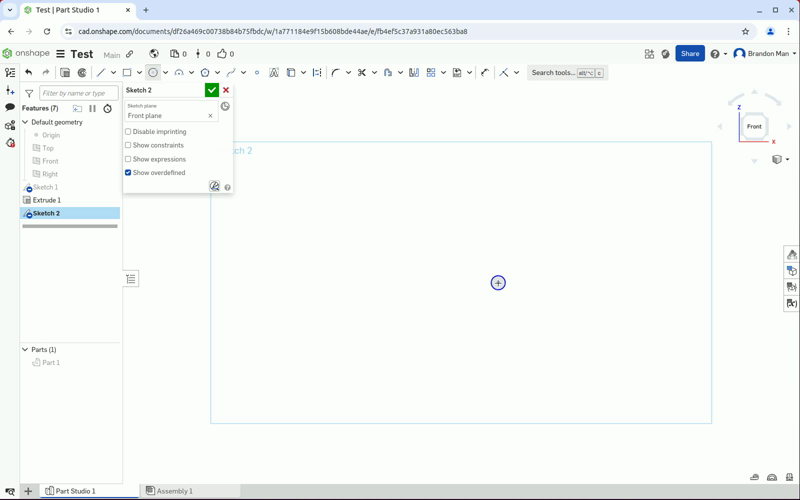
mouse_move(501, 282)
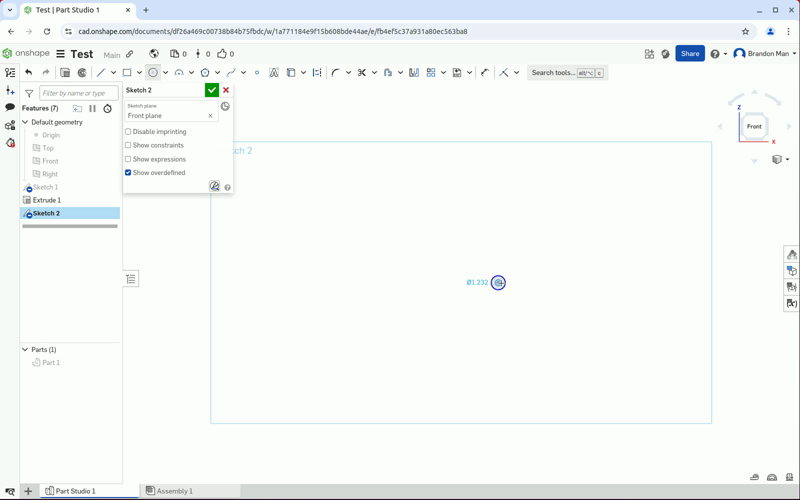
scroll(6)
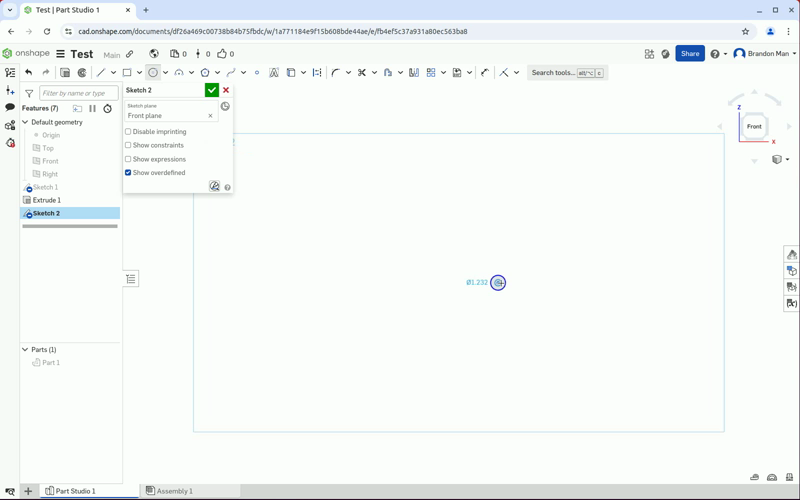
scroll(6)
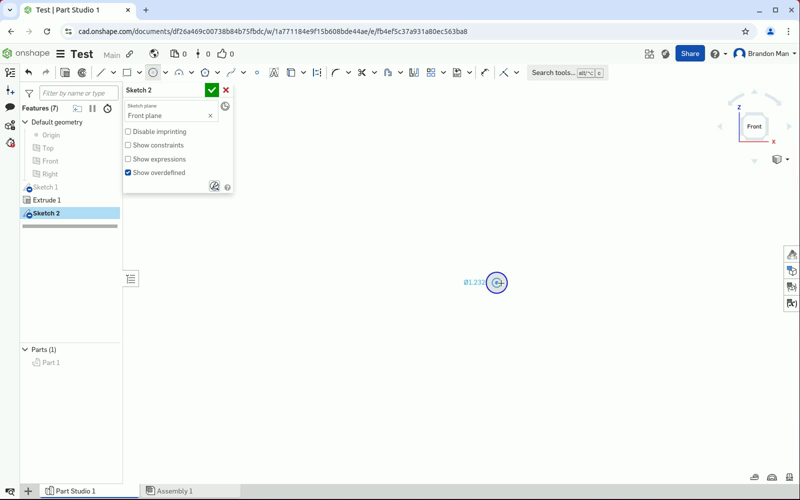
scroll(6)
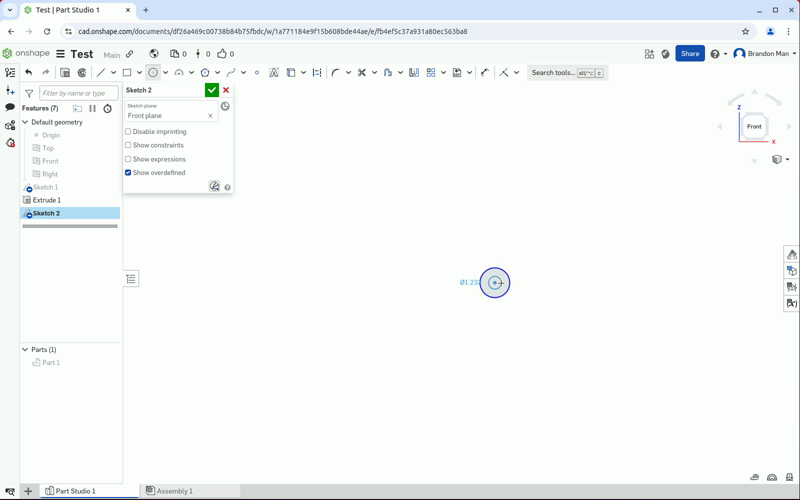
scroll(6)
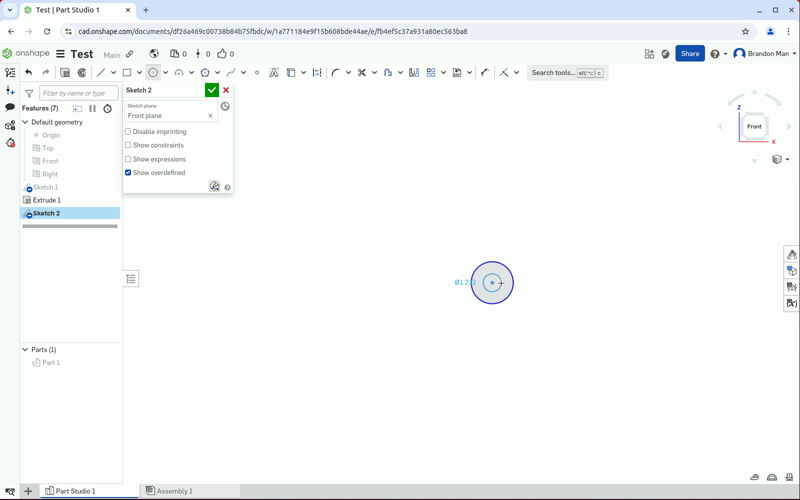
scroll(6)
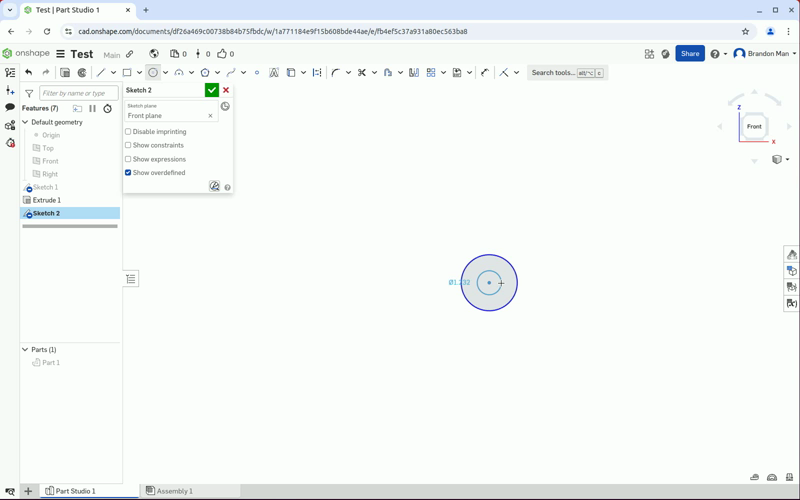
scroll(6)
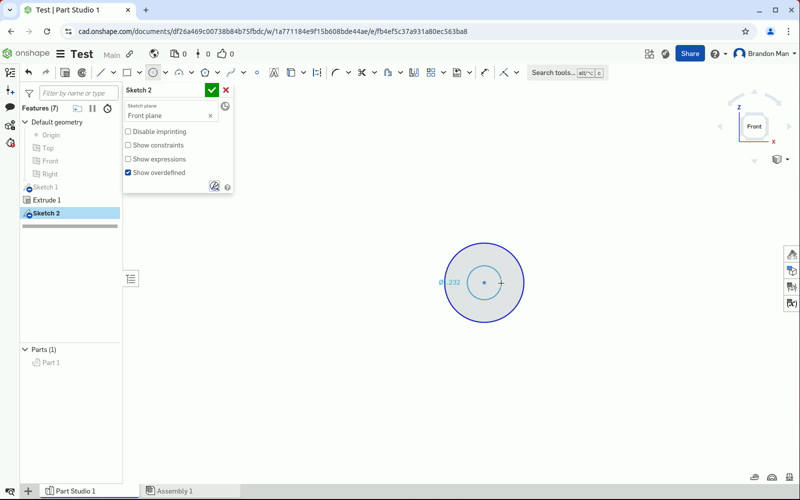
scroll(6)
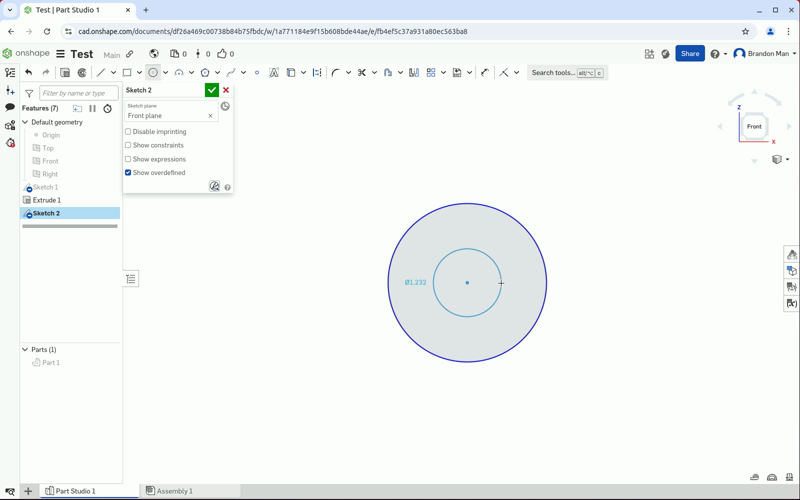
click(501, 282)
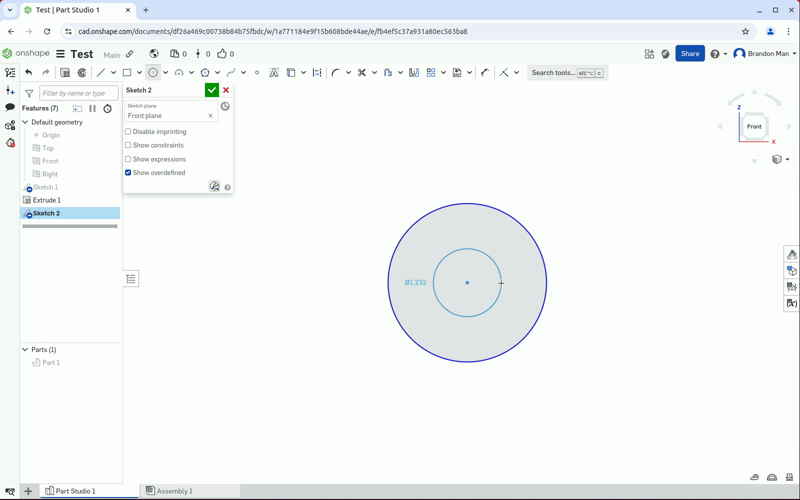
scroll(-6)
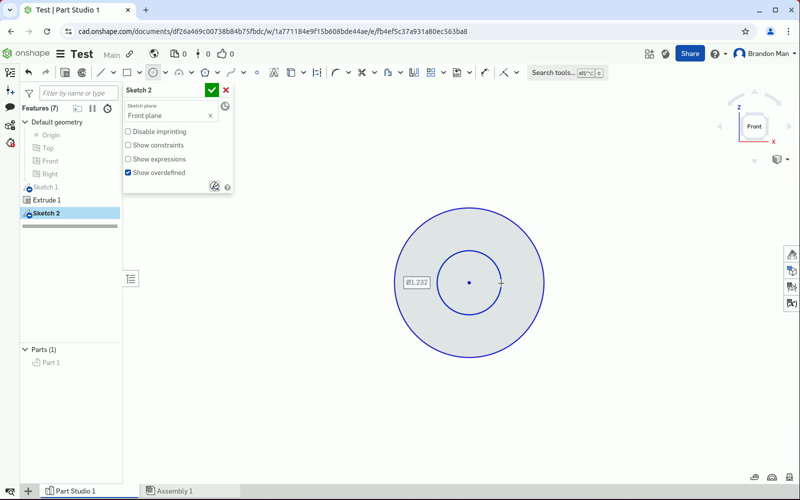
scroll(-6)
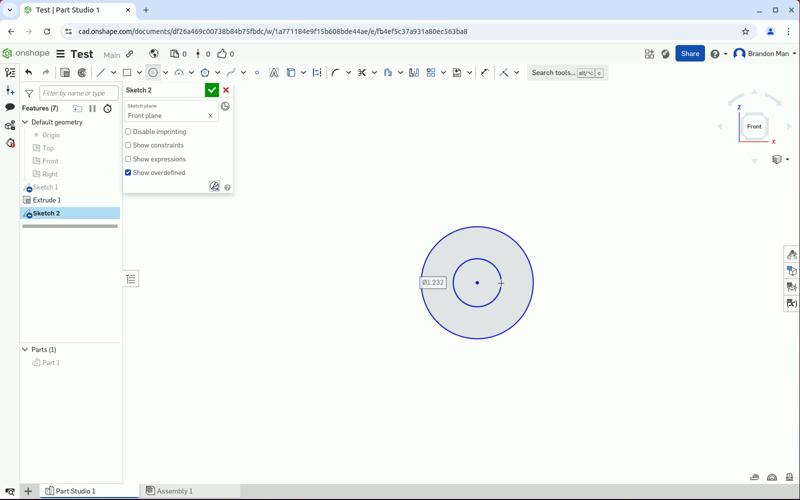
scroll(-6)
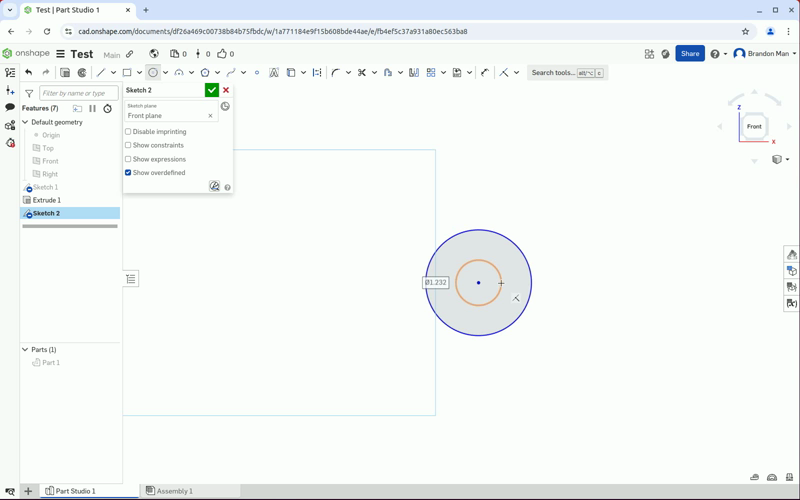
scroll(-6)
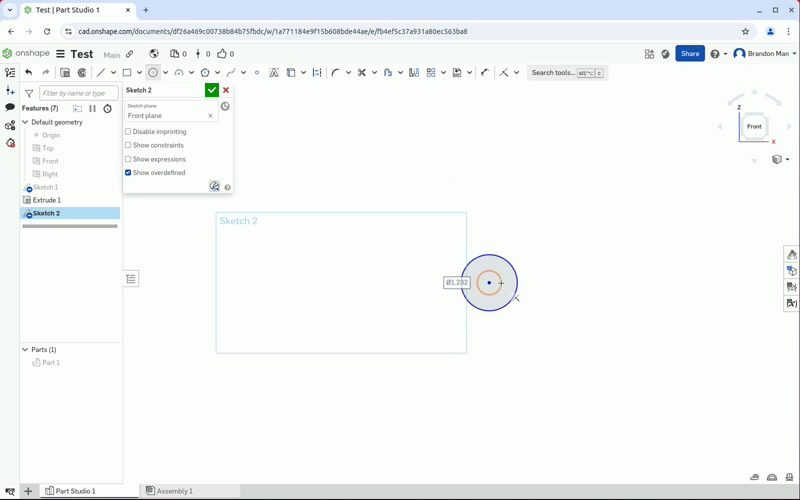
scroll(-6)
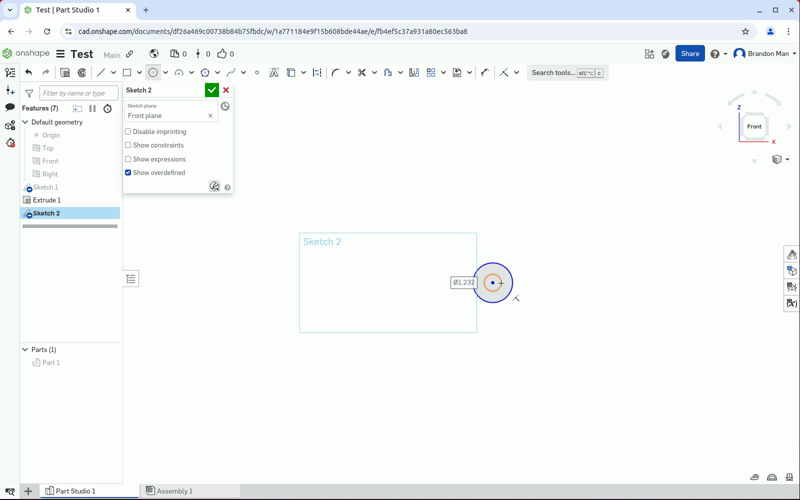
scroll(-6)
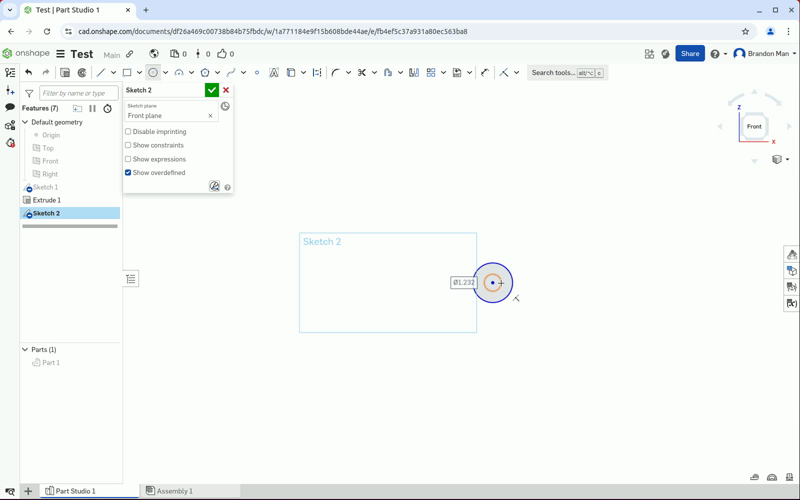
scroll(-6)
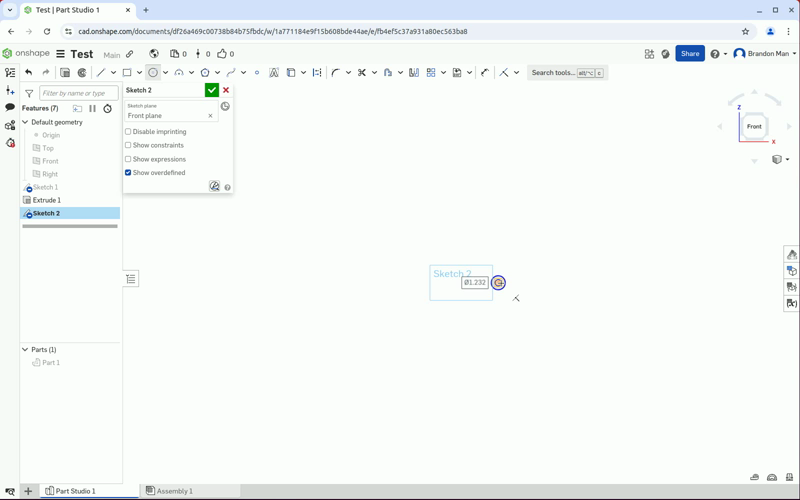
key(esc)
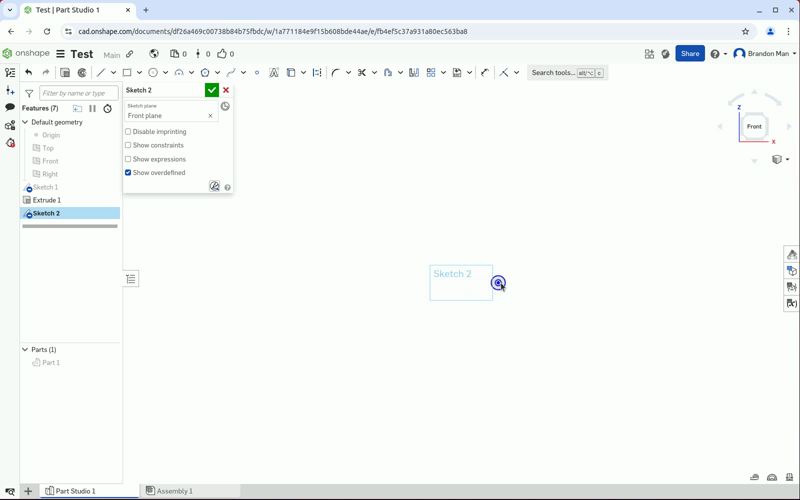
mouse_move(504, 283)
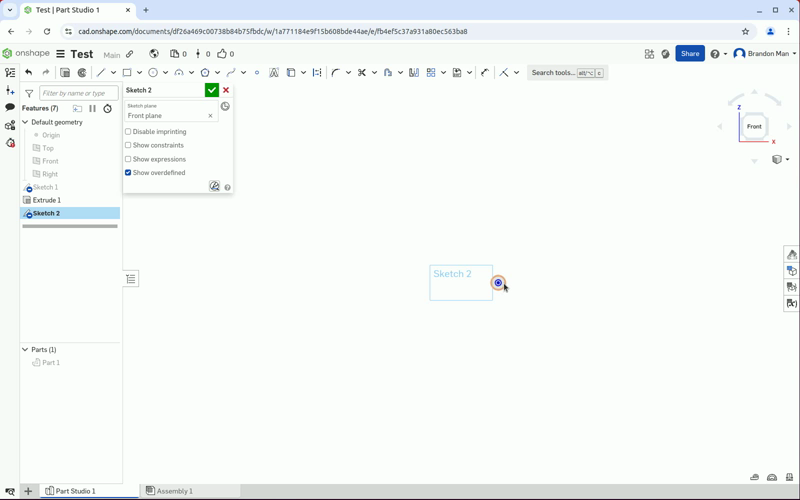
scroll(6)
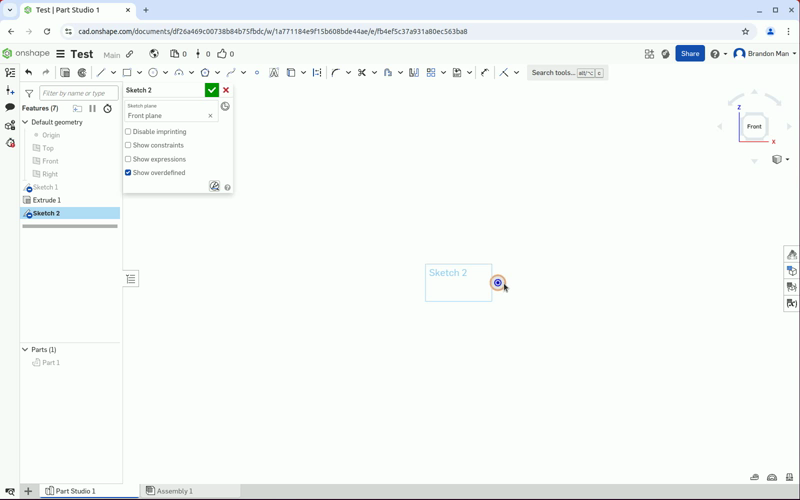
scroll(6)
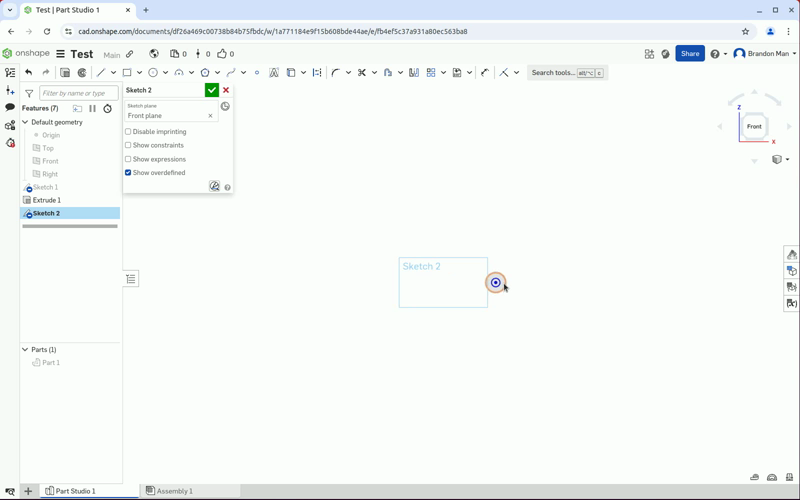
scroll(6)
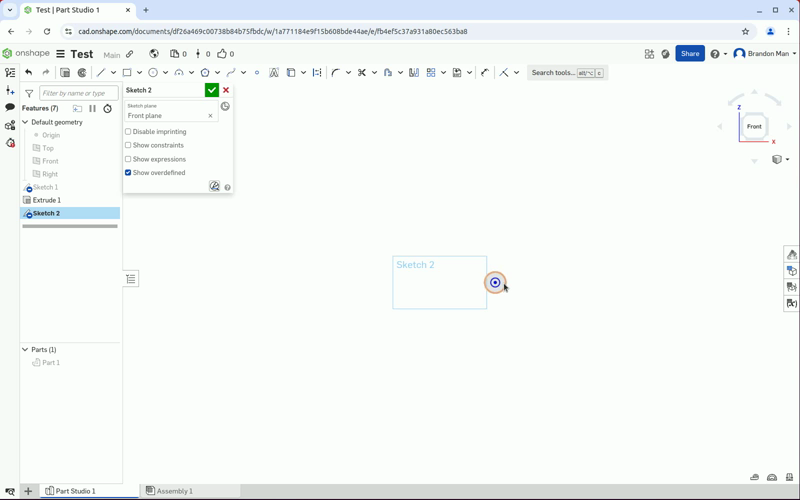
scroll(6)
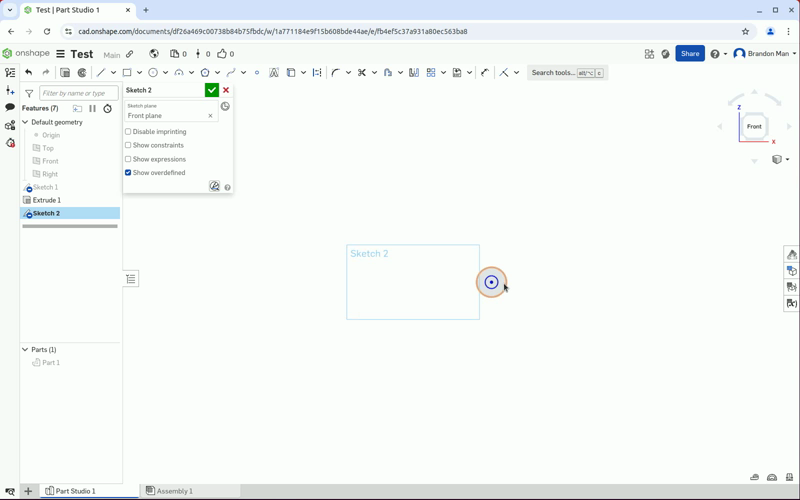
scroll(6)
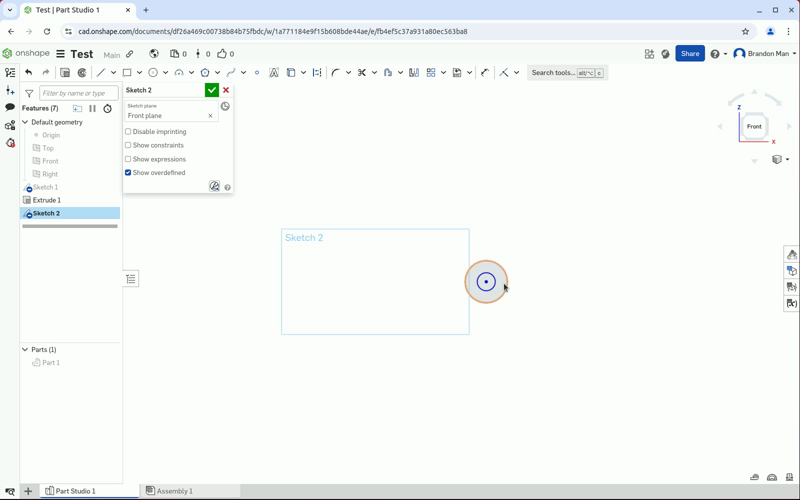
scroll(6)
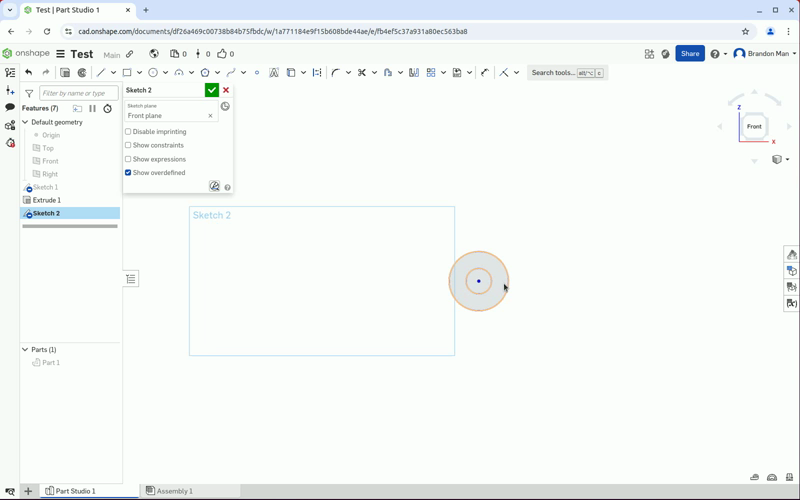
scroll(6)
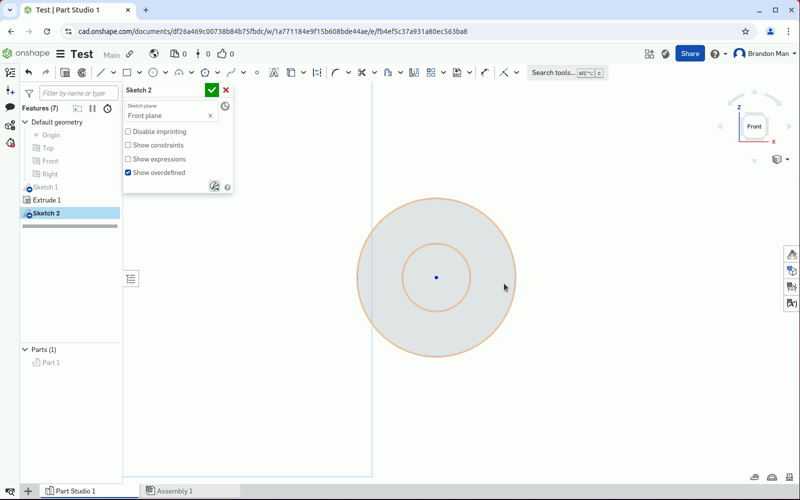
click(504, 283)
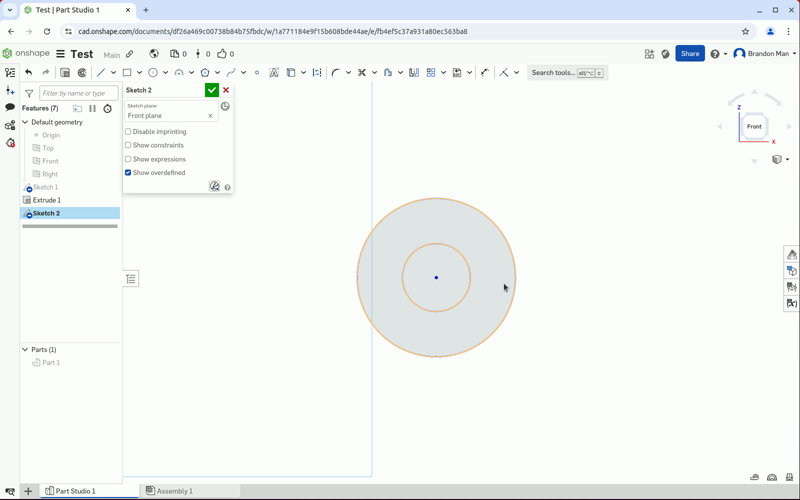
scroll(-6)
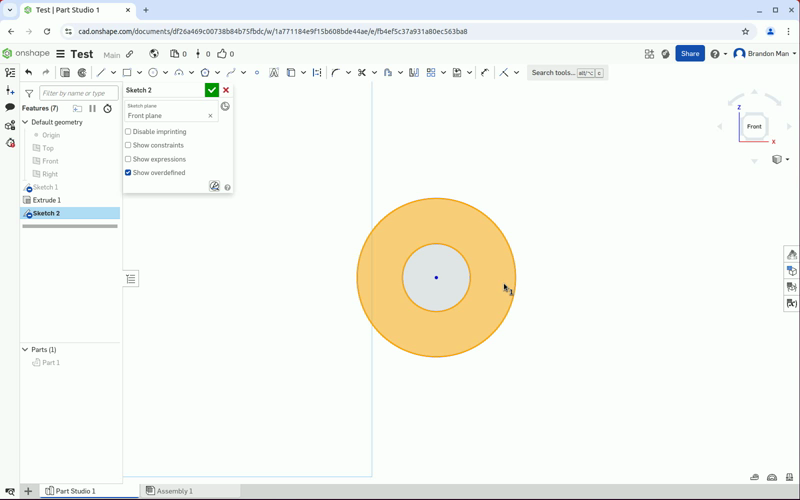
scroll(-6)
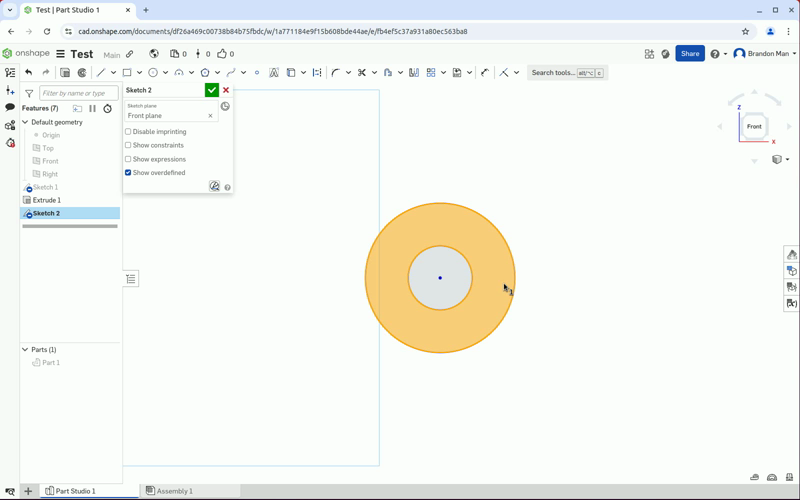
scroll(-6)
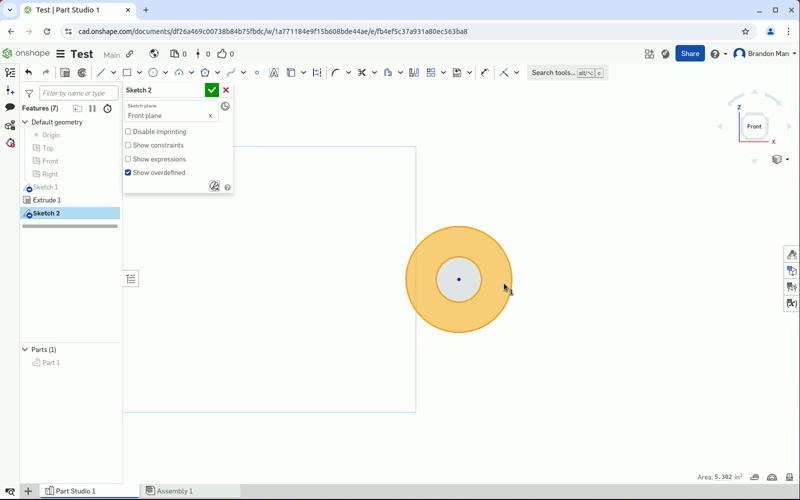
scroll(-6)
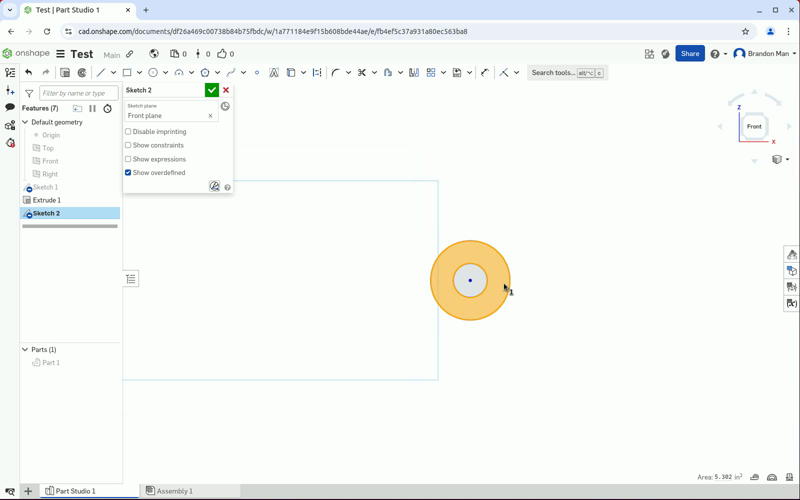
scroll(-6)
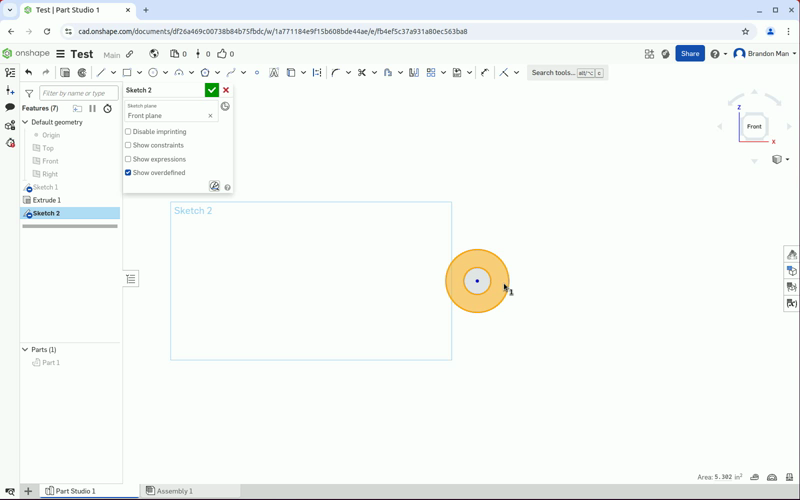
scroll(-6)
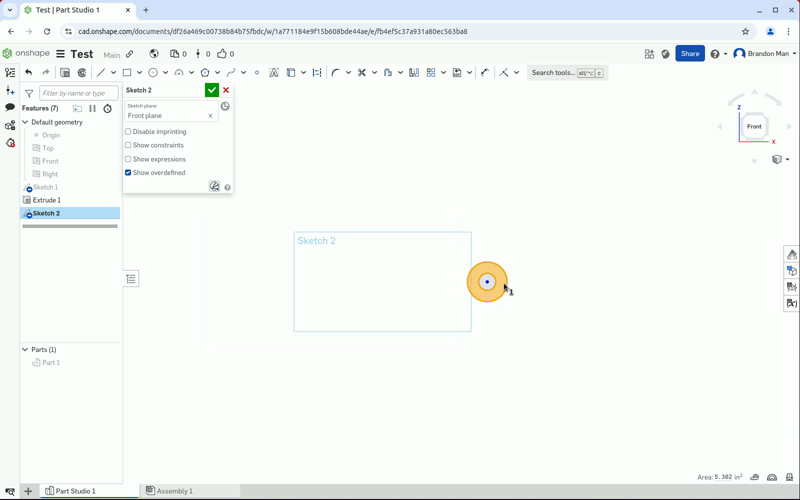
scroll(-6)
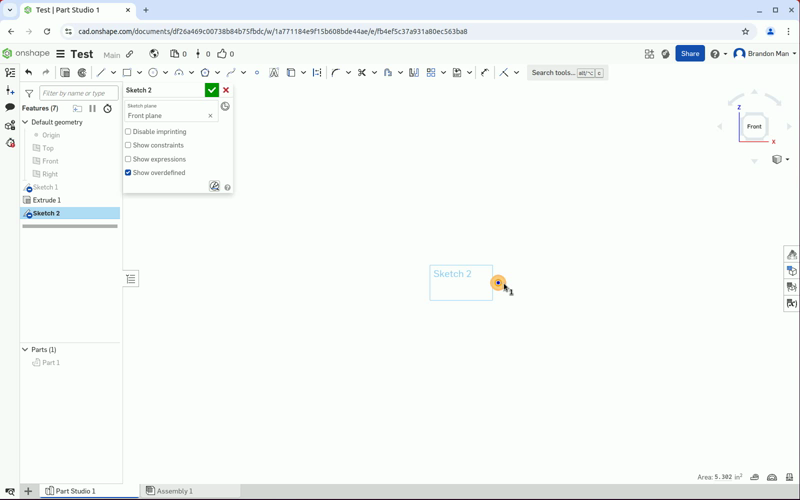
mouse_move(73, 352)
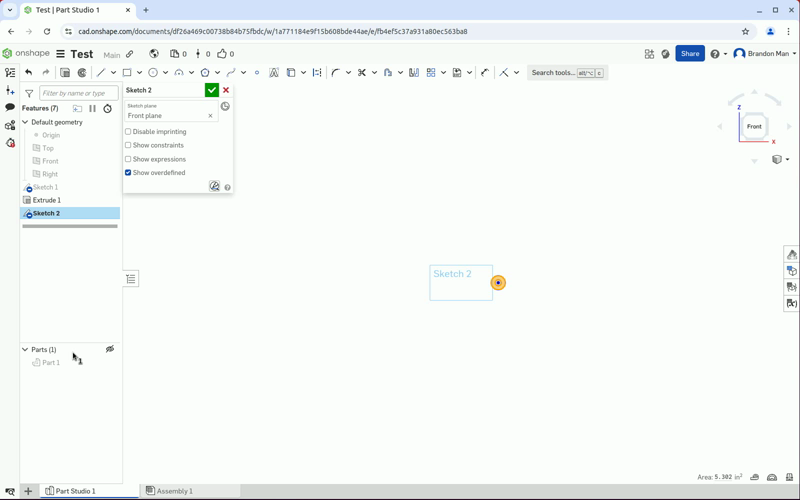
key(shift+y)
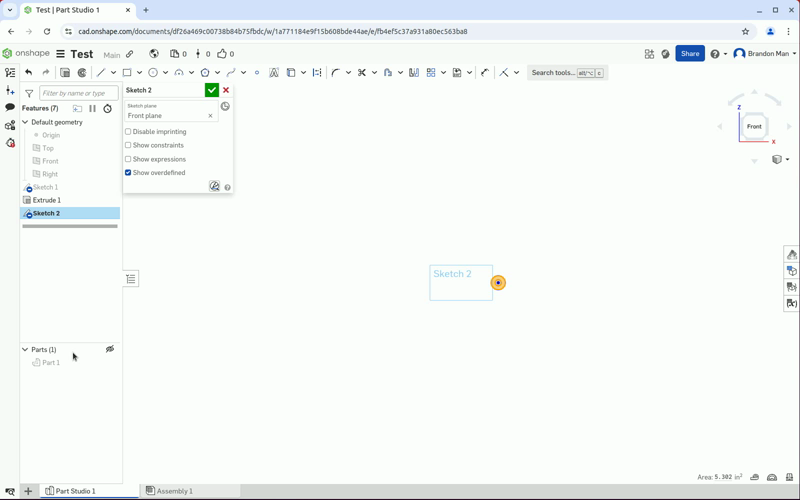
key(shift+e)
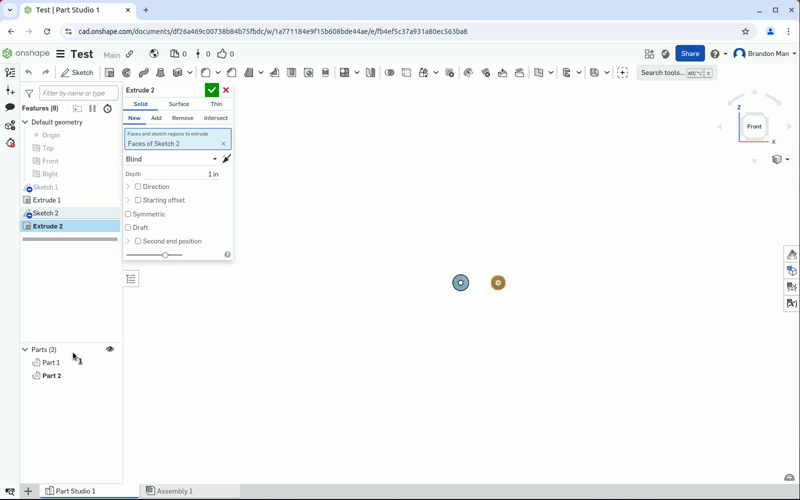
mouse_move(143, 106)
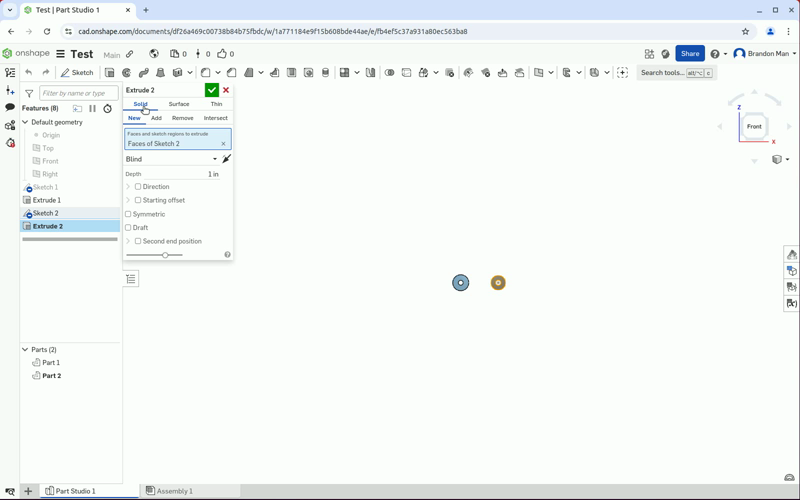
click(143, 106)
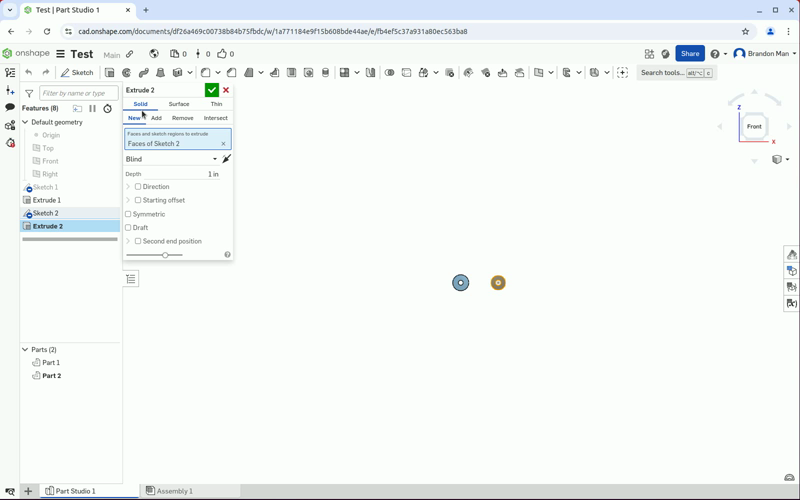
mouse_move(137, 120)
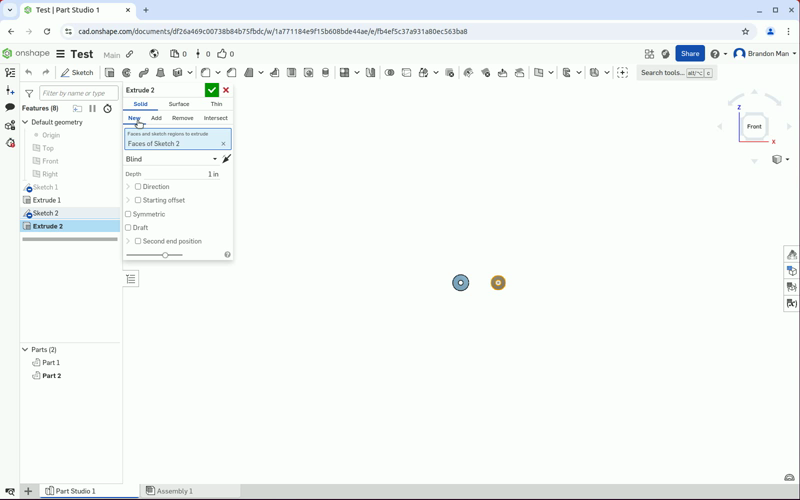
click(137, 120)
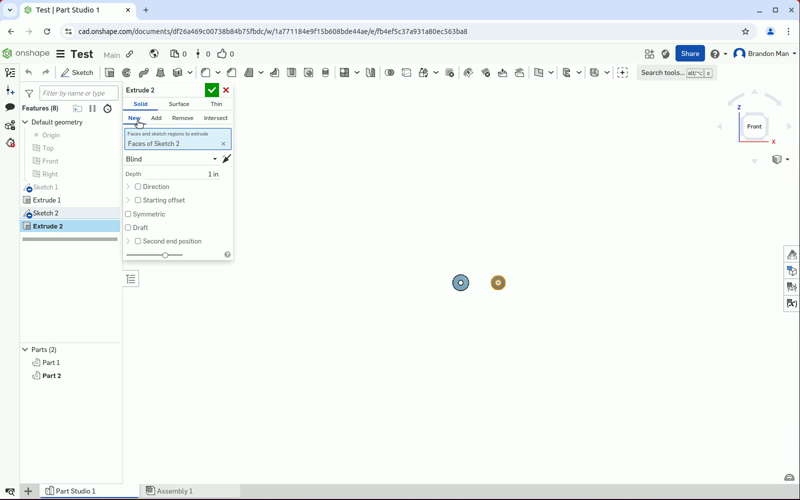
key(tab, 4)
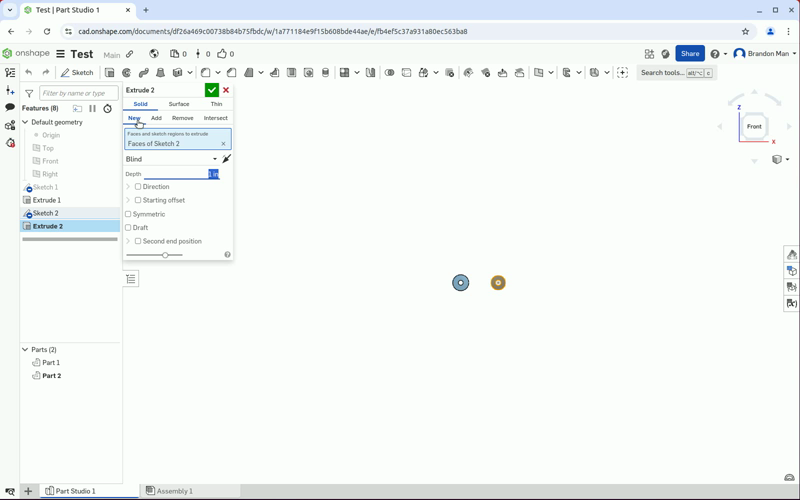
text(0.481)
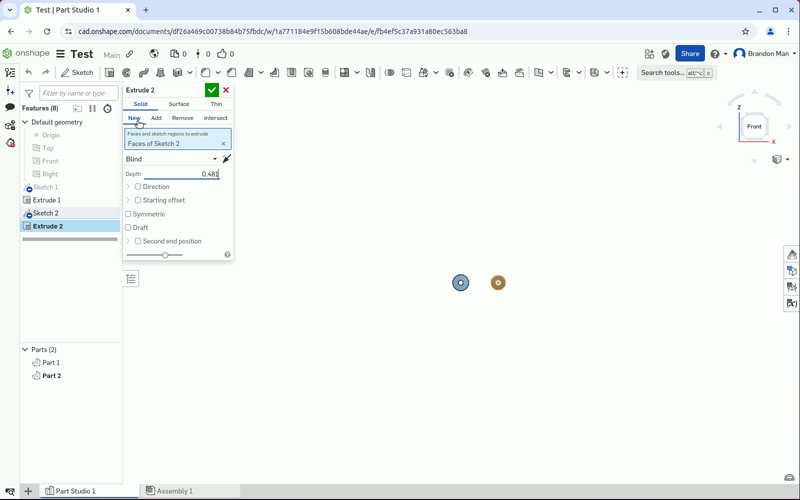
key(enter)
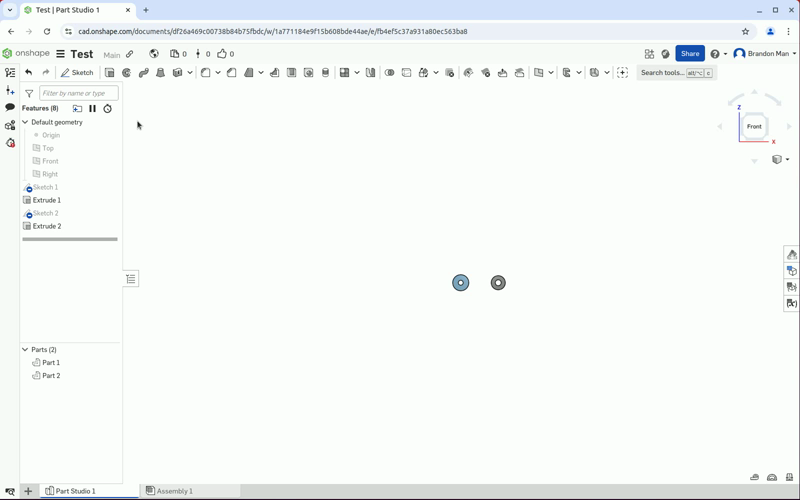
key(shift+h)
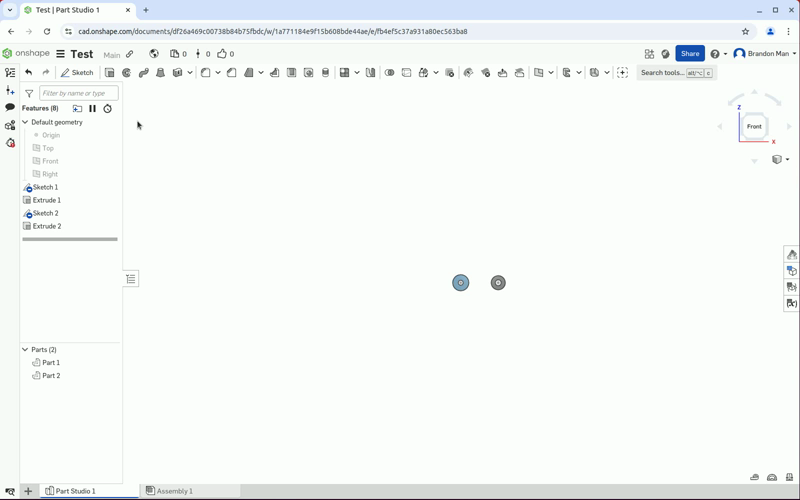
key(shift+h)
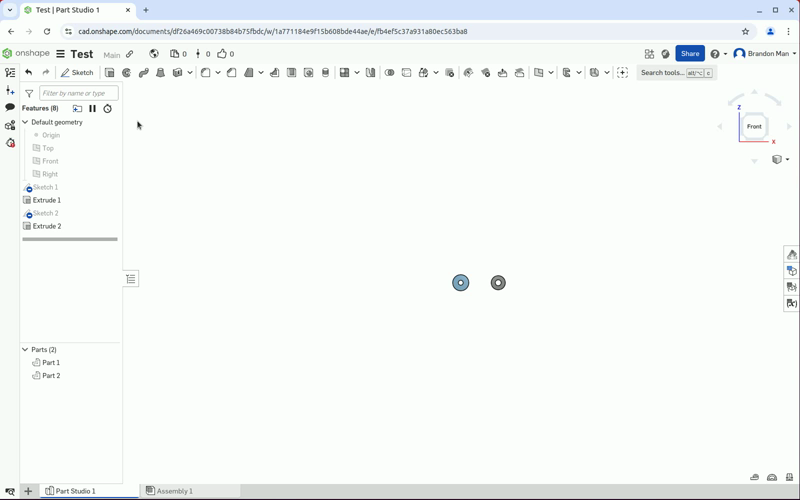
mouse_move(73, 189)
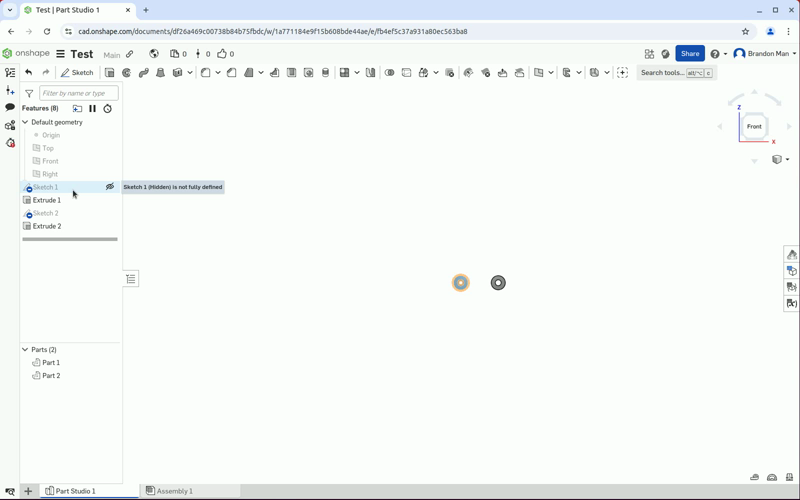
click(73, 189)
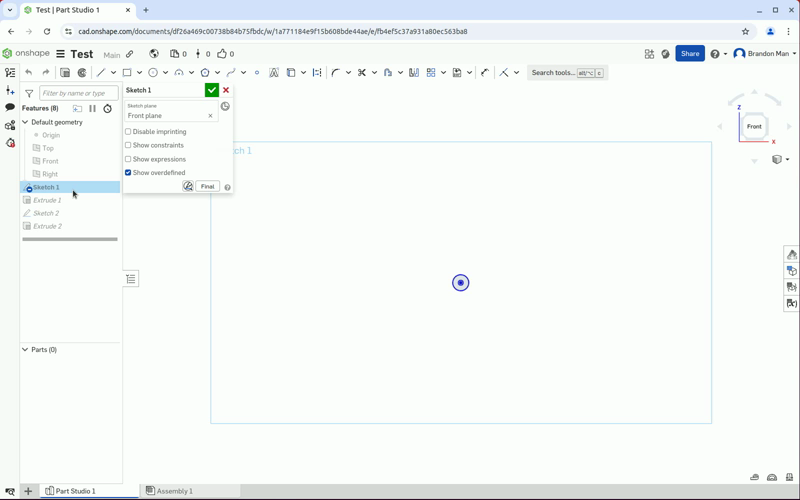
mouse_move(229, 92)
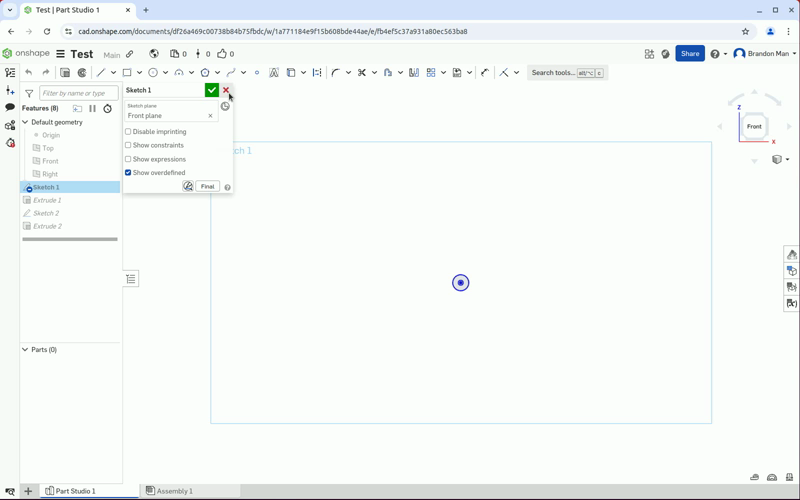
click(229, 92)
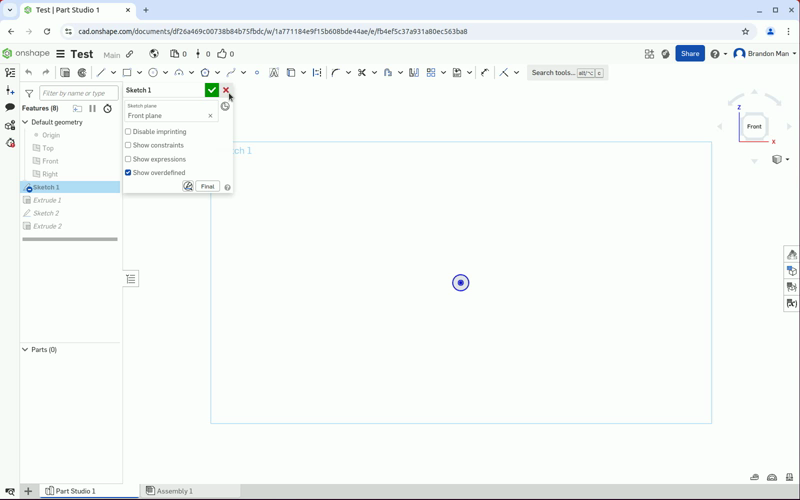
key(shift+s)
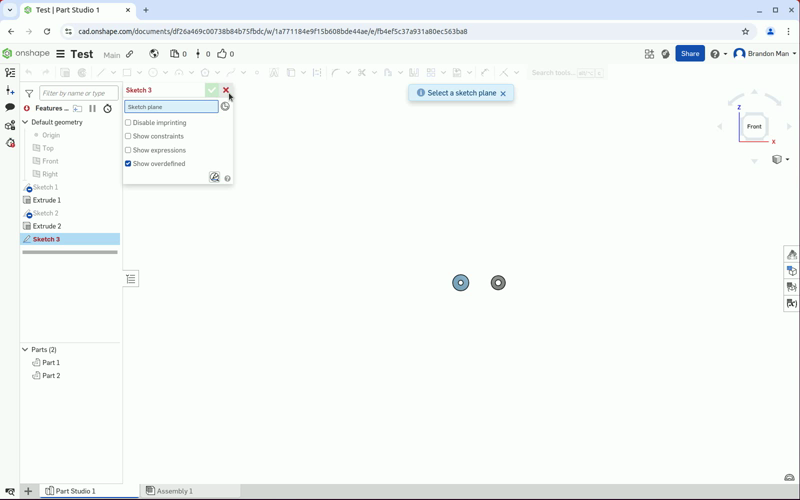
mouse_move(73, 163)
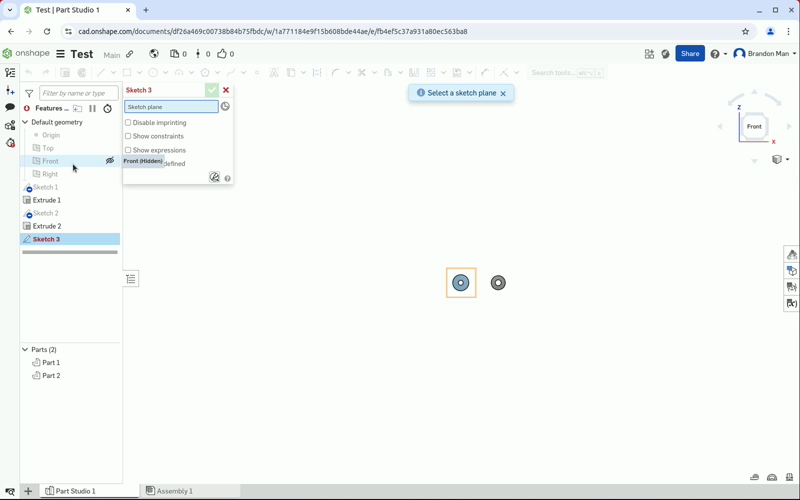
click(73, 163)
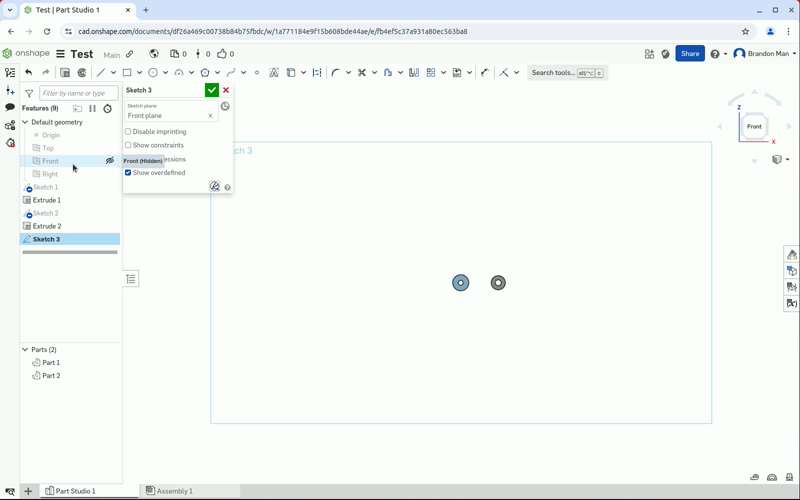
mouse_move(73, 352)
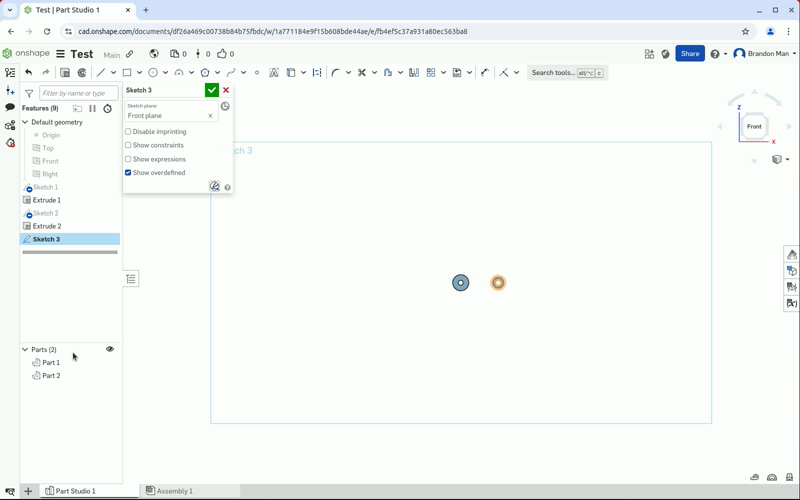
key(y)
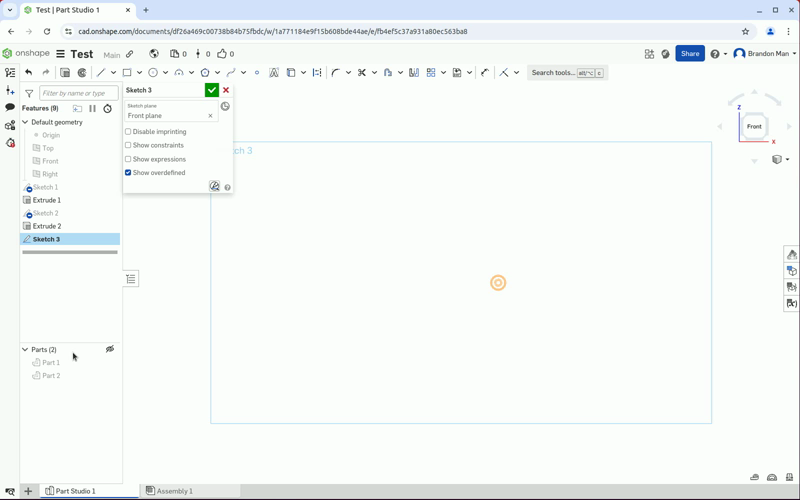
key(c)
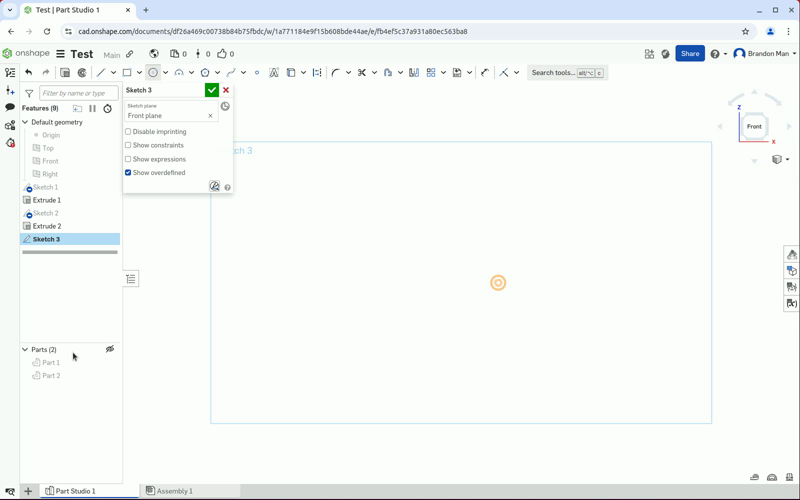
key_down(shift)
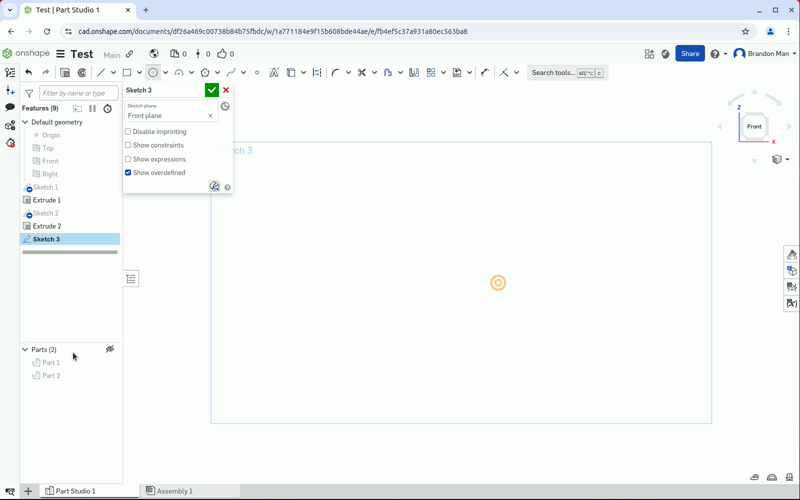
mouse_move(460, 178)
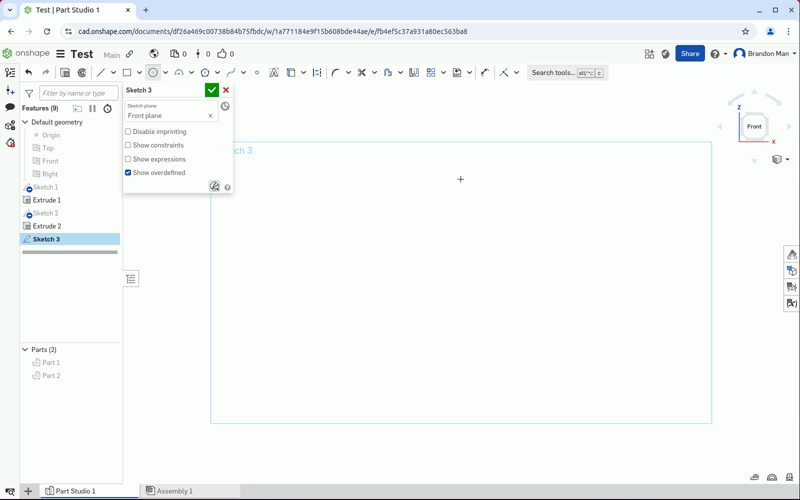
click(460, 178)
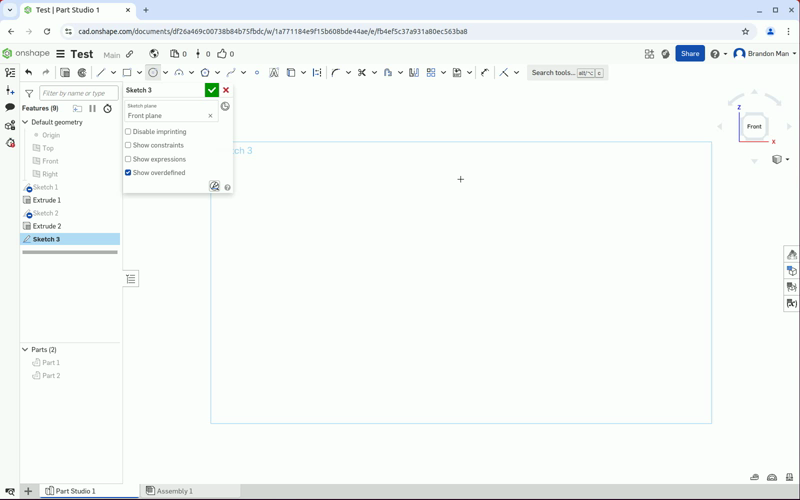
key_up(shift)
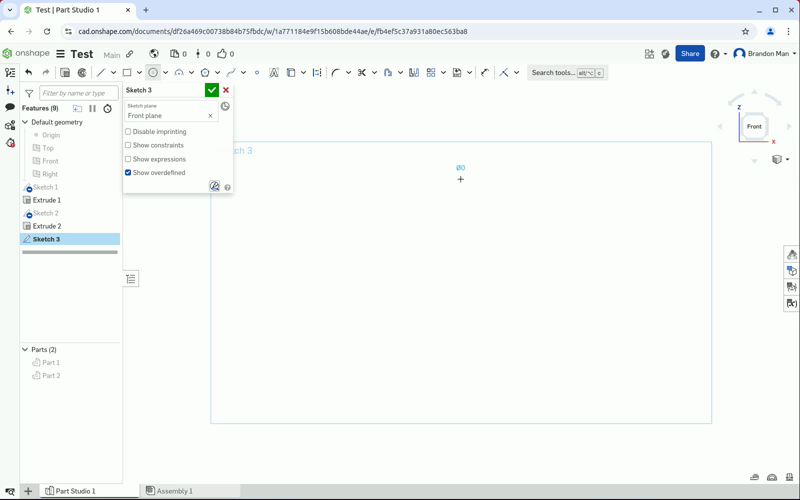
mouse_move(468, 178)
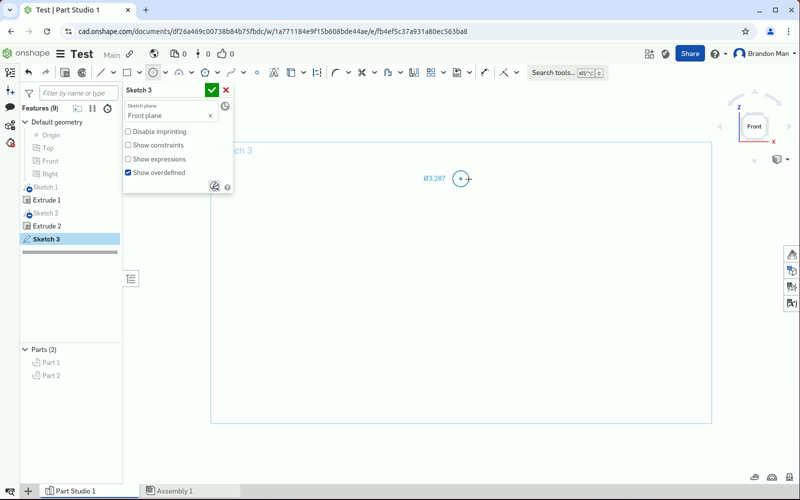
click(468, 178)
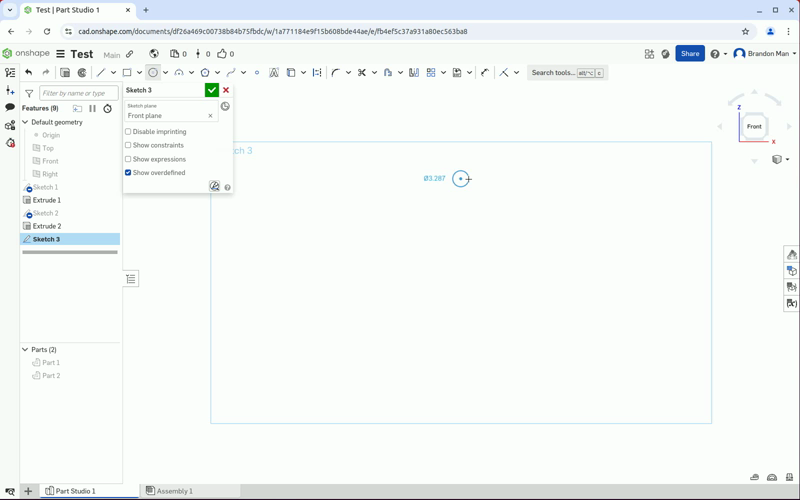
key(esc)
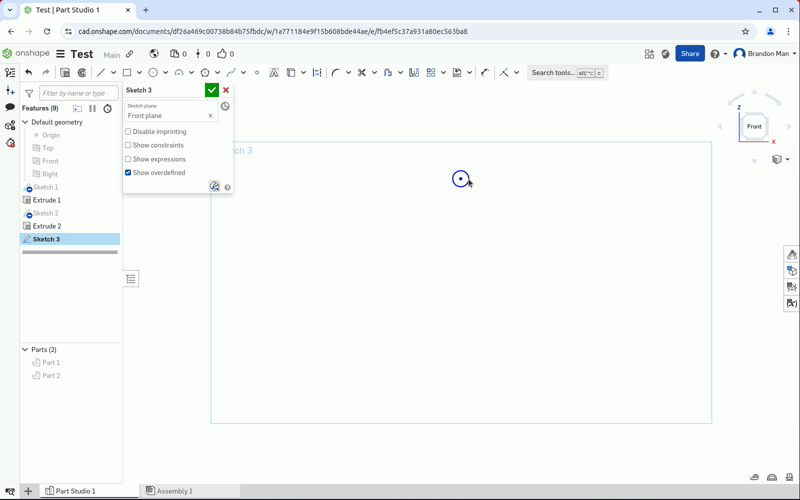
key(c)
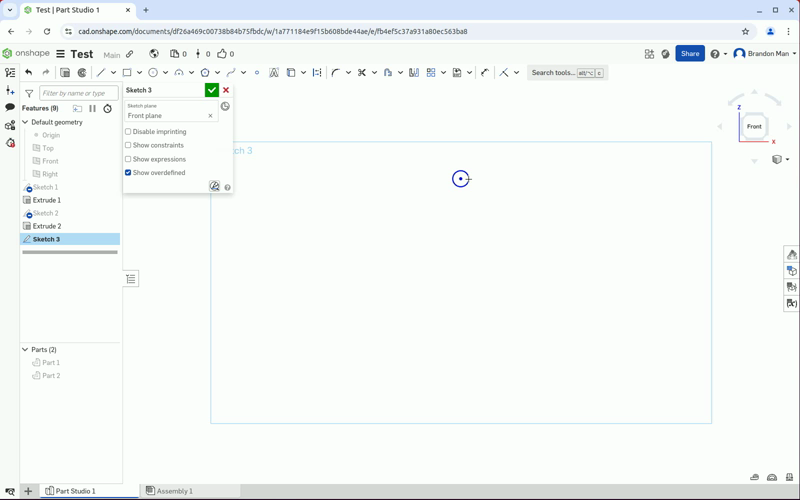
key_down(shift)
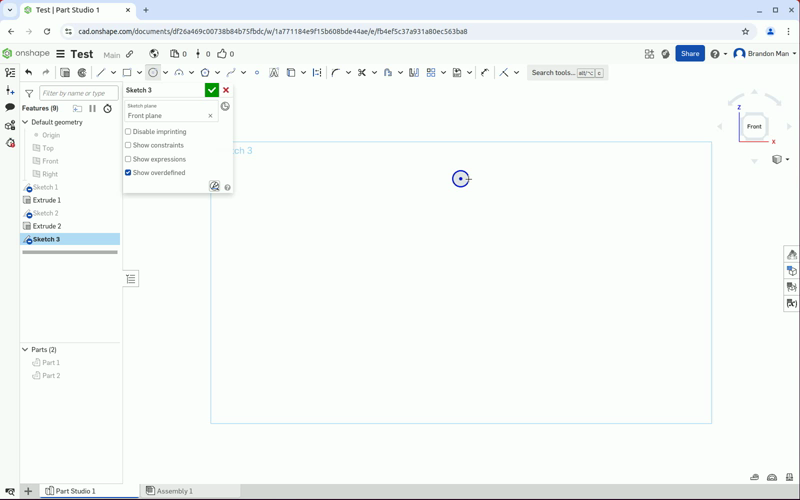
mouse_move(460, 178)
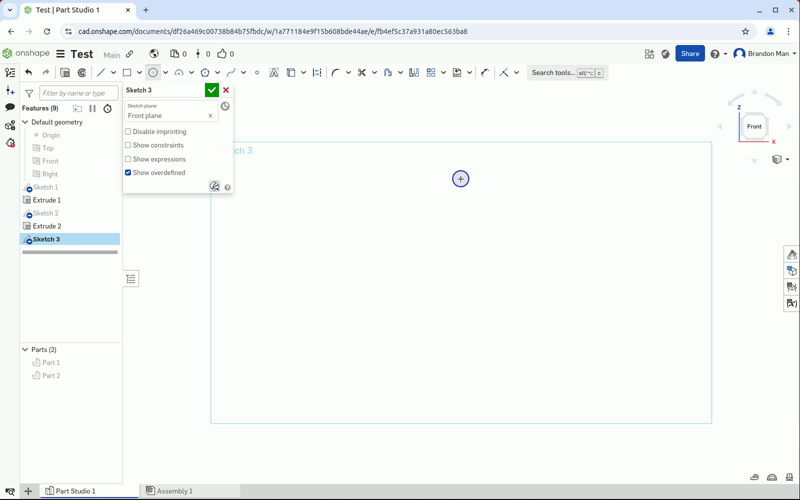
click(460, 178)
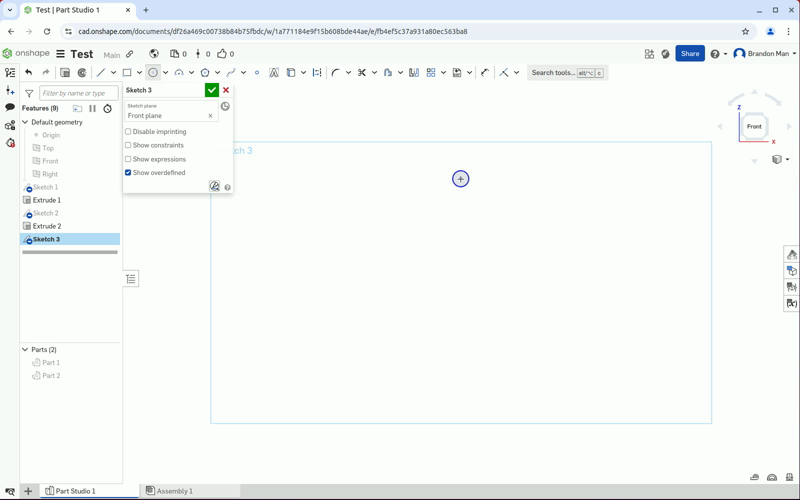
key_up(shift)
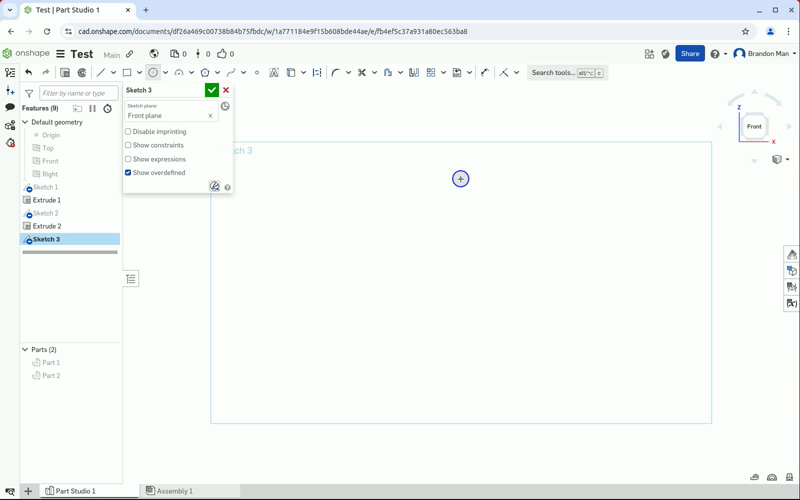
mouse_move(463, 178)
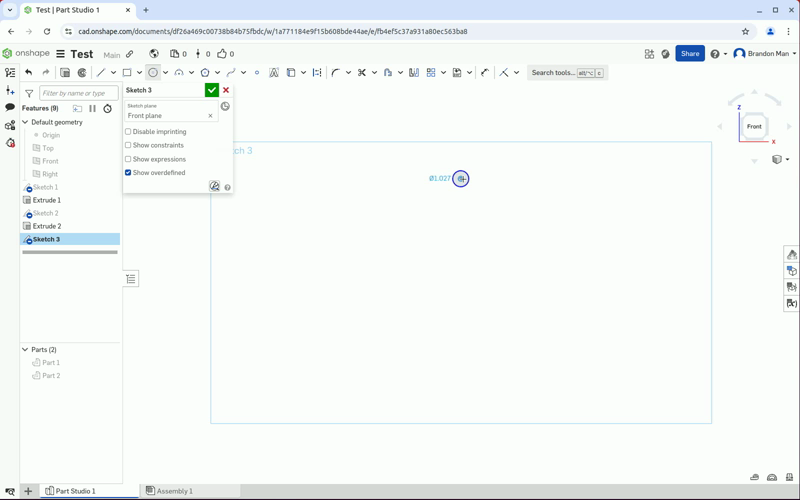
scroll(6)
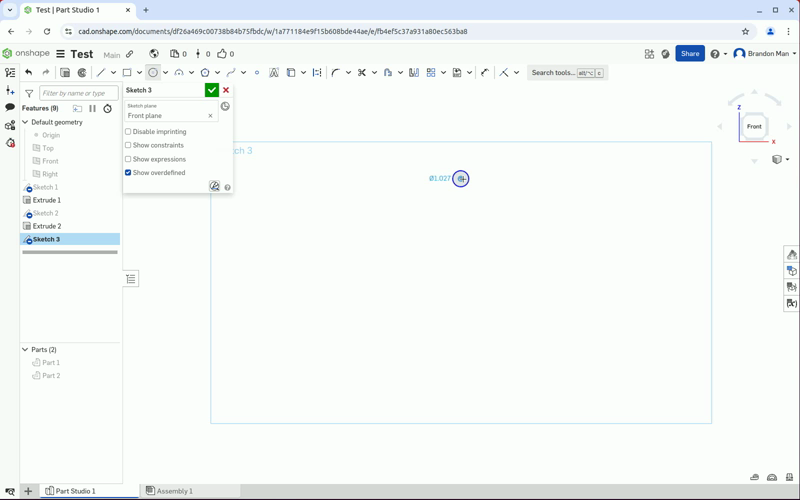
scroll(6)
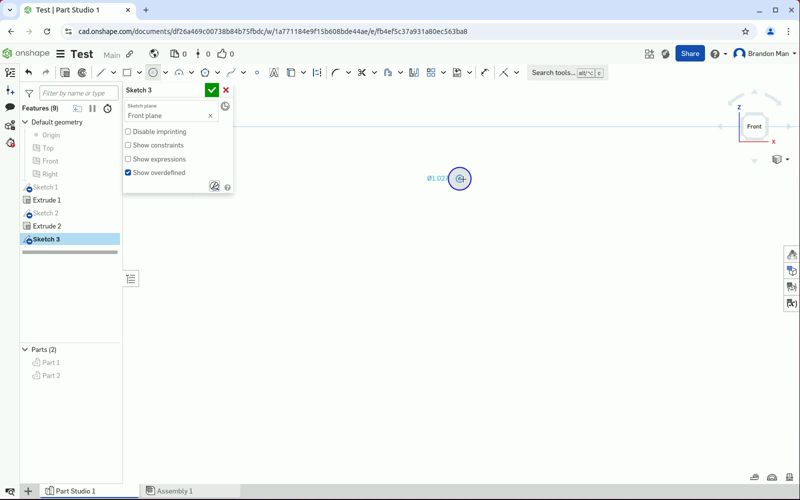
scroll(6)
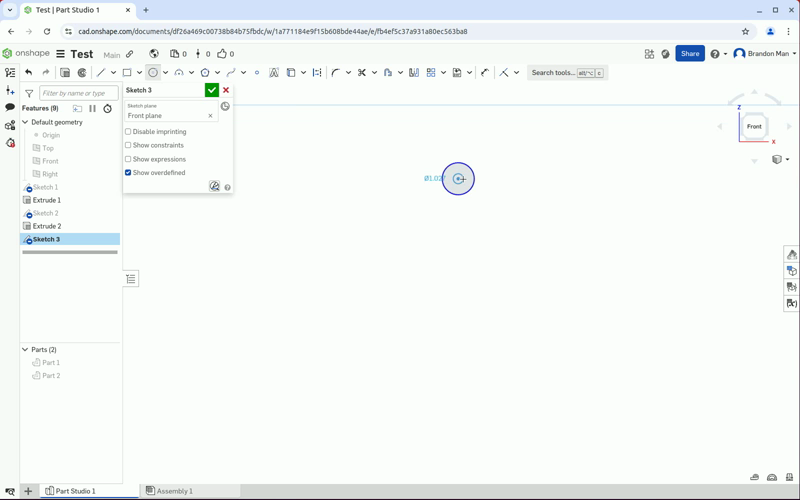
scroll(6)
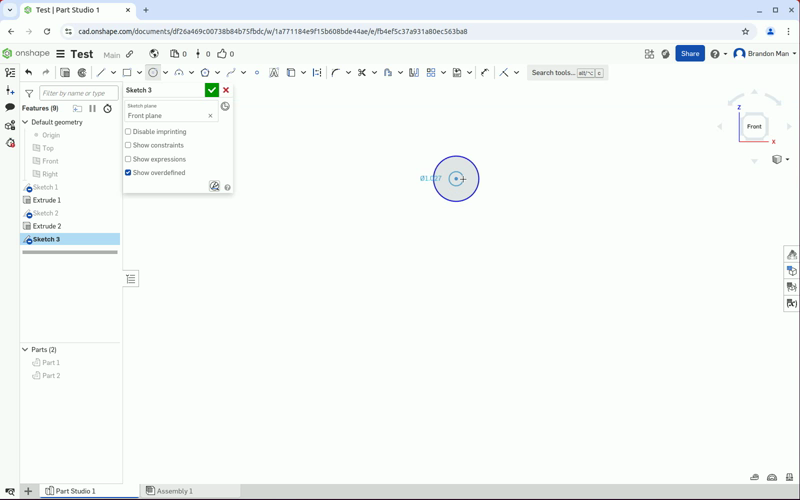
scroll(6)
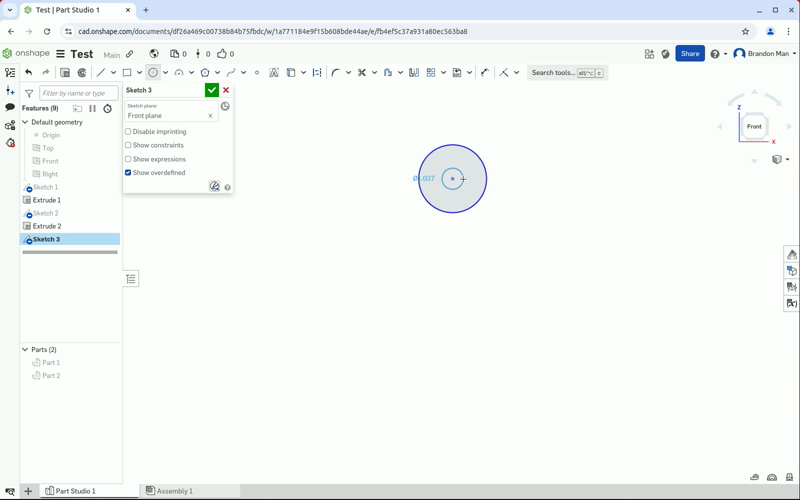
scroll(6)
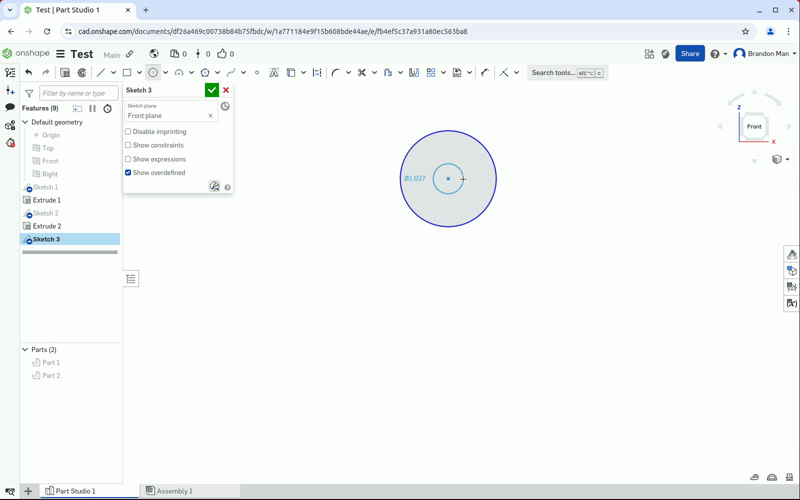
scroll(6)
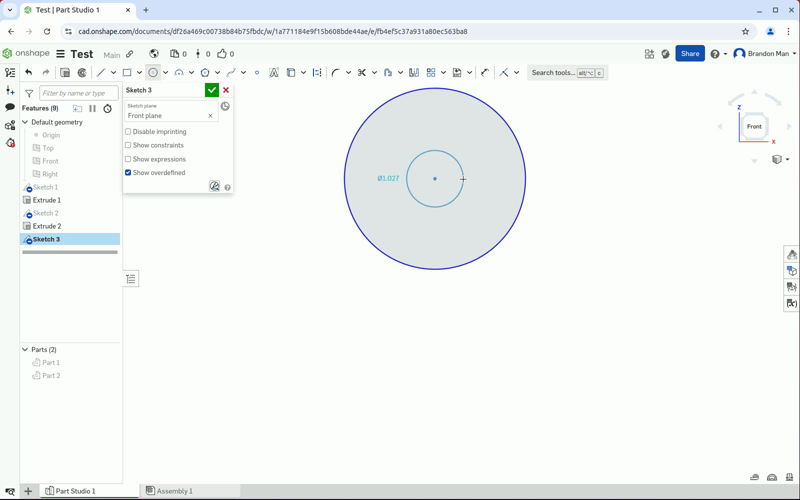
click(463, 178)
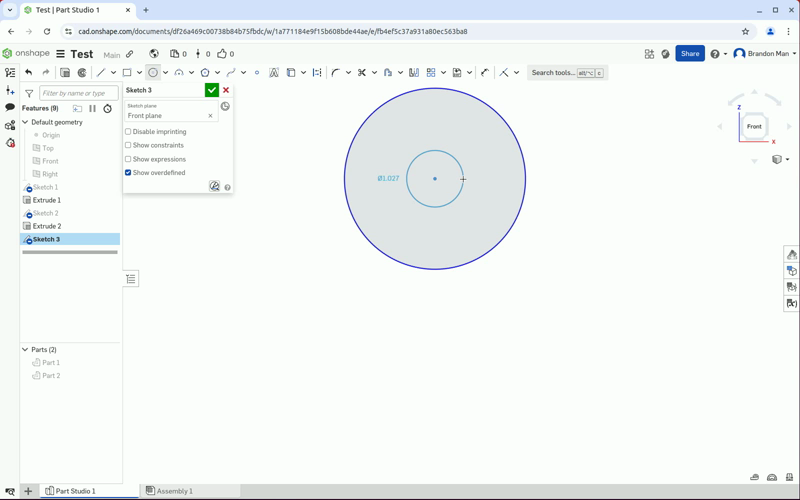
scroll(-6)
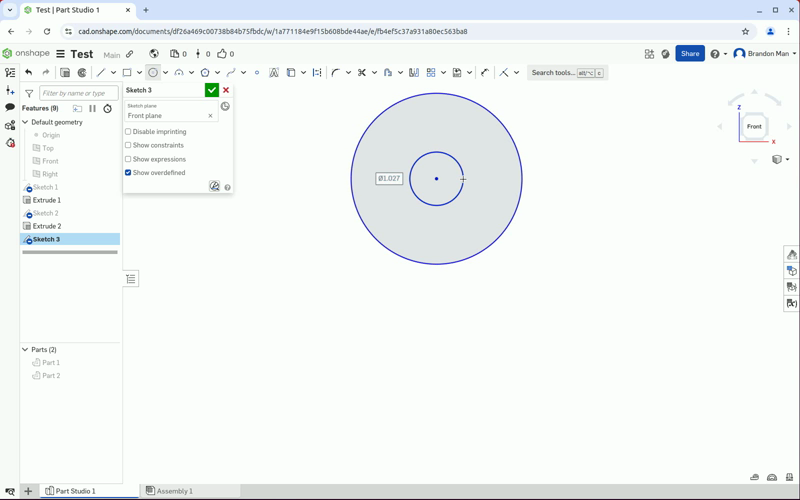
scroll(-6)
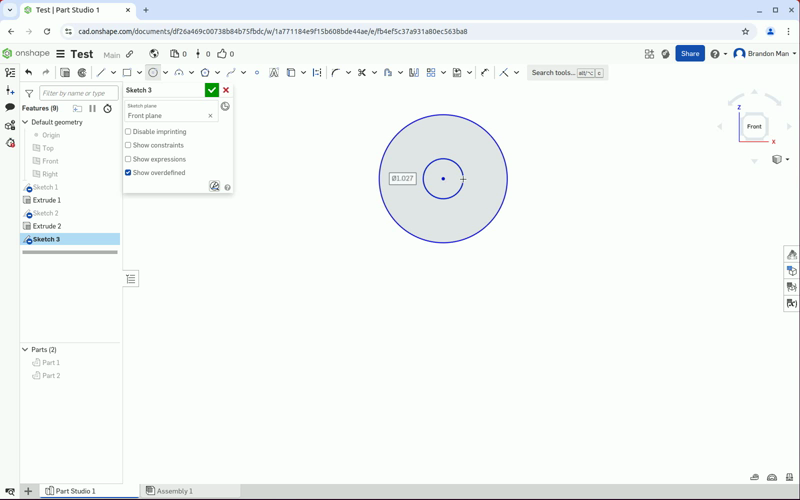
scroll(-6)
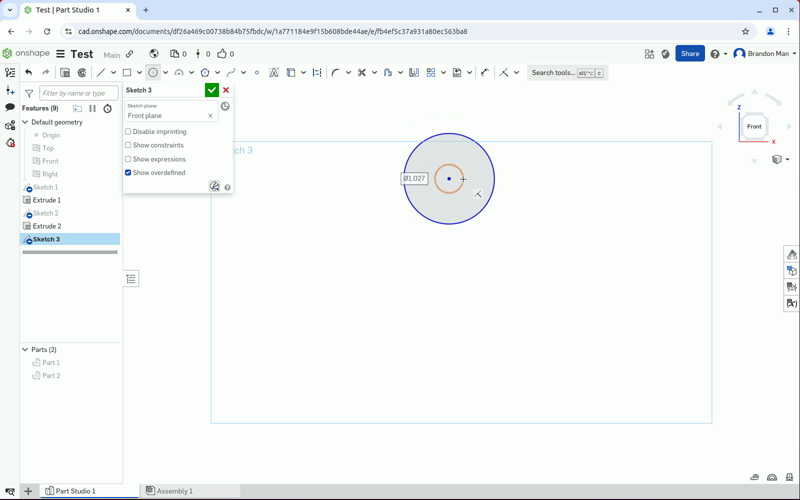
scroll(-6)
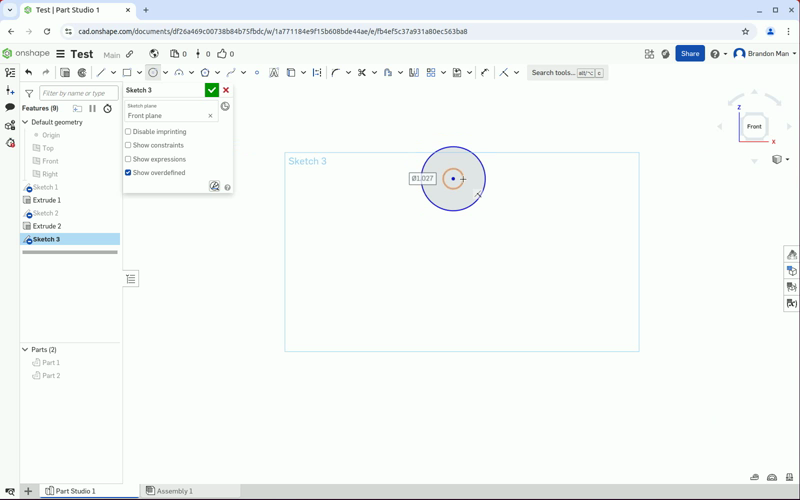
scroll(-6)
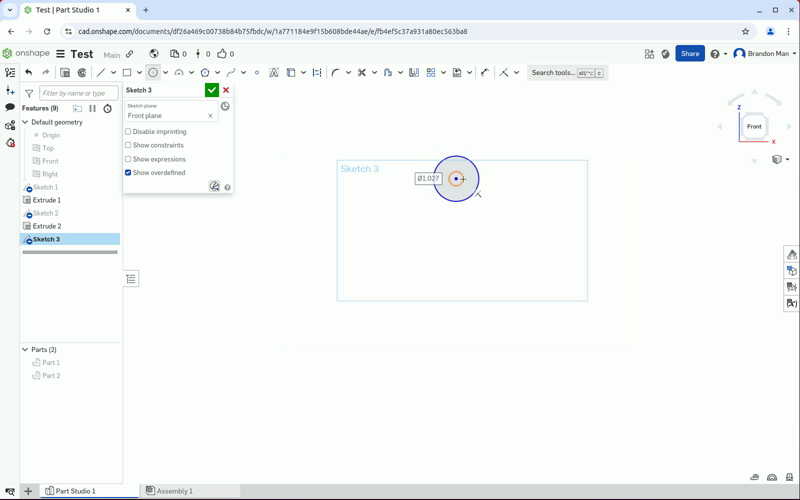
scroll(-6)
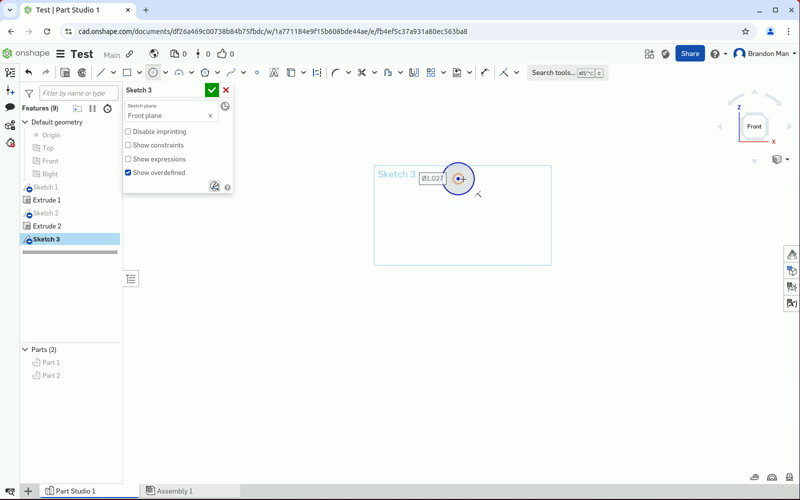
scroll(-6)
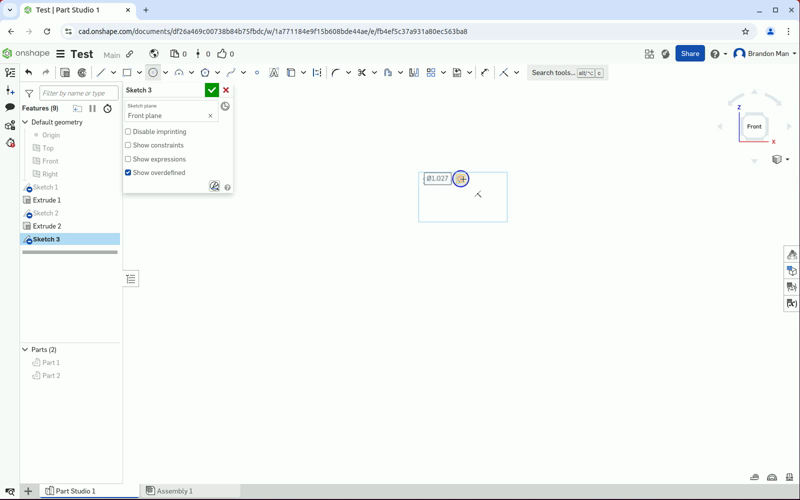
key(esc)
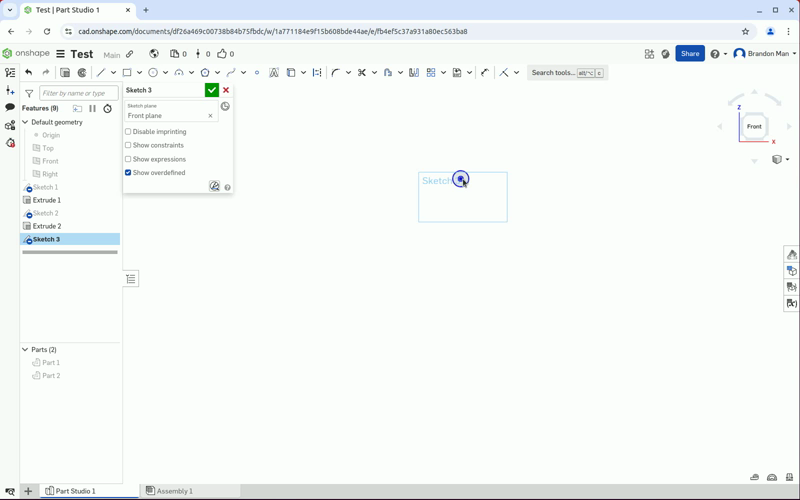
mouse_move(468, 179)
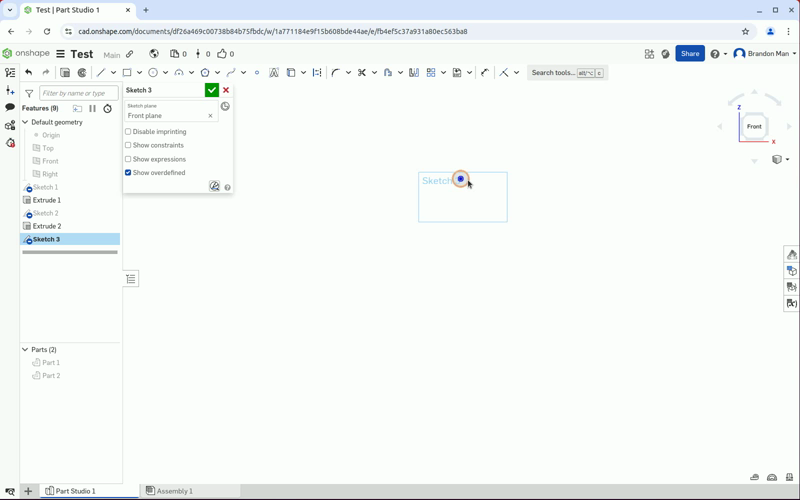
scroll(6)
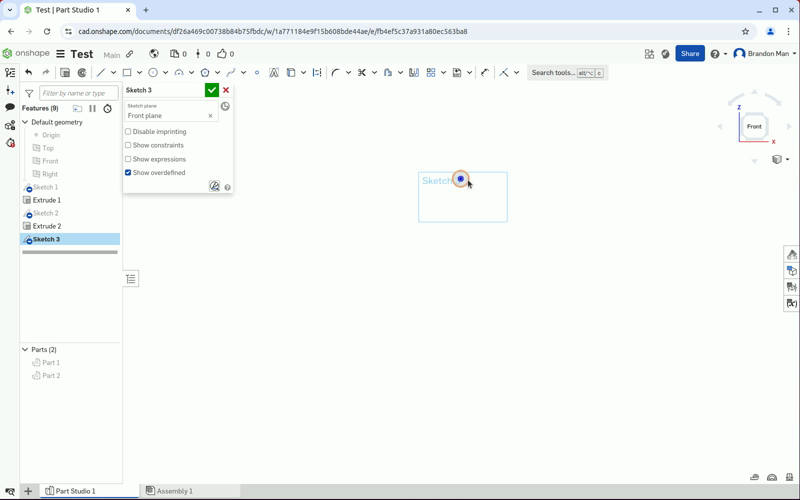
scroll(6)
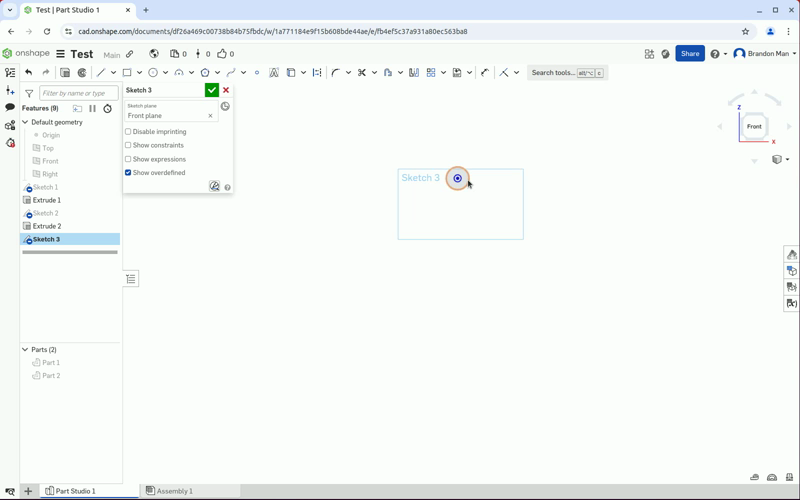
scroll(6)
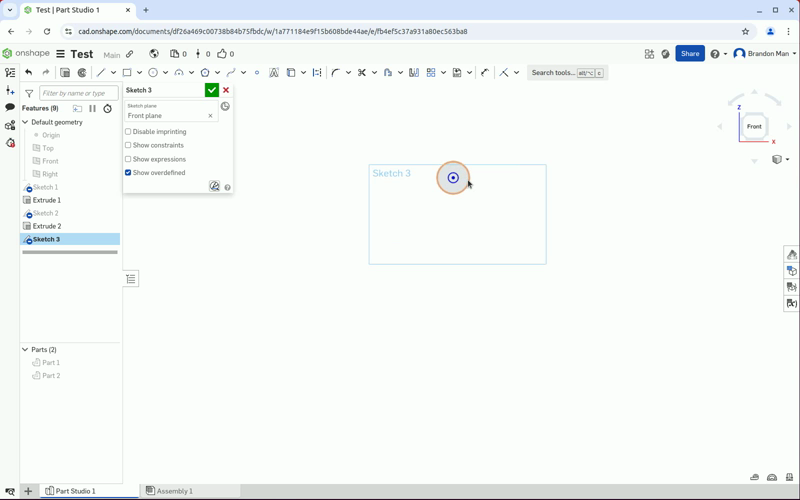
scroll(6)
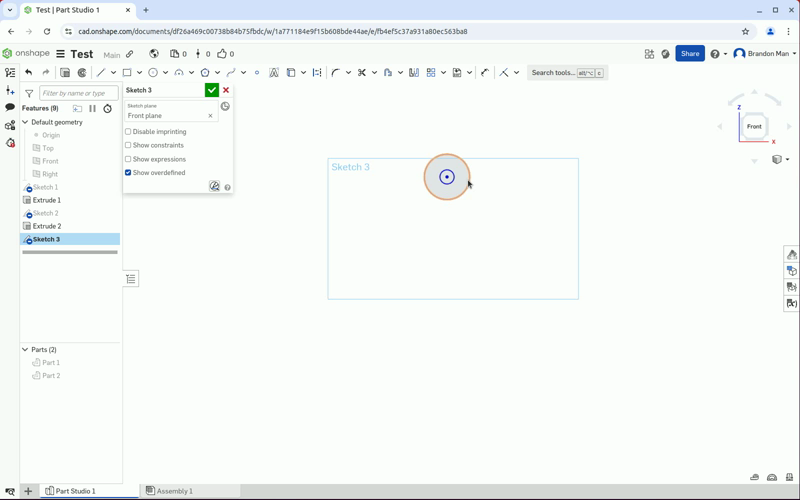
scroll(6)
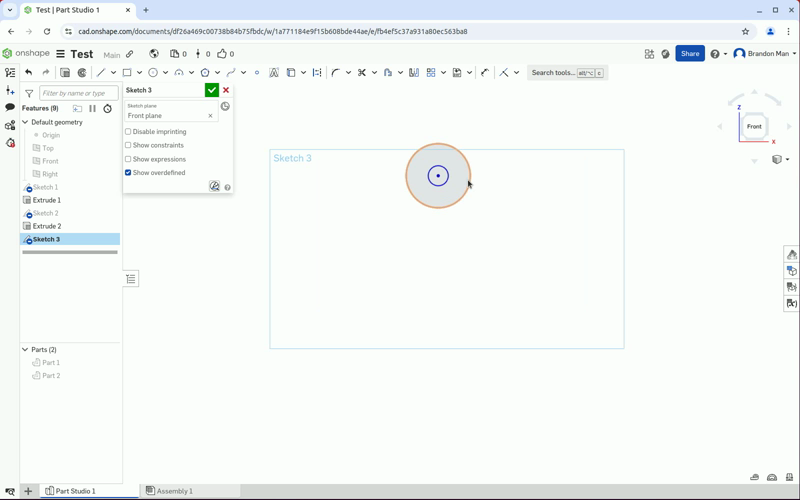
scroll(6)
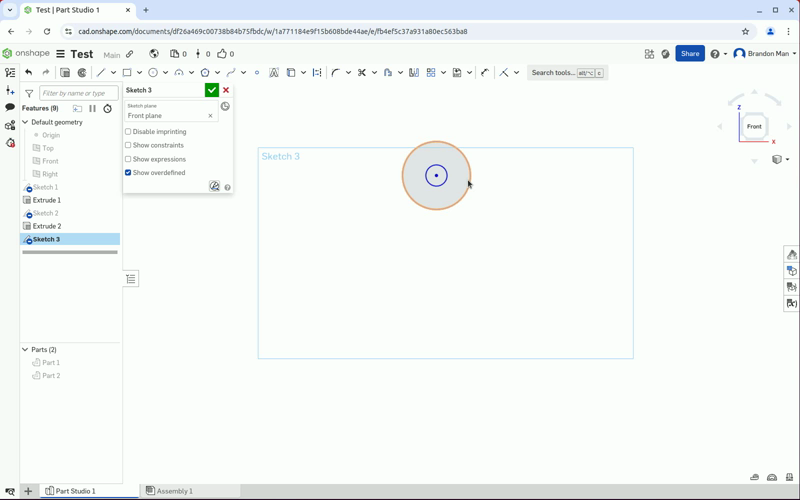
scroll(6)
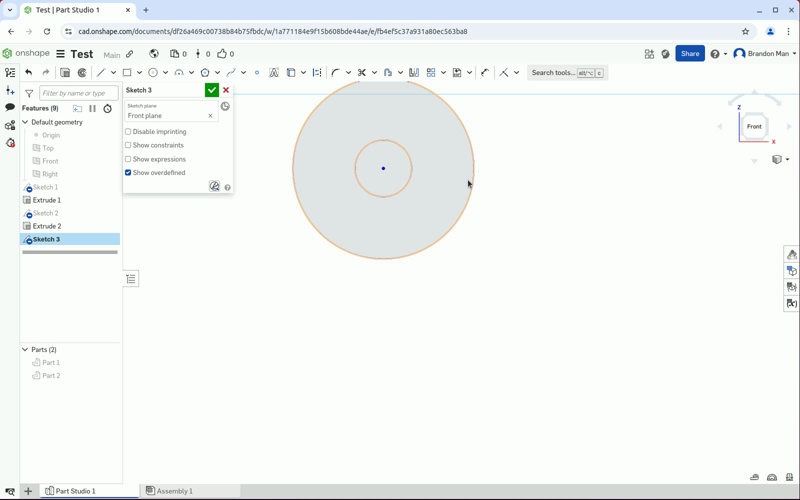
click(468, 179)
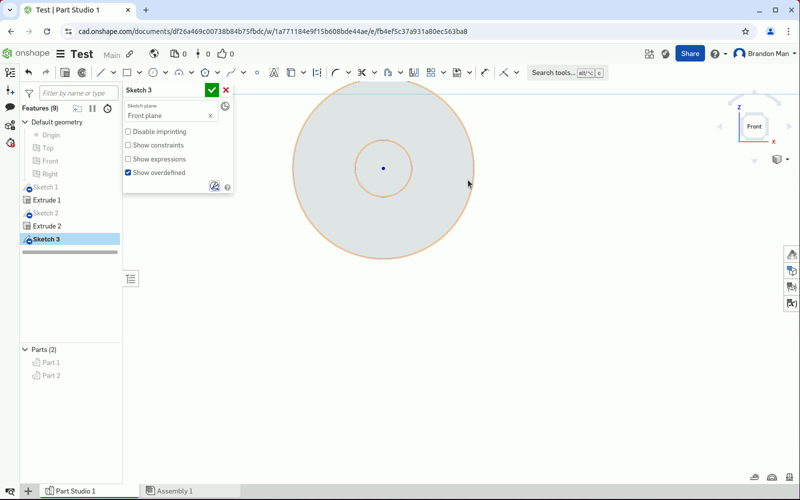
scroll(-6)
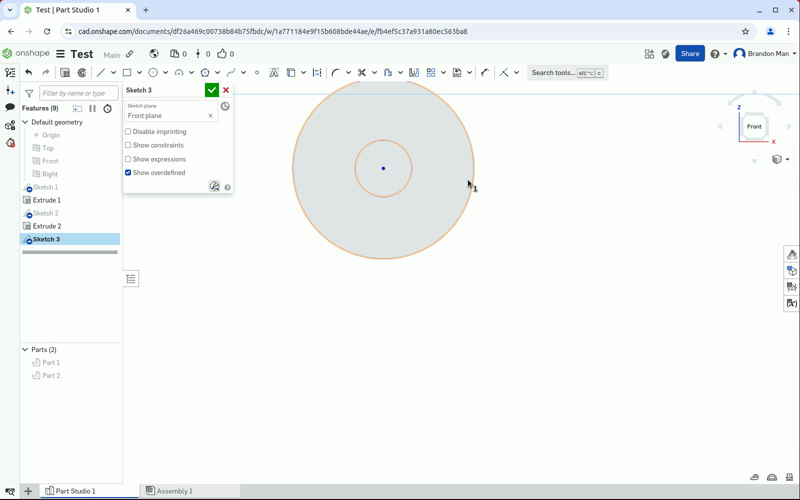
scroll(-6)
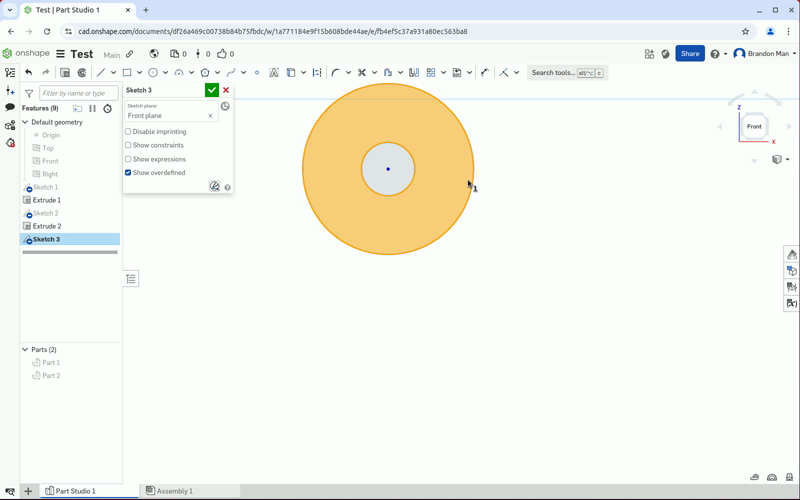
scroll(-6)
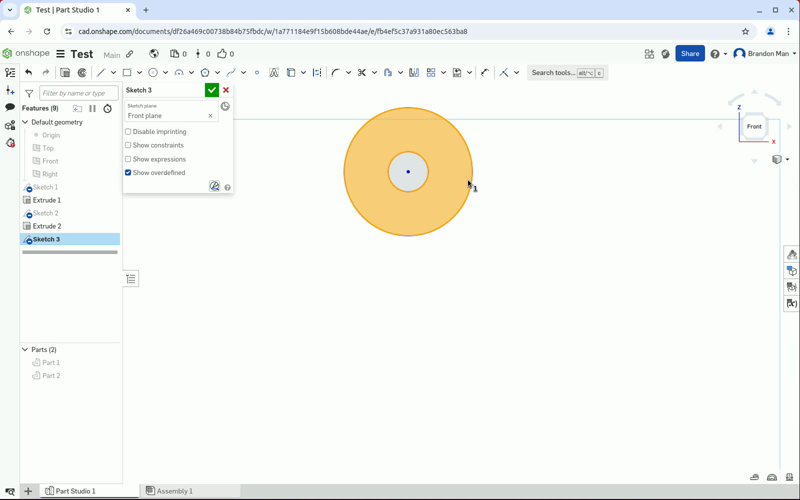
scroll(-6)
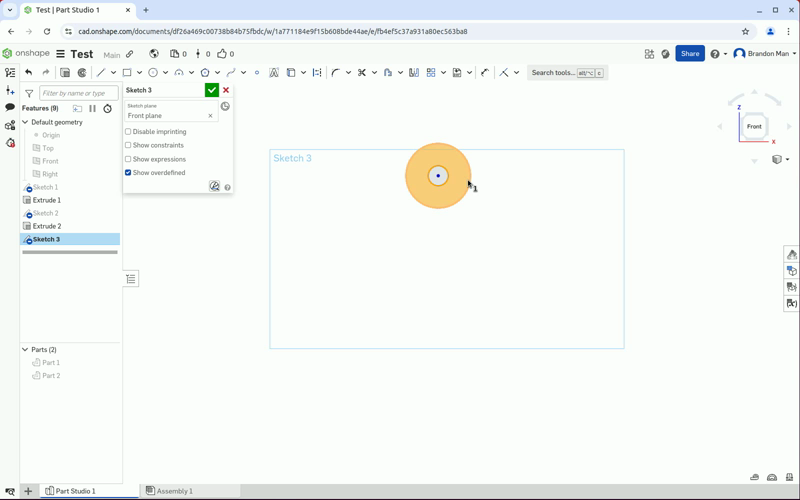
scroll(-6)
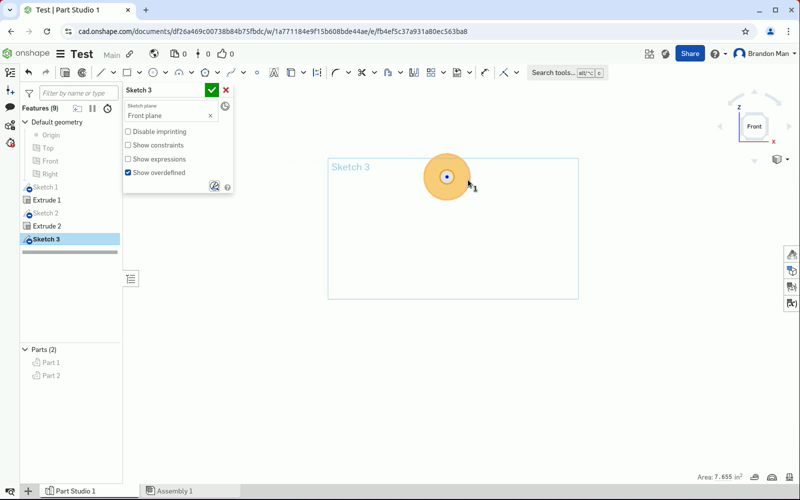
scroll(-6)
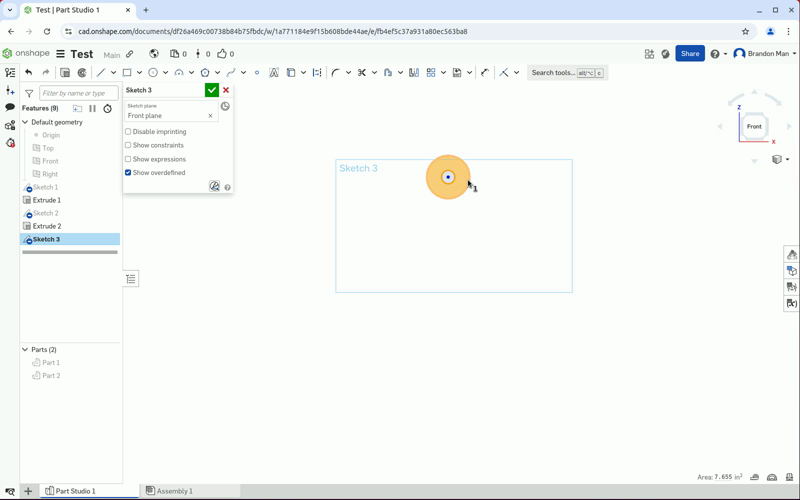
scroll(-6)
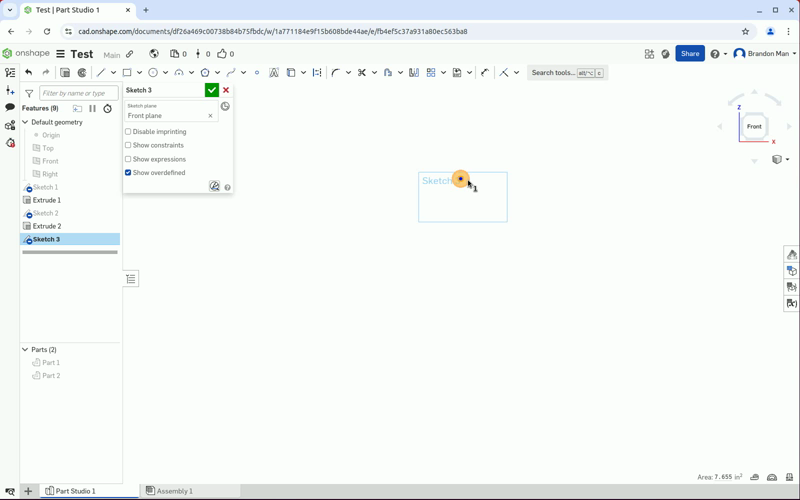
mouse_move(73, 352)
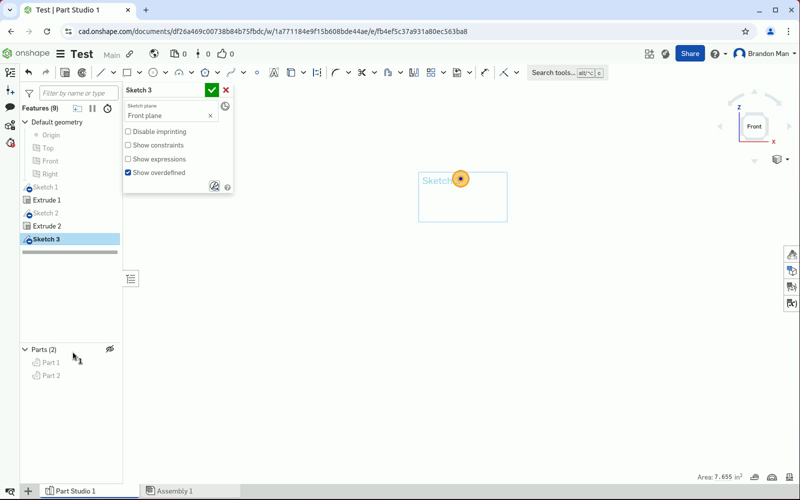
key(shift+y)
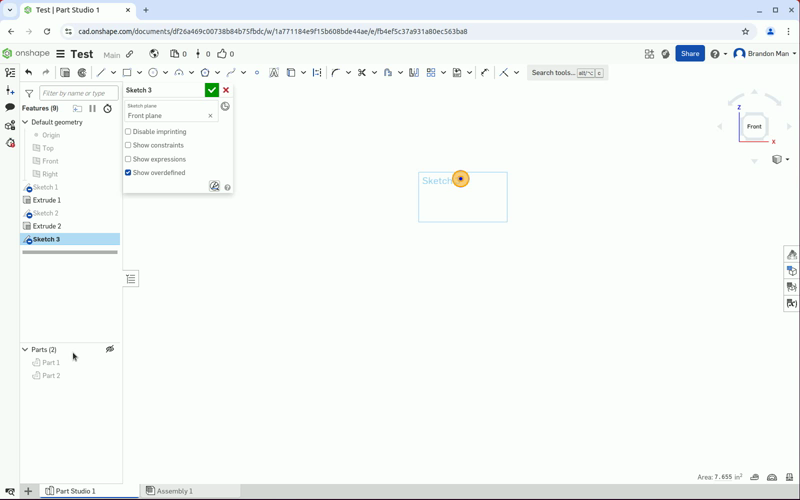
key(shift+e)
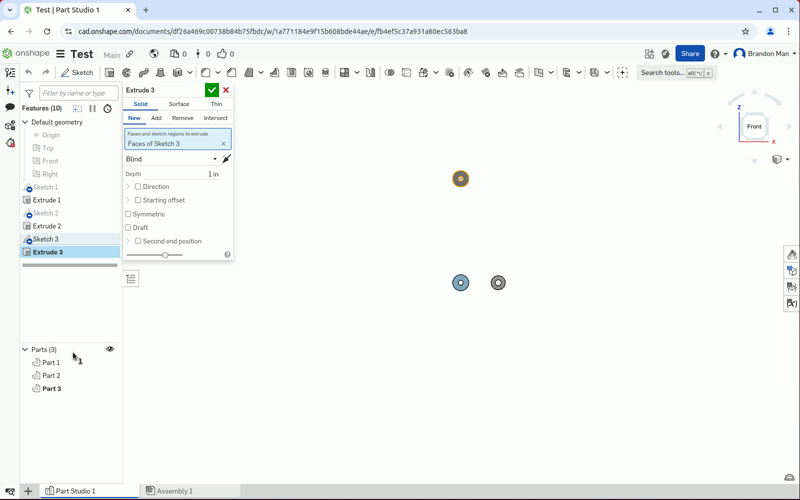
mouse_move(143, 106)
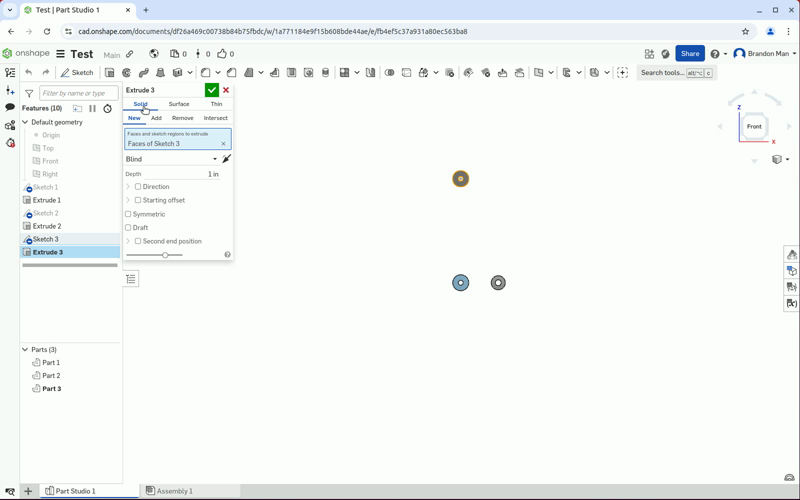
click(143, 106)
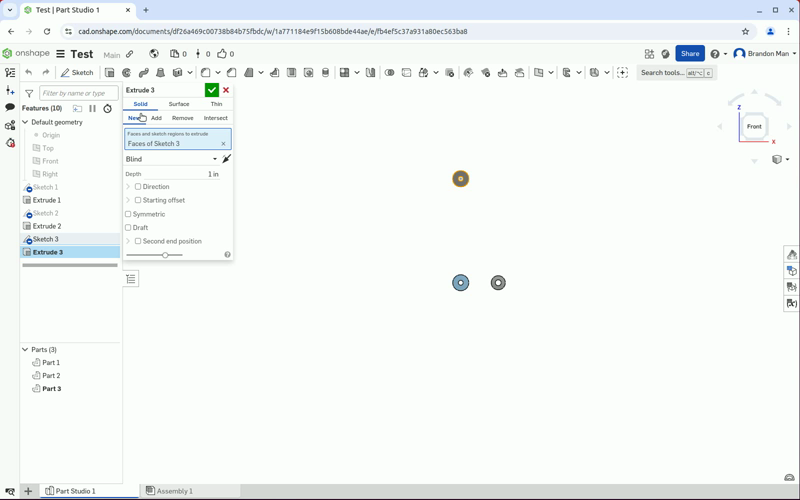
mouse_move(137, 120)
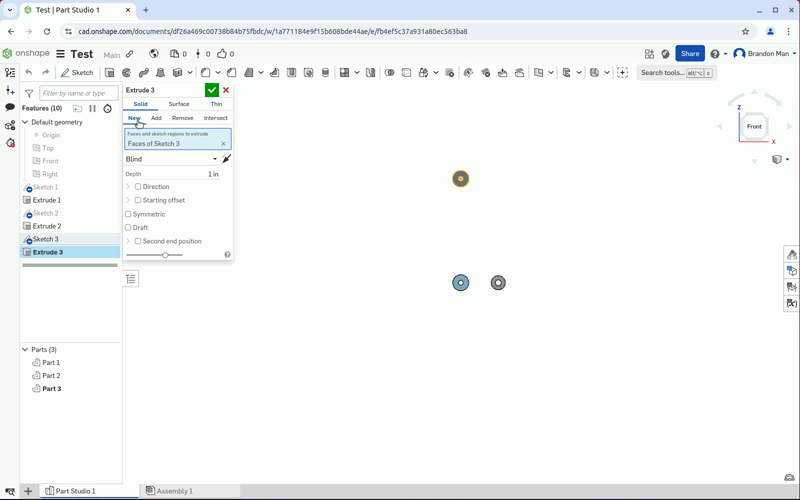
click(137, 120)
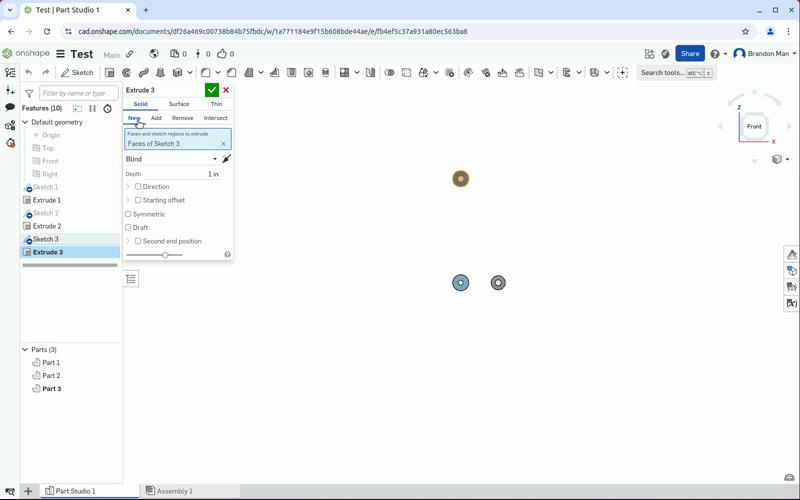
key(tab, 4)
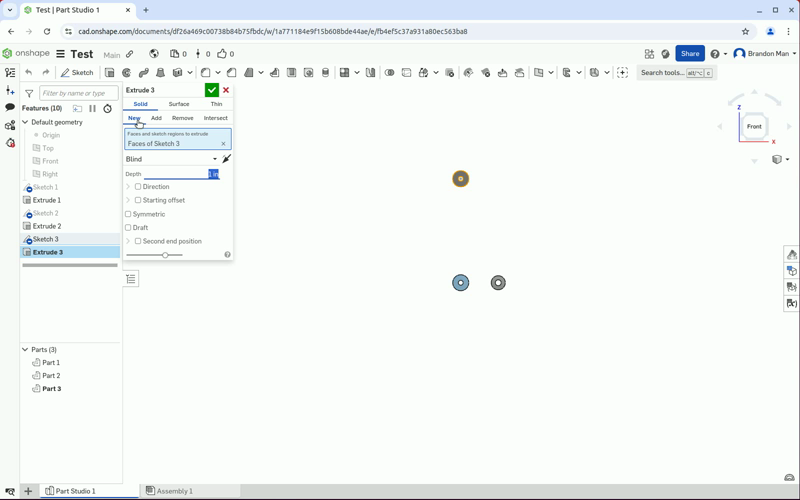
text(0.481)
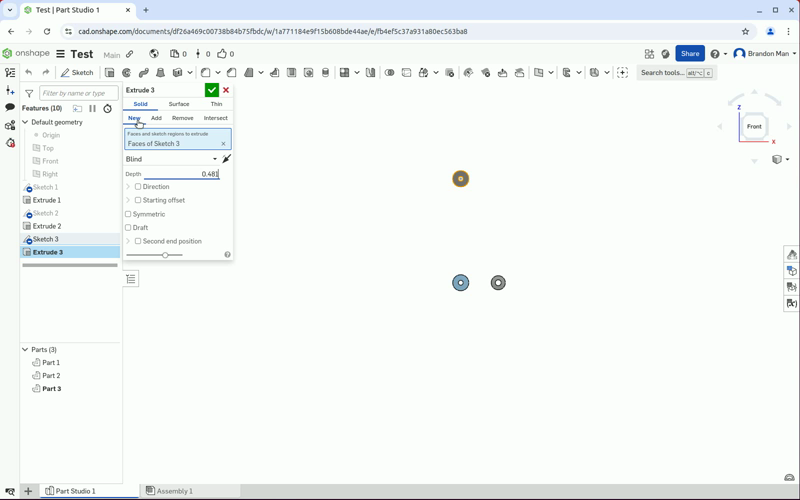
key(enter)
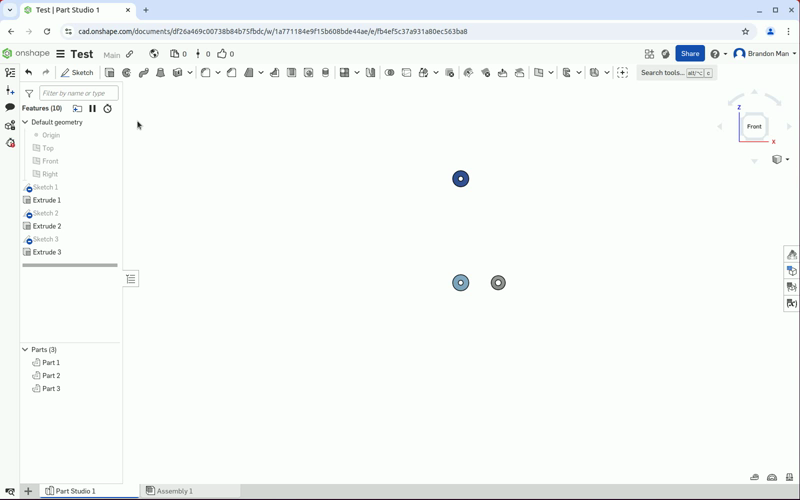
key(shift+h)
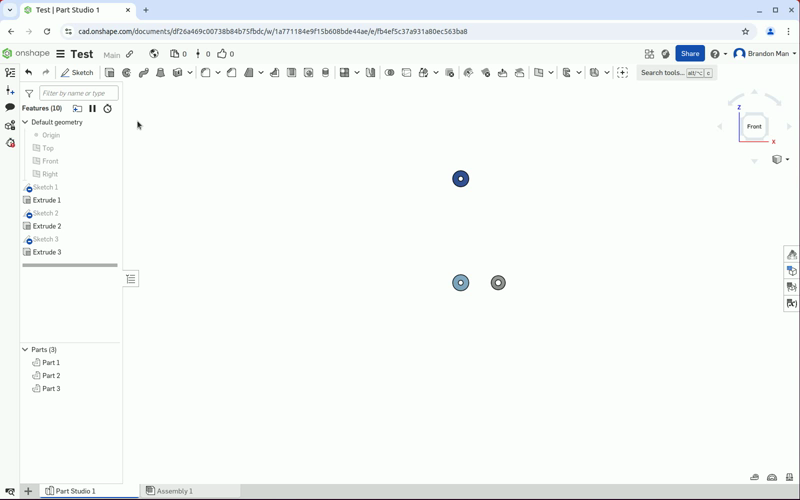
key(shift+h)
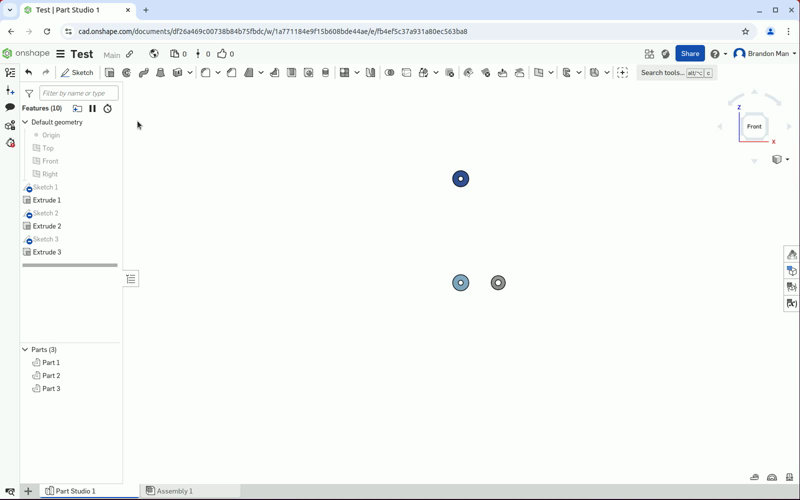
mouse_move(73, 189)
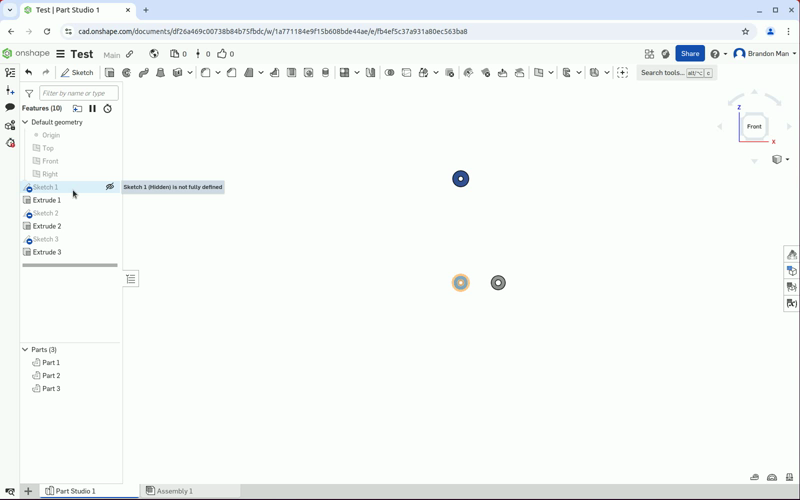
click(73, 189)
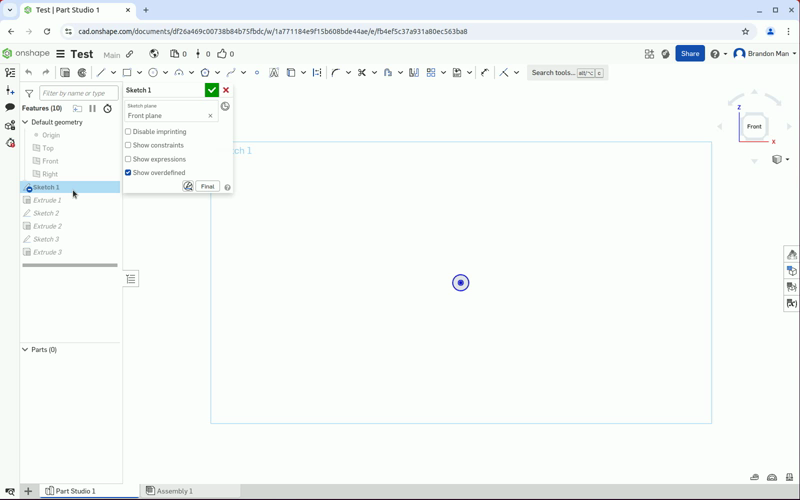
mouse_move(229, 92)
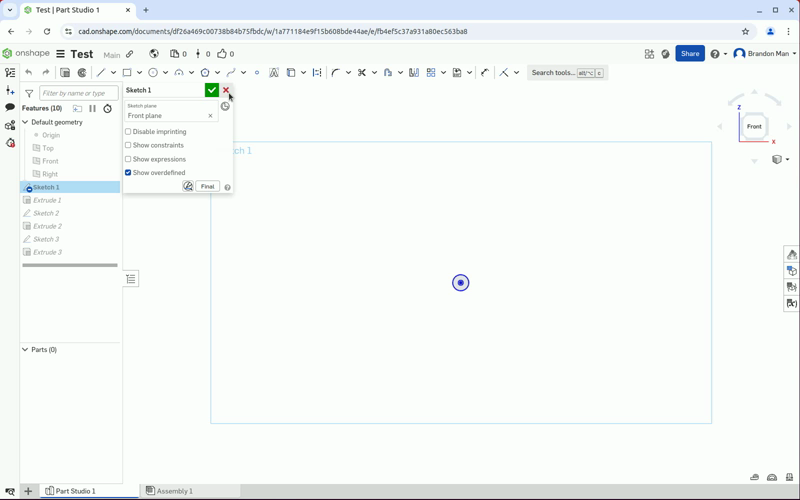
click(229, 92)
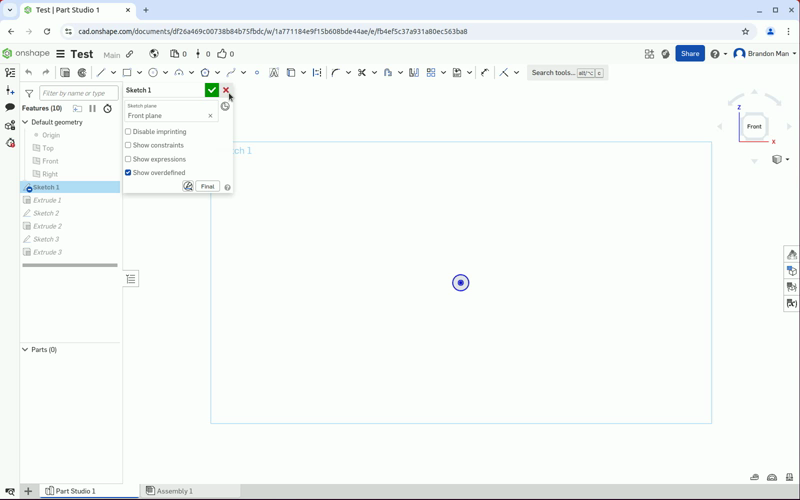
key(shift+s)
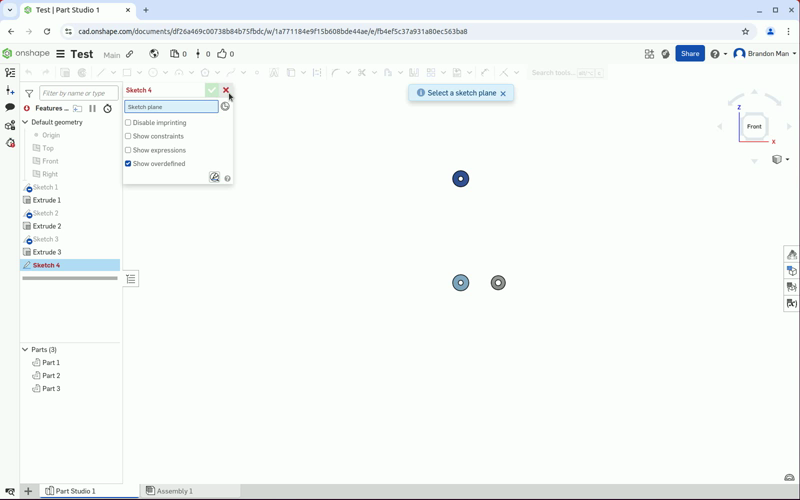
mouse_move(73, 163)
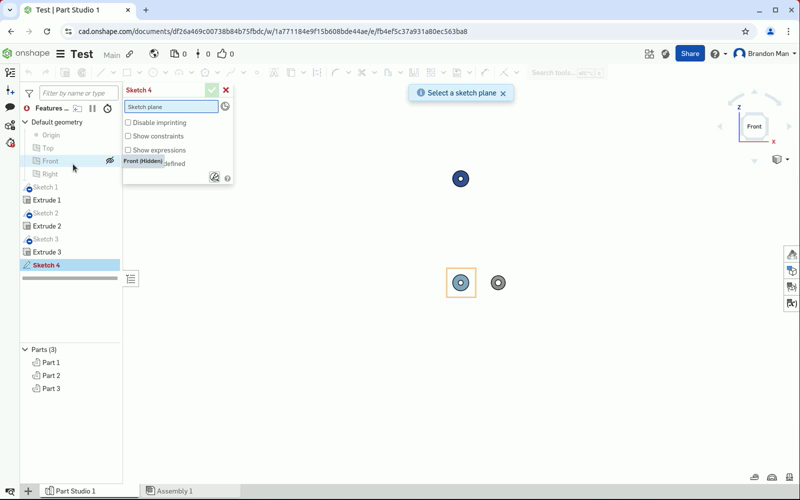
click(73, 163)
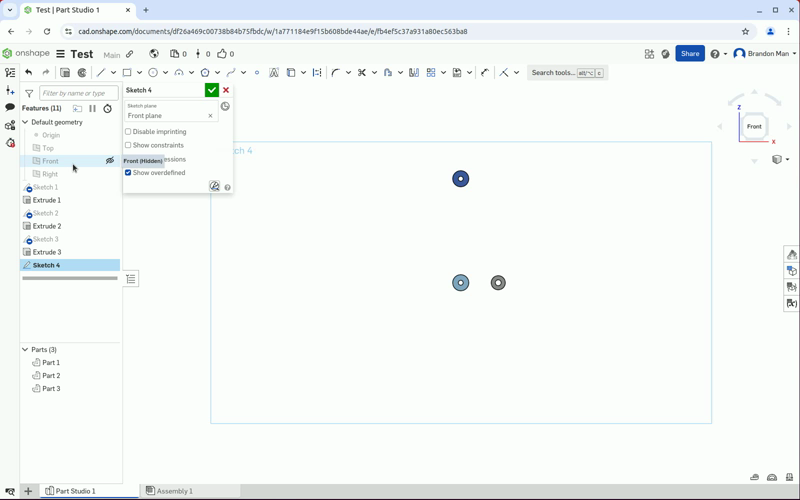
mouse_move(73, 352)
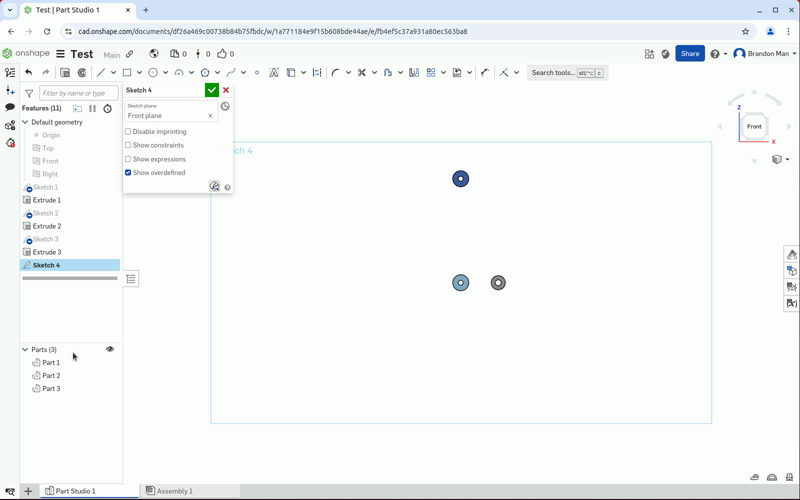
key(y)
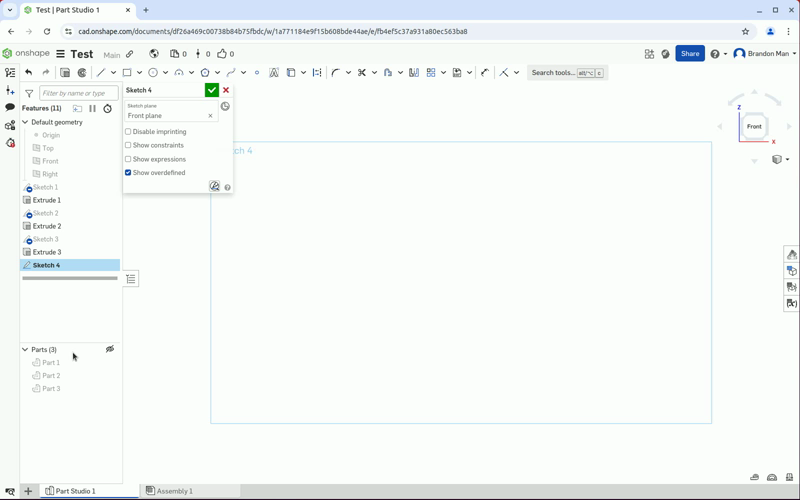
key(l)
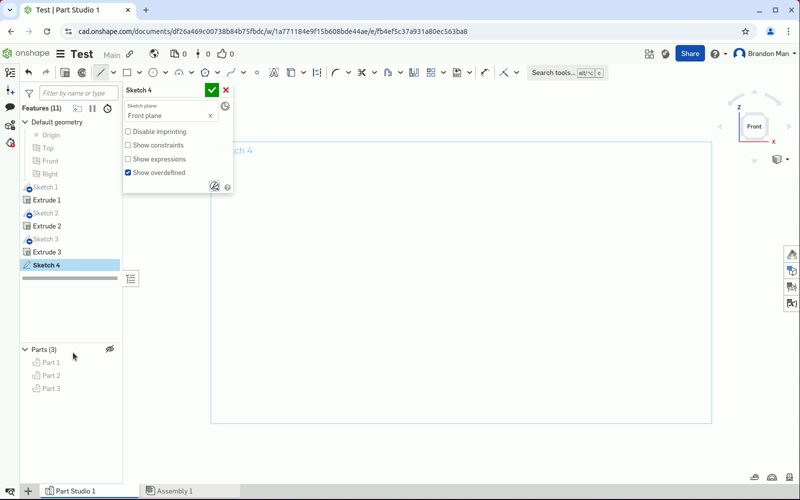
key_down(shift)
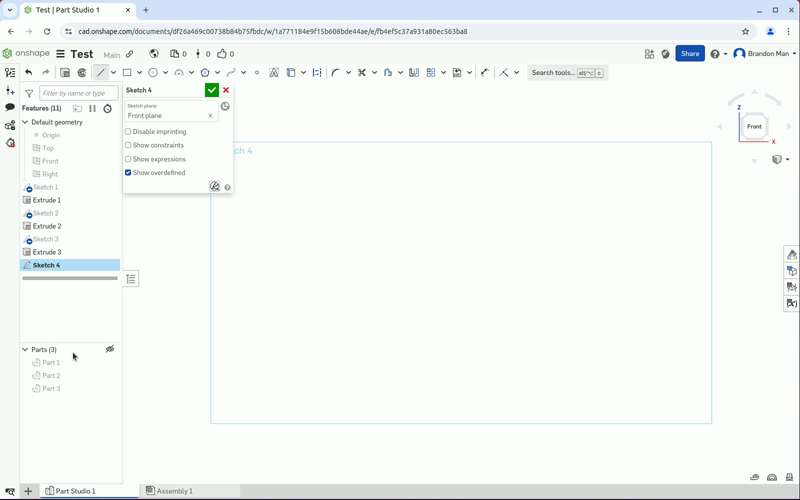
mouse_move(447, 231)
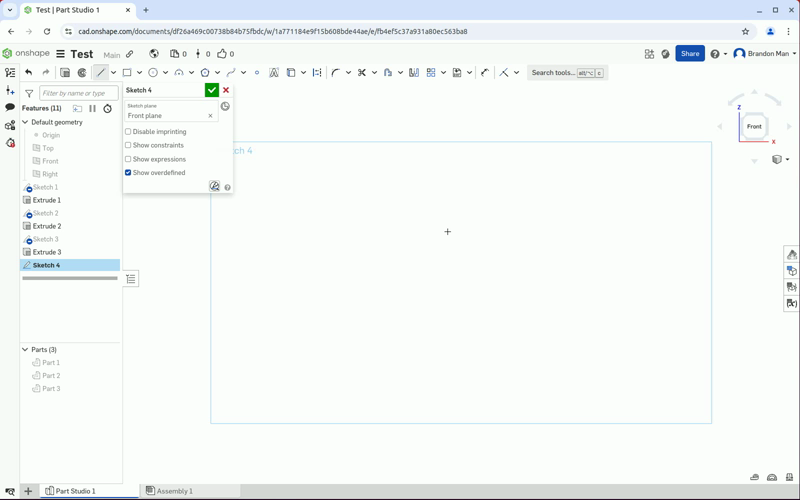
click(447, 231)
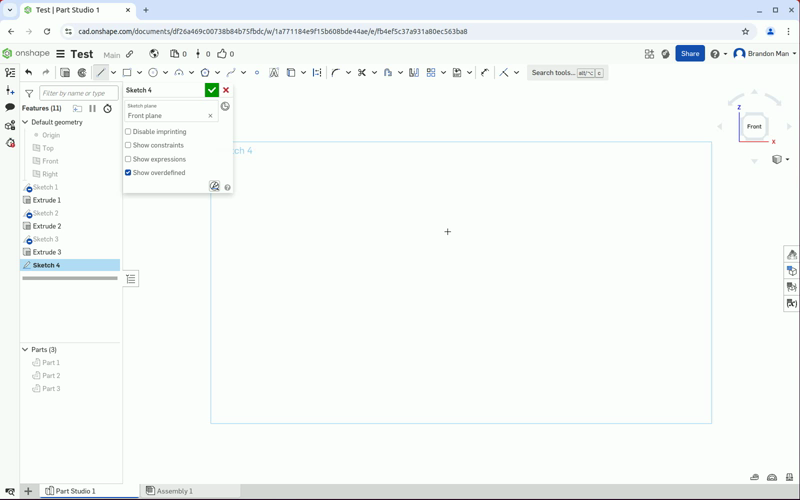
key_up(shift)
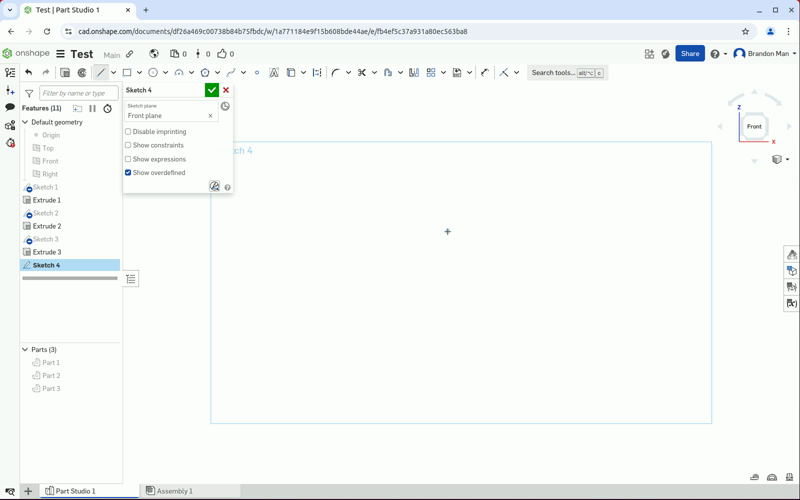
key_down(shift)
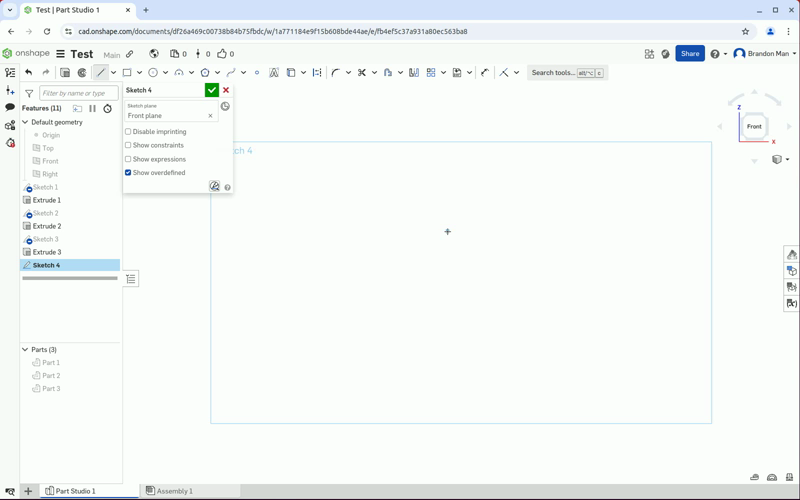
mouse_move(477, 231)
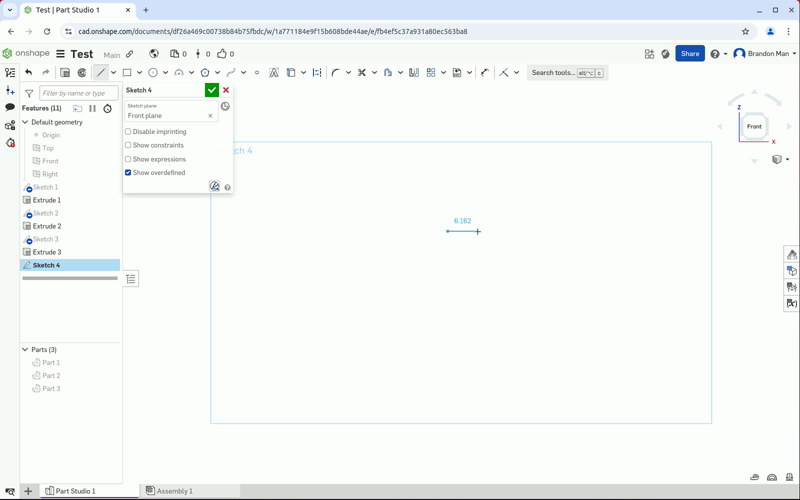
mouse_move(453, 283)
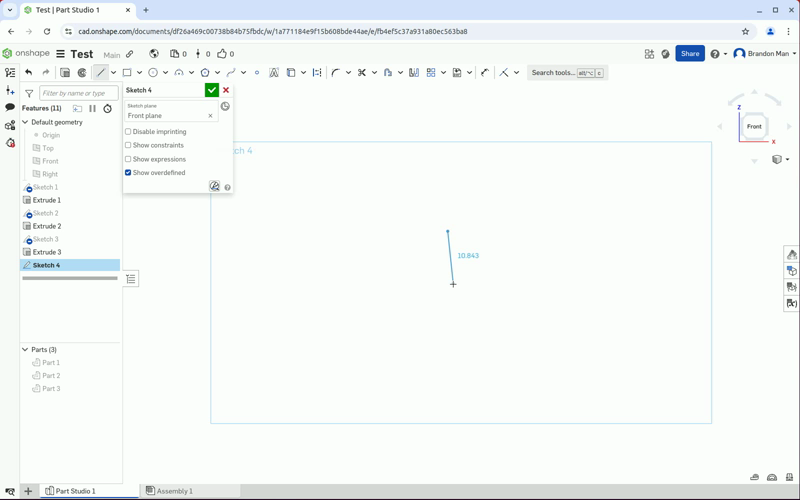
click(453, 283)
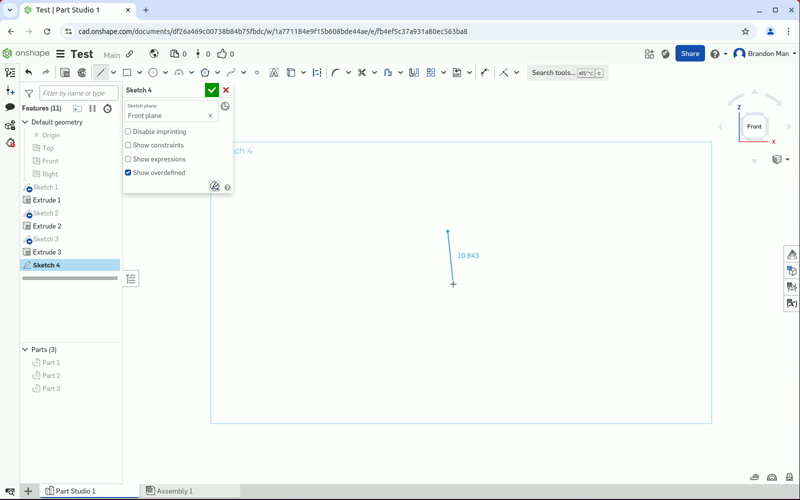
key_up(shift)
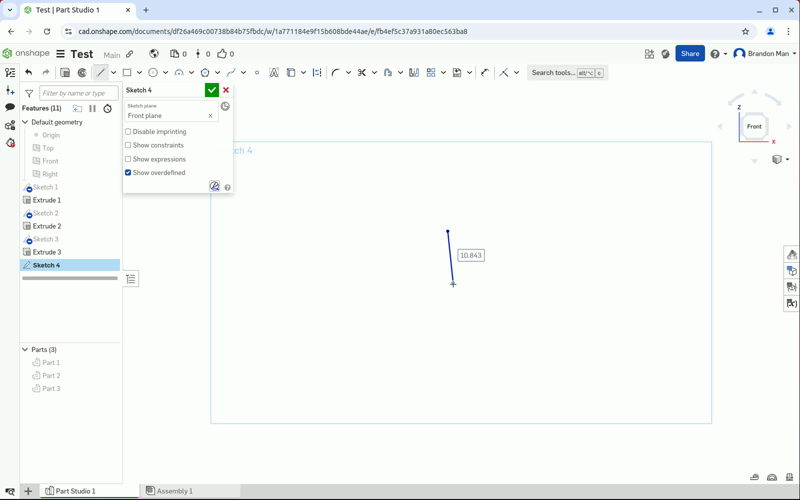
key(esc)
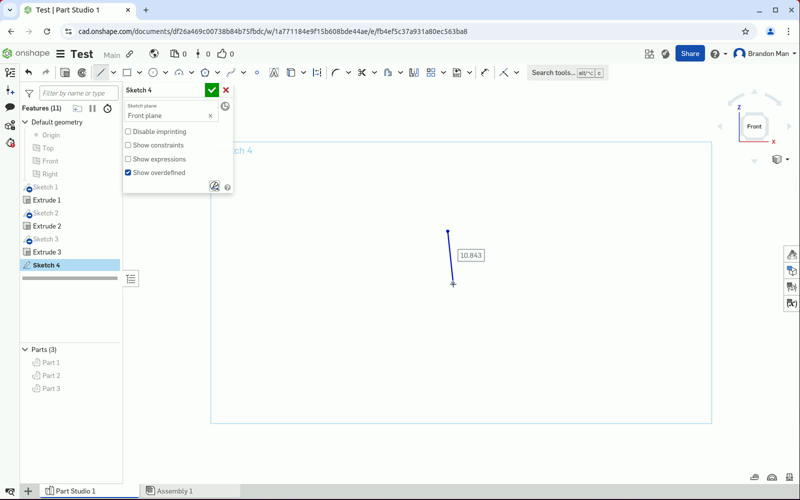
key(a)
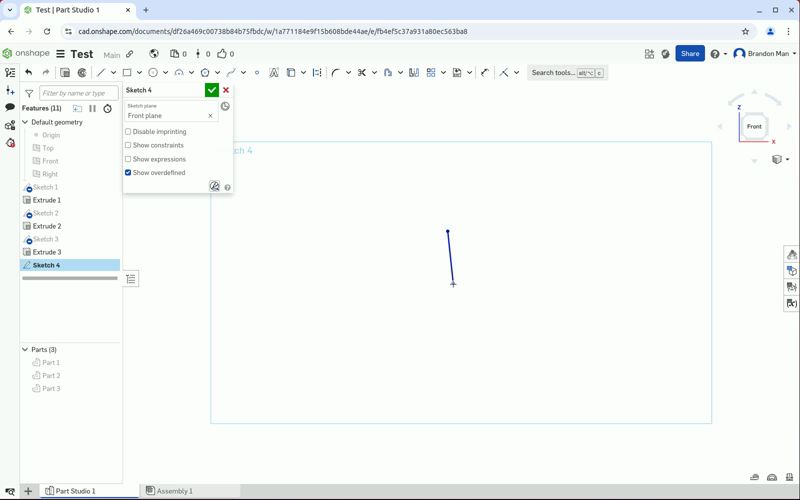
mouse_move(453, 283)
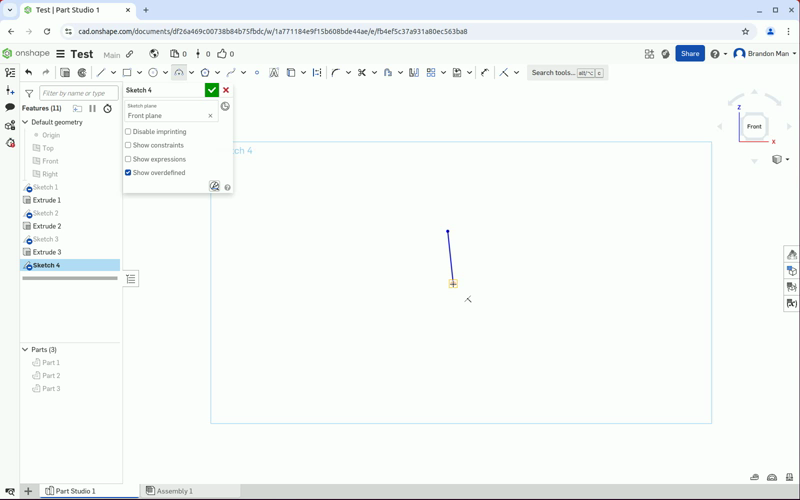
click(453, 283)
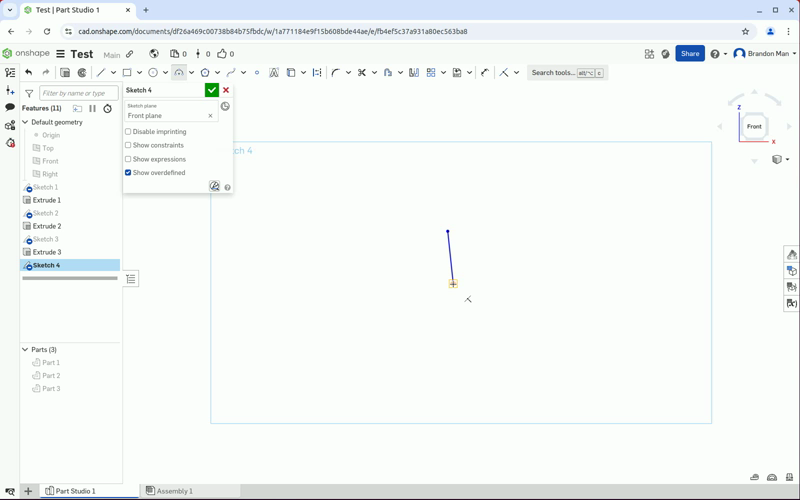
key_down(shift)
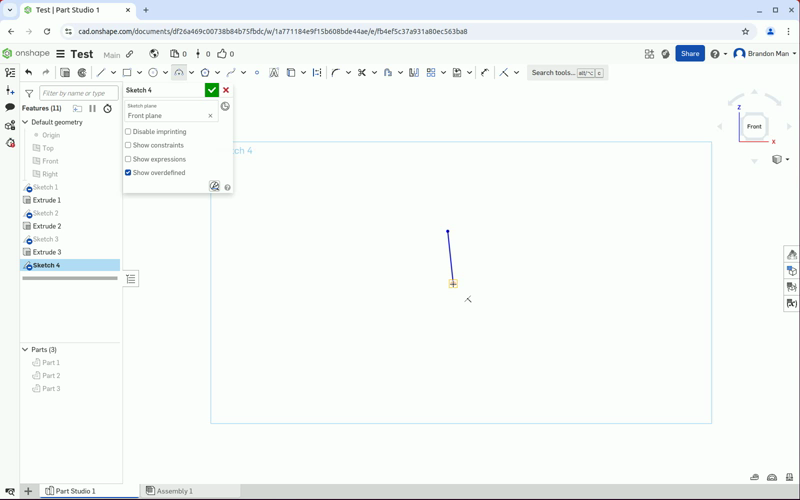
mouse_move(461, 290)
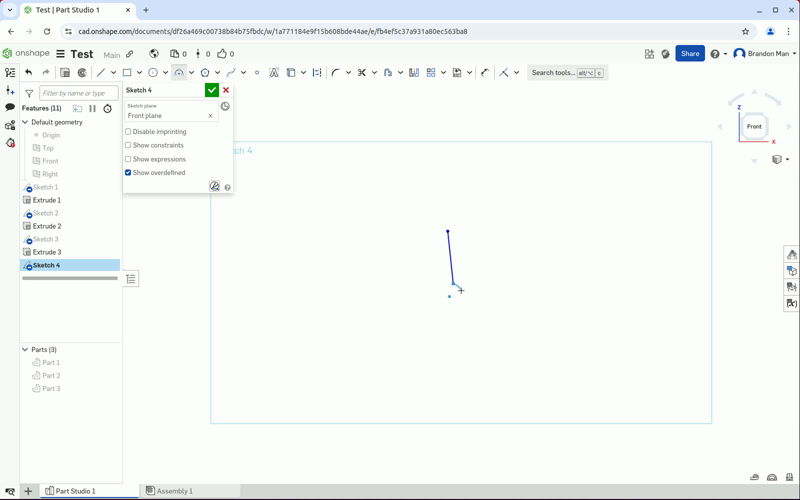
click(461, 290)
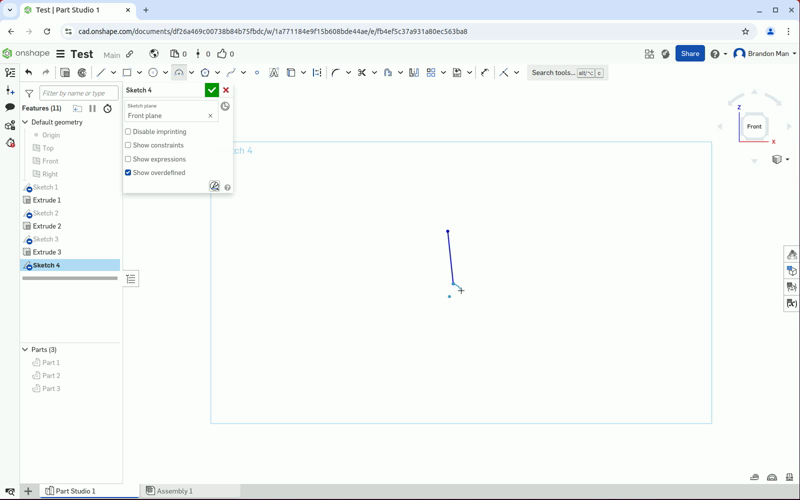
mouse_move(465, 276)
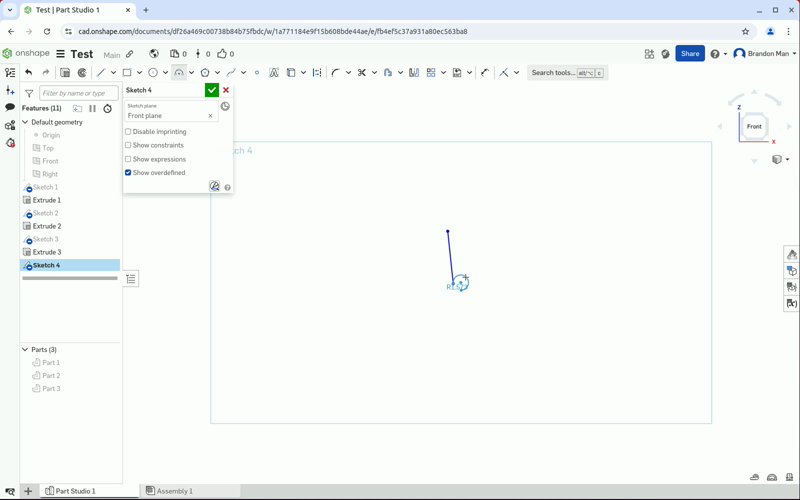
click(465, 276)
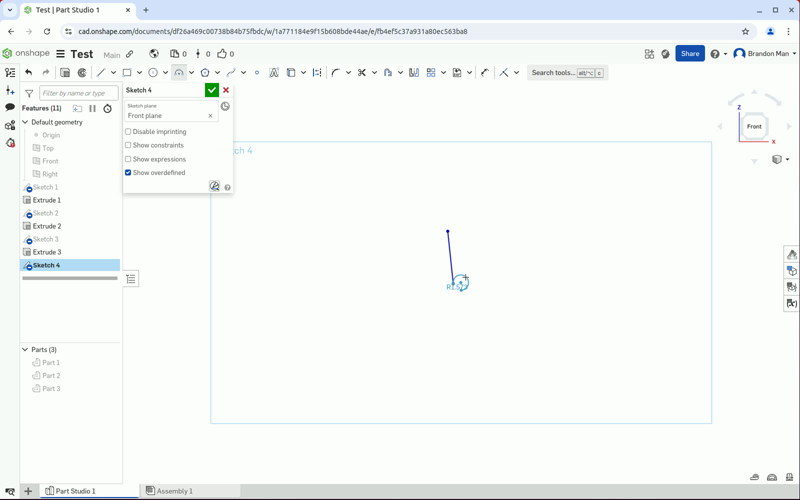
key_up(shift)
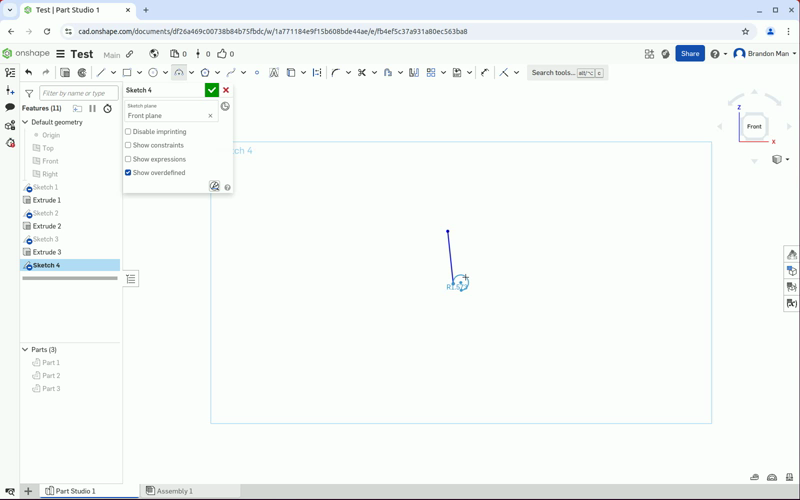
key(esc)
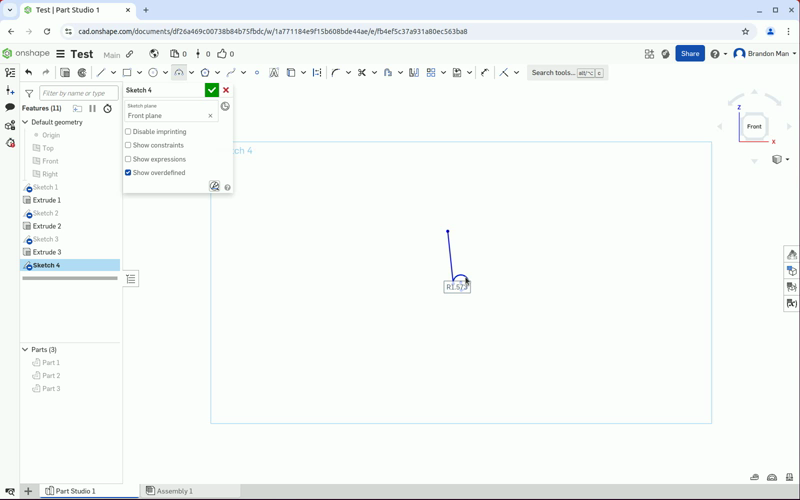
key(l)
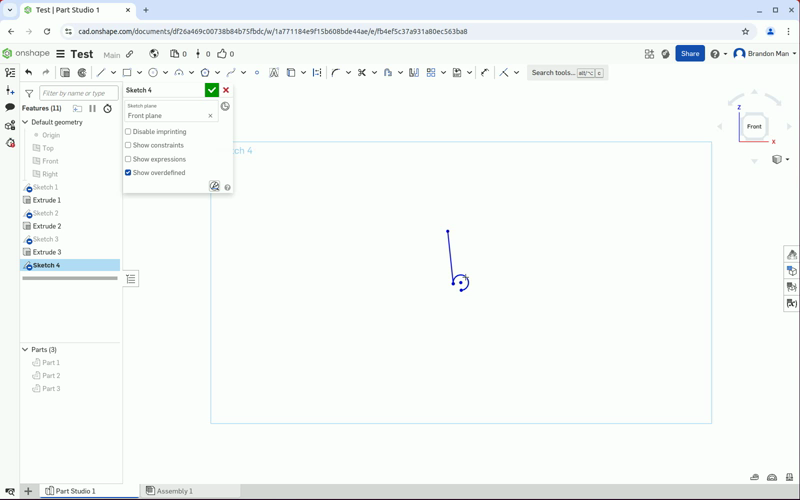
mouse_move(461, 290)
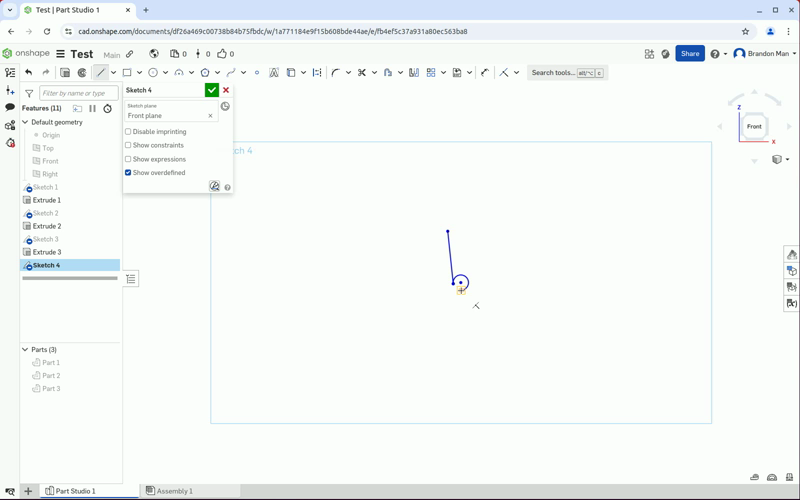
click(461, 290)
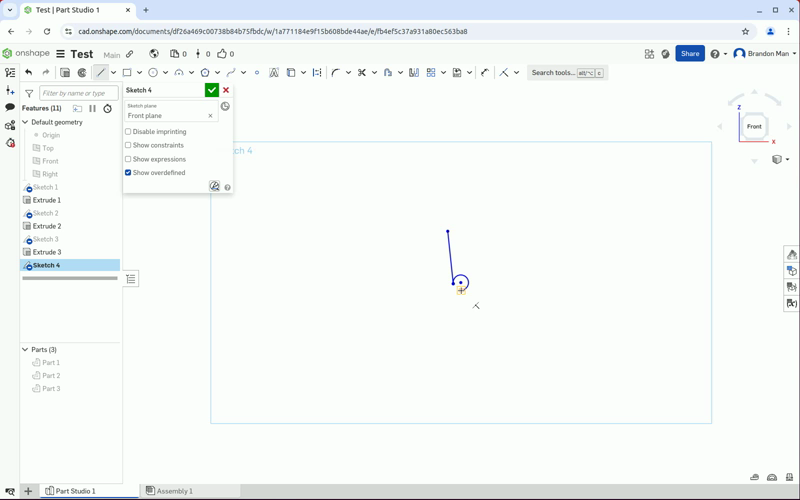
key_down(shift)
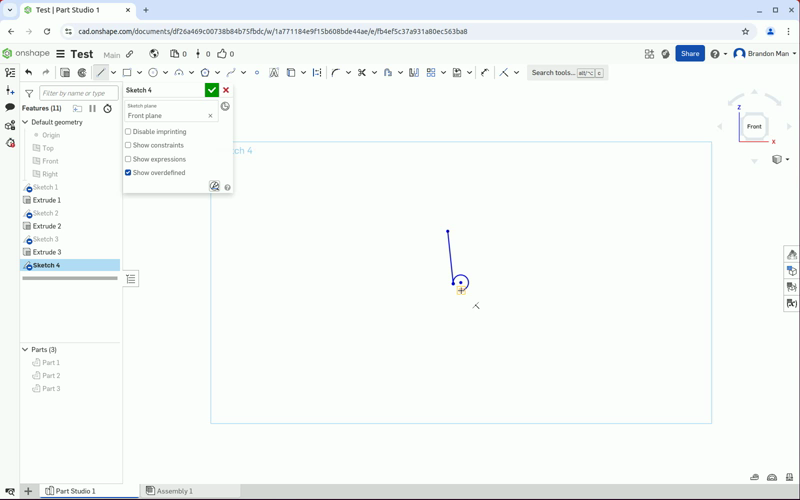
mouse_move(491, 290)
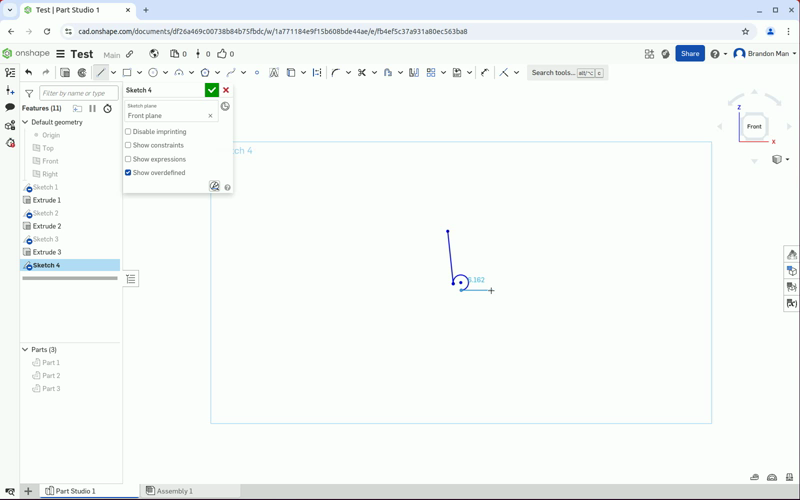
mouse_move(498, 289)
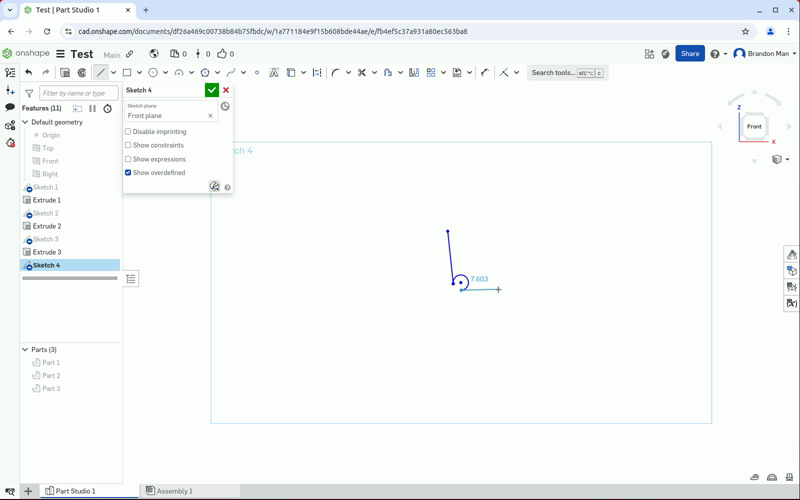
click(498, 289)
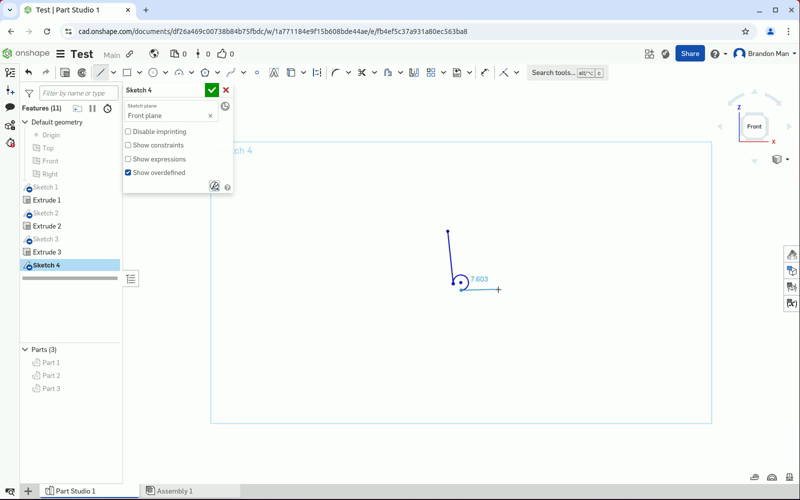
key_up(shift)
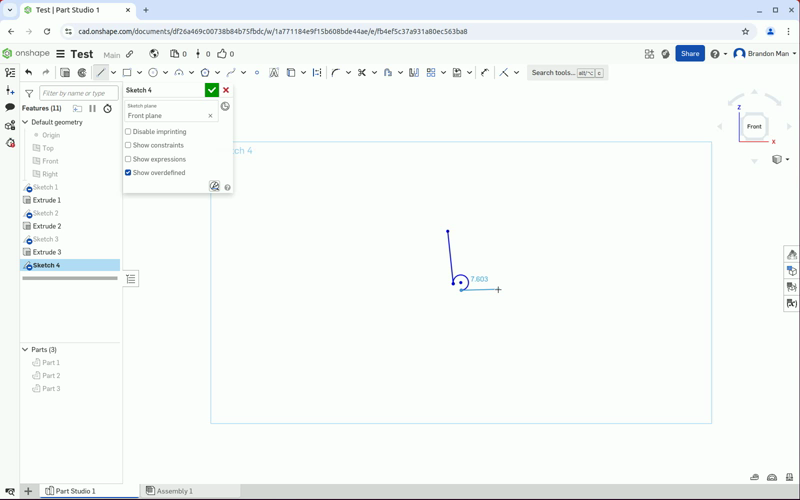
key(esc)
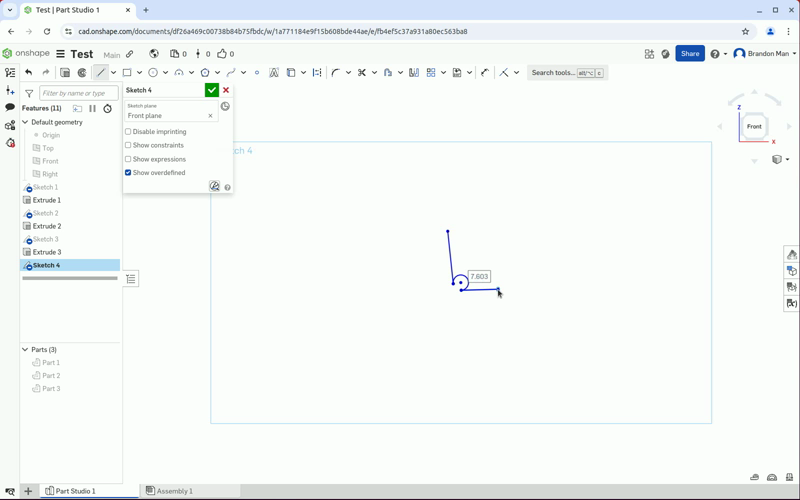
key(a)
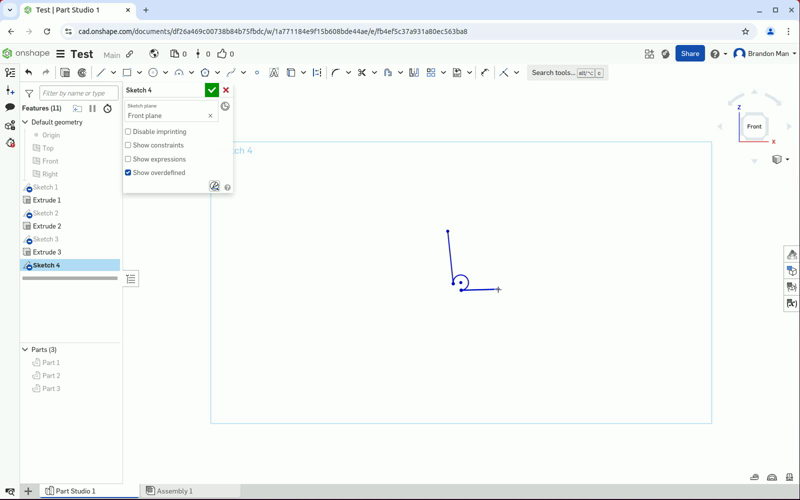
mouse_move(498, 289)
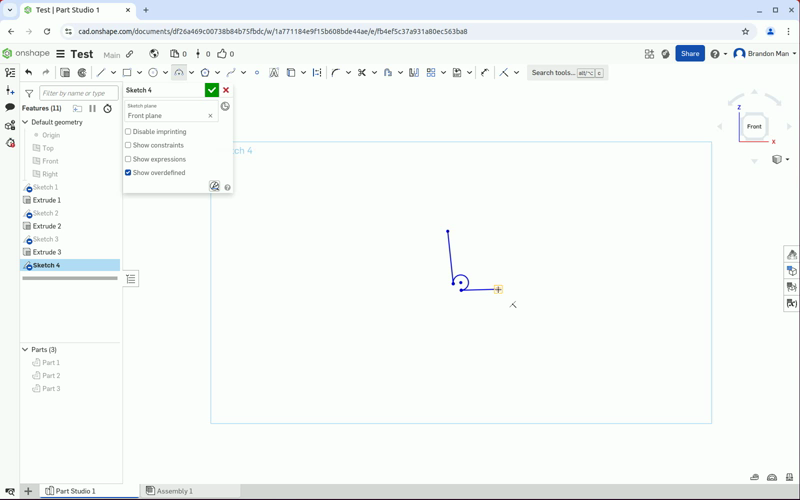
click(498, 289)
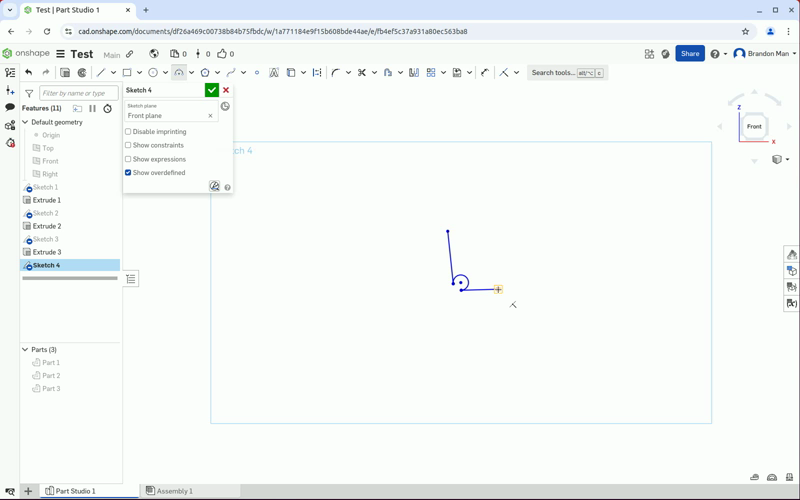
key_down(shift)
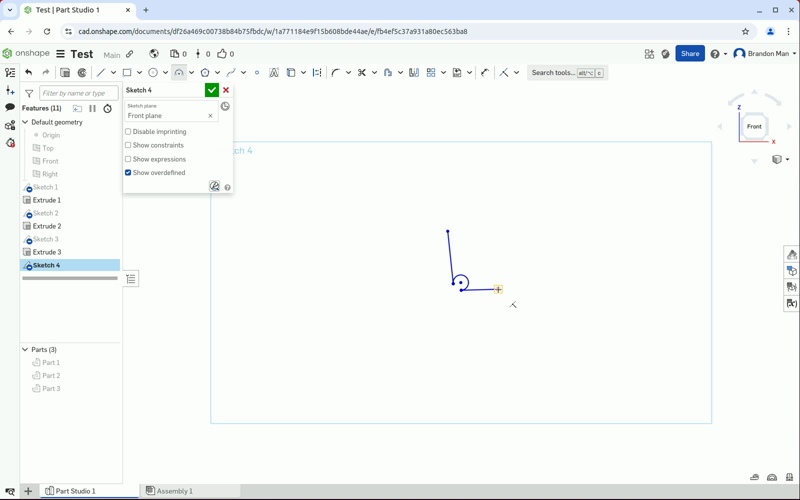
mouse_move(498, 276)
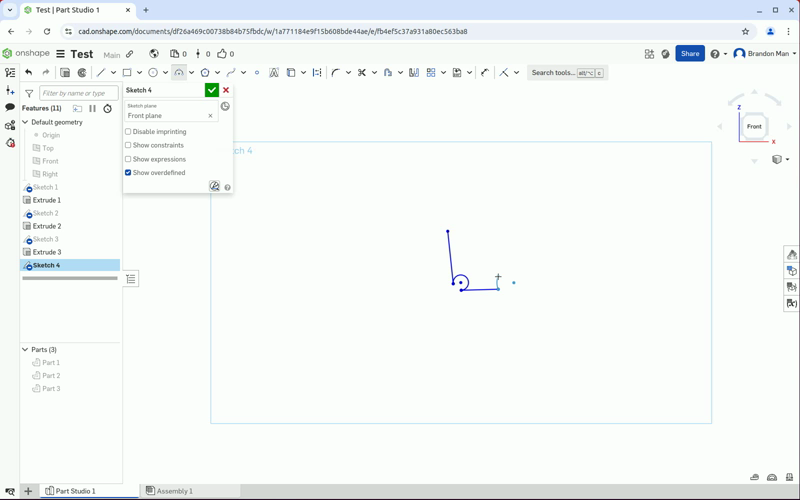
click(498, 276)
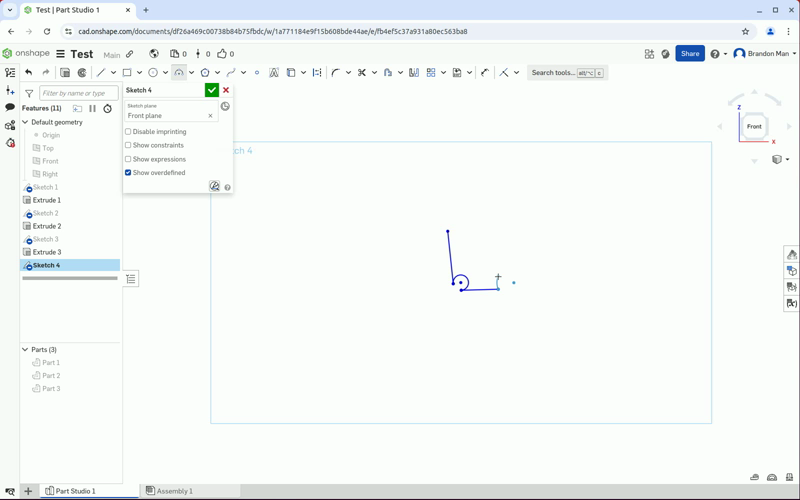
mouse_move(491, 282)
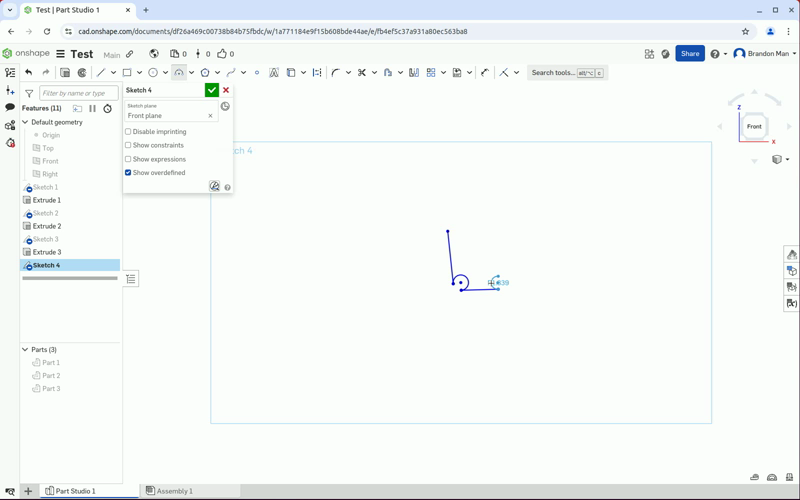
click(491, 282)
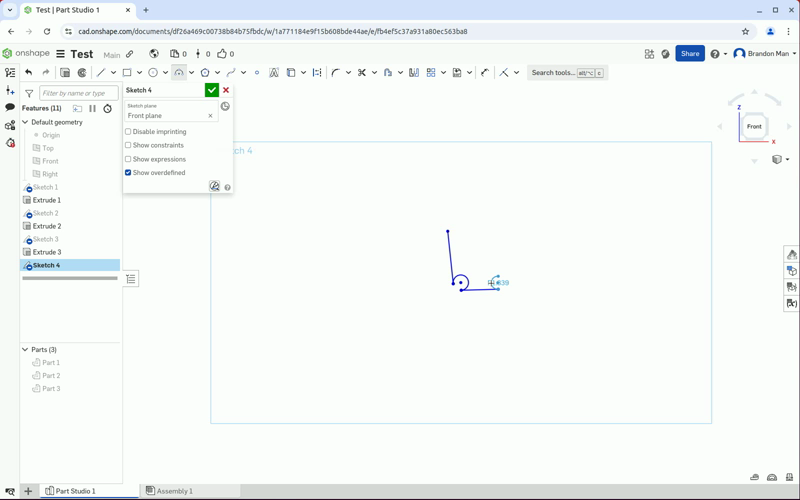
key_up(shift)
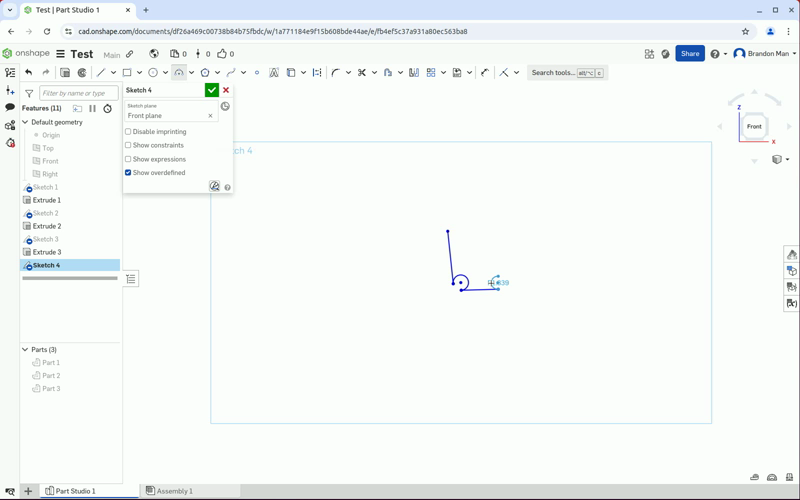
key(esc)
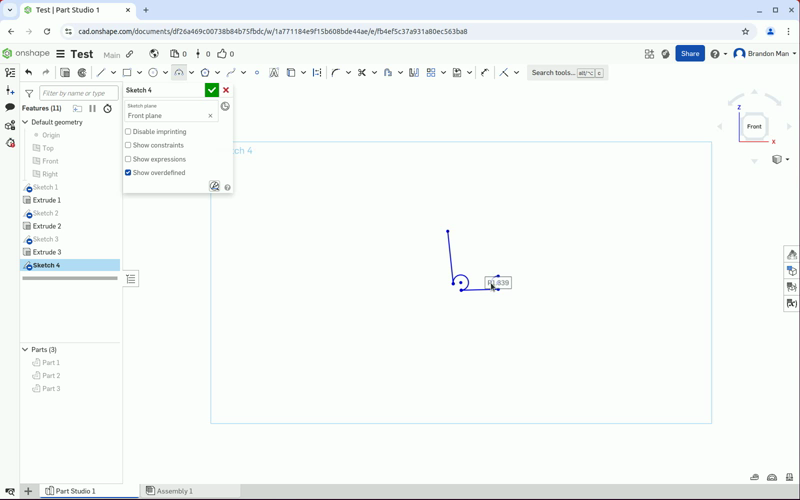
key(l)
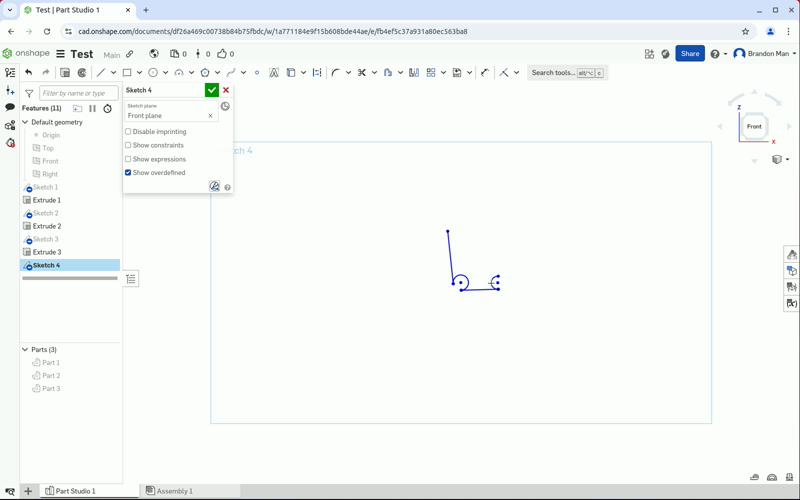
mouse_move(498, 276)
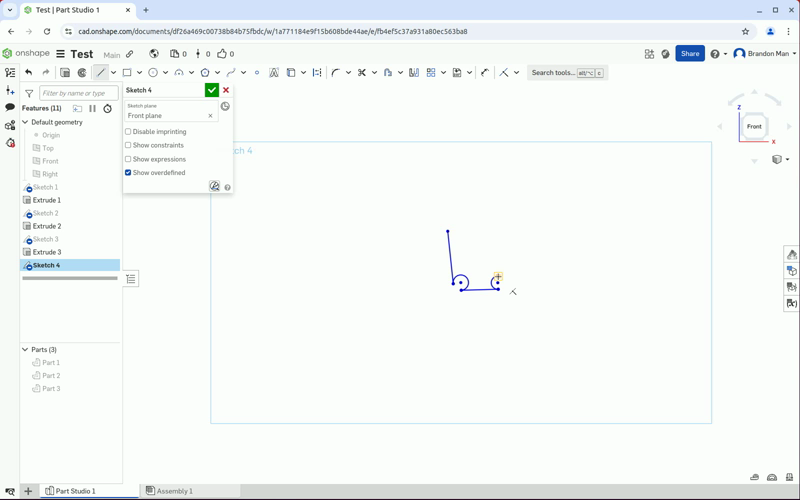
click(498, 276)
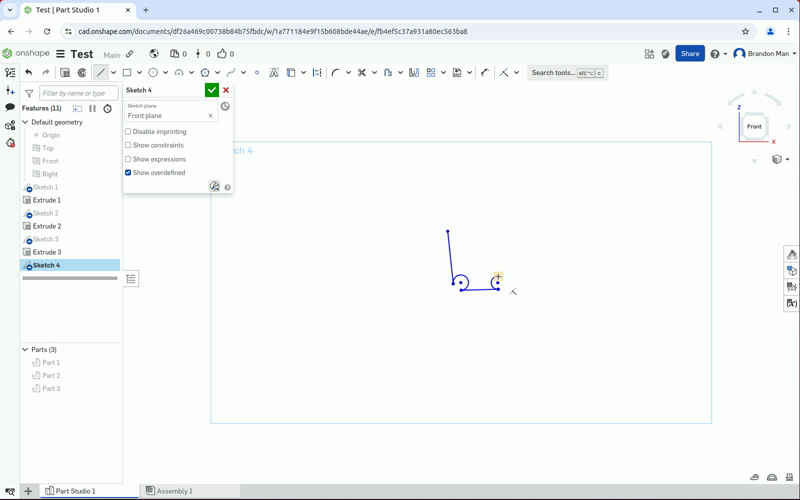
key_down(shift)
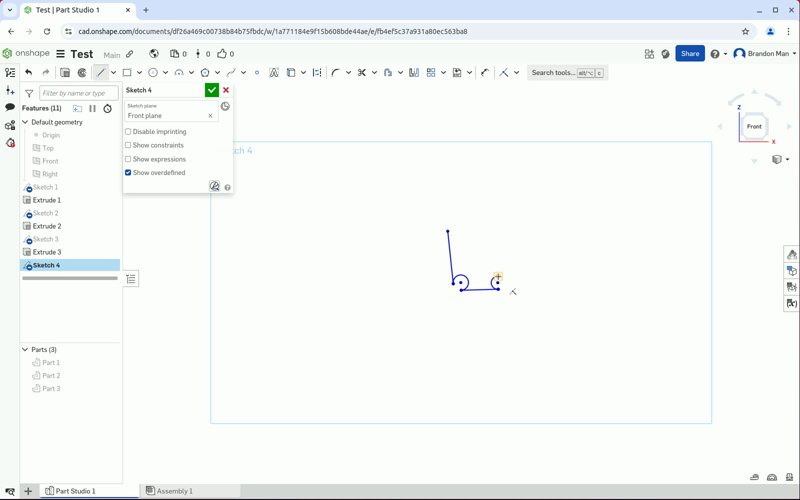
mouse_move(528, 276)
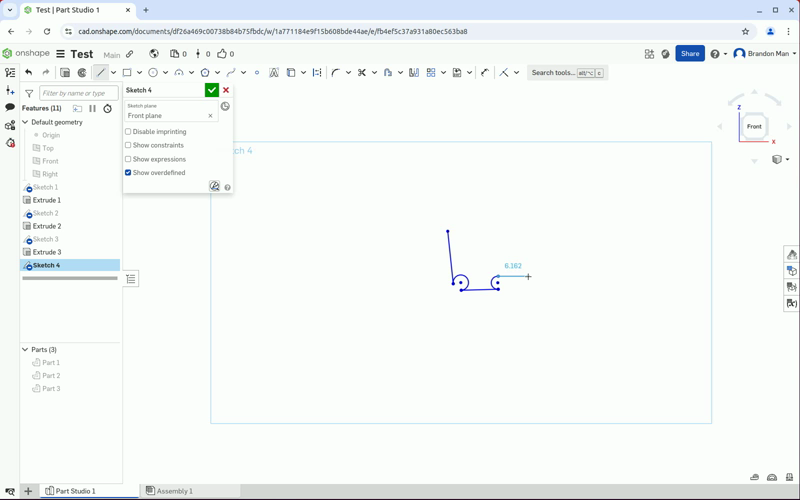
mouse_move(476, 275)
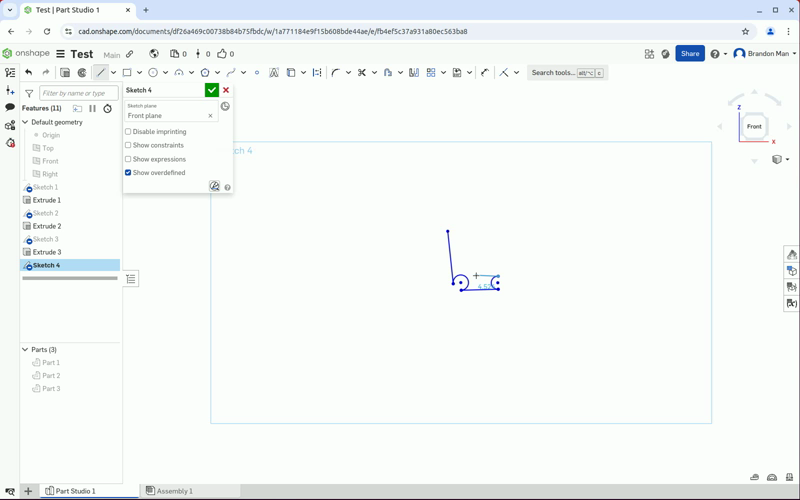
click(476, 275)
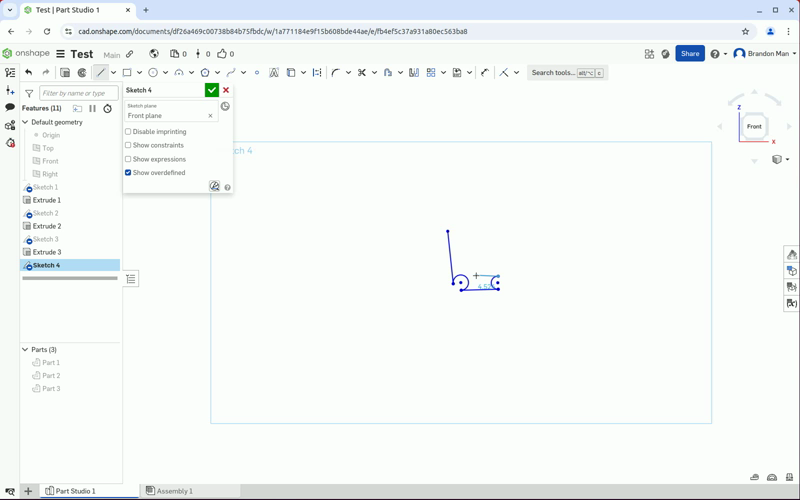
key_up(shift)
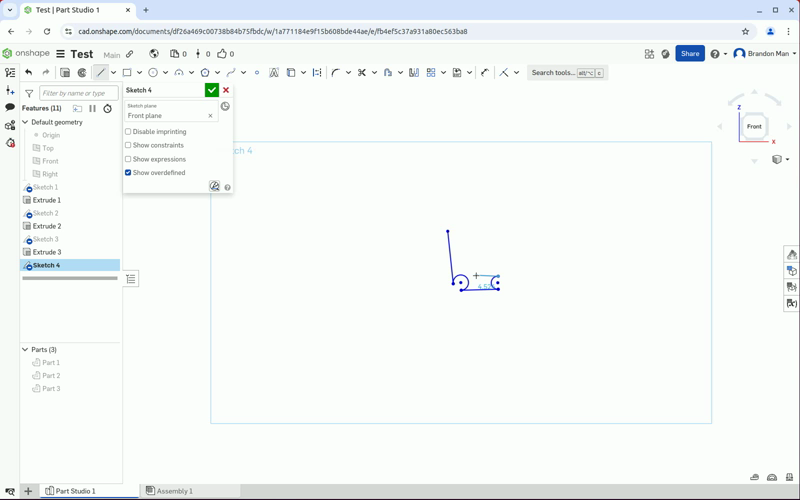
key(esc)
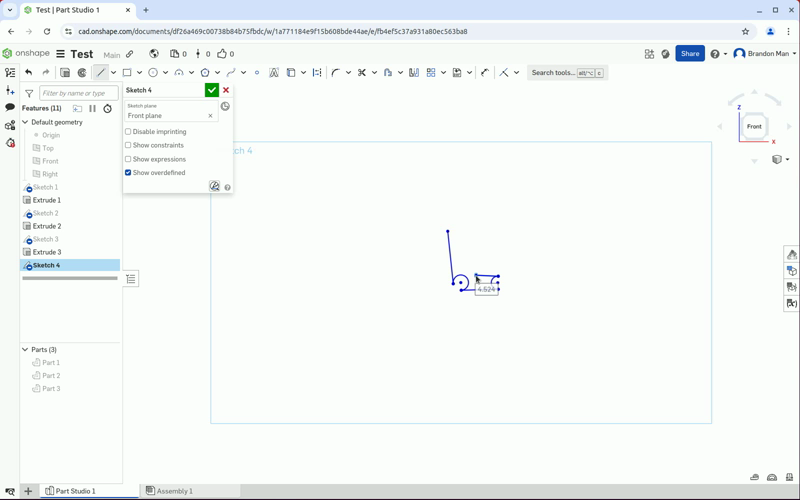
key(a)
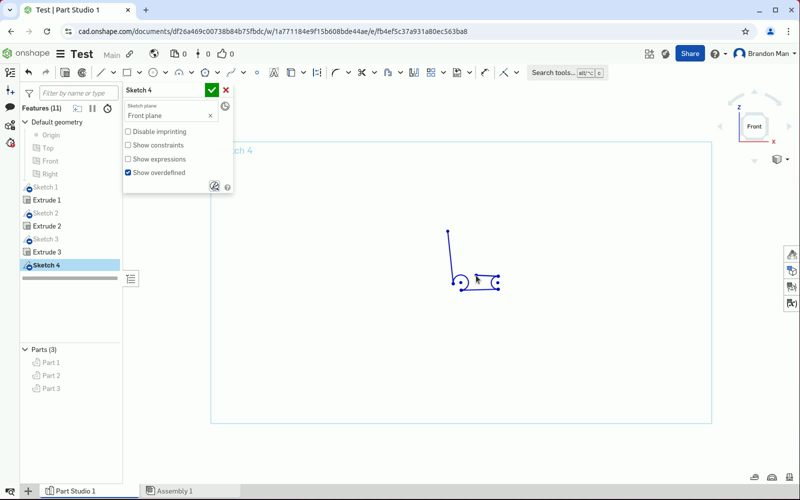
mouse_move(476, 275)
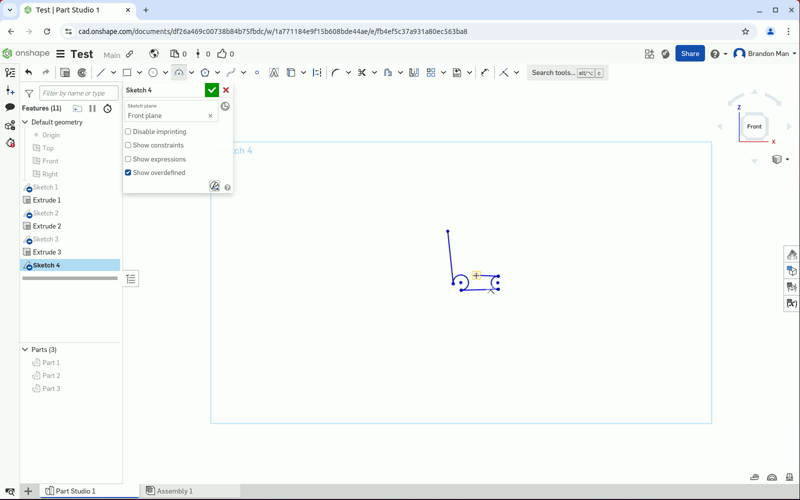
click(476, 275)
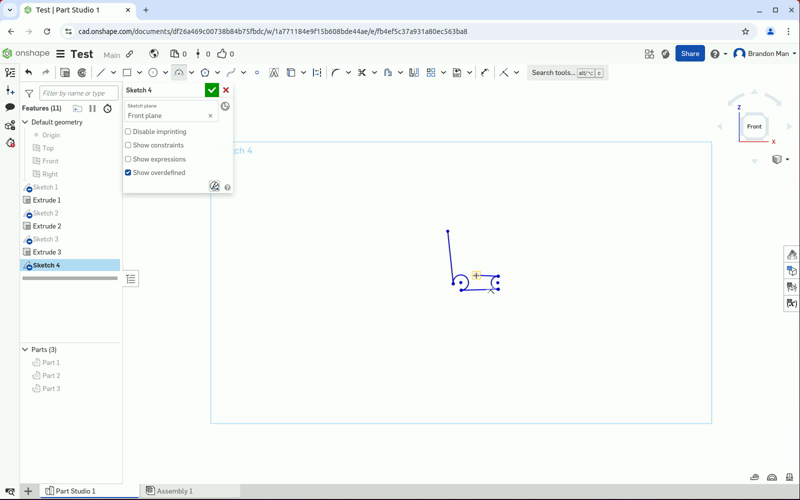
key_down(shift)
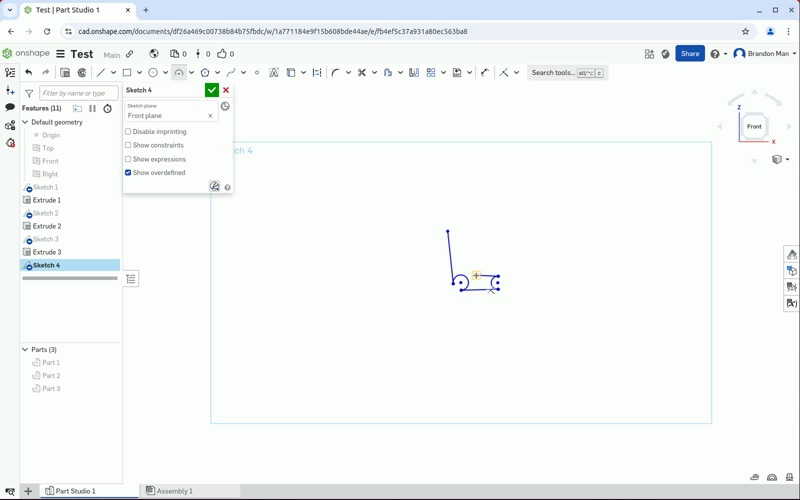
mouse_move(470, 267)
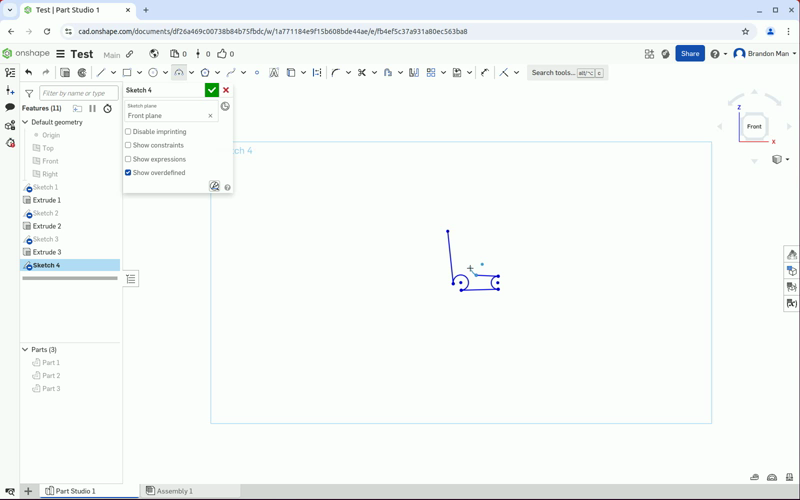
click(470, 267)
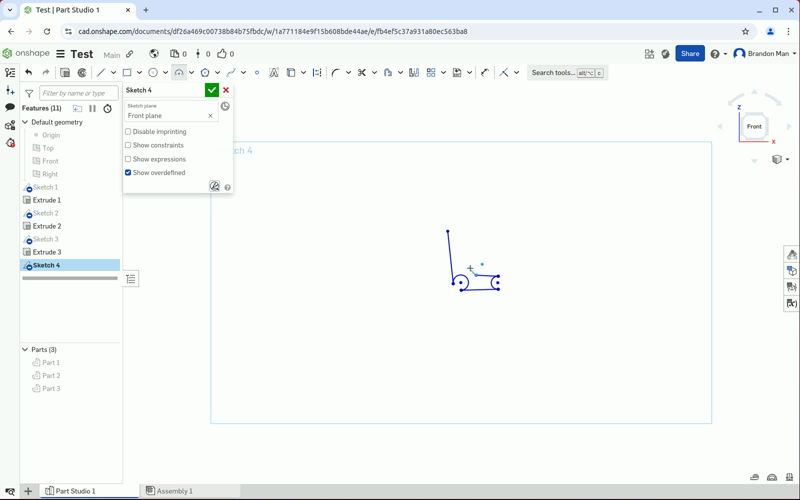
mouse_move(471, 273)
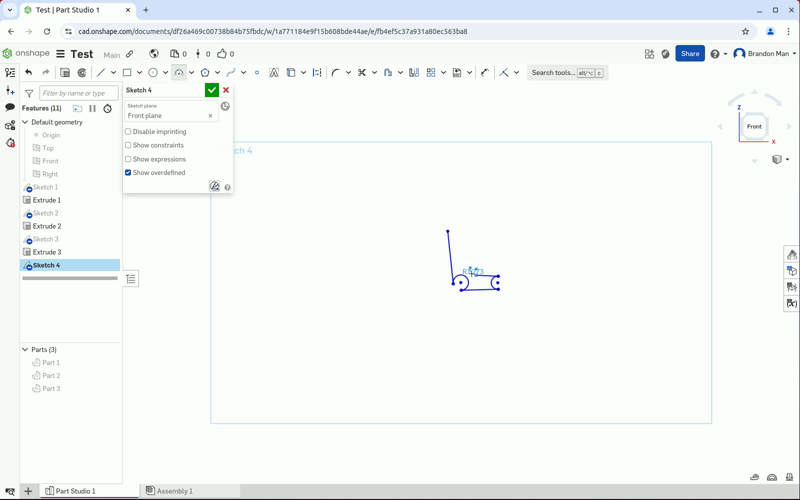
click(471, 273)
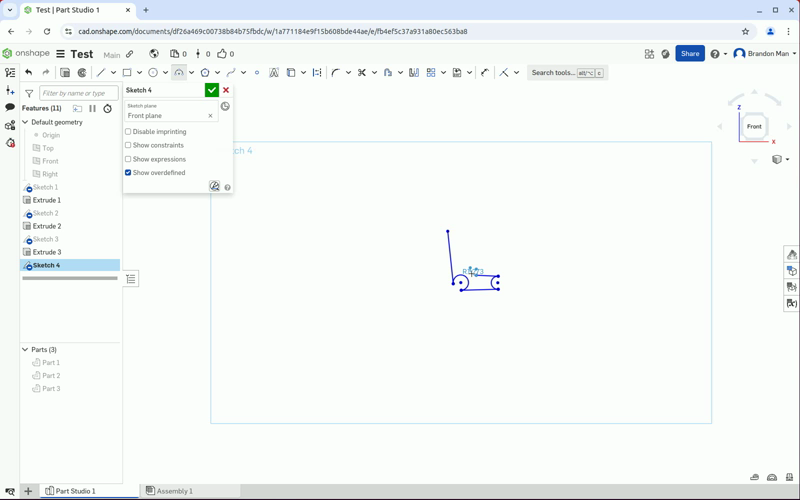
key_up(shift)
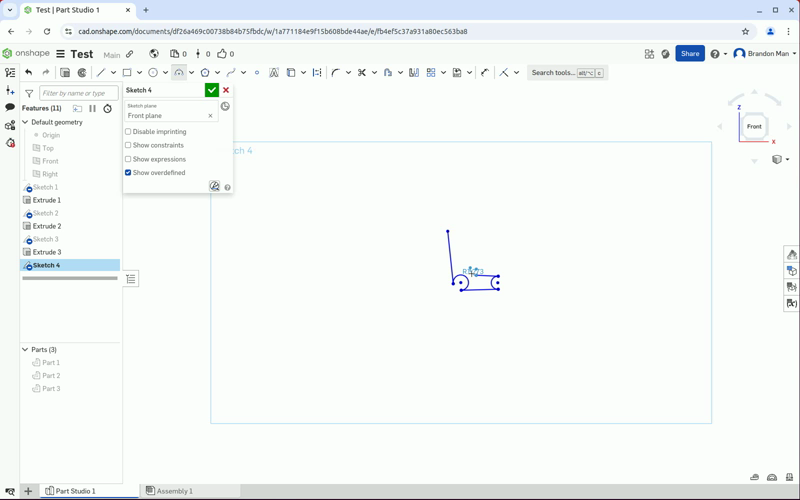
key(esc)
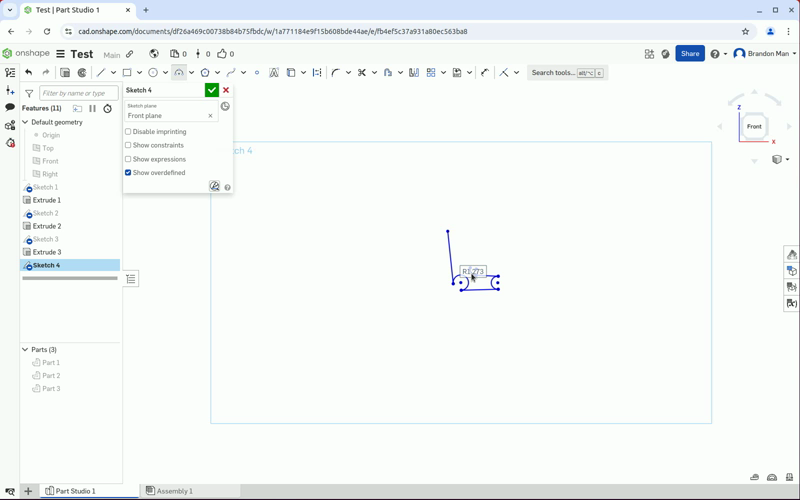
key(l)
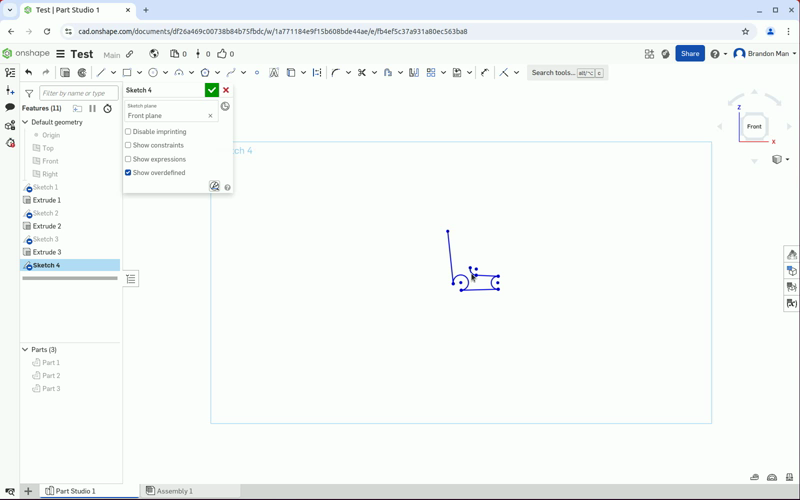
mouse_move(470, 267)
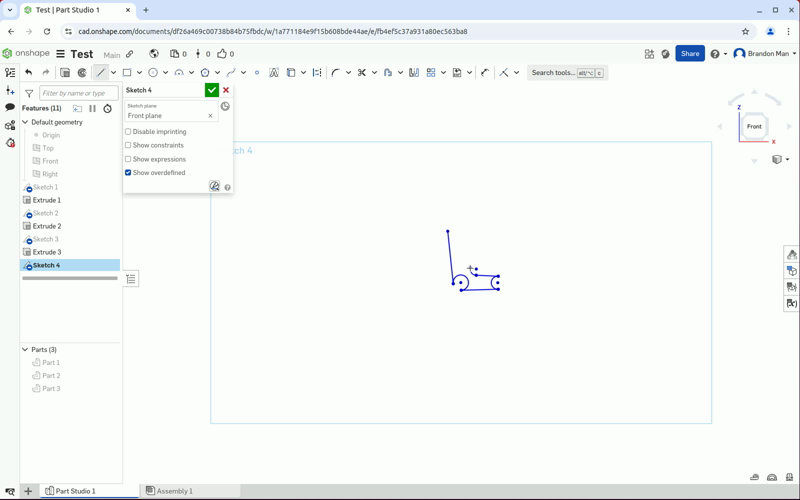
click(470, 267)
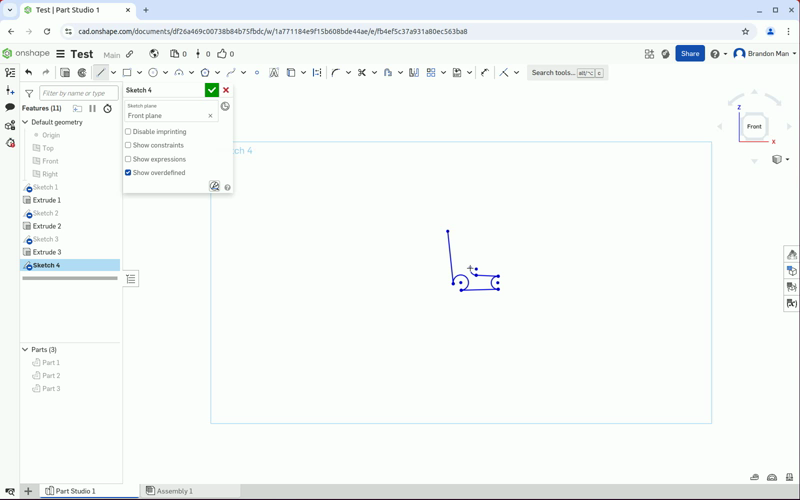
key_down(shift)
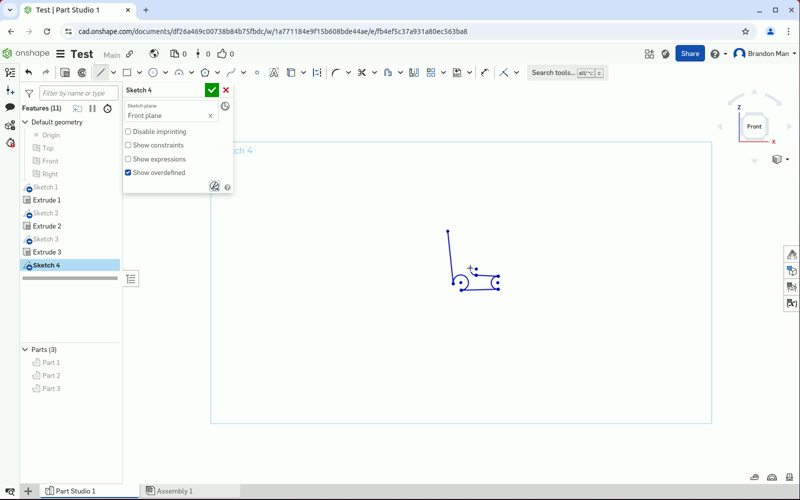
mouse_move(500, 267)
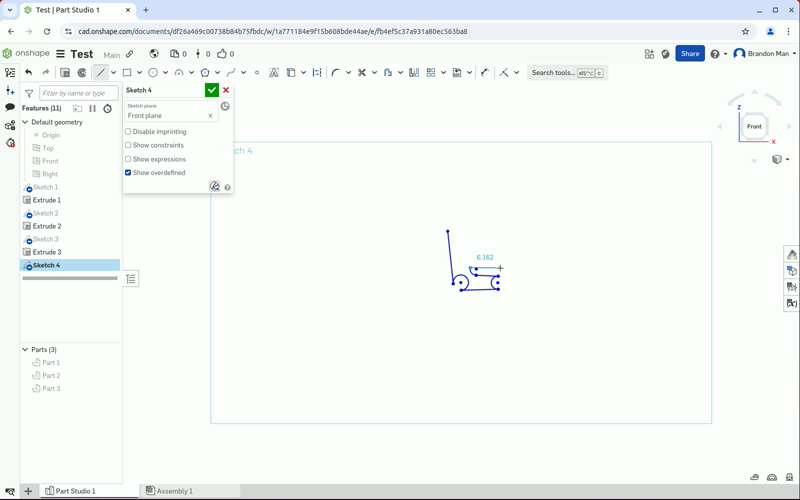
mouse_move(474, 231)
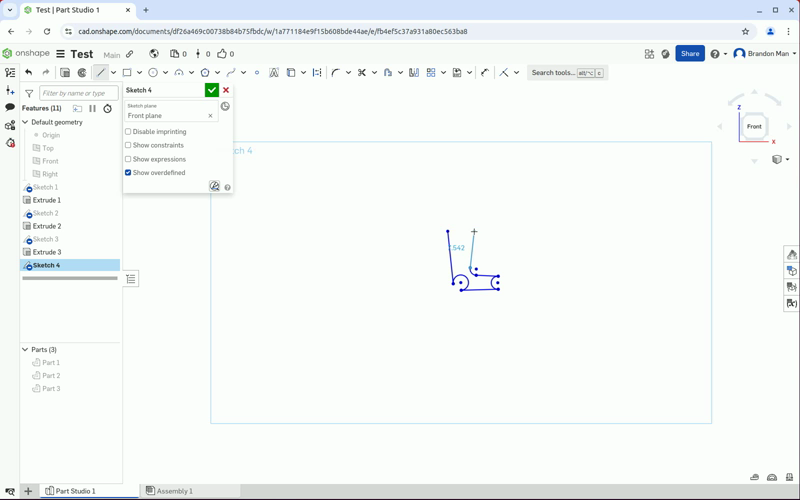
click(474, 231)
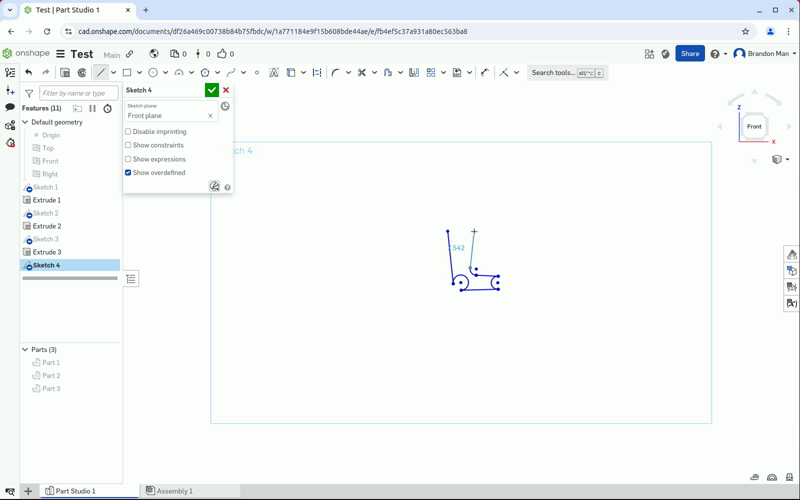
key_up(shift)
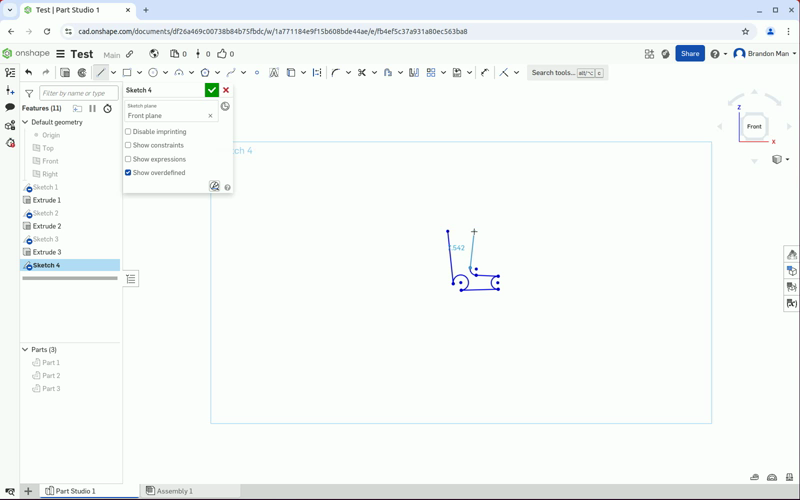
key(esc)
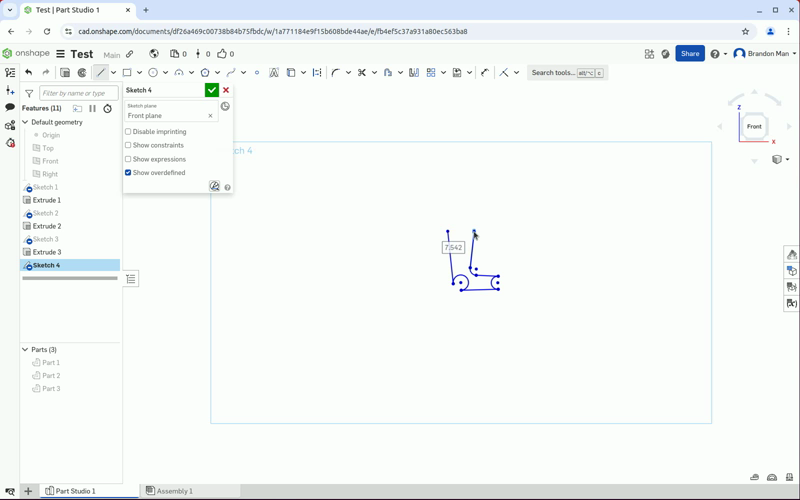
key(a)
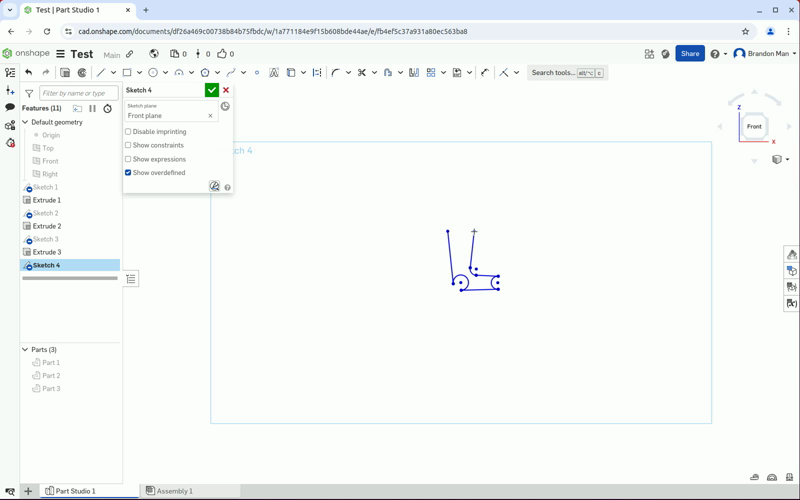
mouse_move(474, 231)
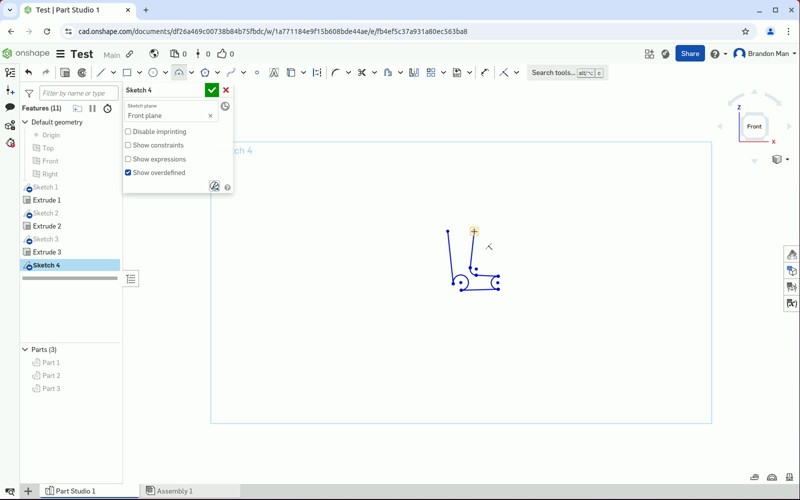
click(474, 231)
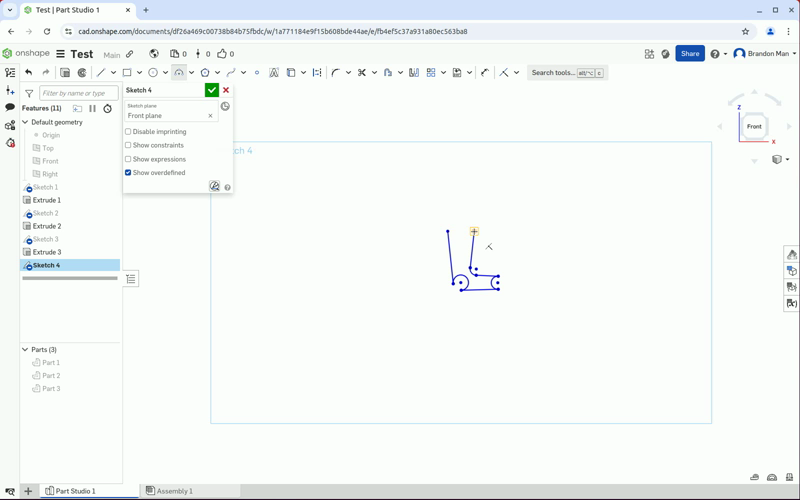
mouse_move(447, 231)
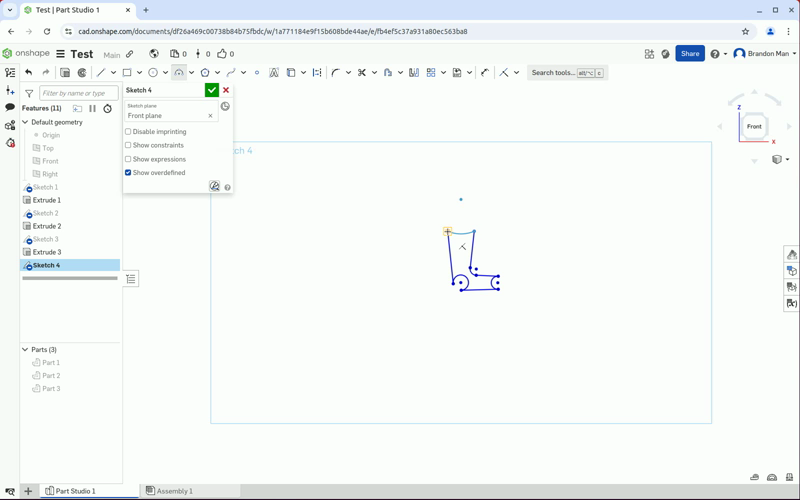
click(447, 231)
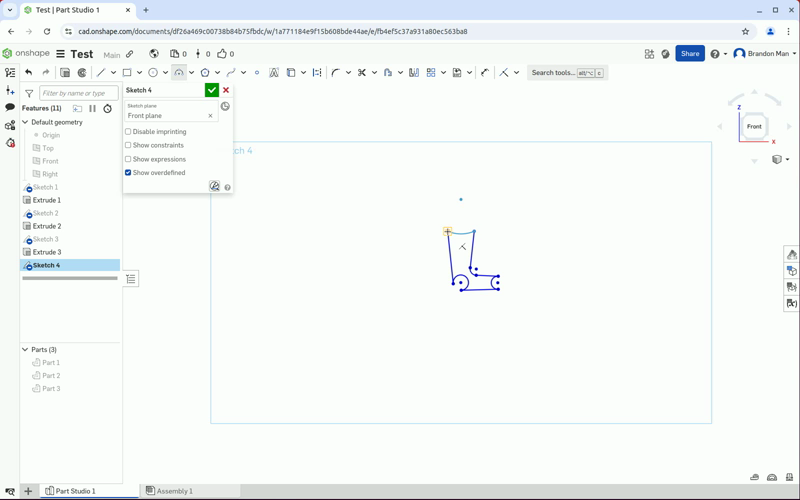
key_down(shift)
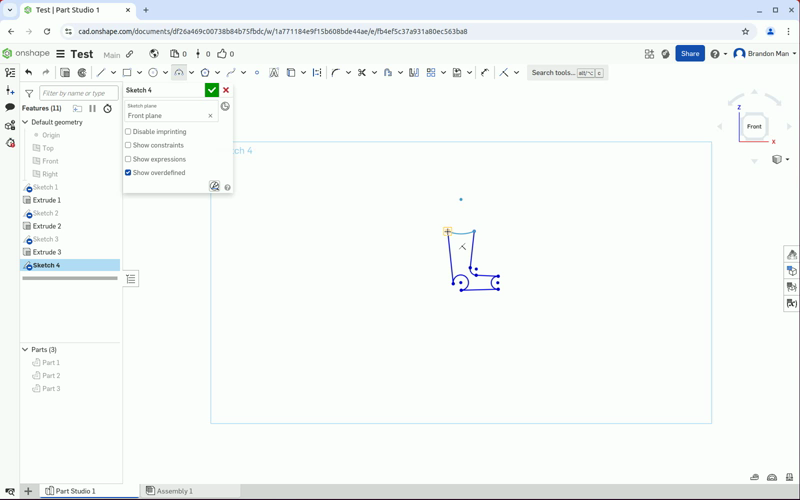
mouse_move(461, 243)
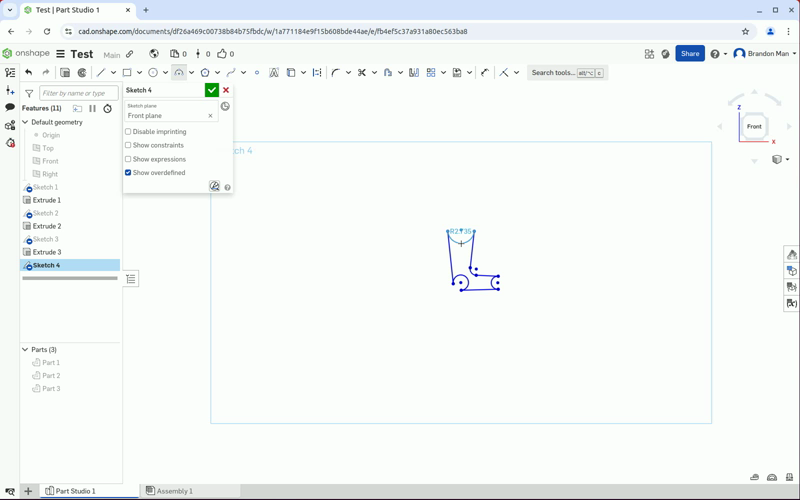
click(461, 243)
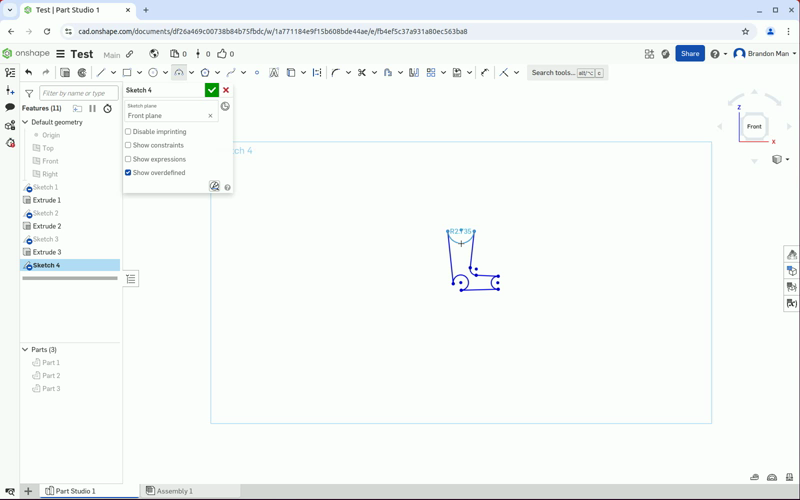
key_up(shift)
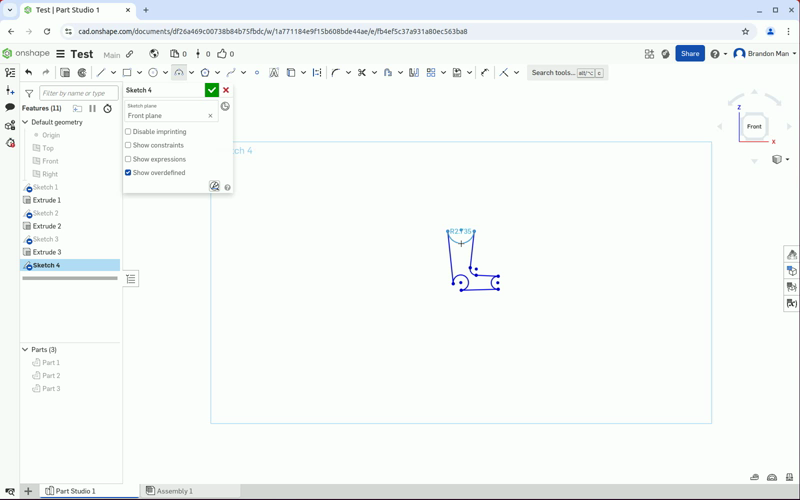
key(esc)
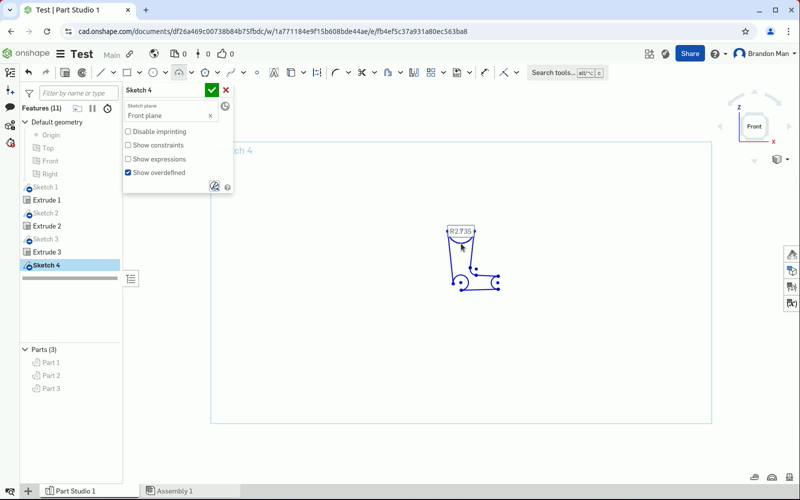
mouse_move(470, 278)
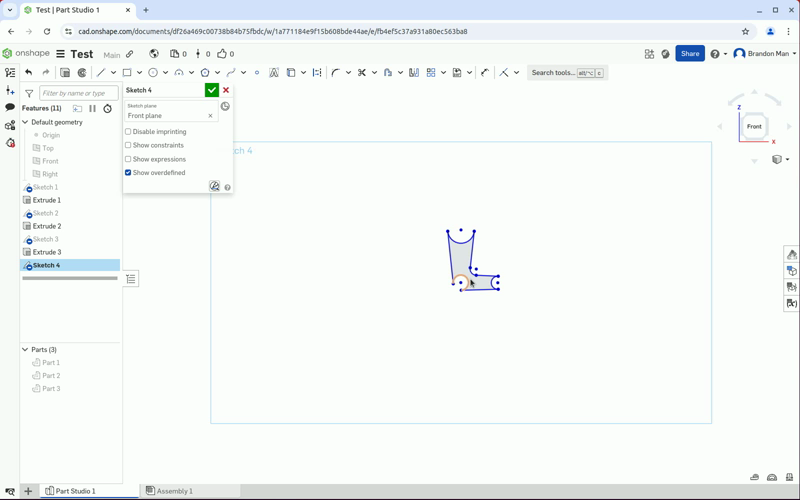
scroll(6)
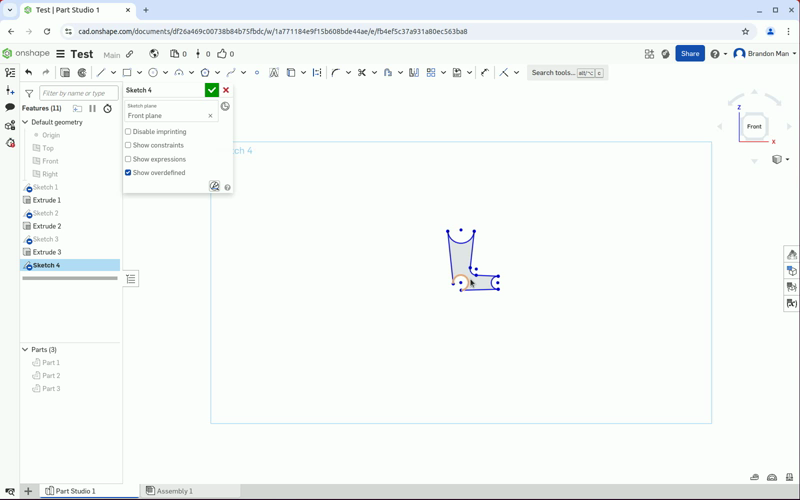
scroll(6)
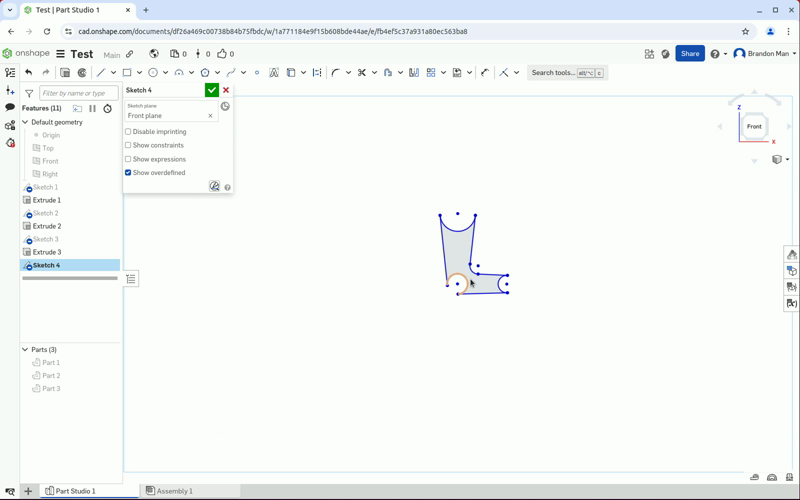
scroll(6)
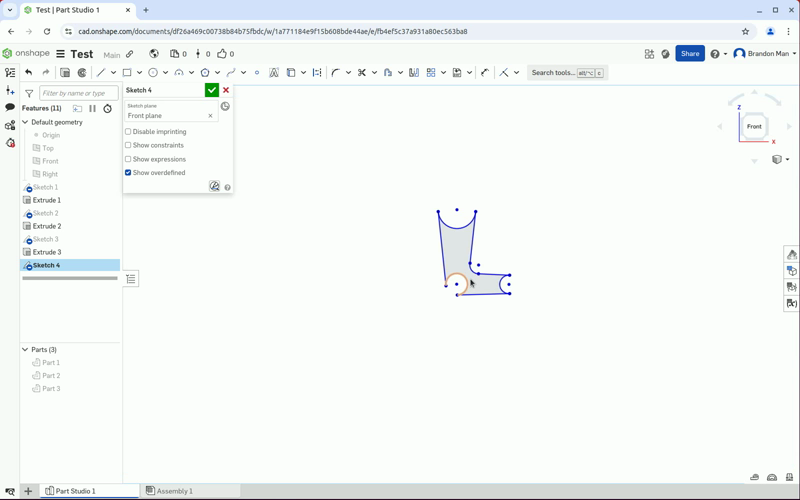
scroll(6)
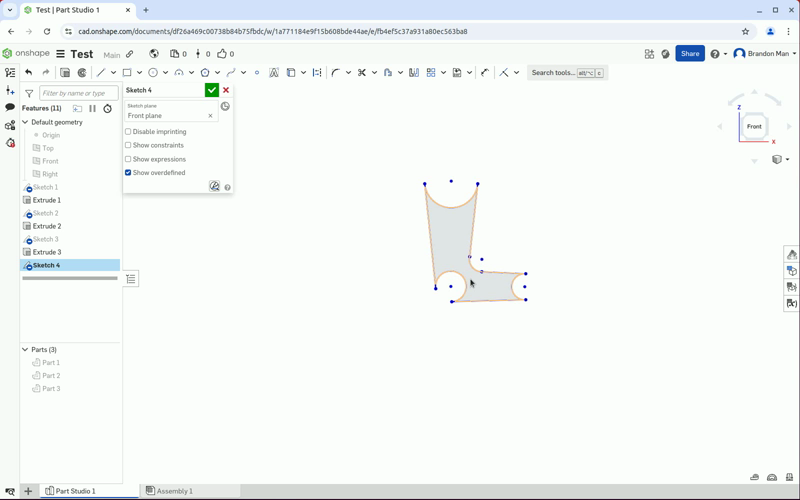
scroll(6)
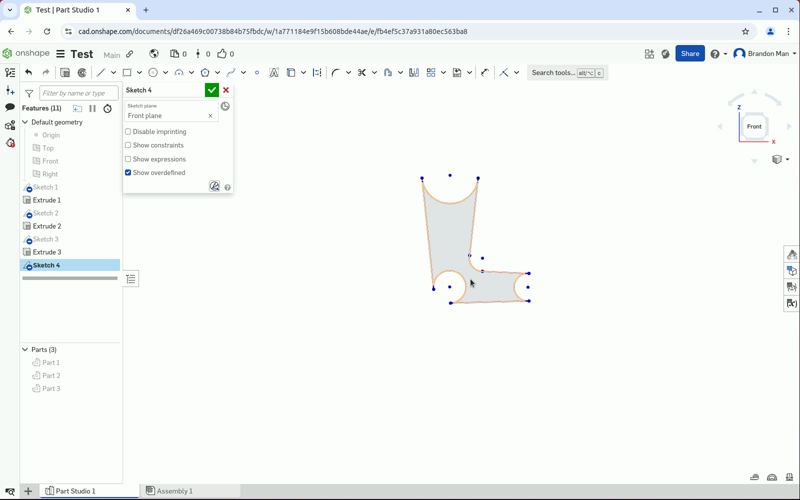
scroll(6)
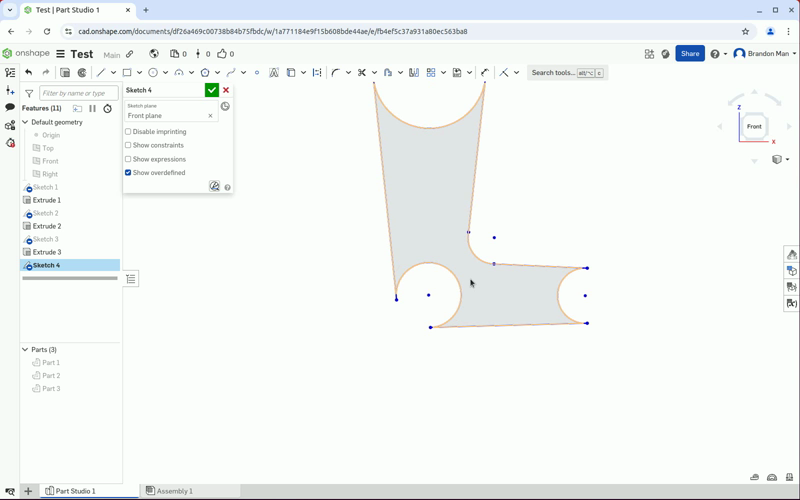
scroll(6)
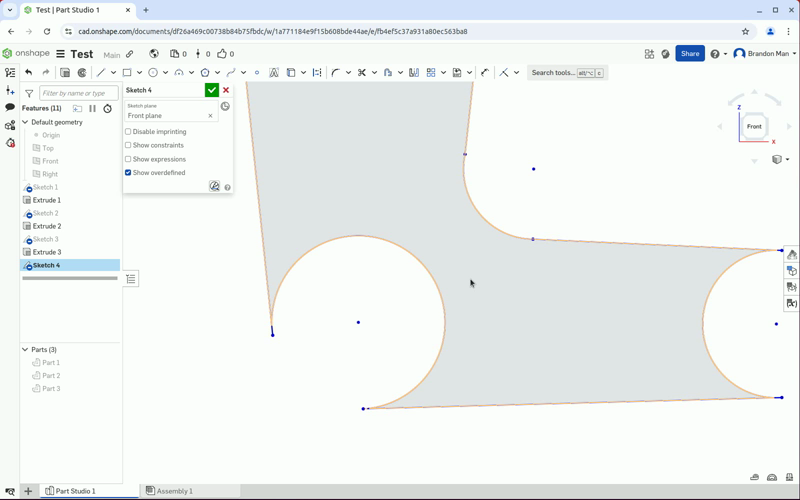
click(470, 278)
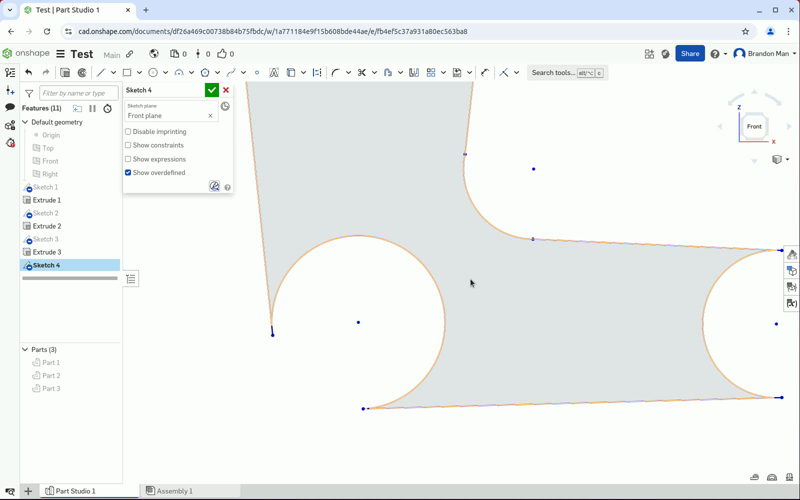
scroll(-6)
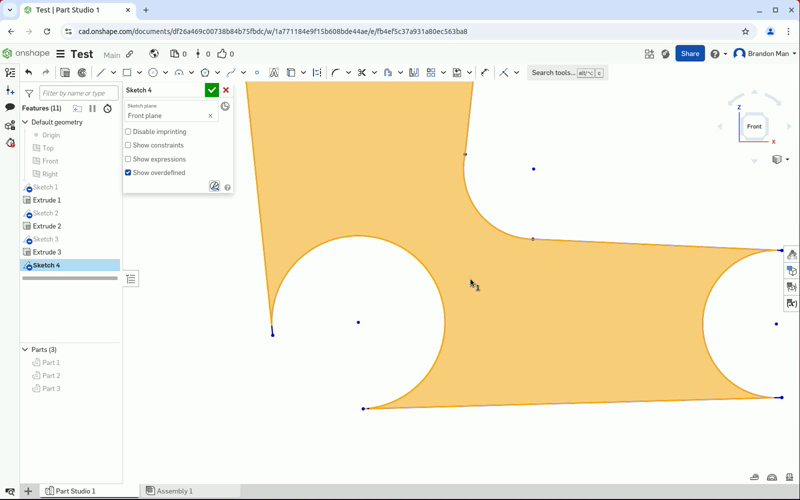
scroll(-6)
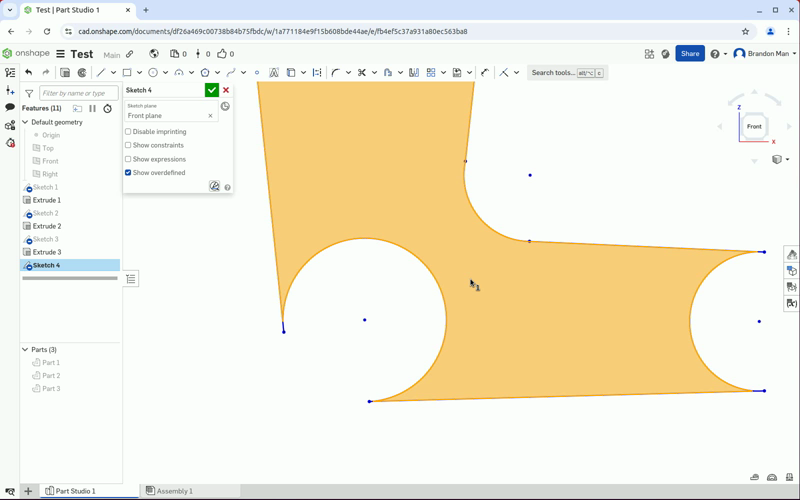
scroll(-6)
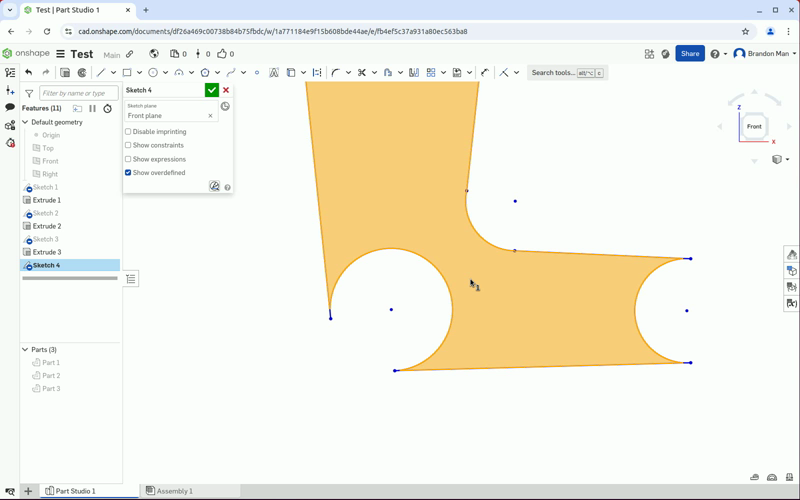
scroll(-6)
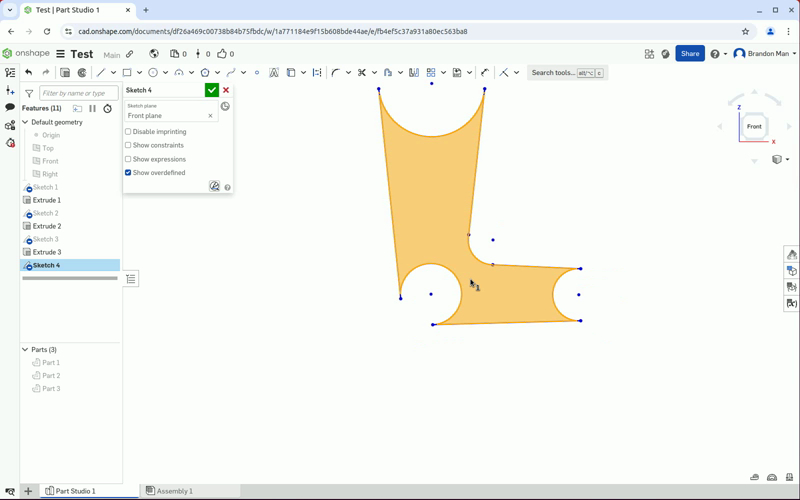
scroll(-6)
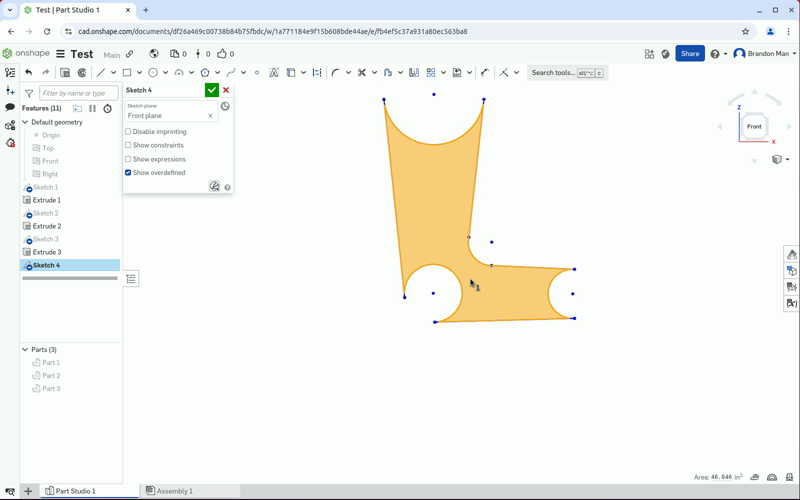
scroll(-6)
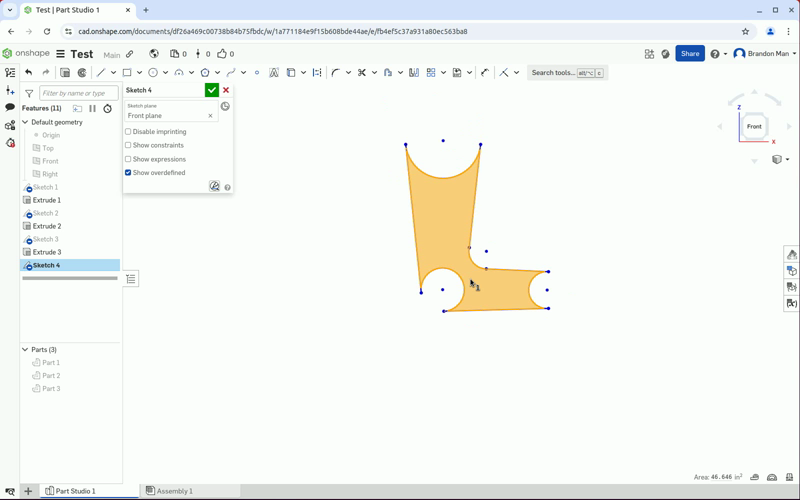
scroll(-6)
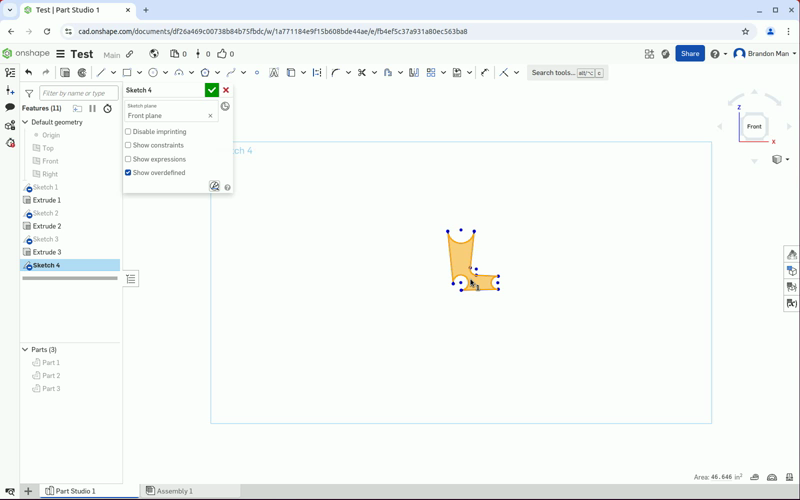
mouse_move(73, 352)
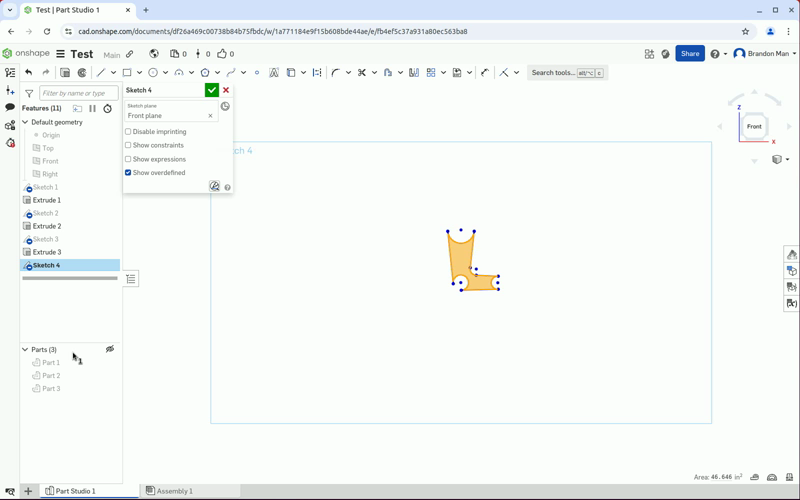
key(shift+y)
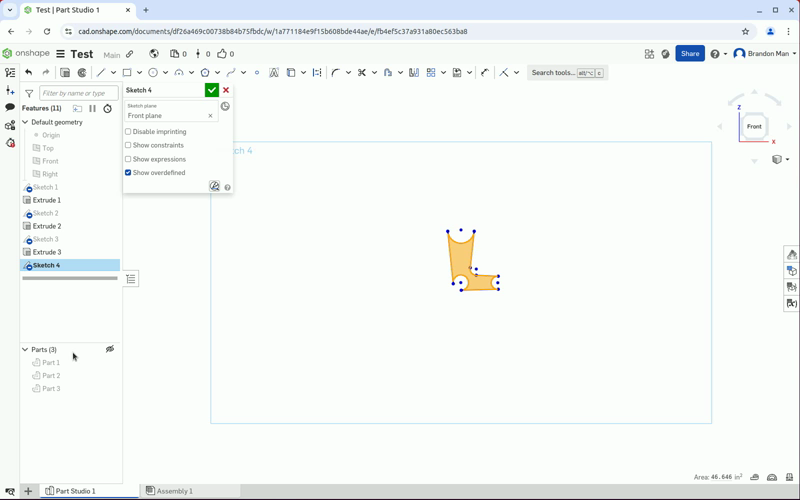
key(shift+e)
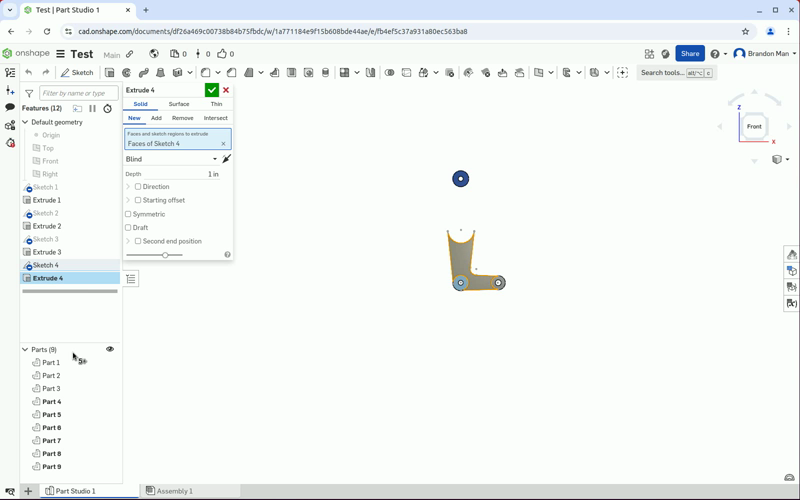
mouse_move(143, 106)
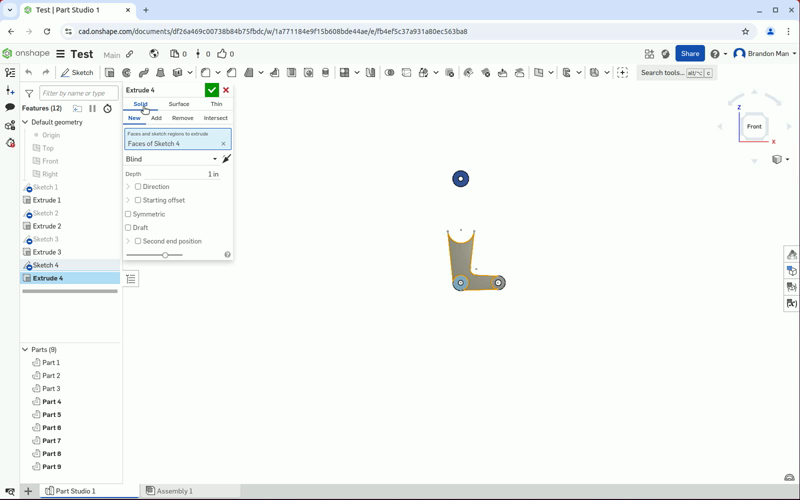
click(143, 106)
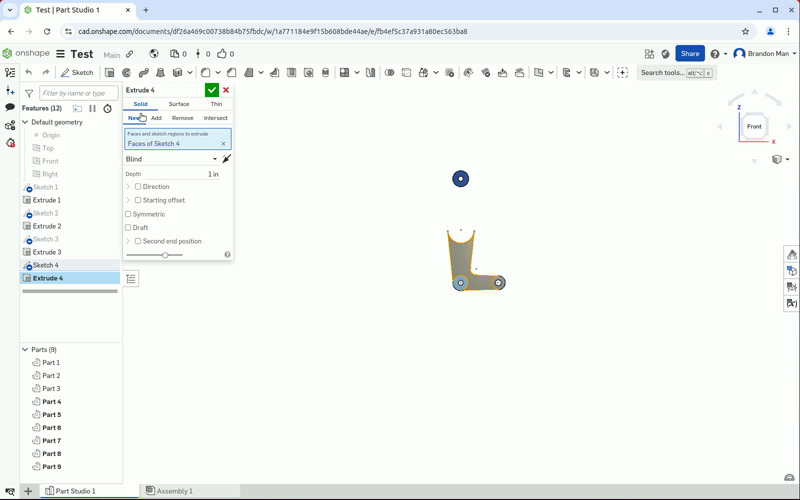
mouse_move(137, 120)
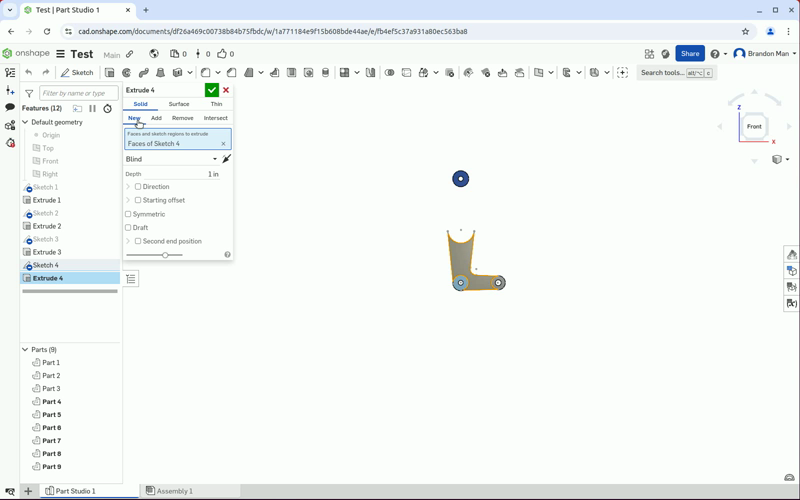
click(137, 120)
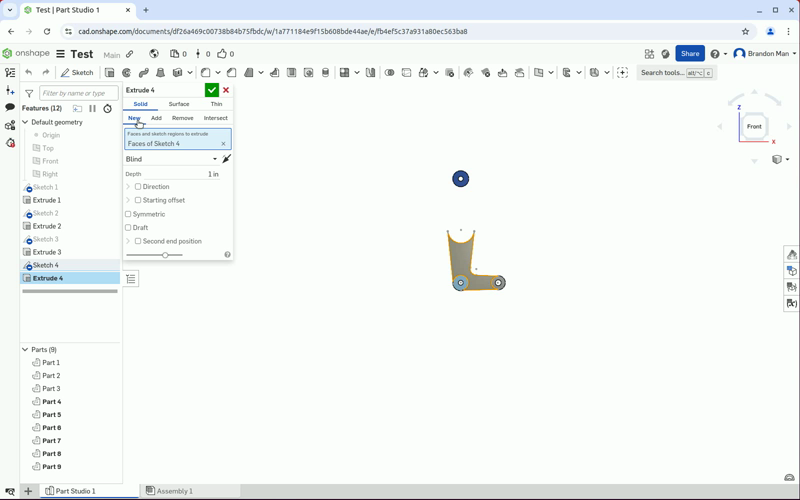
key(tab, 4)
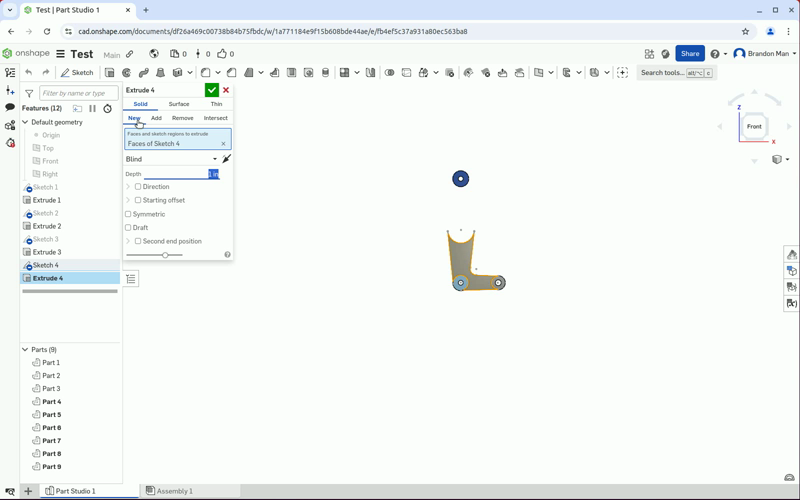
text(0.481)
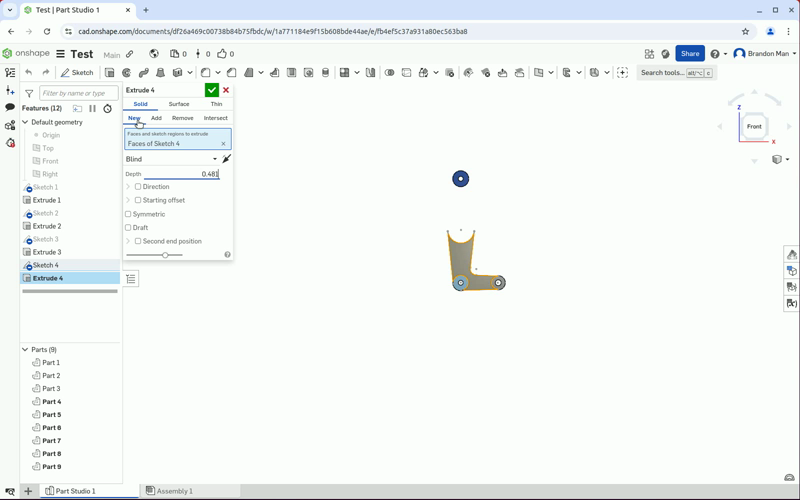
key(enter)
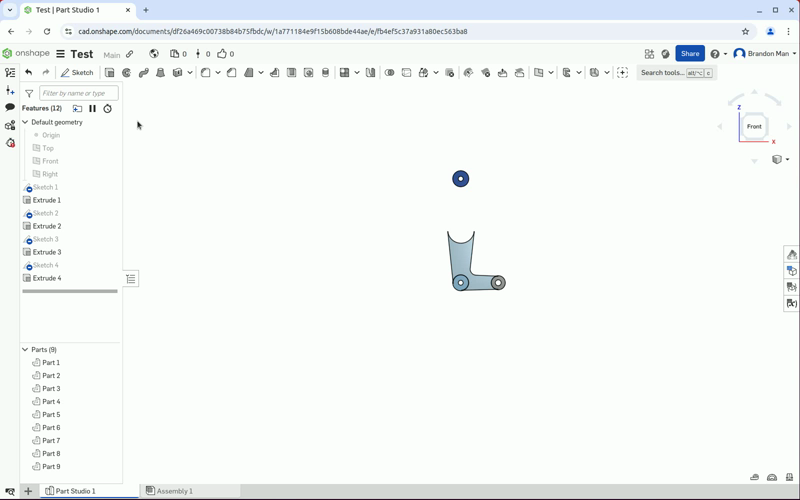
key(shift+h)
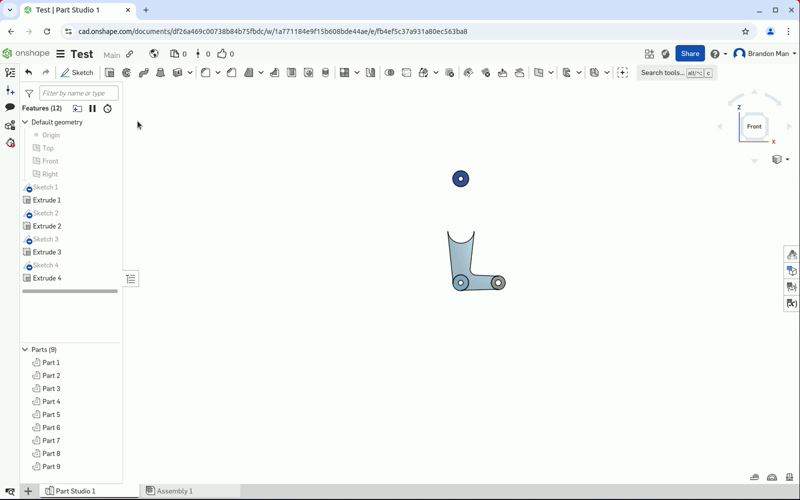
key(shift+h)
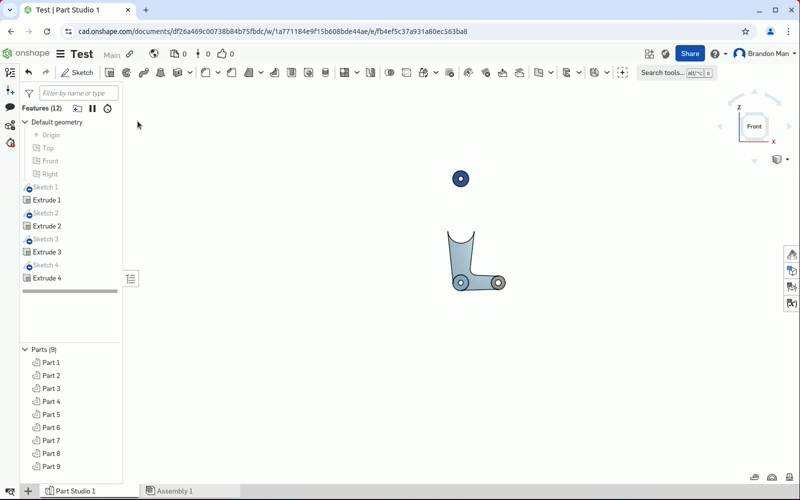
mouse_move(73, 189)
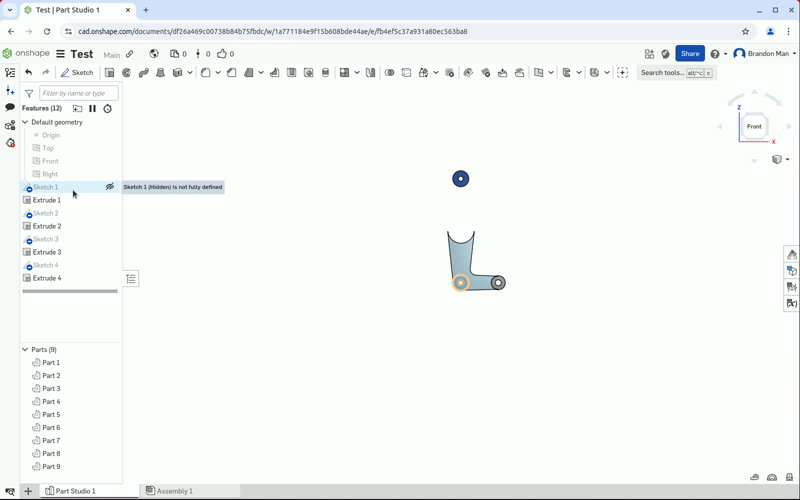
click(73, 189)
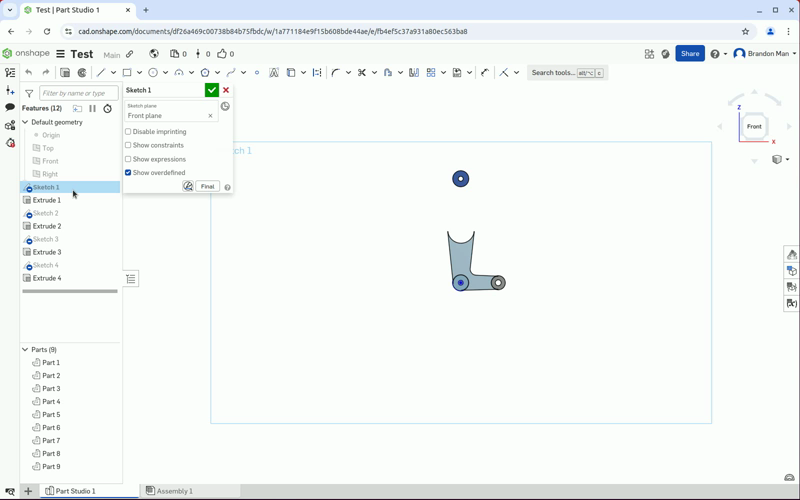
mouse_move(229, 92)
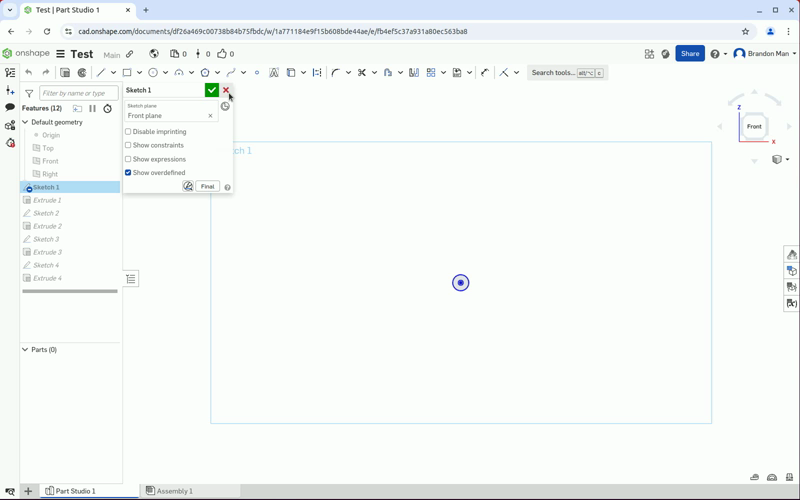
click(229, 92)
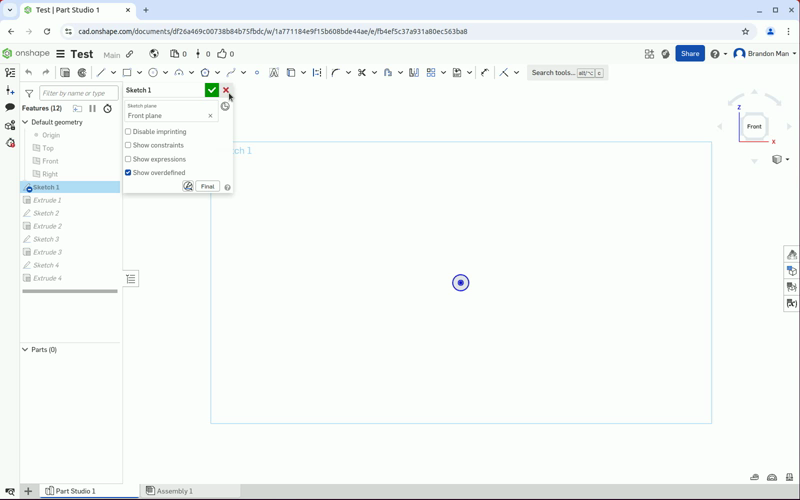
key(shift+s)
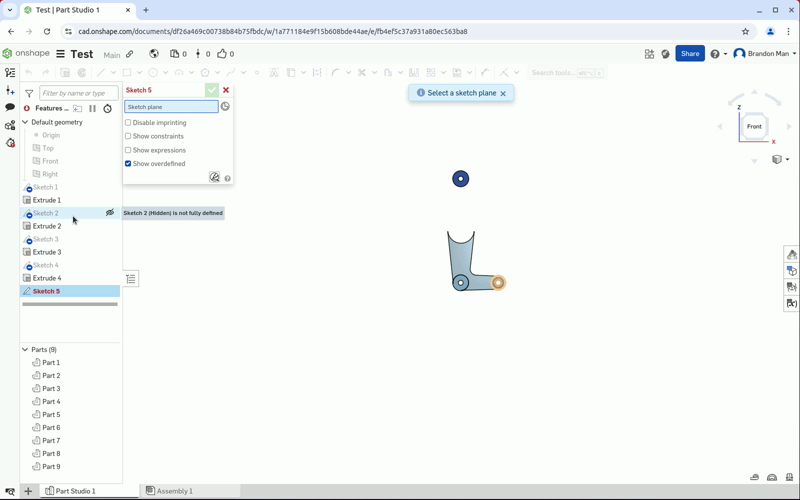
scroll(3)
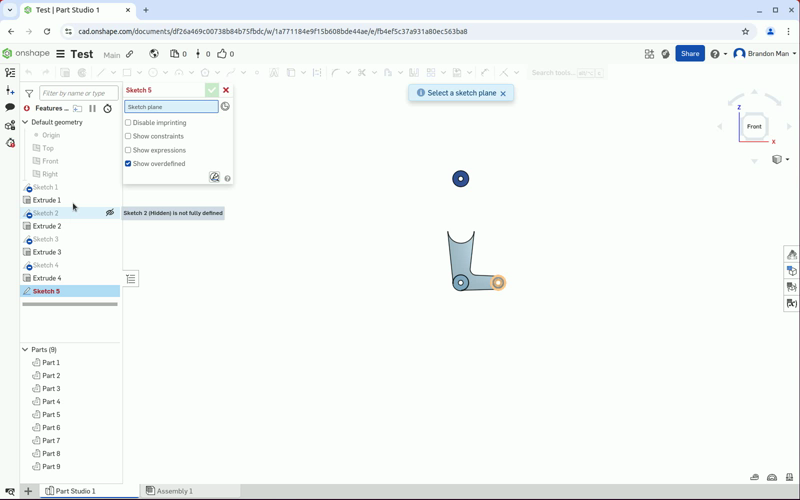
mouse_move(73, 163)
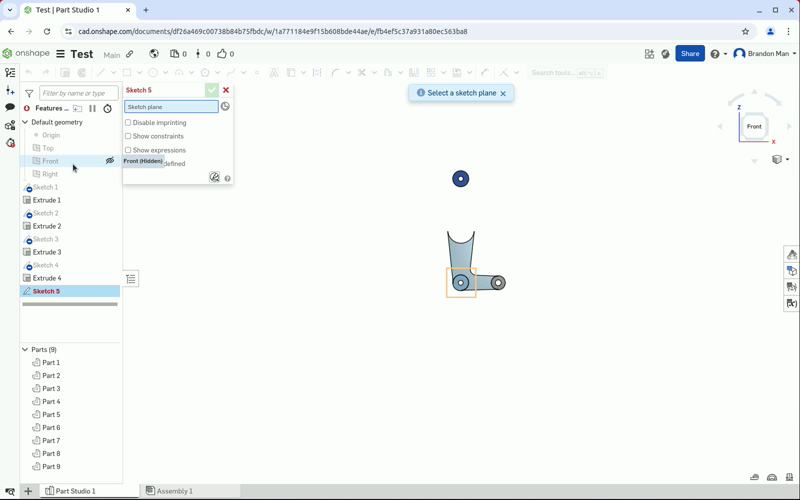
click(73, 163)
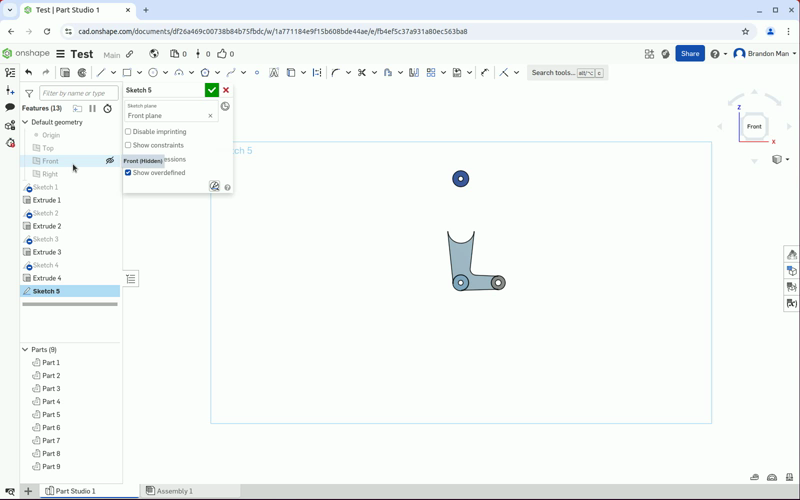
mouse_move(73, 352)
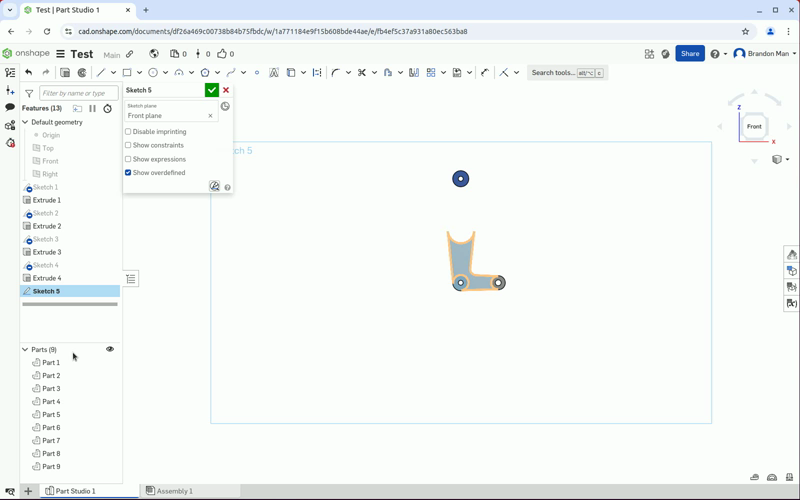
key(y)
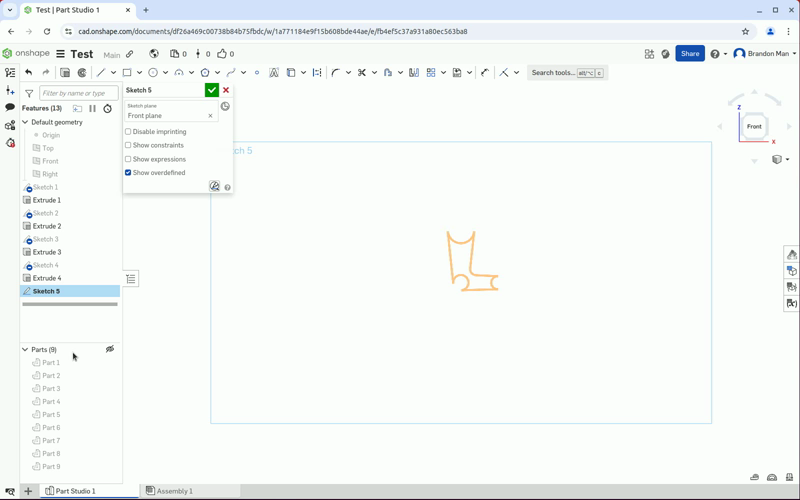
key(c)
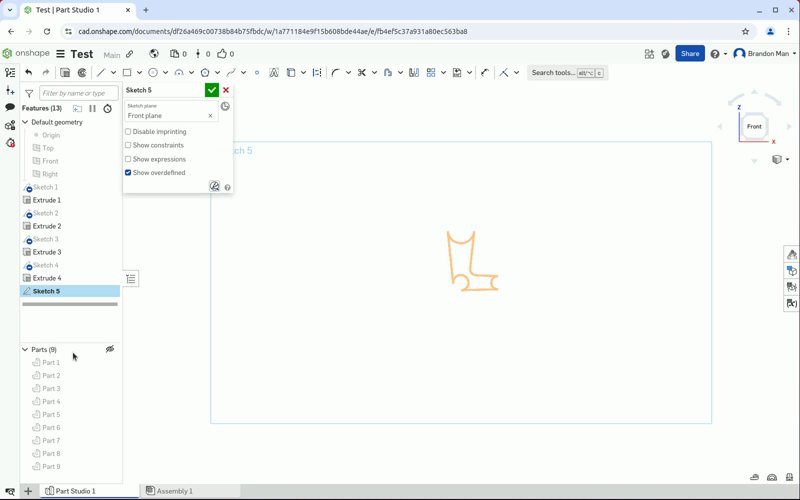
key_down(shift)
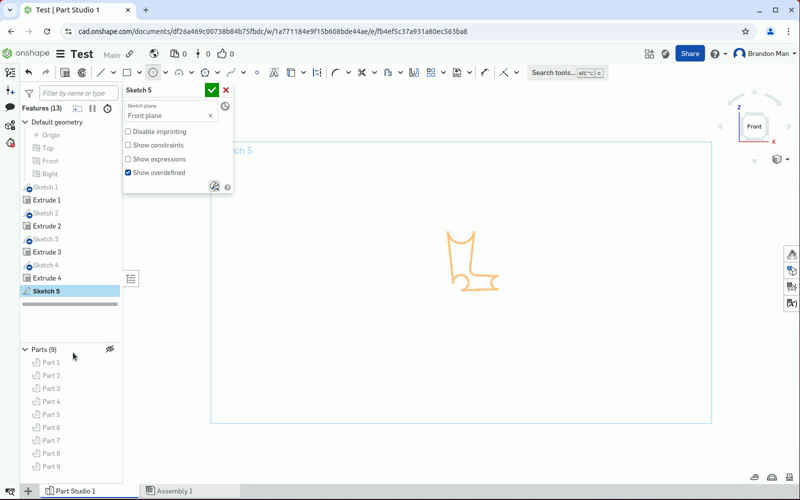
mouse_move(461, 230)
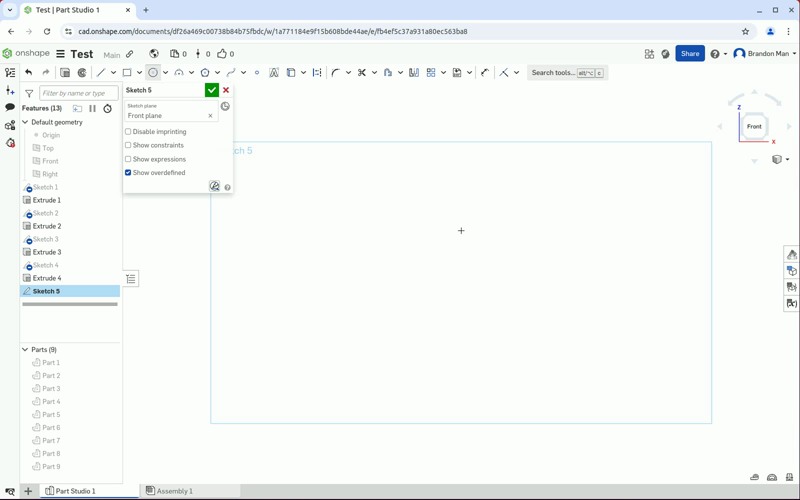
click(461, 230)
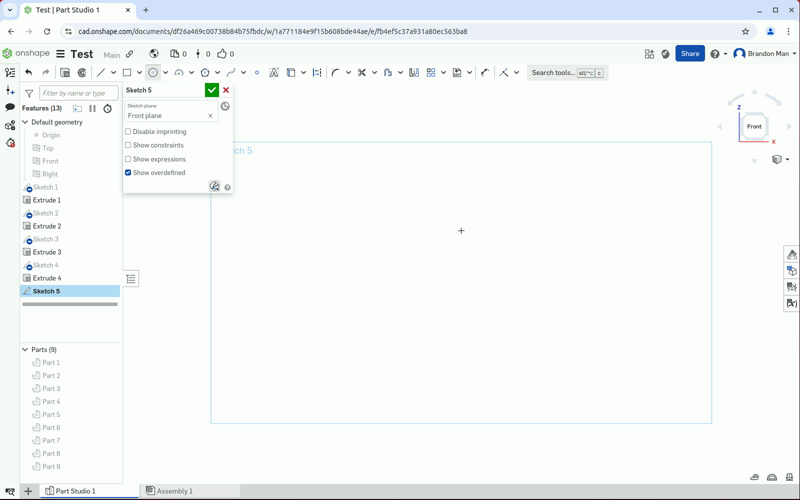
key_up(shift)
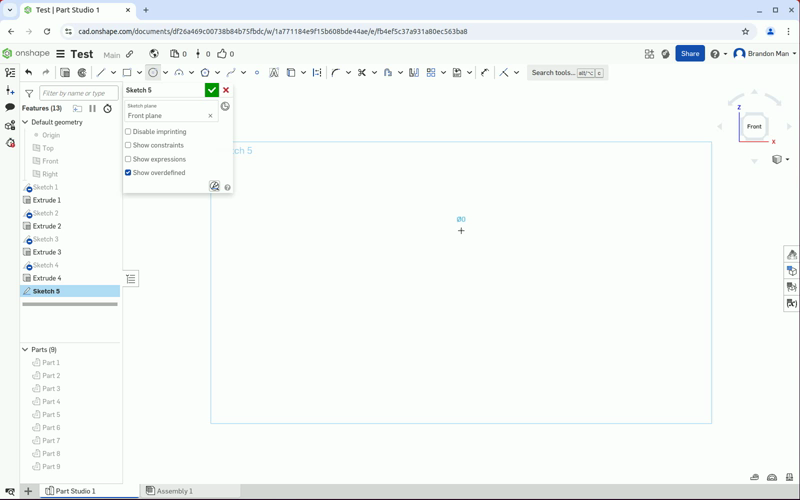
mouse_move(474, 230)
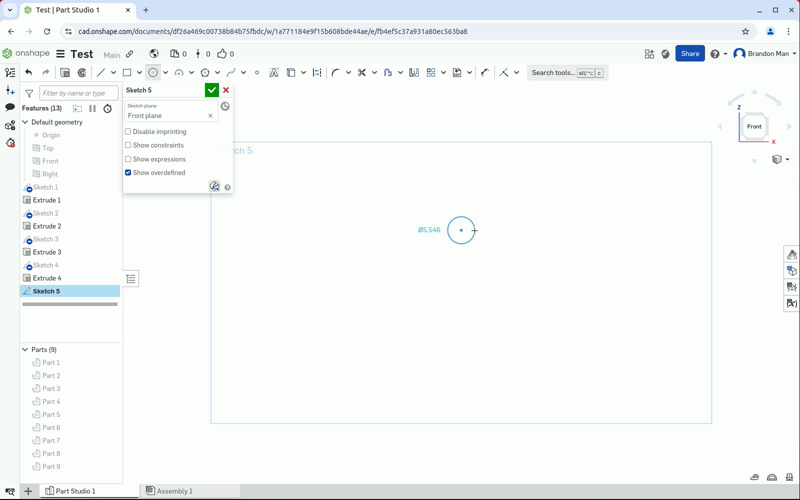
click(474, 230)
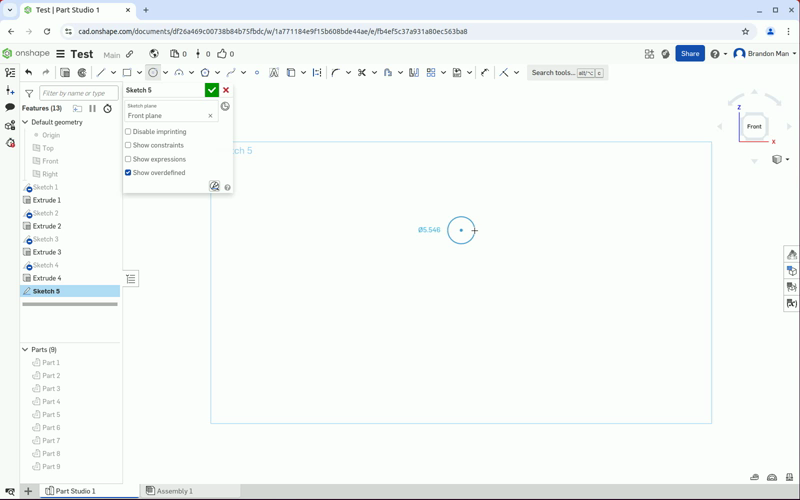
key(esc)
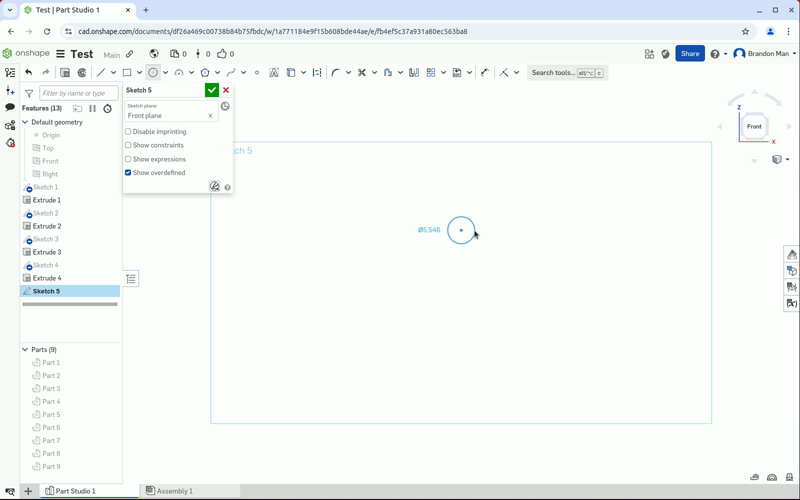
key(c)
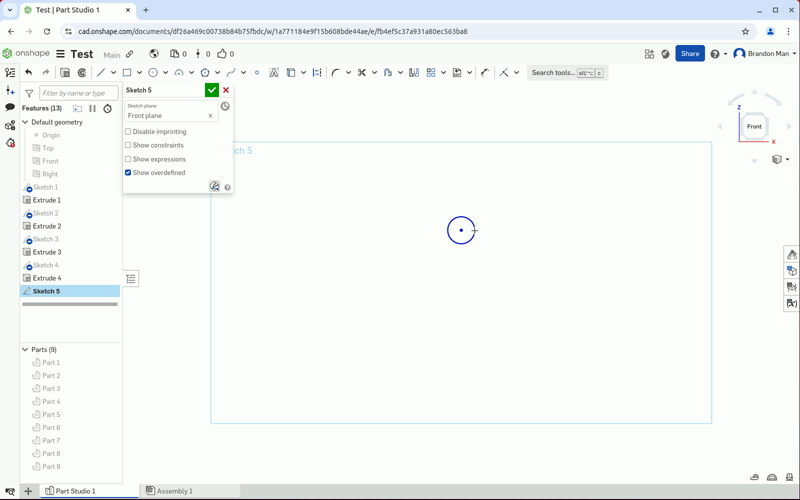
key_down(shift)
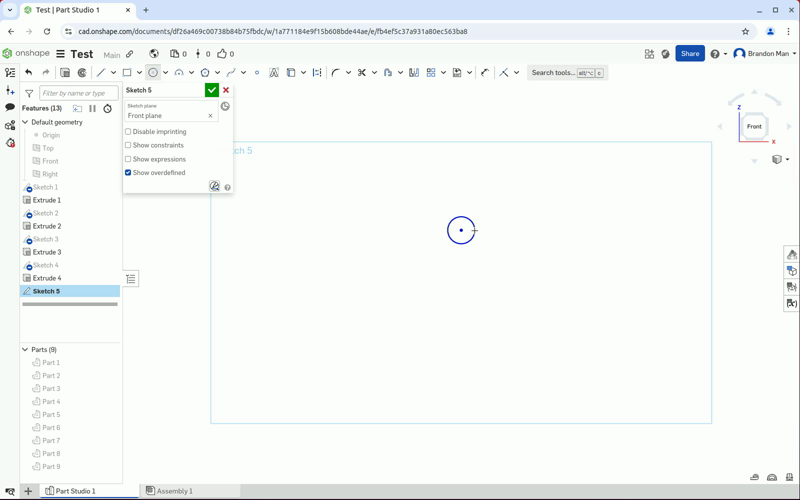
mouse_move(461, 230)
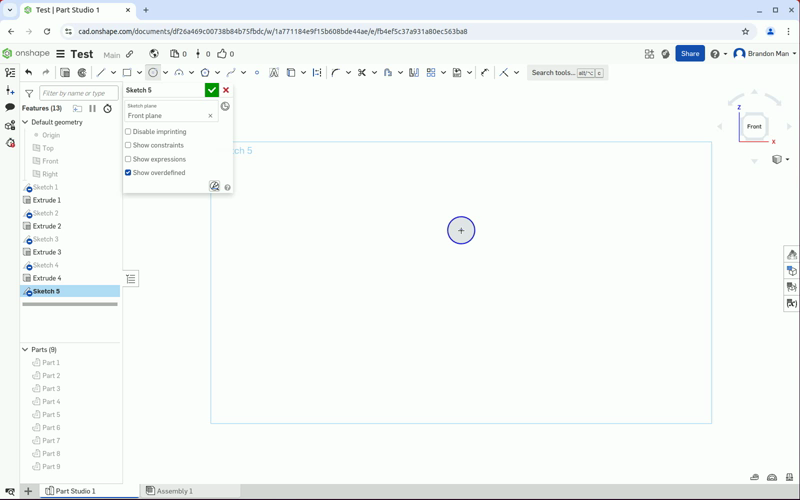
click(461, 230)
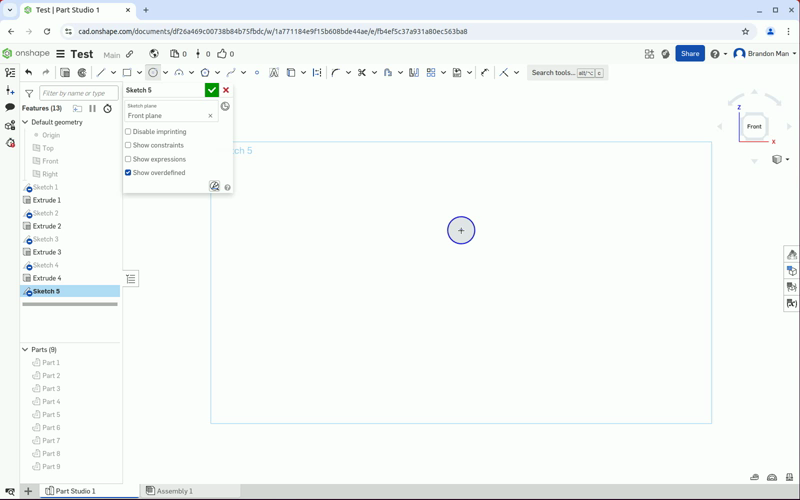
key_up(shift)
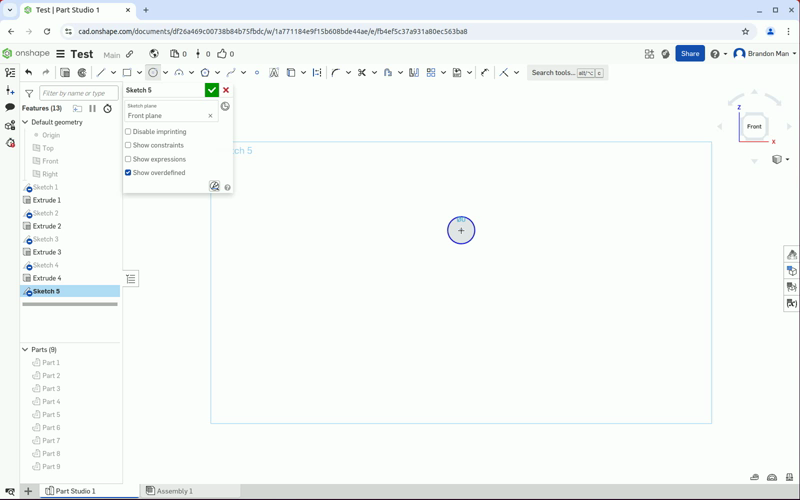
mouse_move(464, 230)
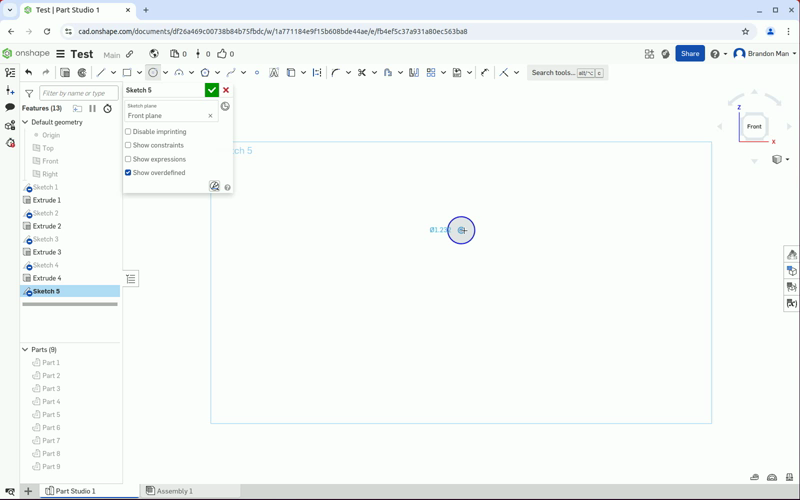
scroll(6)
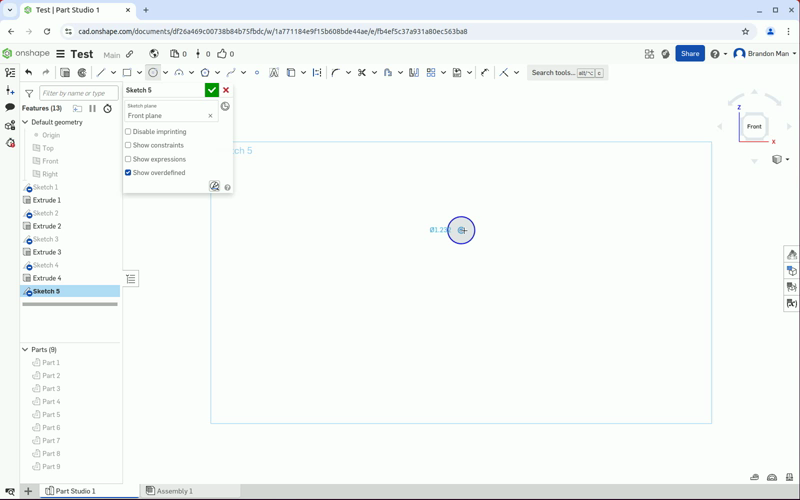
scroll(6)
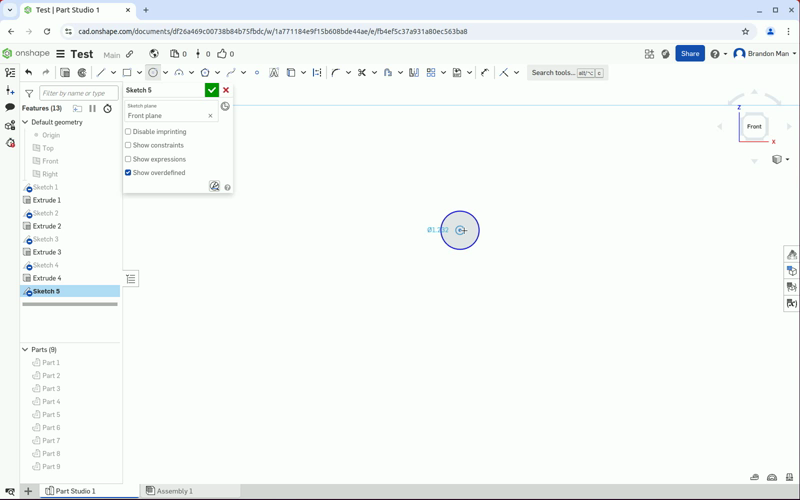
scroll(6)
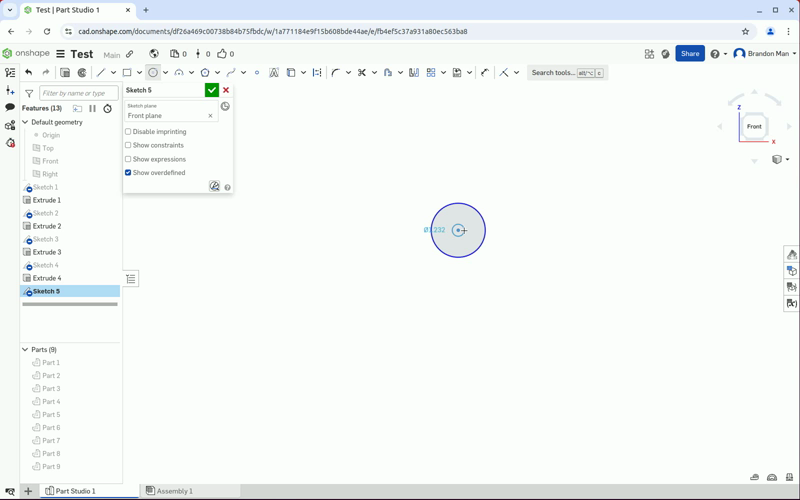
scroll(6)
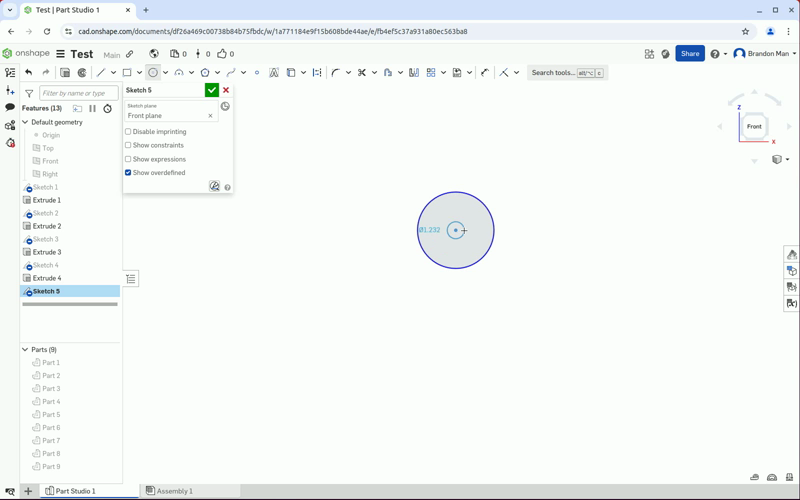
scroll(6)
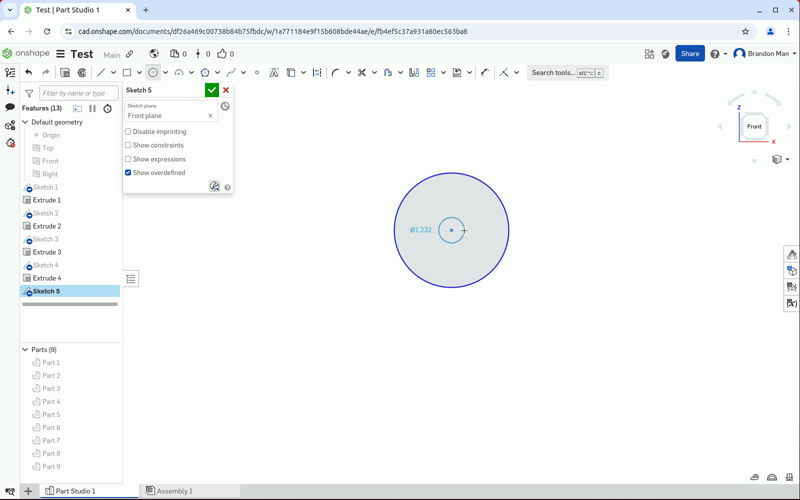
scroll(6)
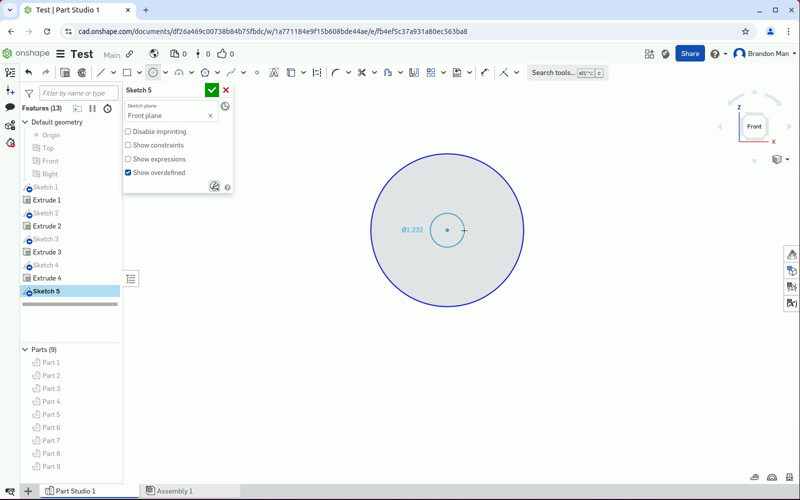
scroll(6)
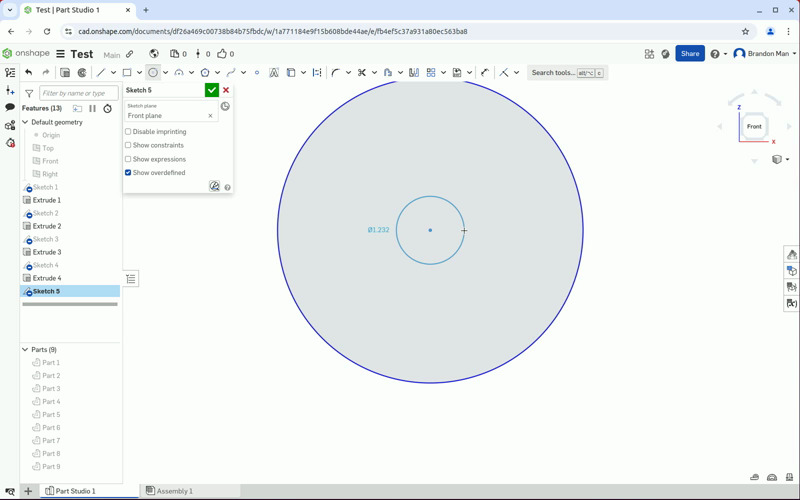
click(464, 230)
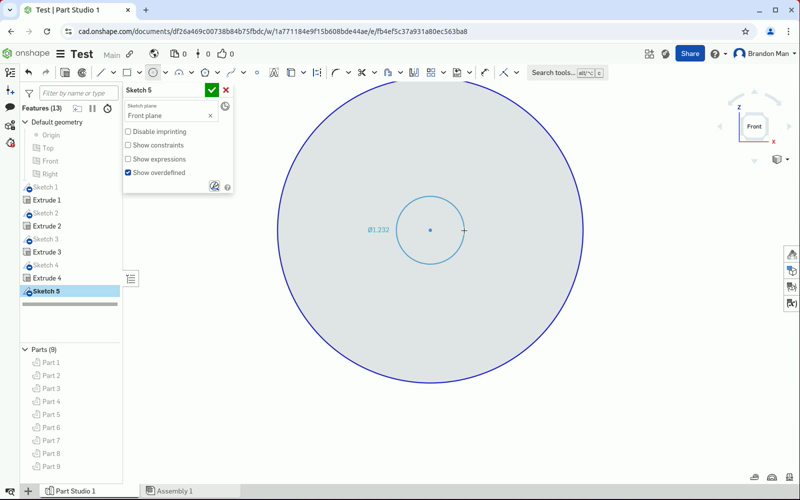
scroll(-6)
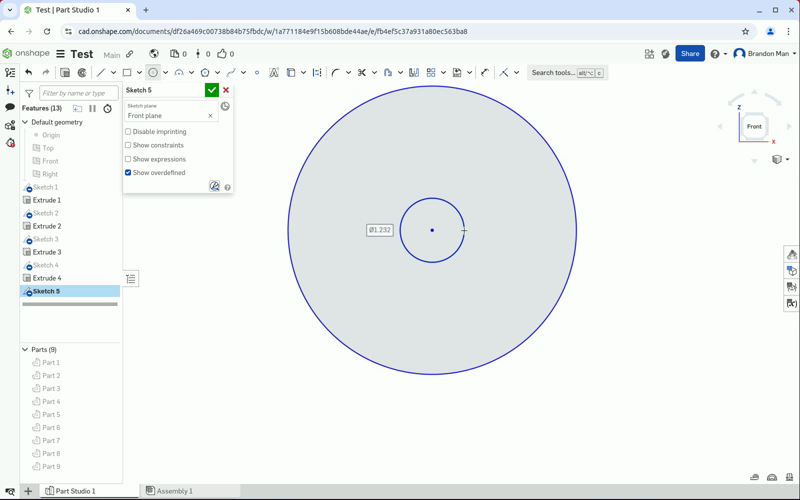
scroll(-6)
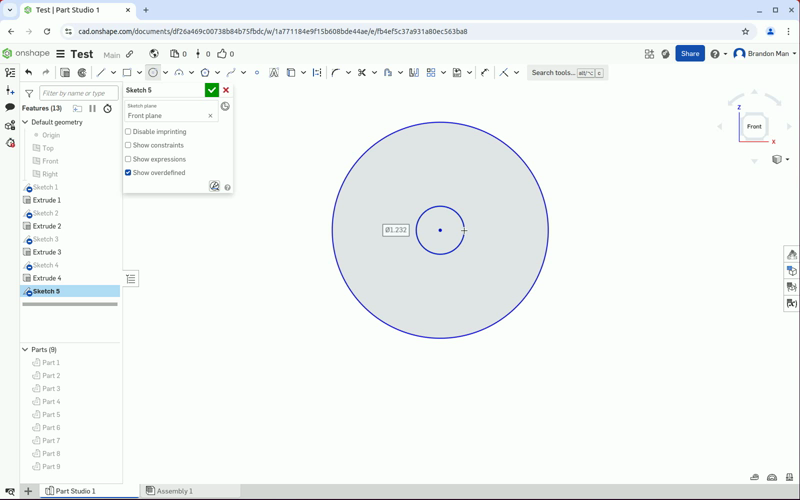
scroll(-6)
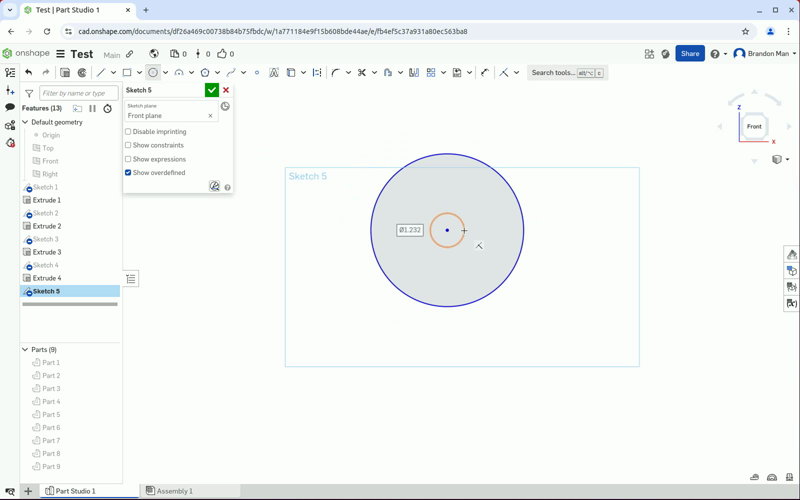
scroll(-6)
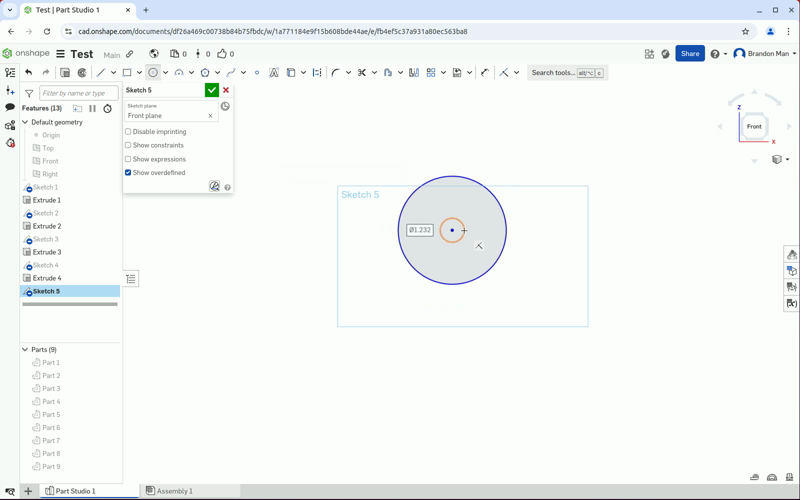
scroll(-6)
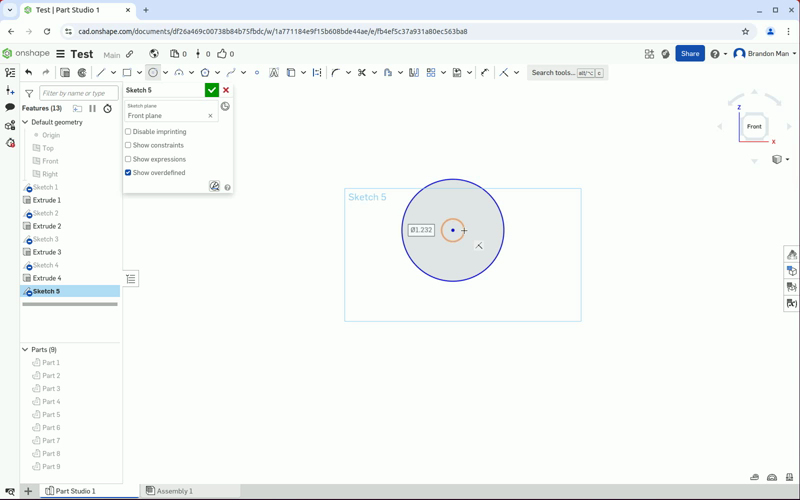
scroll(-6)
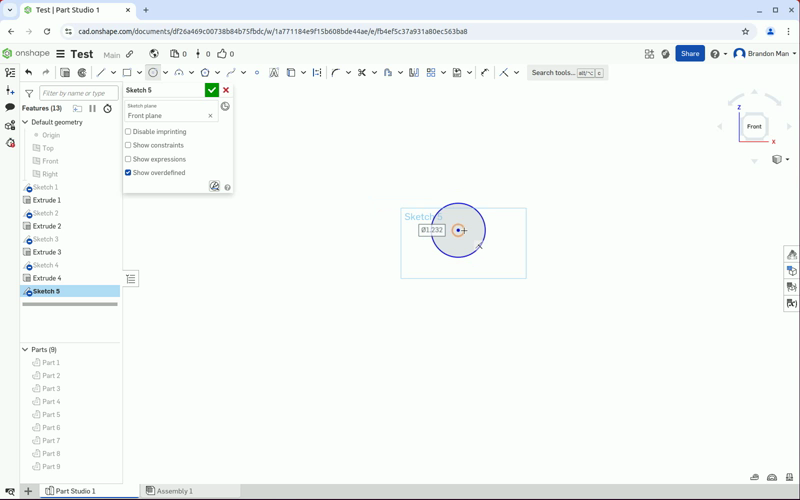
scroll(-6)
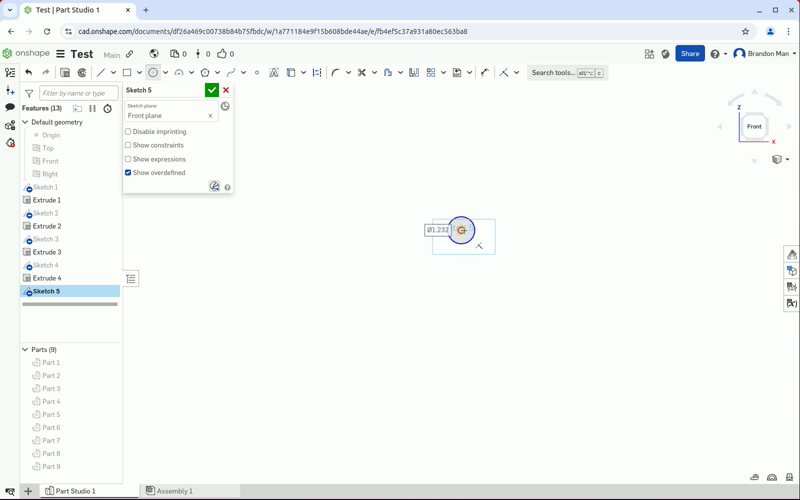
key(esc)
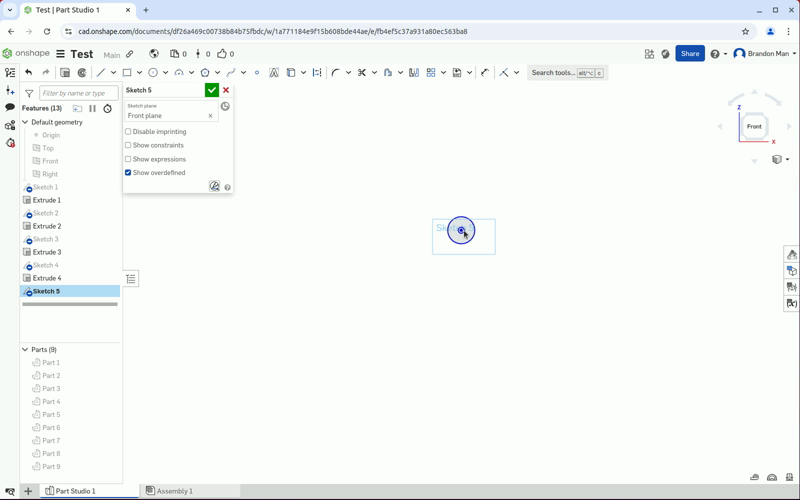
mouse_move(461, 224)
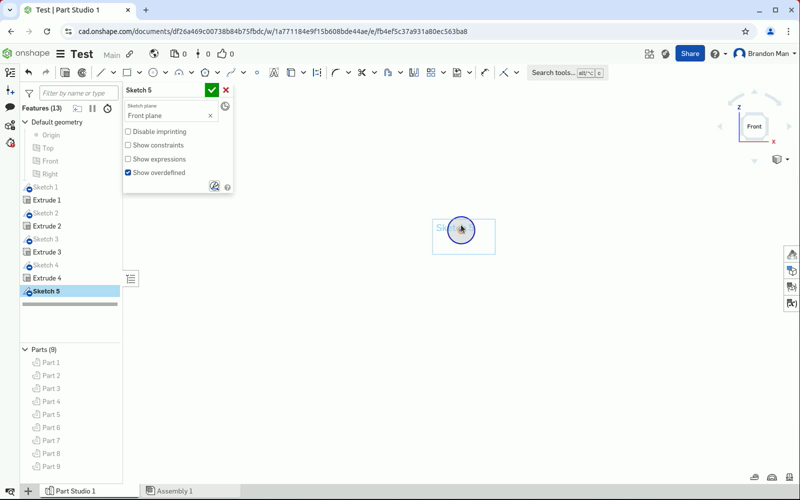
scroll(6)
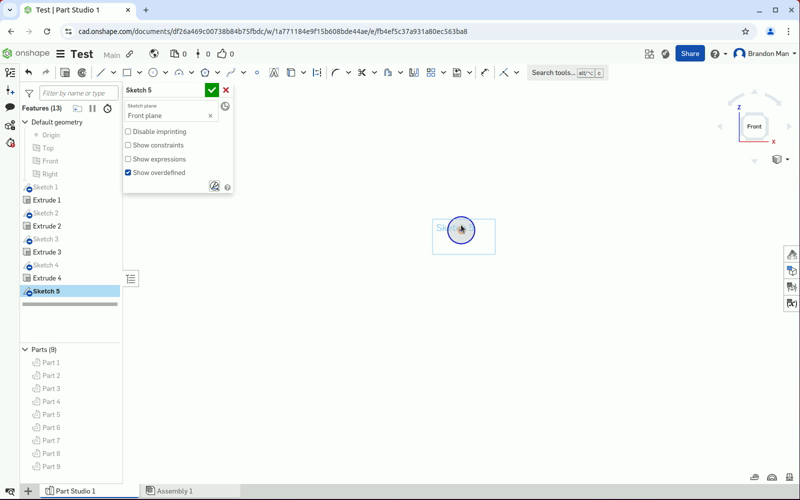
scroll(6)
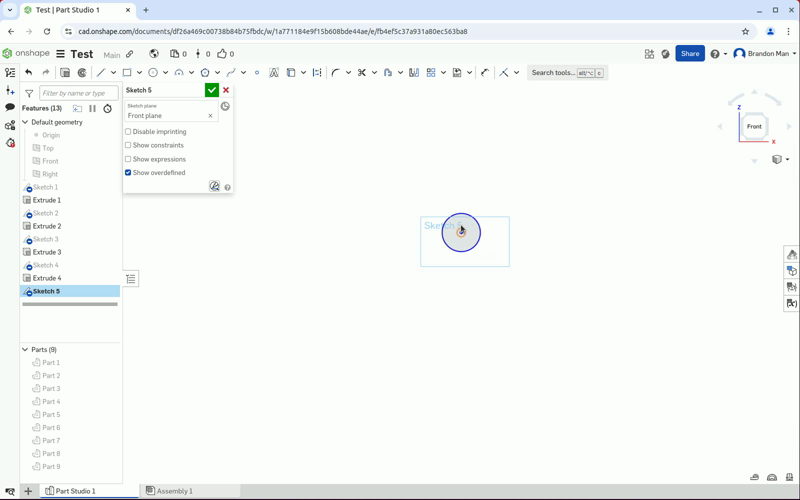
scroll(6)
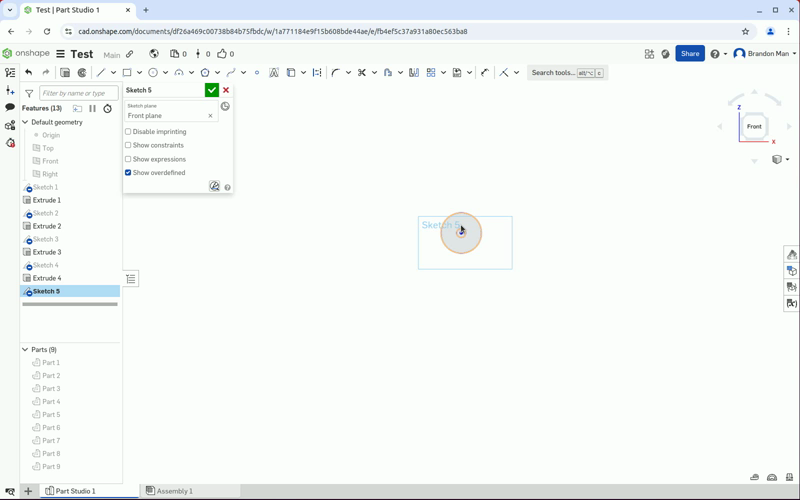
scroll(6)
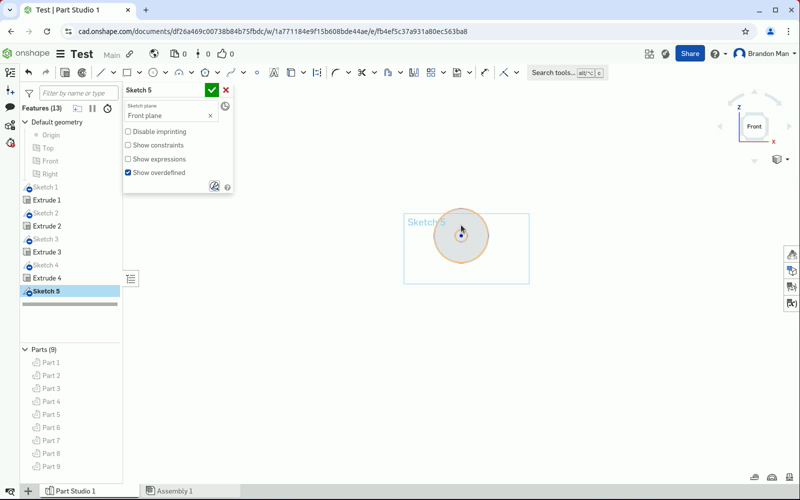
scroll(6)
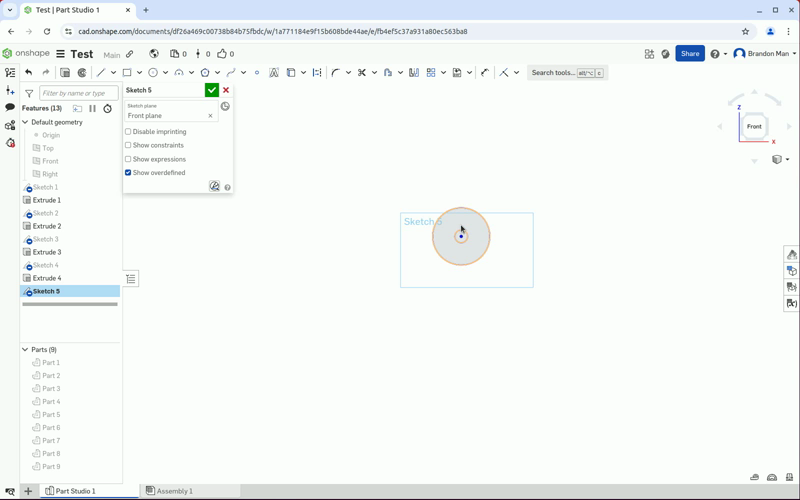
scroll(6)
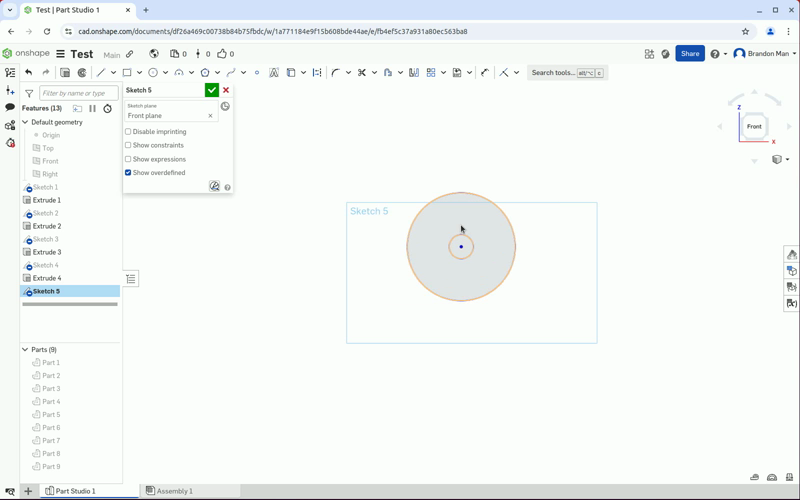
scroll(6)
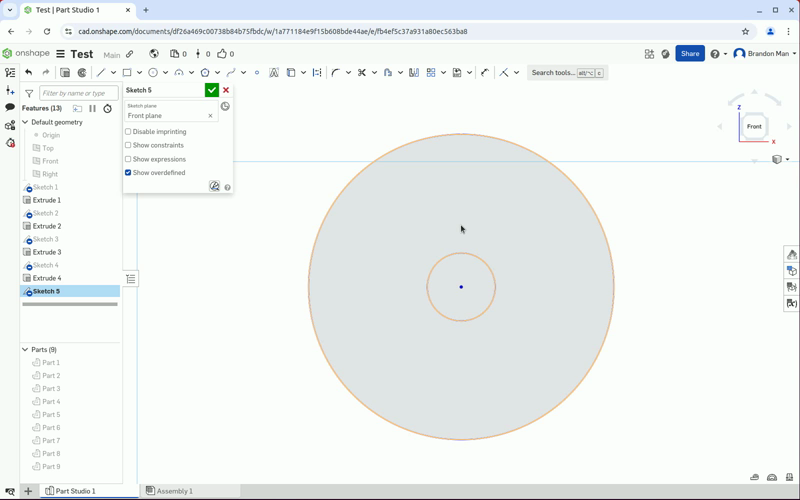
click(461, 224)
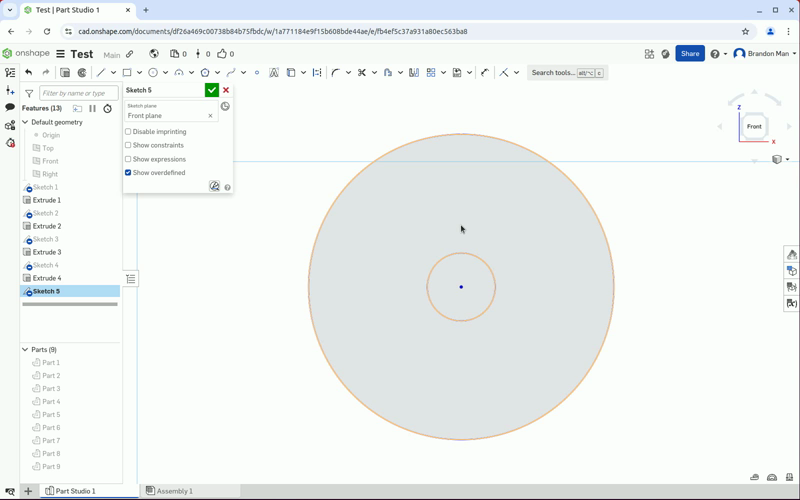
scroll(-6)
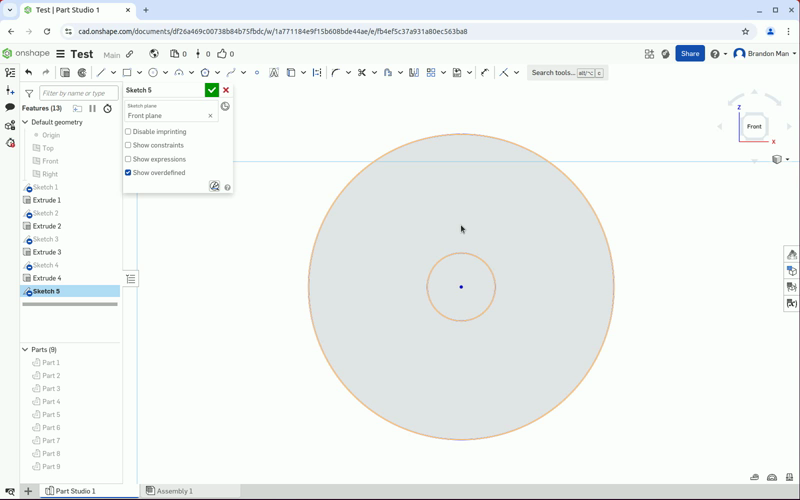
scroll(-6)
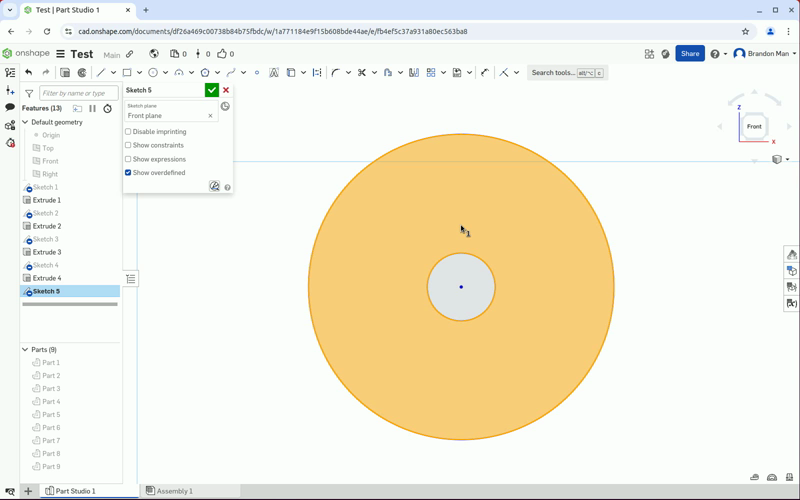
scroll(-6)
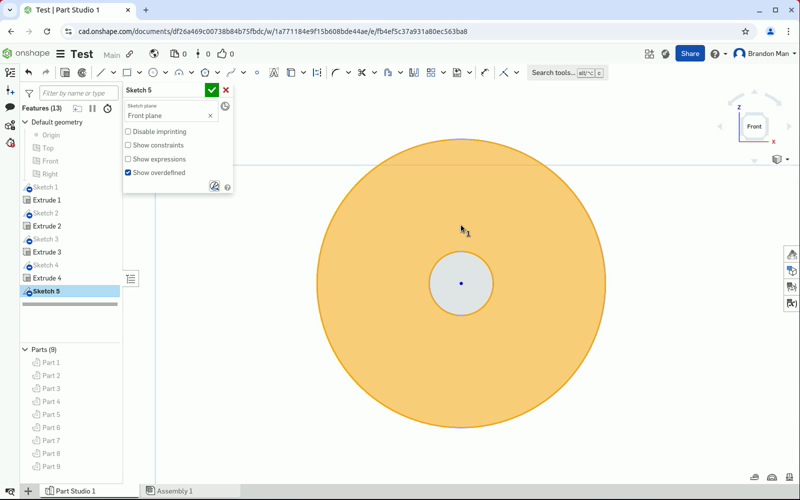
scroll(-6)
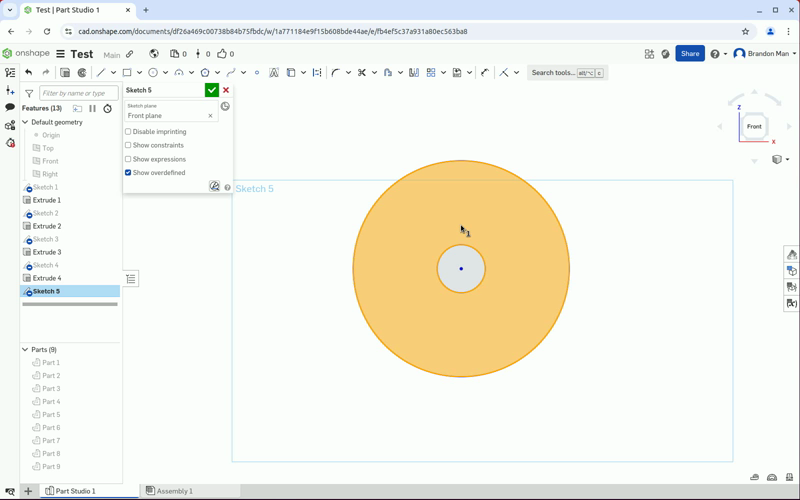
scroll(-6)
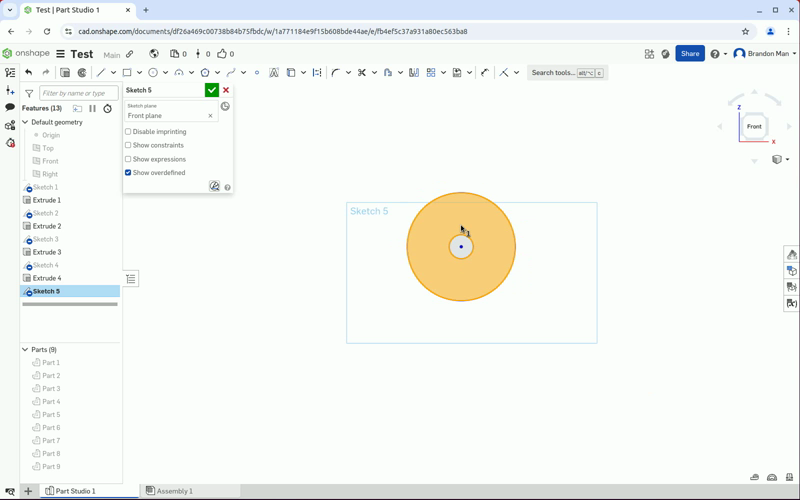
scroll(-6)
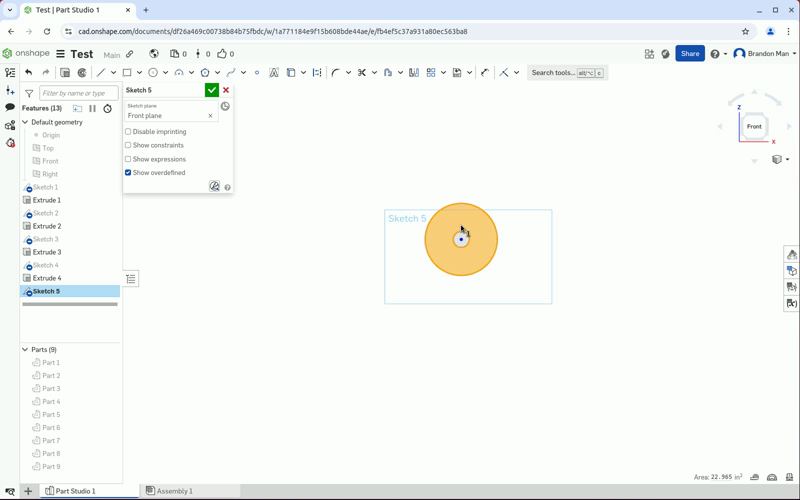
scroll(-6)
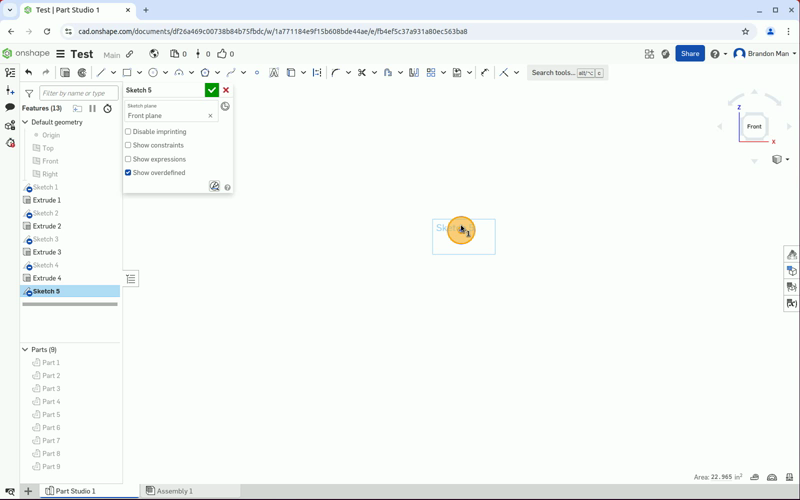
mouse_move(73, 352)
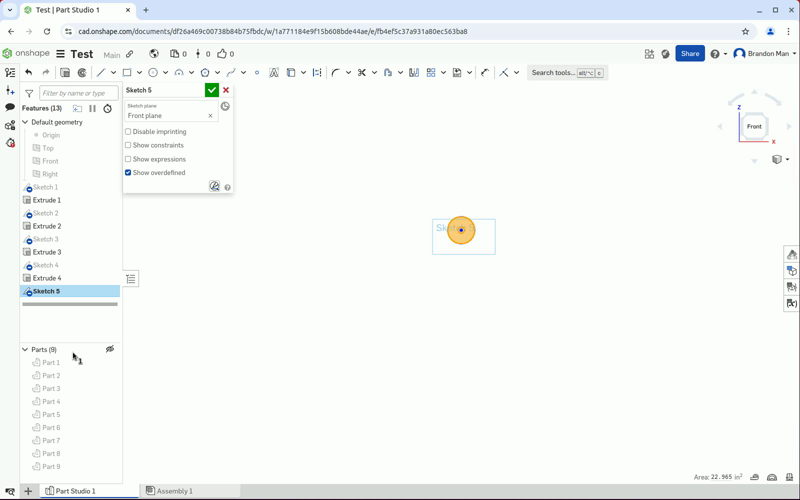
key(shift+y)
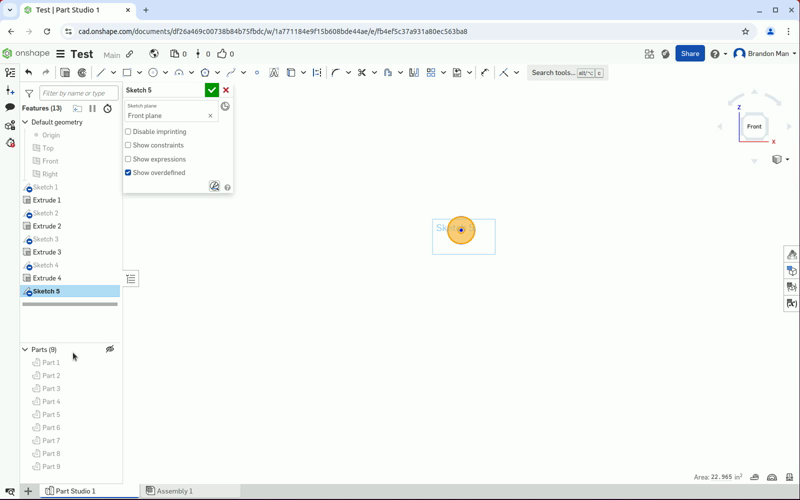
key(shift+e)
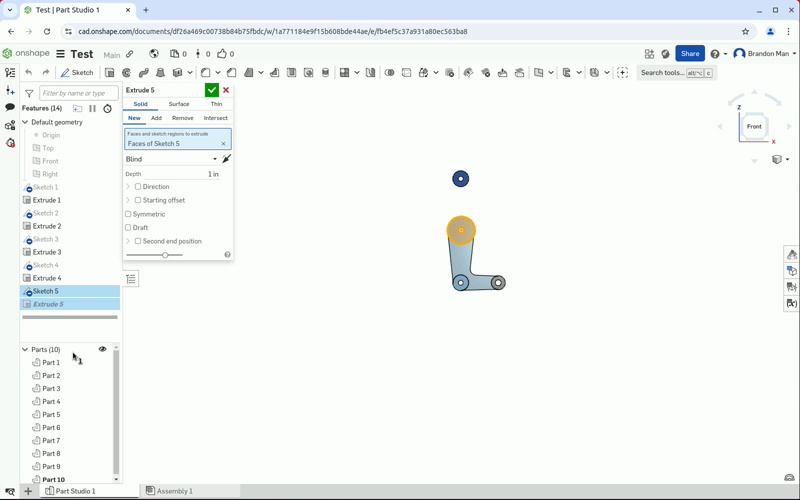
mouse_move(143, 106)
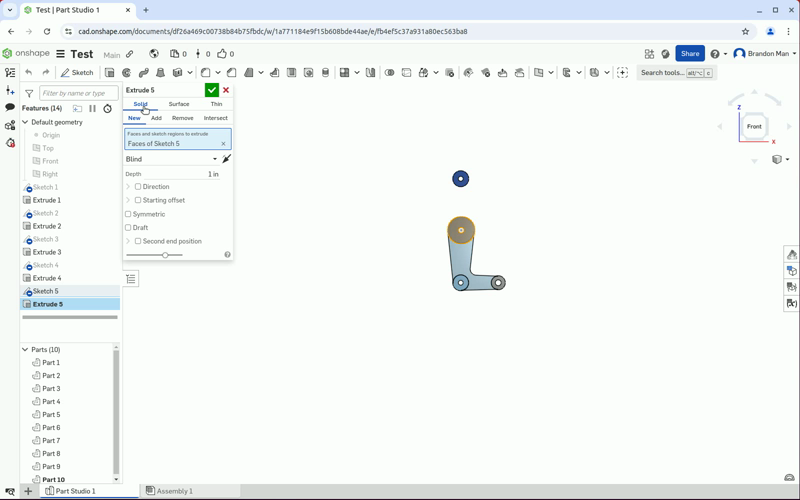
click(143, 106)
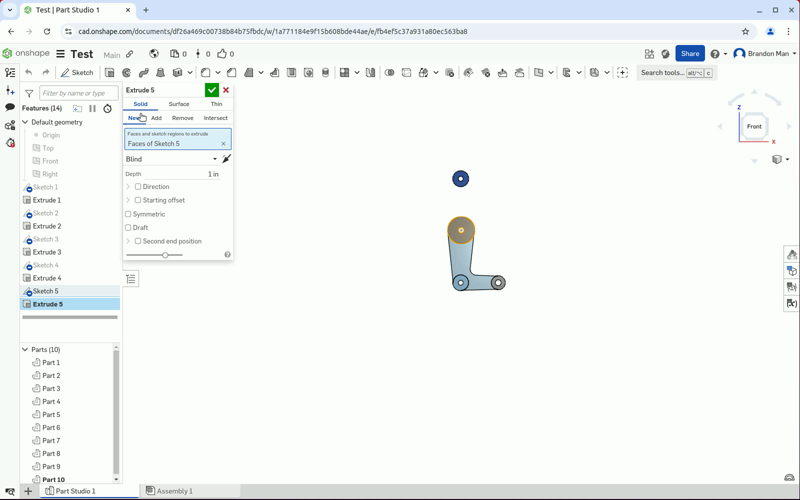
mouse_move(137, 120)
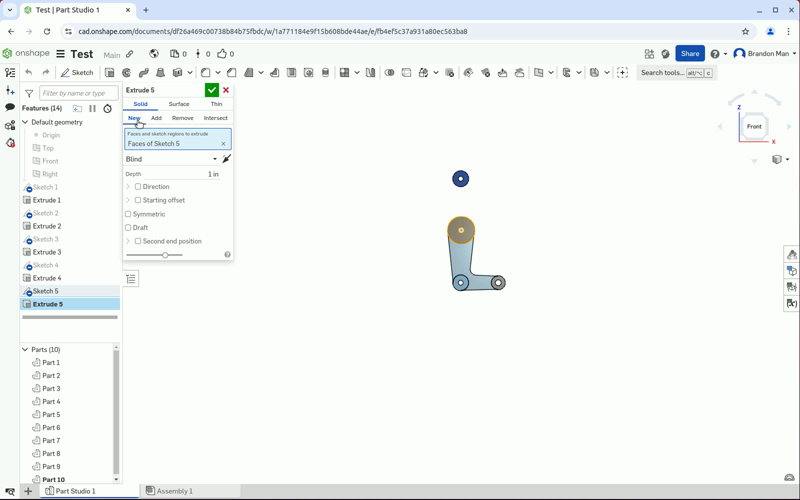
click(137, 120)
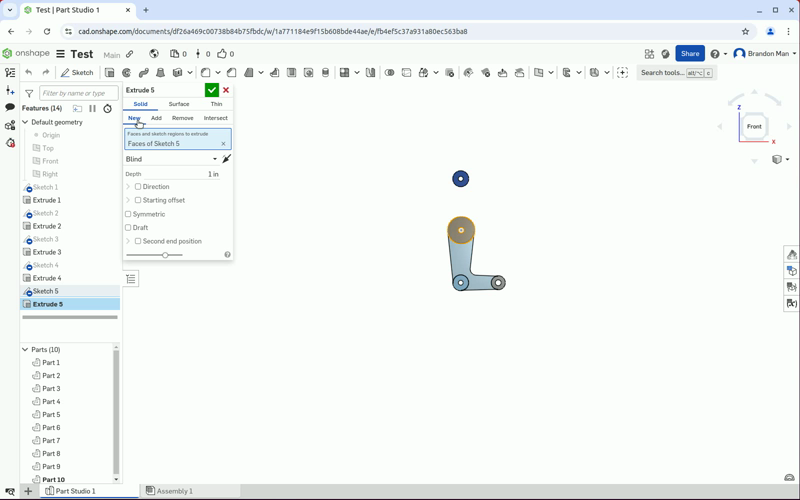
key(tab, 4)
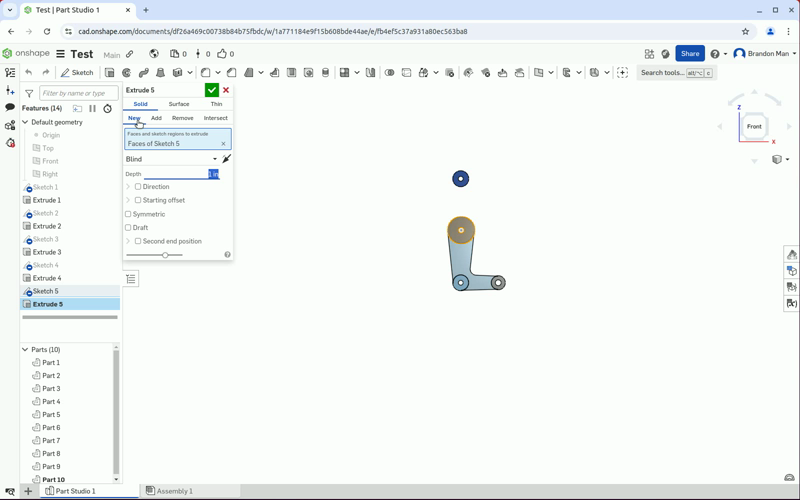
text(0.481)
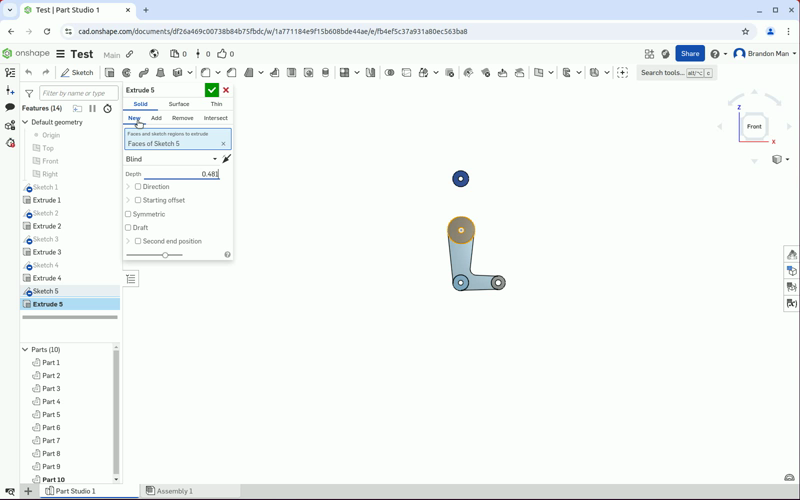
key(enter)
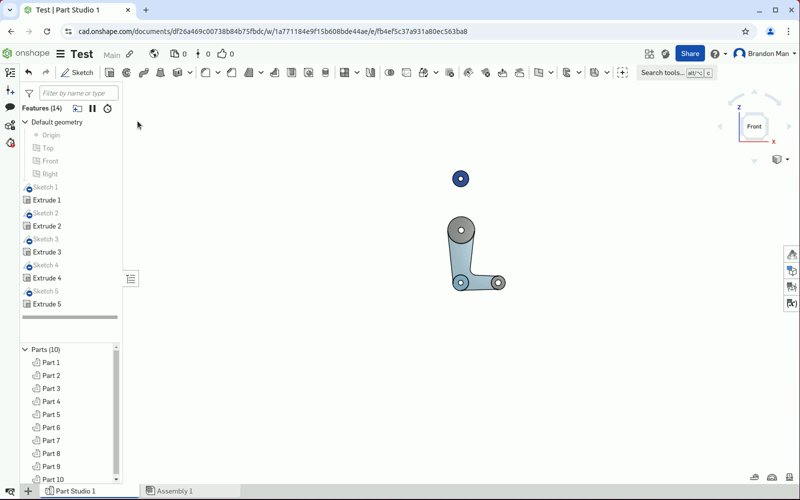
key(shift+h)
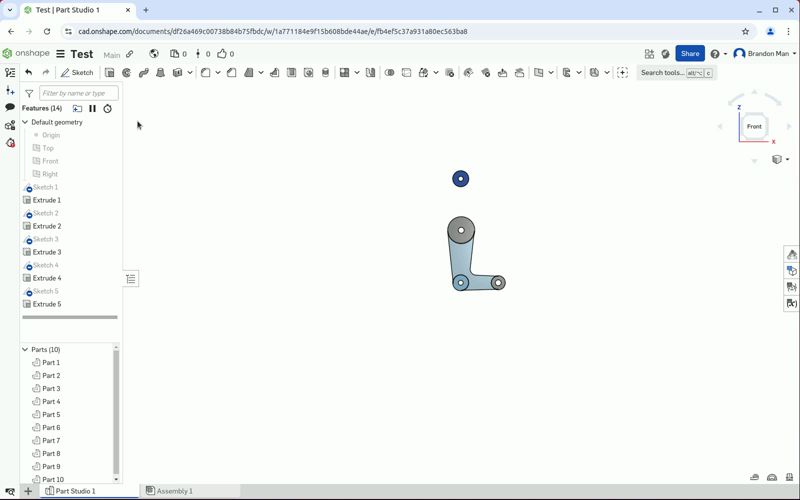
key(shift+h)
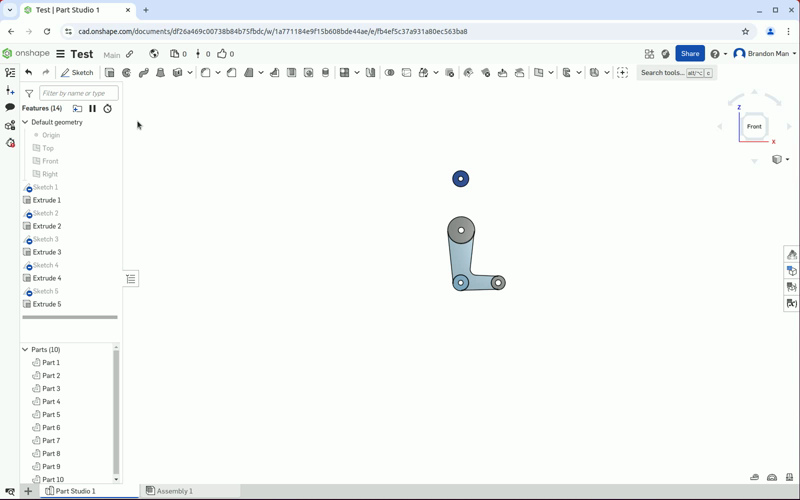
mouse_move(73, 189)
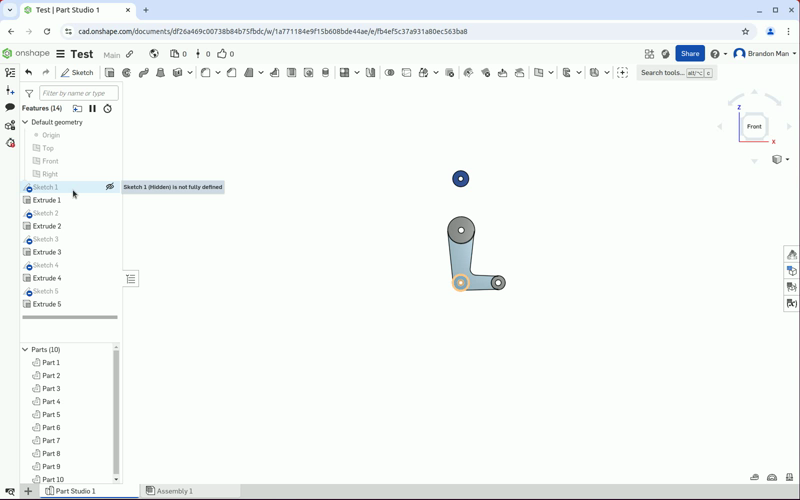
click(73, 189)
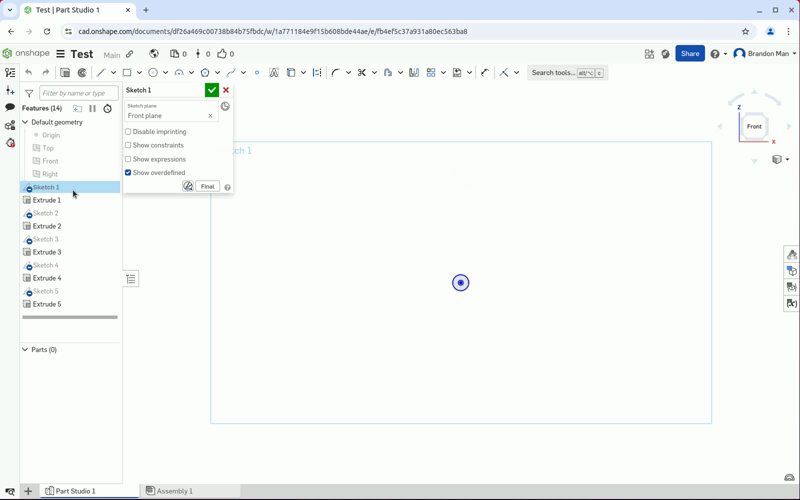
mouse_move(229, 92)
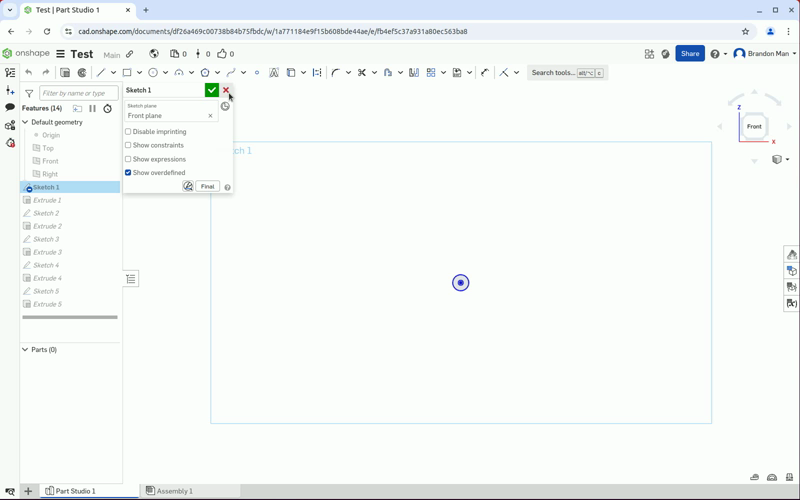
click(229, 92)
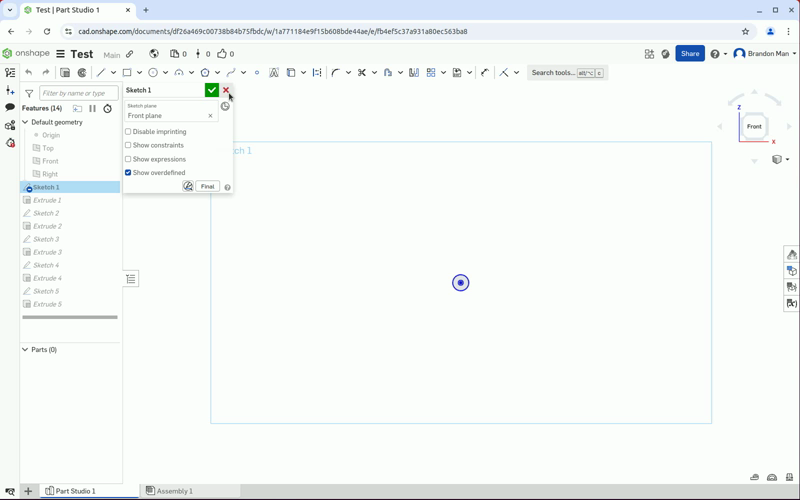
key(shift+s)
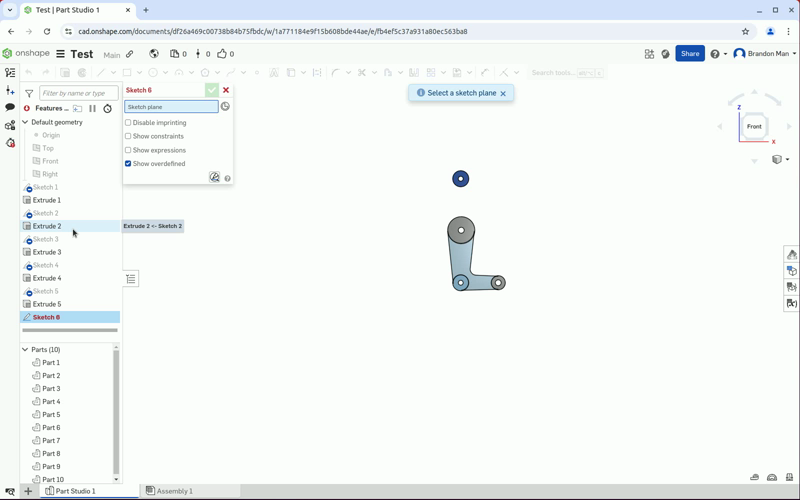
scroll(3)
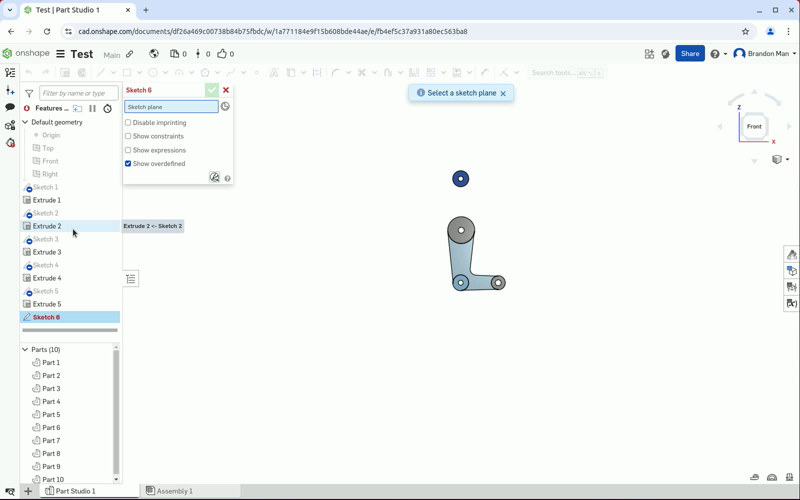
mouse_move(73, 163)
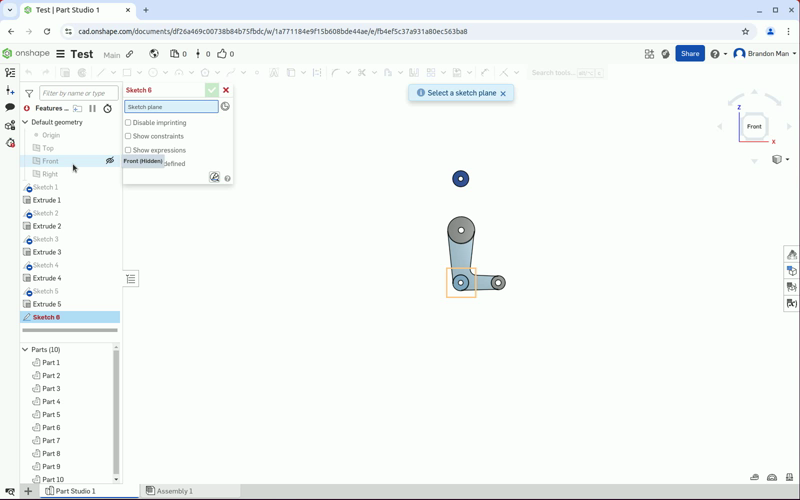
click(73, 163)
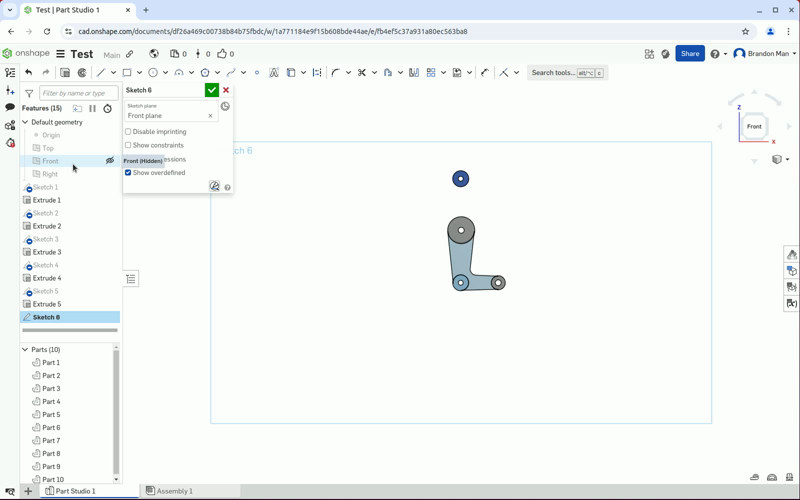
mouse_move(69, 352)
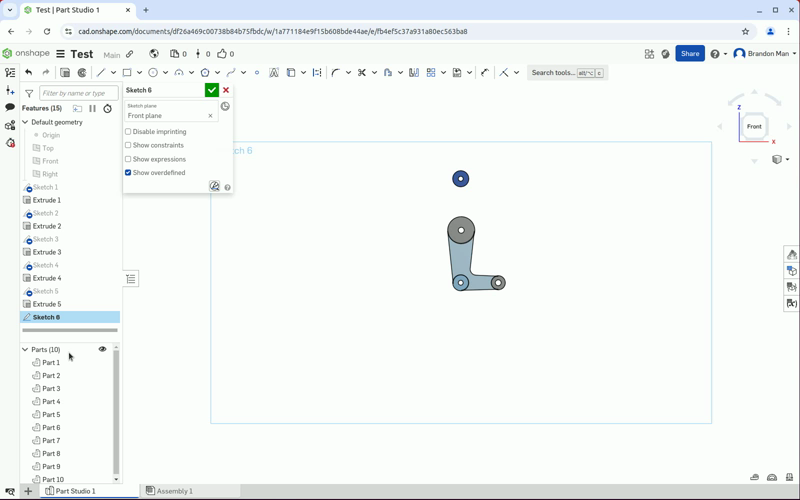
key(y)
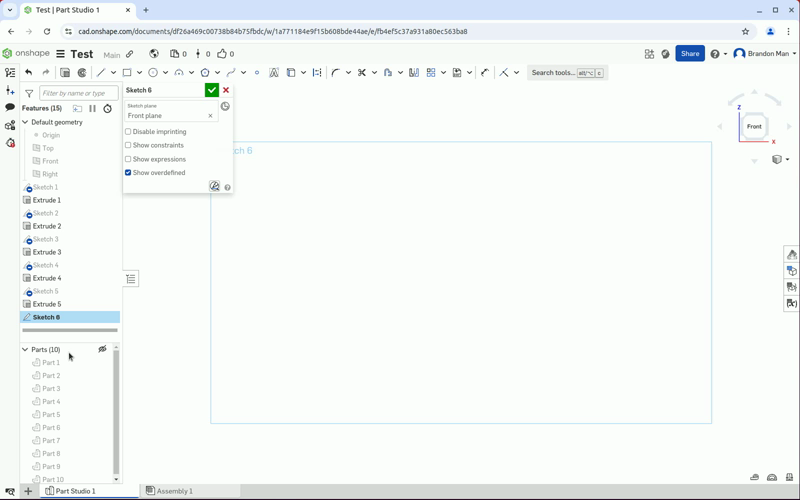
key(a)
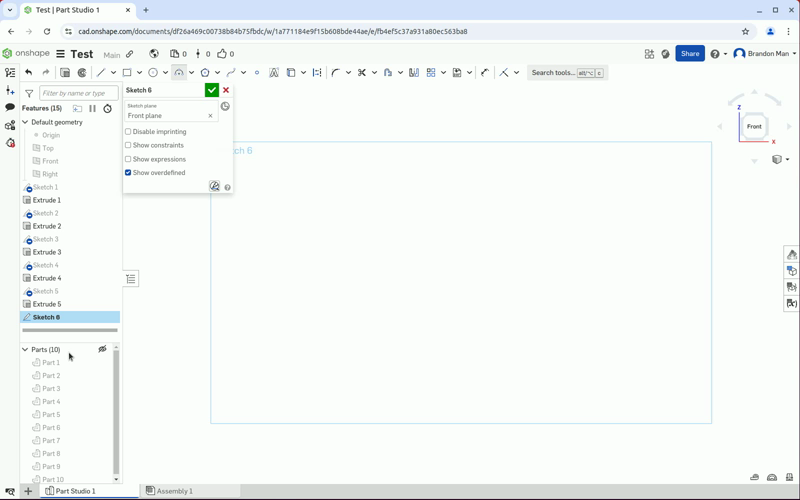
key_down(shift)
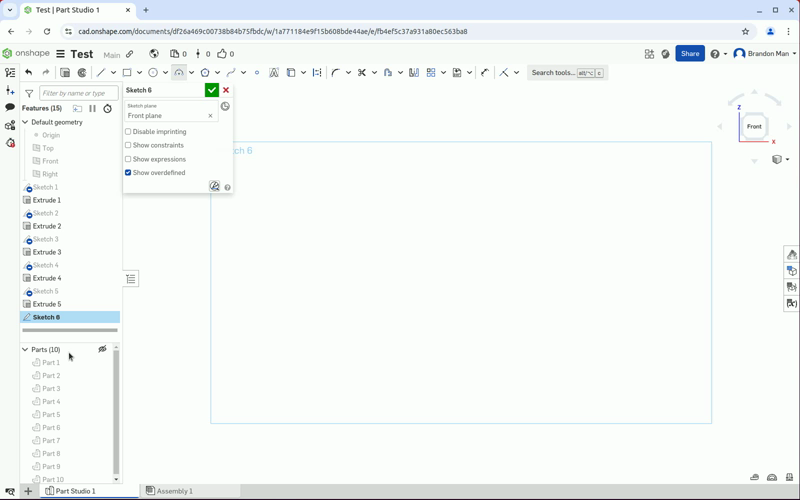
mouse_move(447, 228)
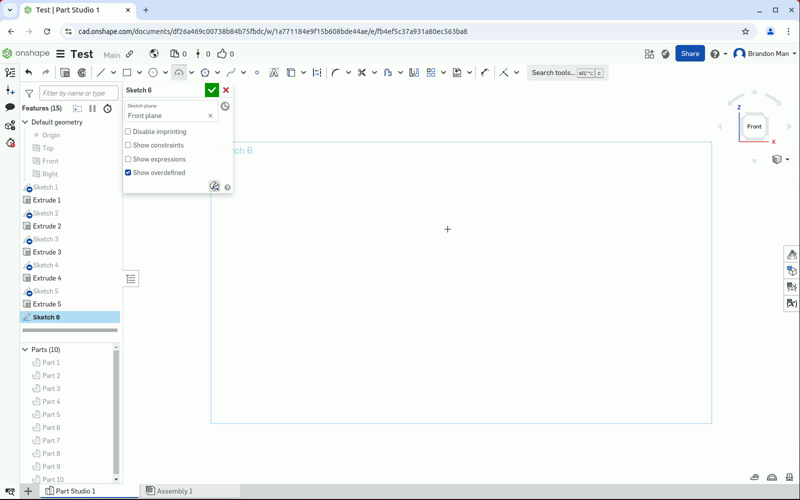
click(447, 228)
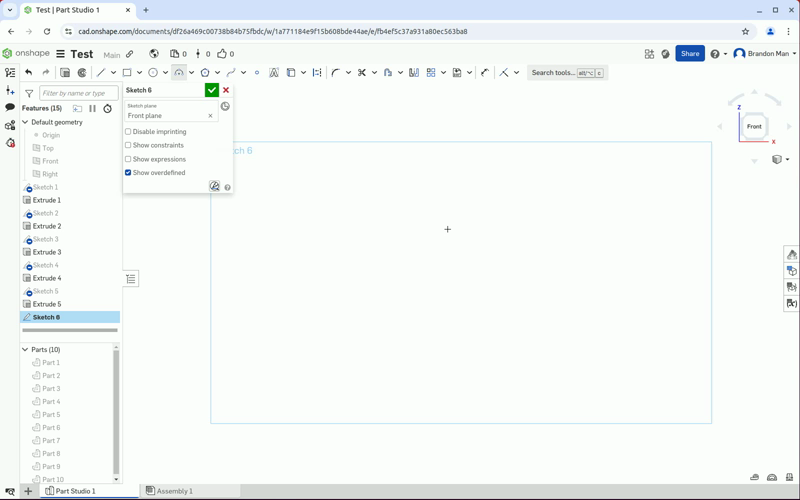
key_up(shift)
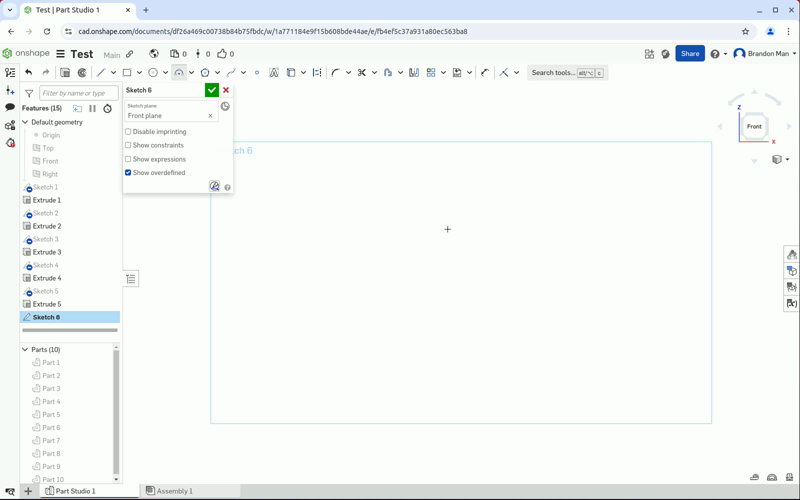
key_down(shift)
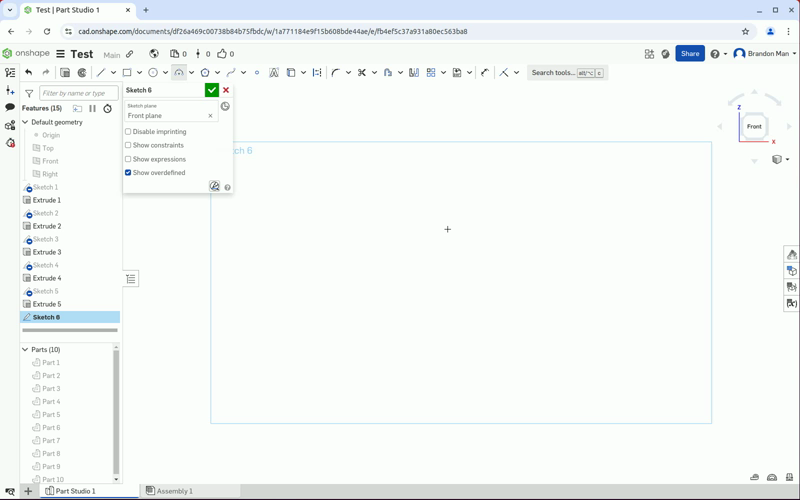
mouse_move(474, 228)
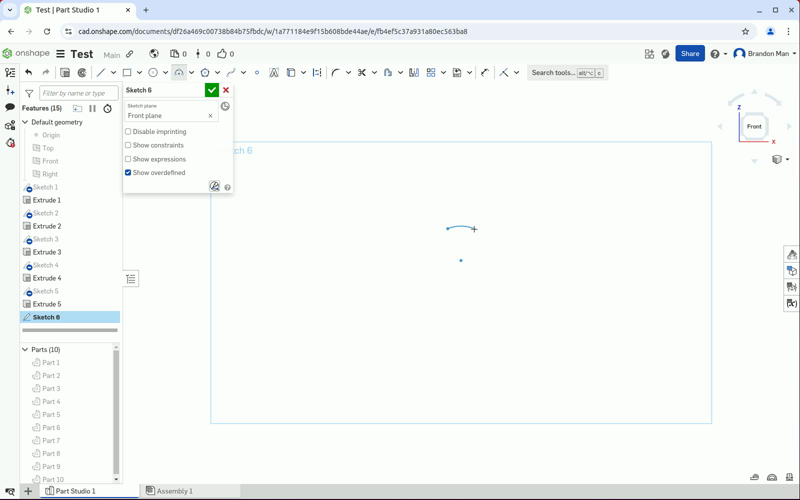
click(474, 228)
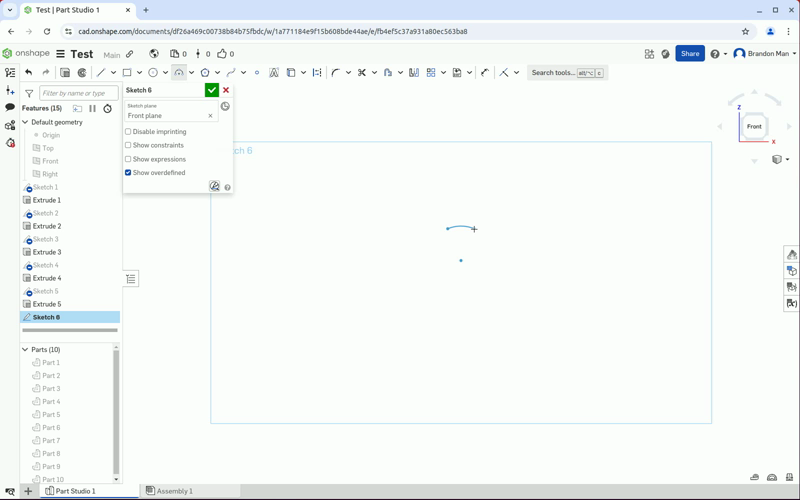
mouse_move(461, 217)
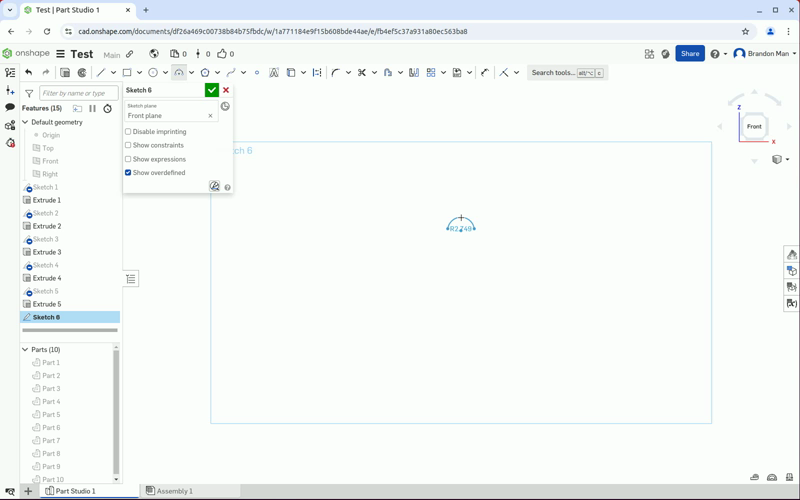
click(461, 217)
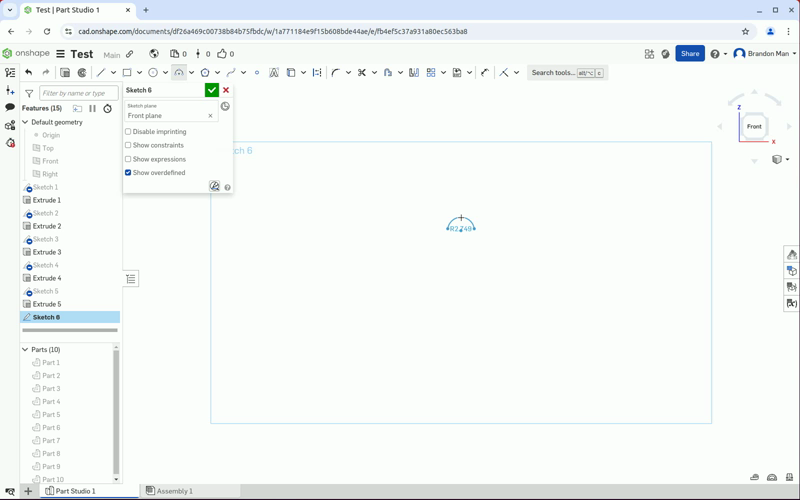
key_up(shift)
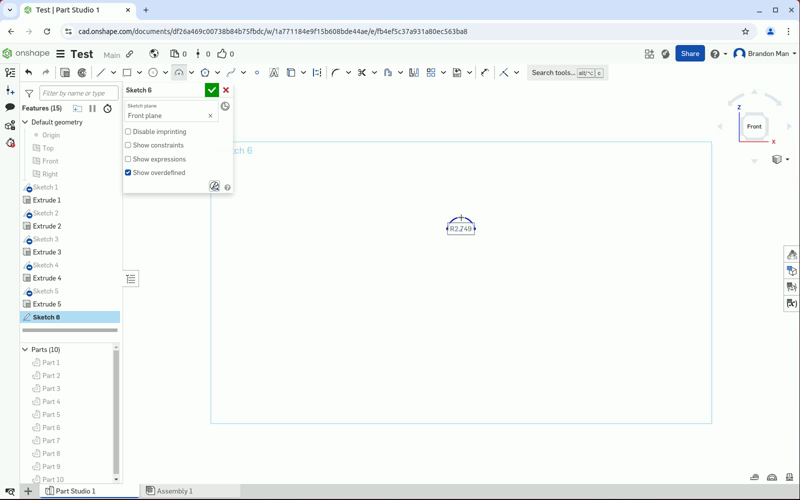
key(esc)
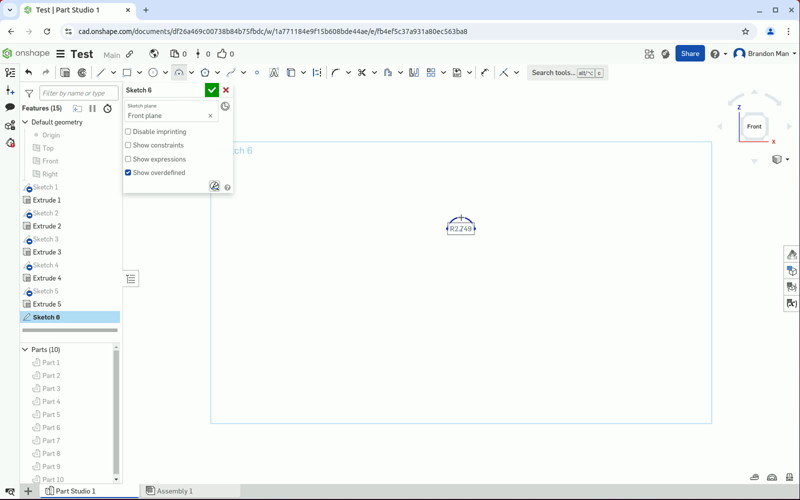
key(l)
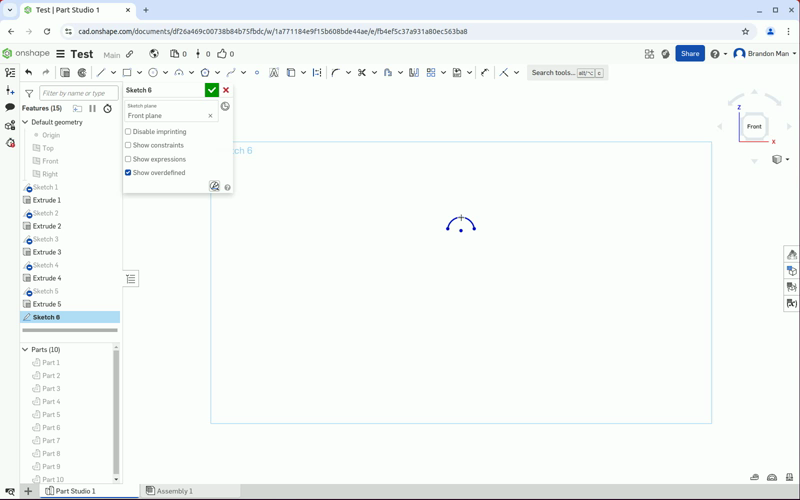
mouse_move(474, 228)
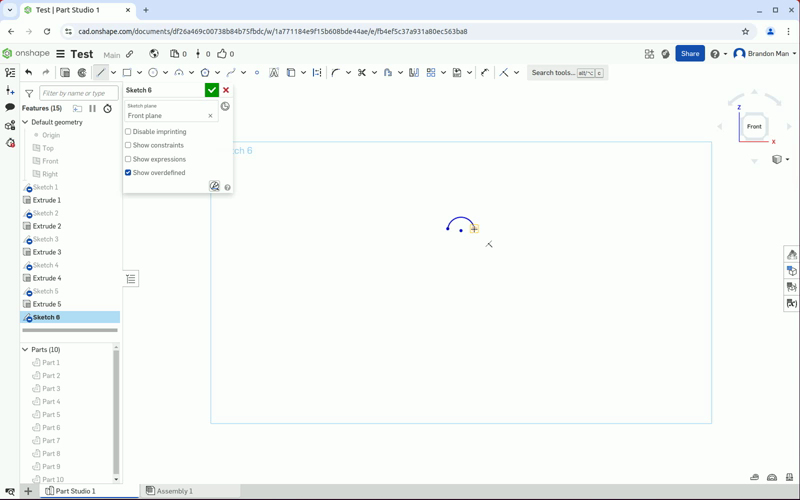
click(474, 228)
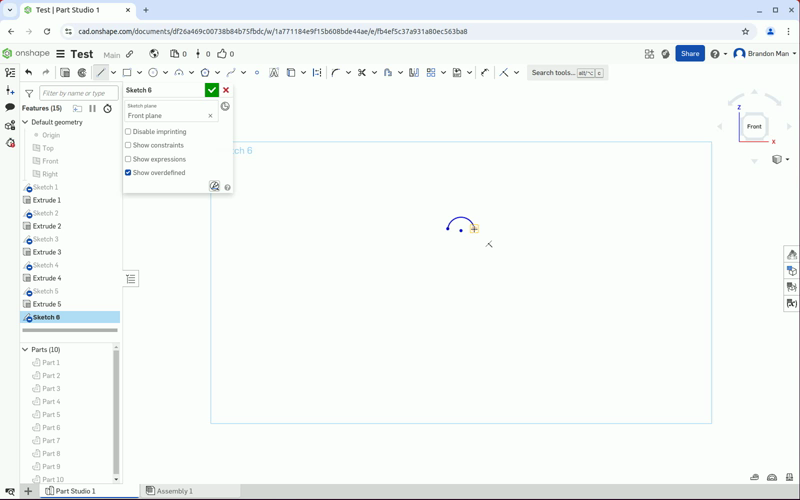
key_down(shift)
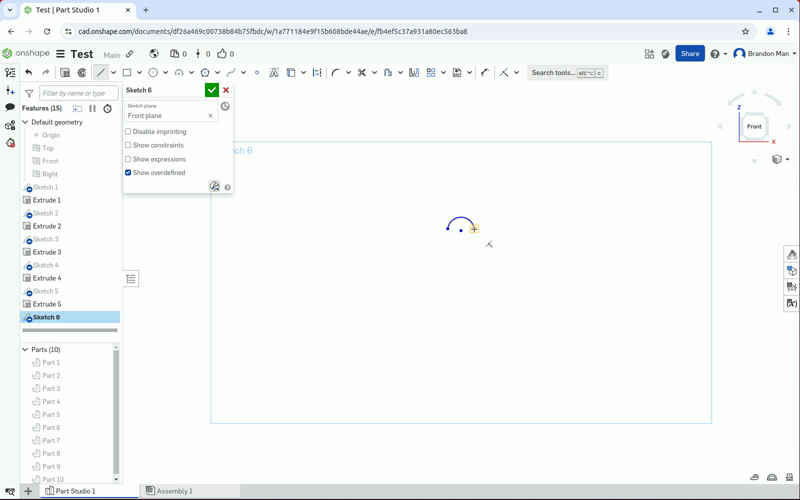
mouse_move(504, 228)
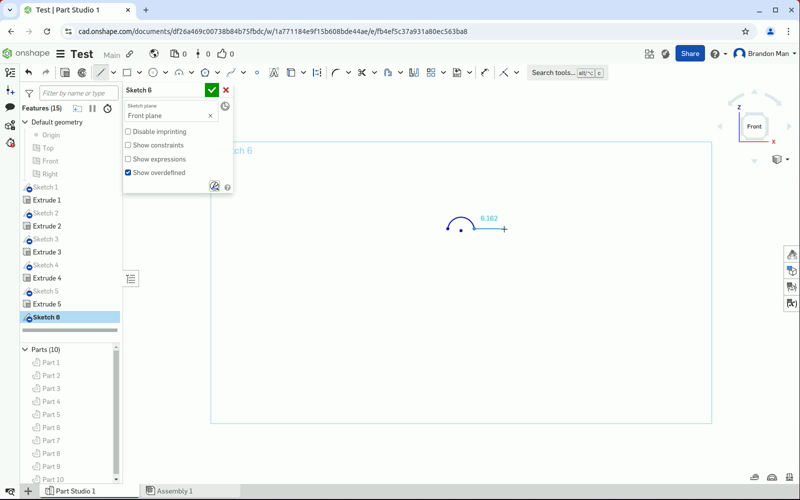
mouse_move(468, 177)
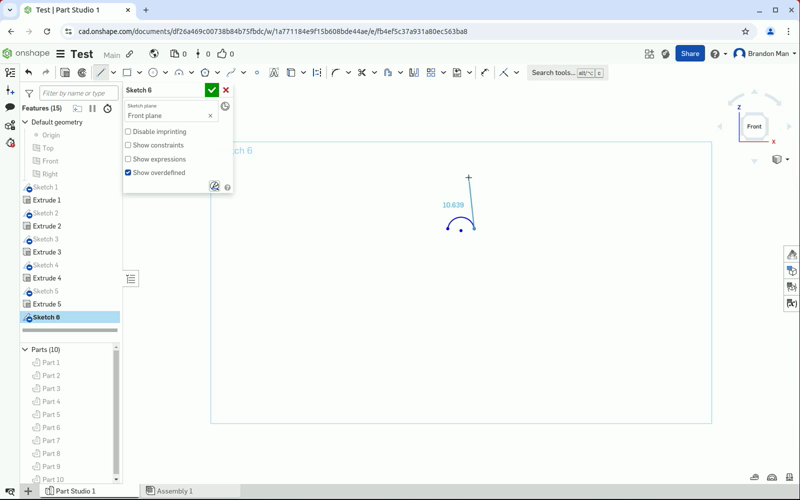
click(468, 177)
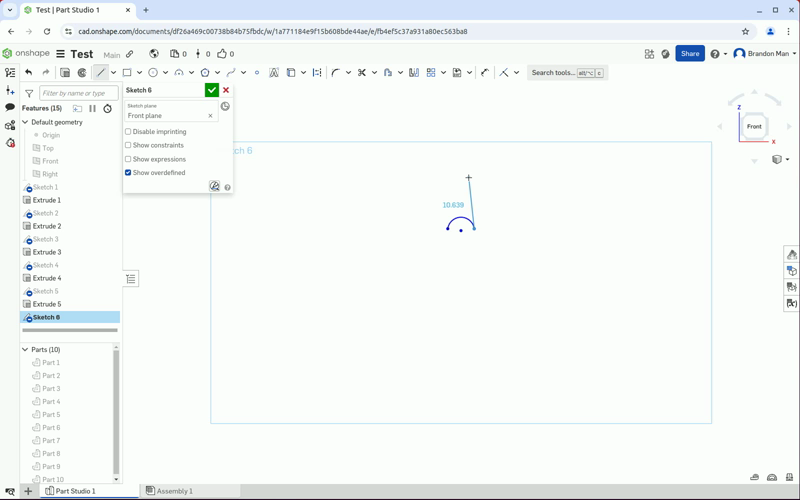
key_up(shift)
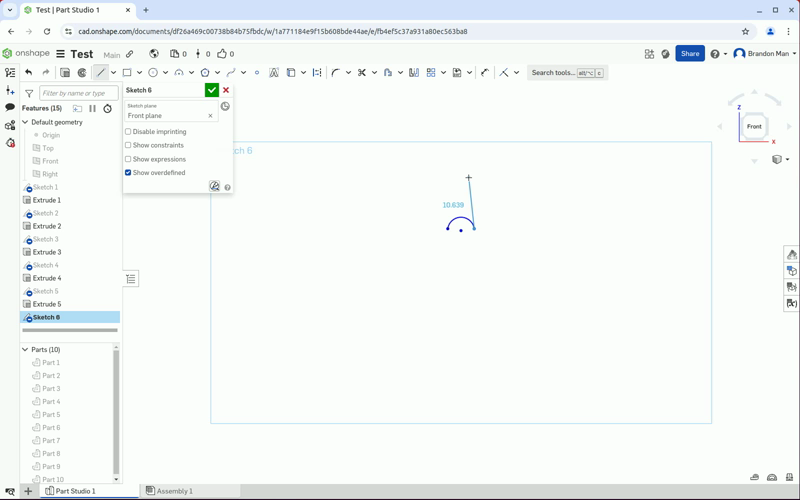
key(esc)
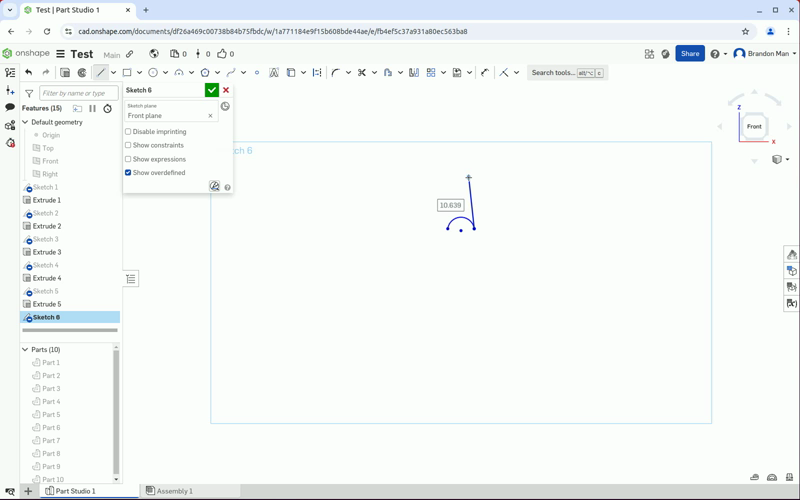
key(a)
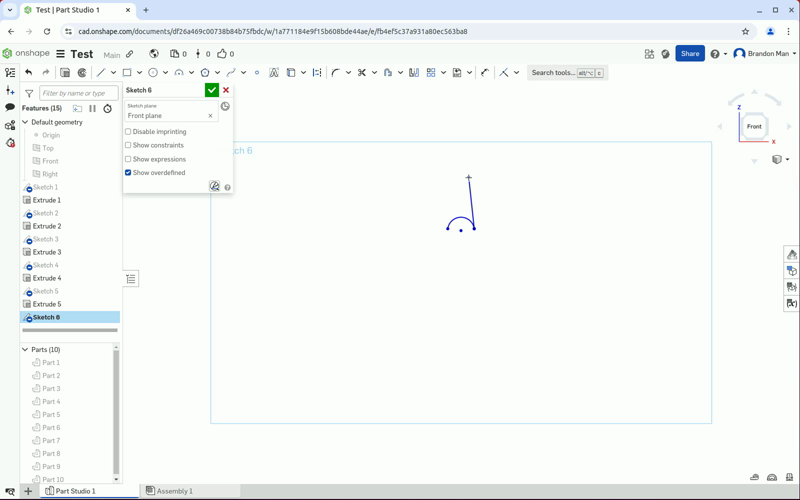
mouse_move(468, 177)
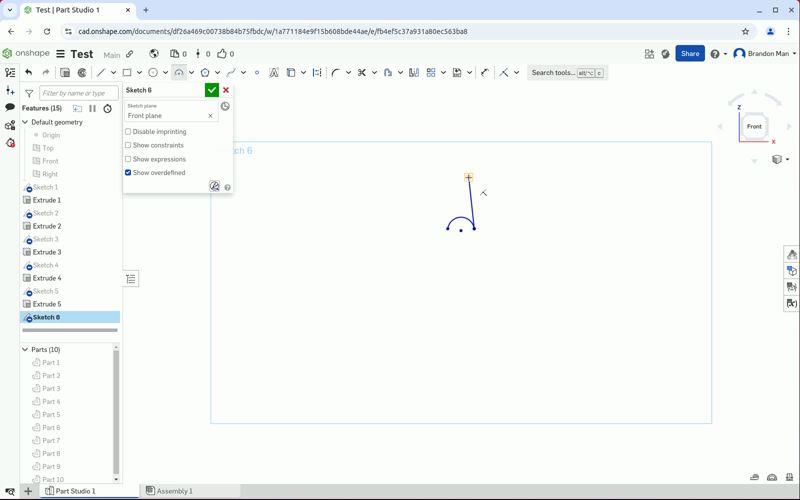
click(468, 177)
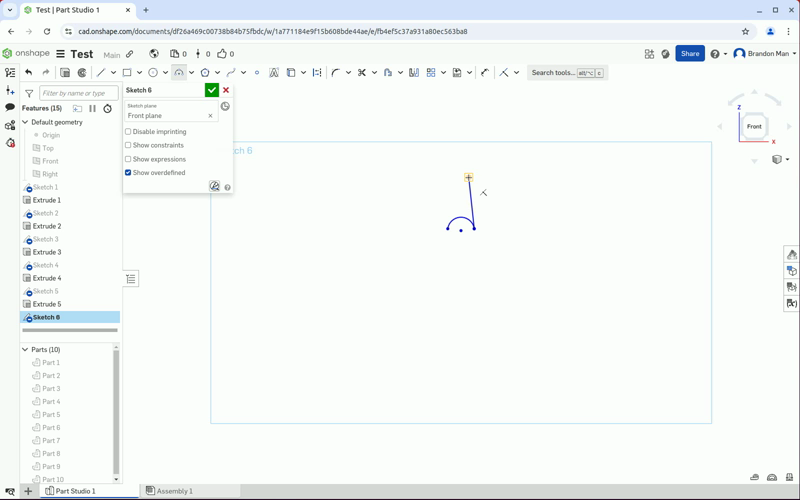
key_down(shift)
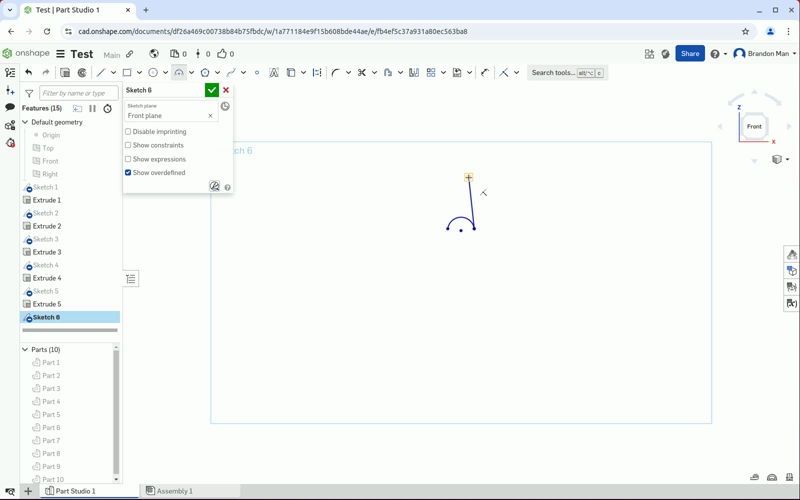
mouse_move(453, 177)
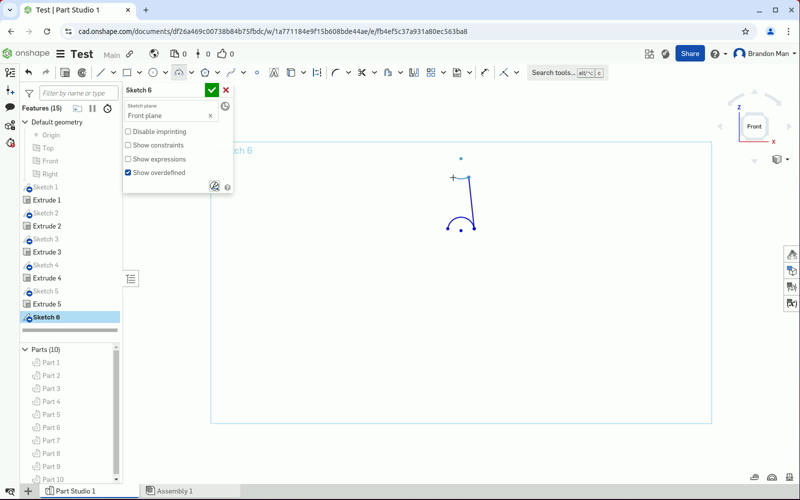
click(453, 177)
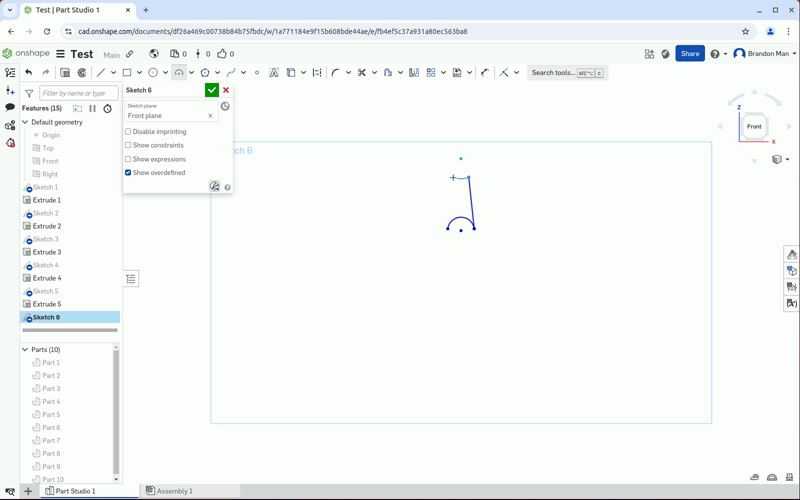
mouse_move(461, 185)
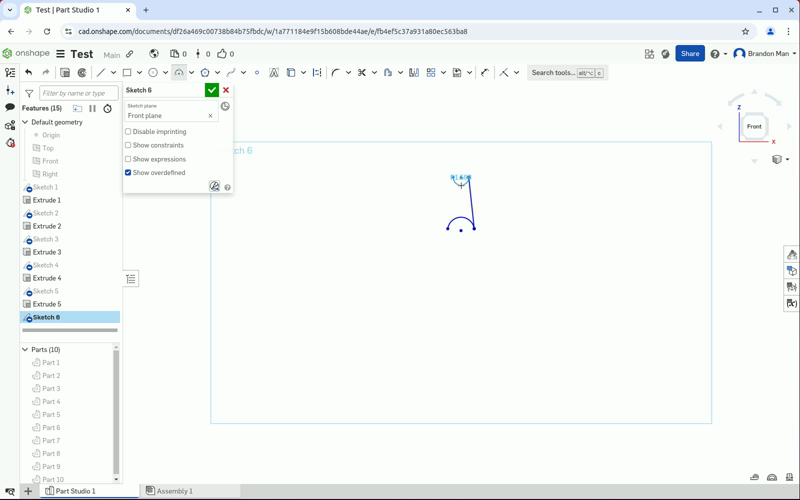
click(461, 185)
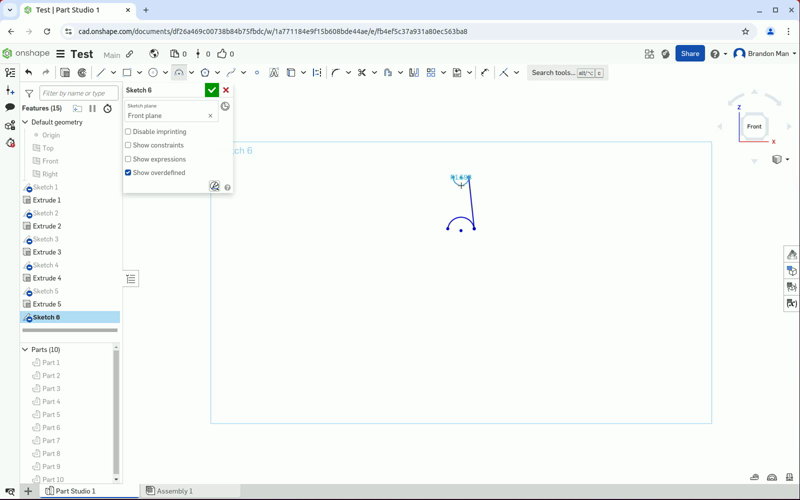
key_up(shift)
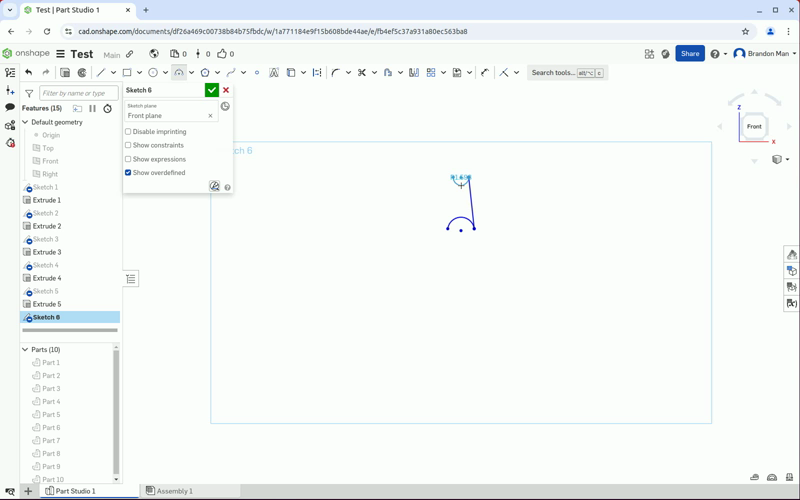
key(esc)
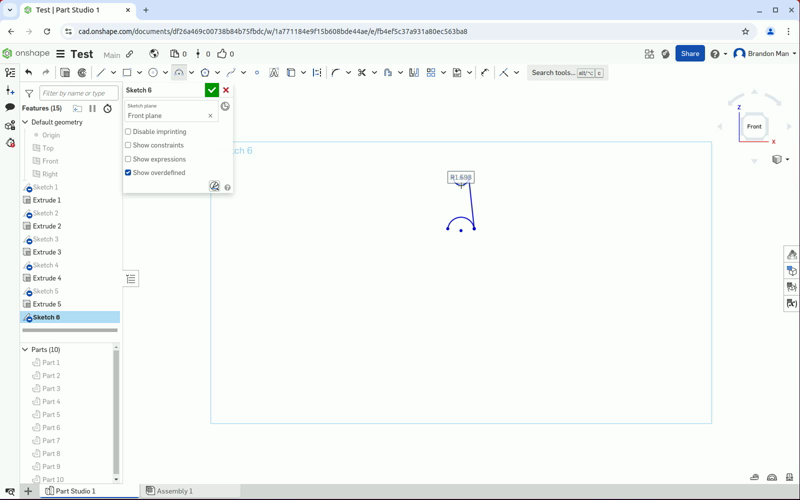
key(l)
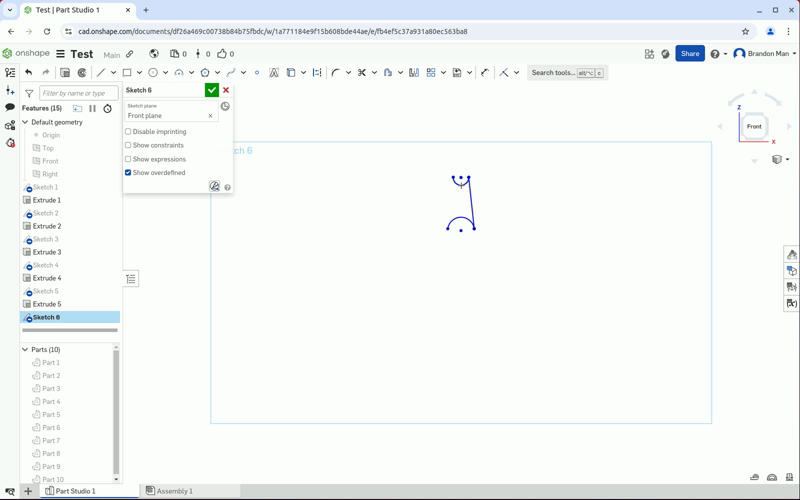
mouse_move(453, 177)
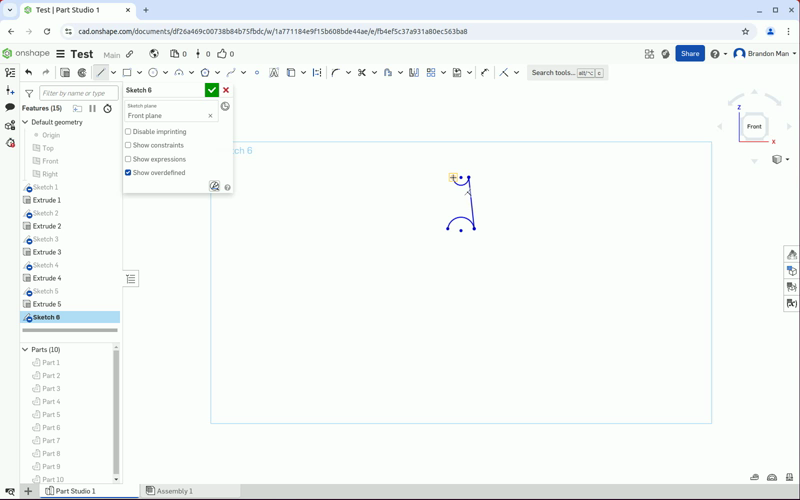
click(453, 177)
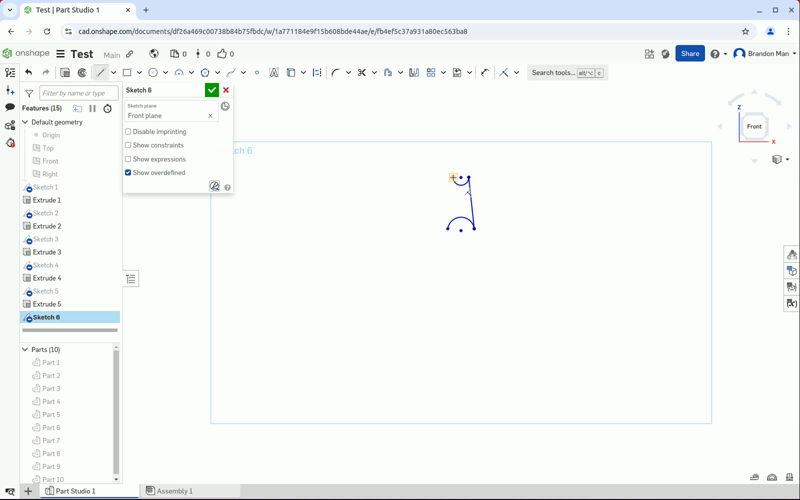
mouse_move(483, 177)
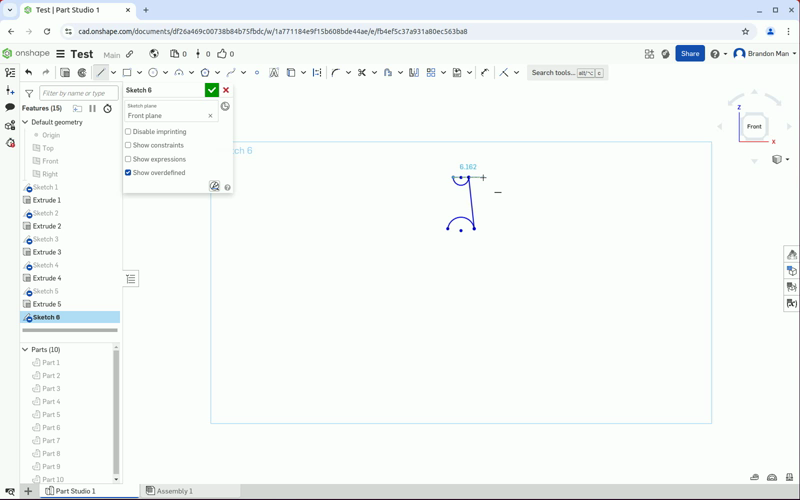
key_down(shift)
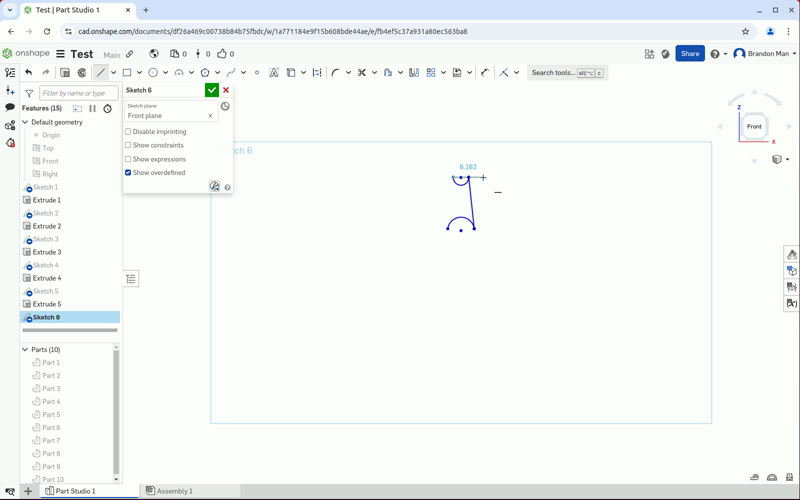
mouse_move(447, 228)
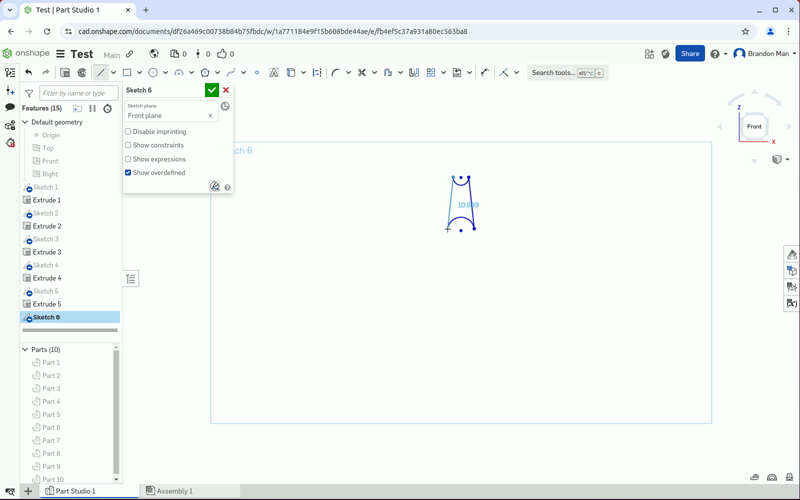
key_up(shift)
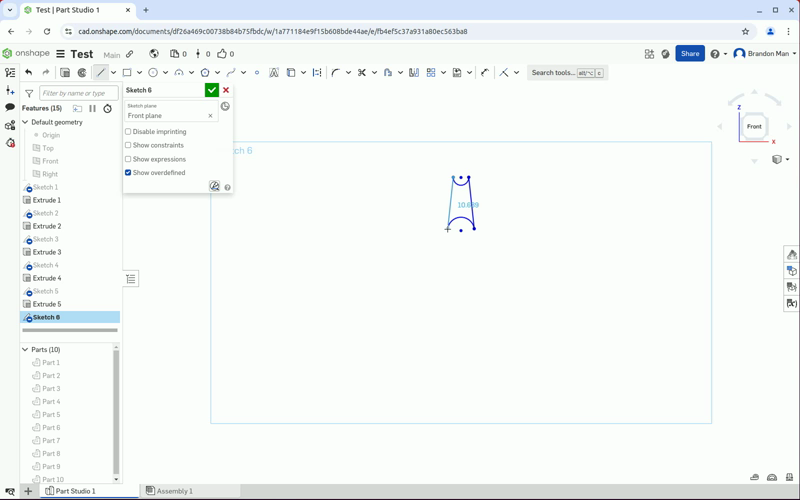
click(447, 228)
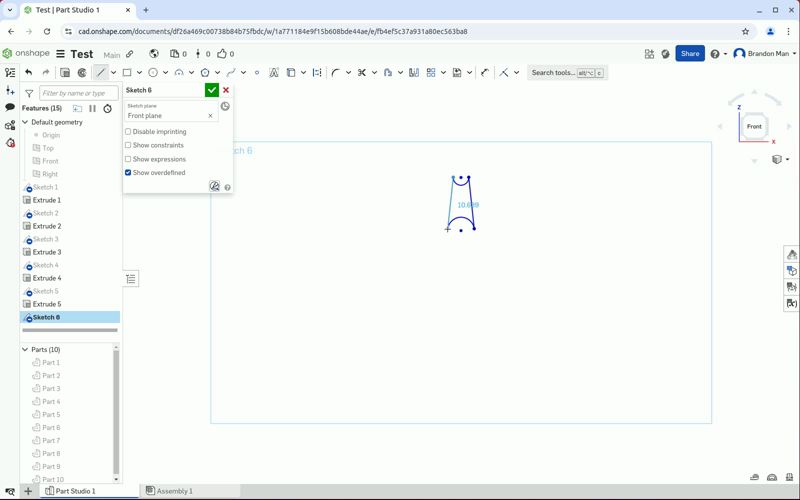
key(esc)
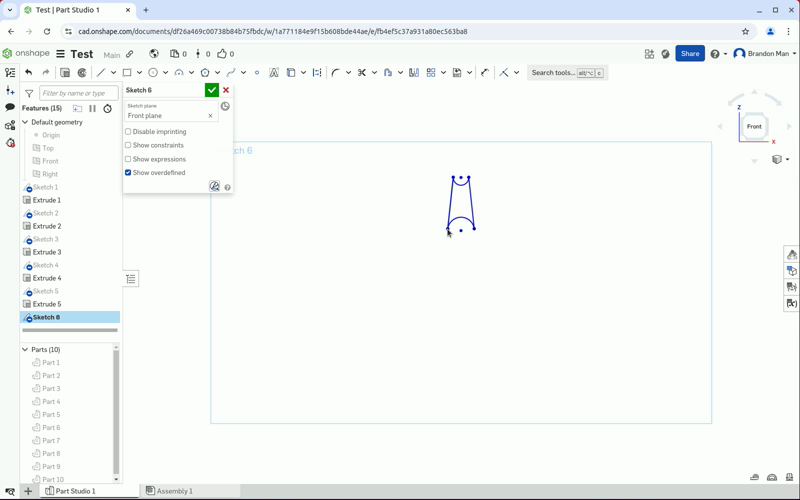
key(c)
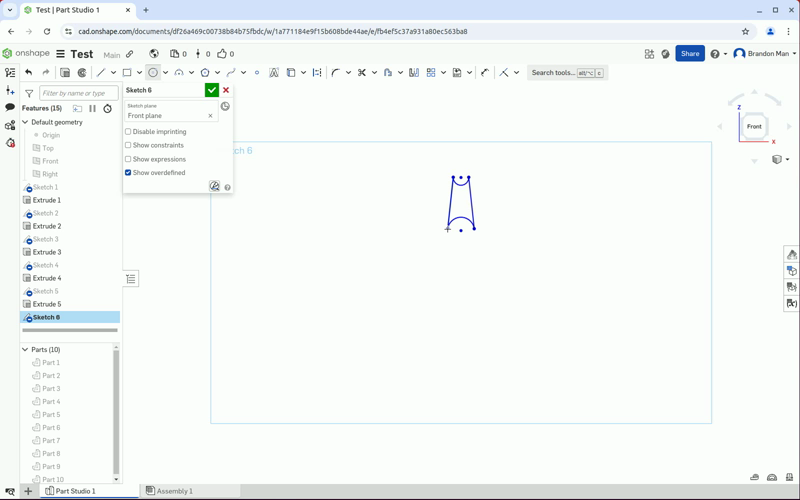
key_down(shift)
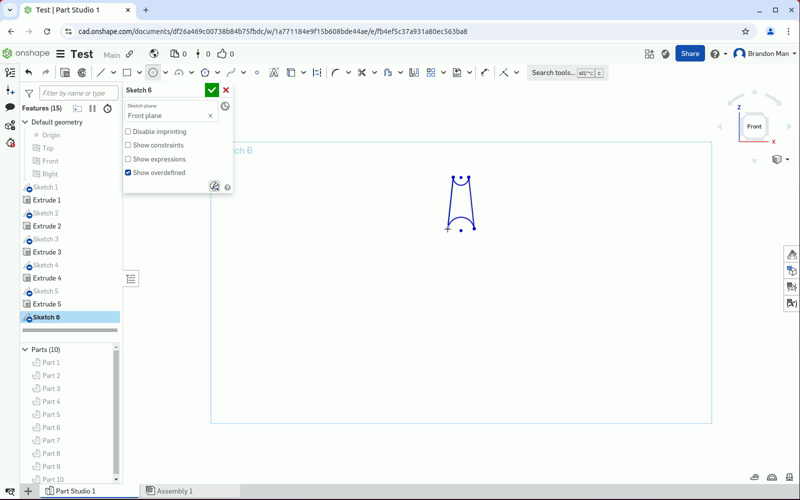
mouse_move(458, 199)
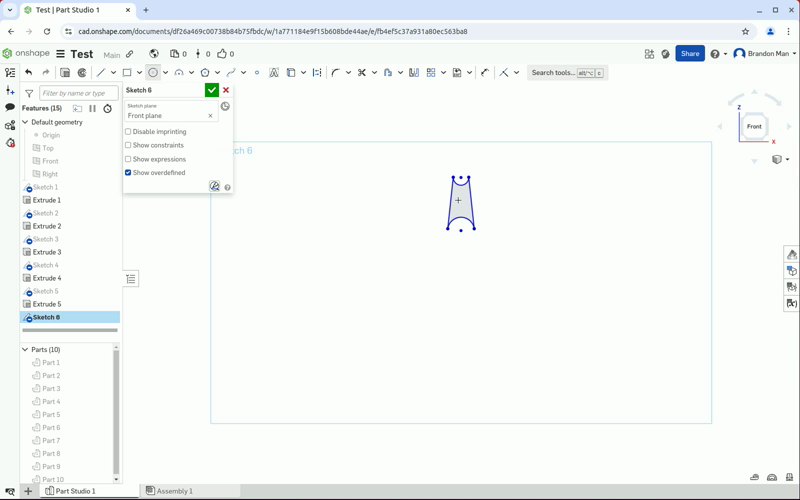
click(458, 199)
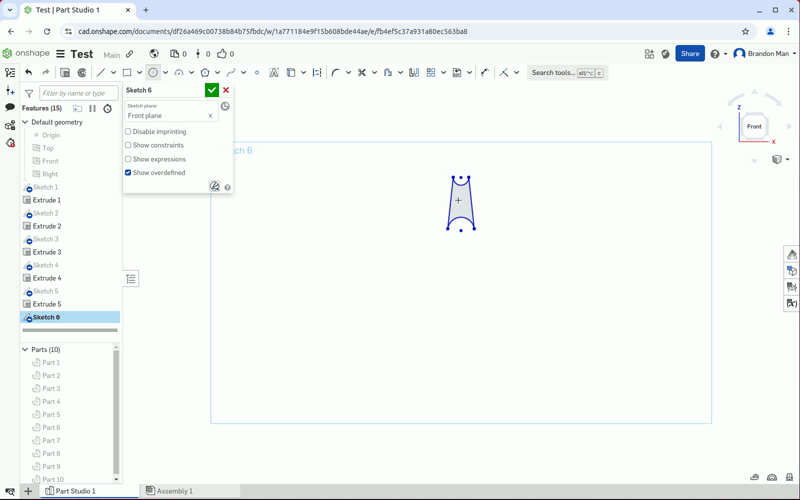
key_up(shift)
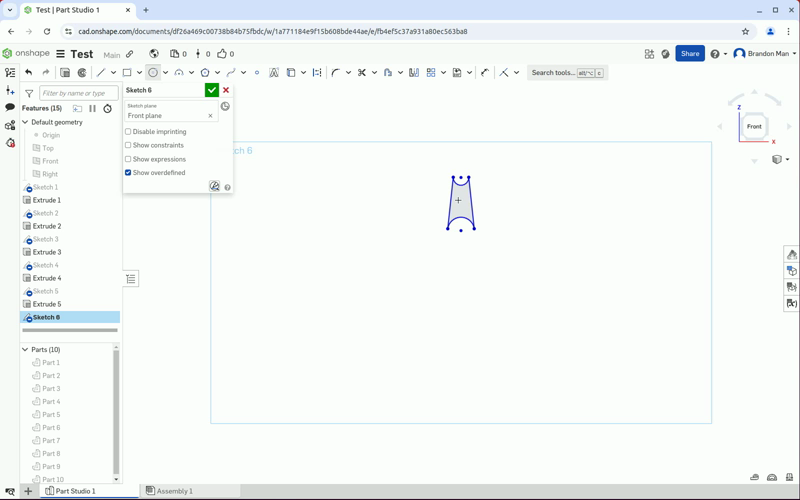
mouse_move(461, 199)
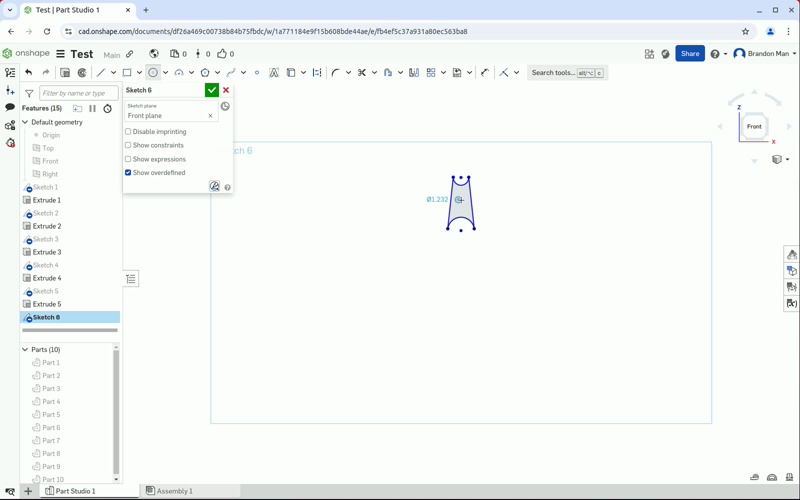
scroll(6)
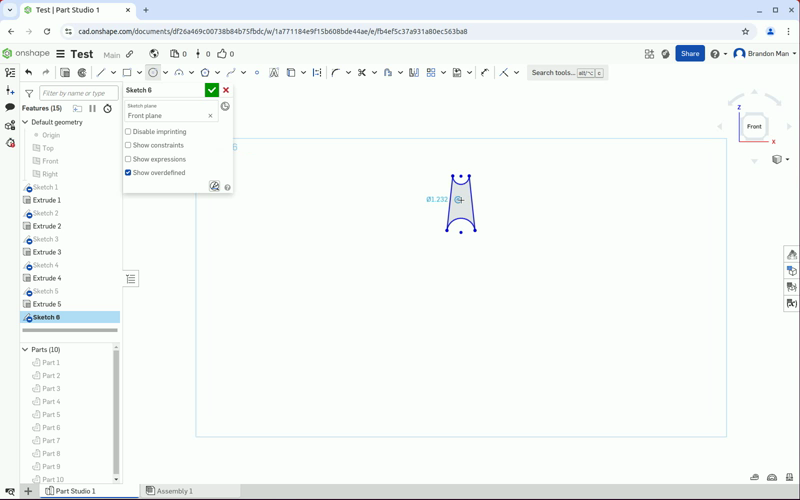
scroll(6)
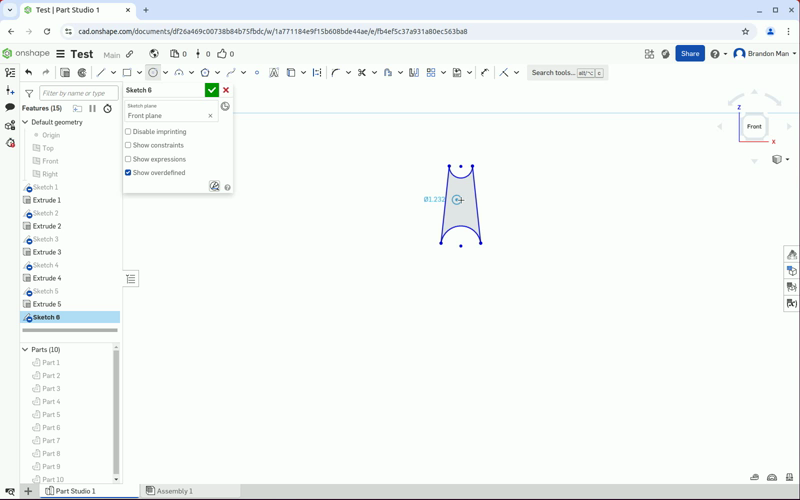
scroll(6)
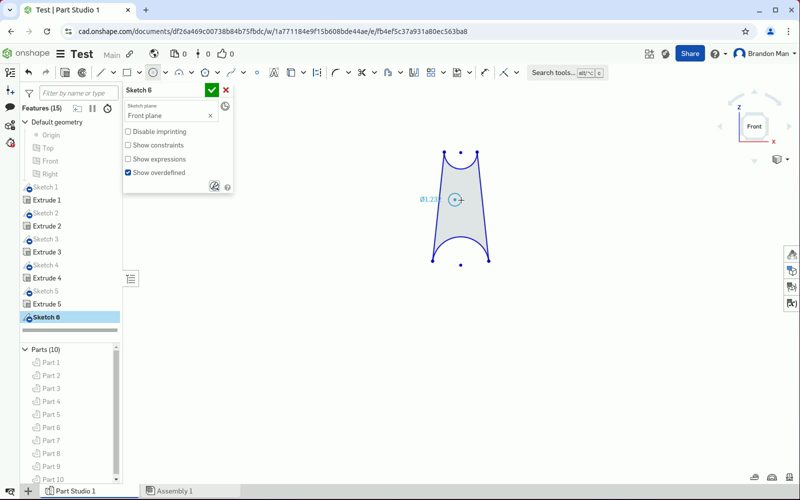
scroll(6)
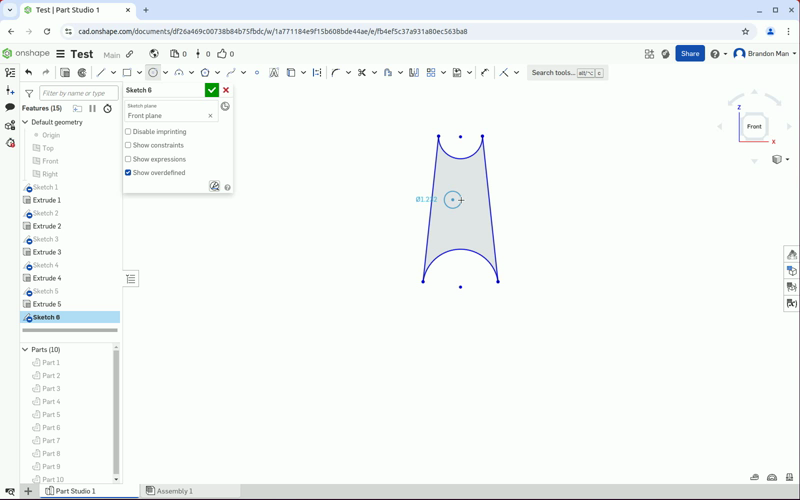
scroll(6)
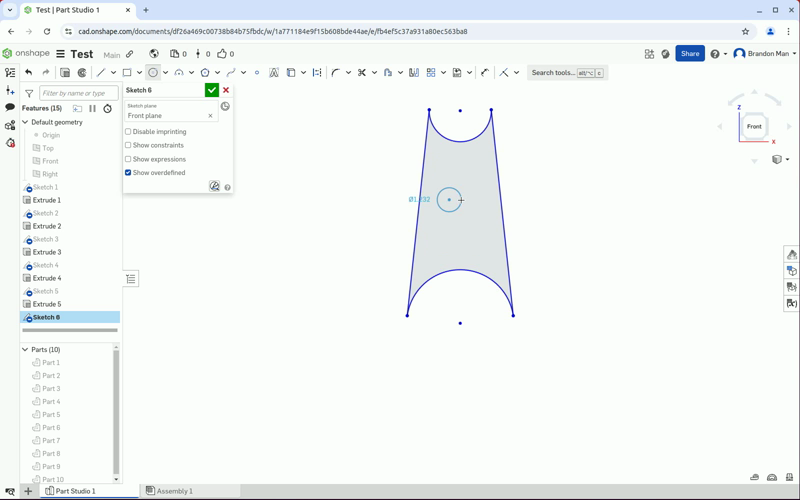
scroll(6)
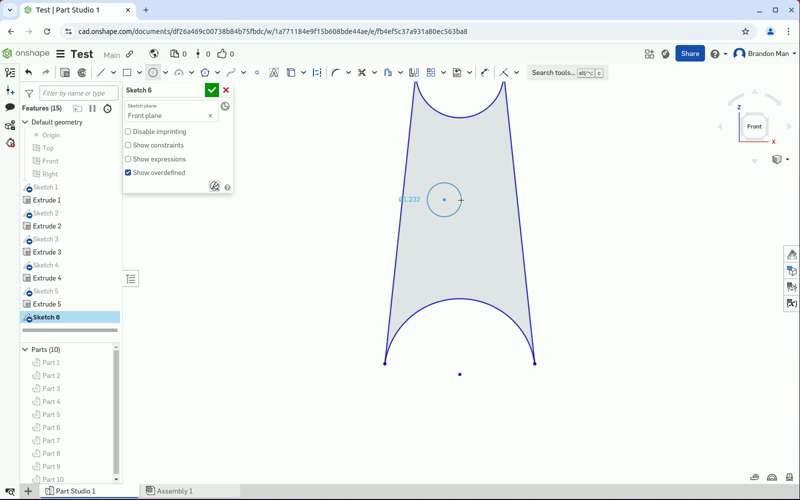
scroll(6)
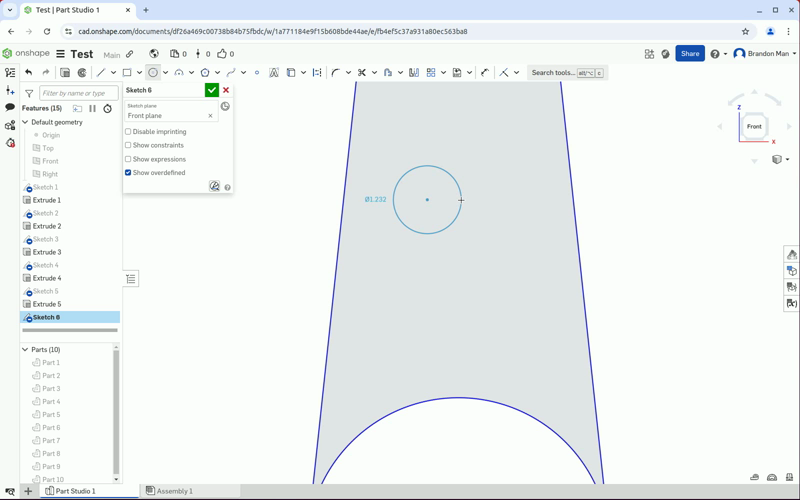
click(461, 199)
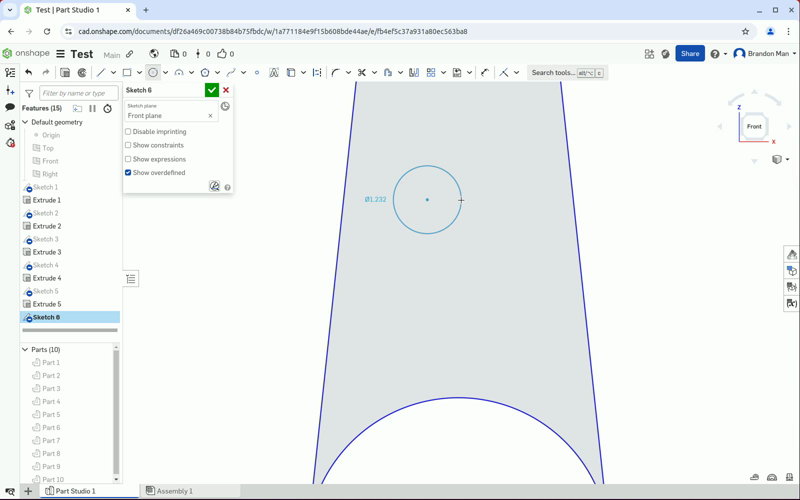
scroll(-6)
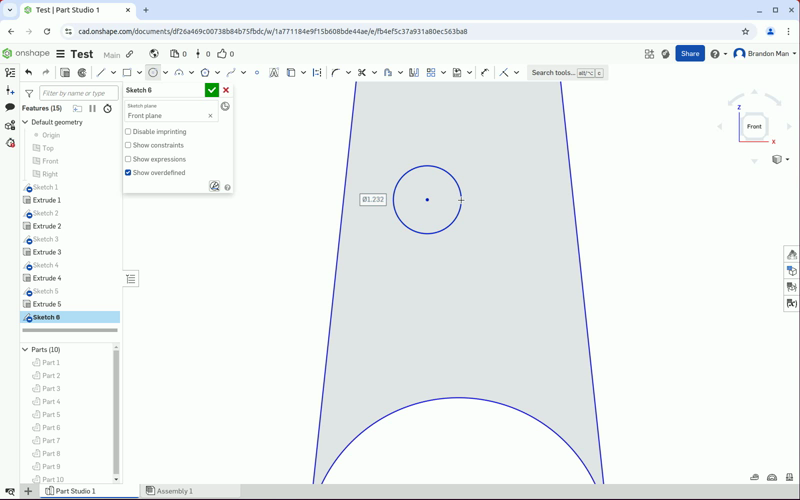
scroll(-6)
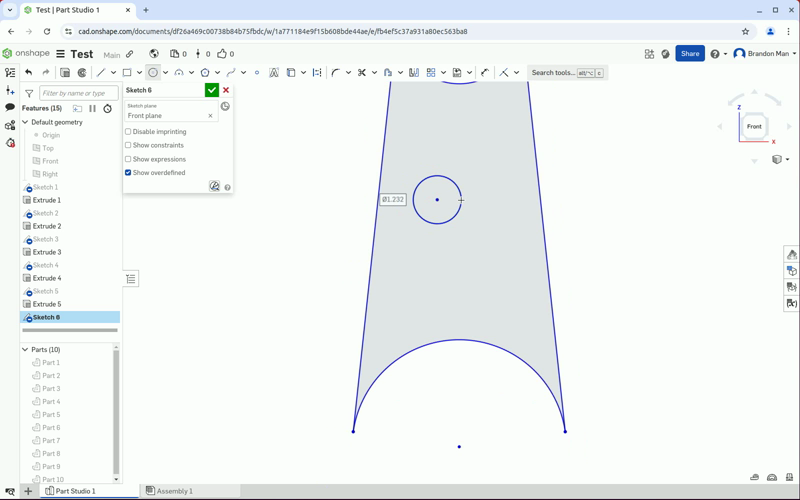
scroll(-6)
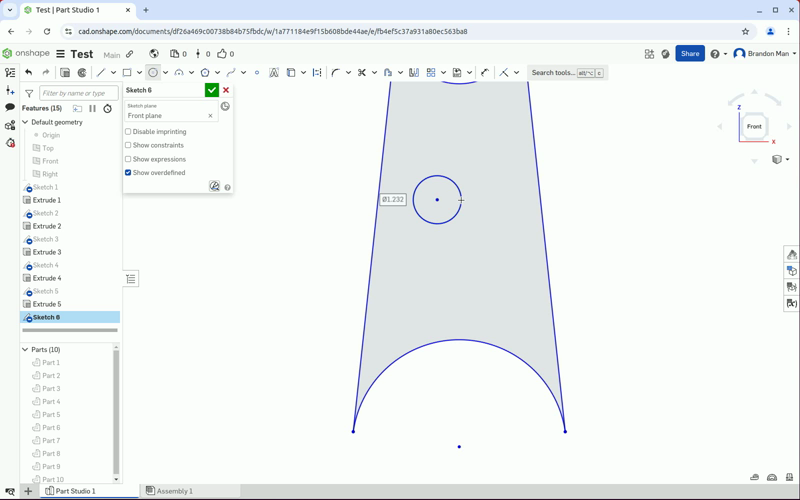
scroll(-6)
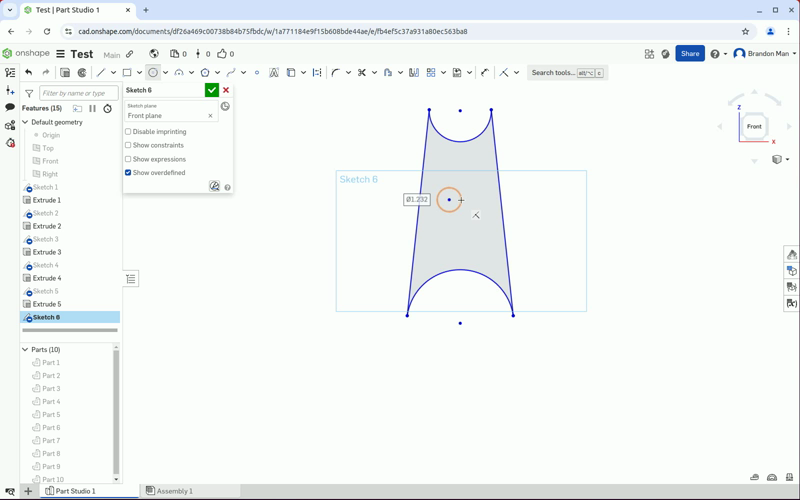
scroll(-6)
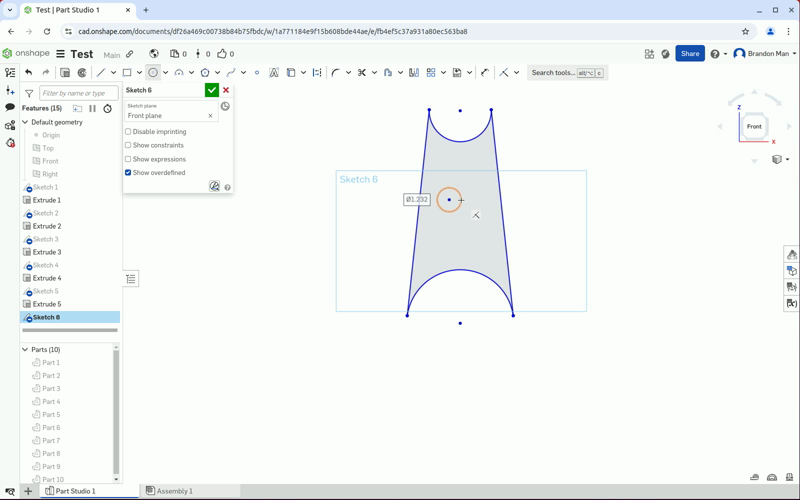
scroll(-6)
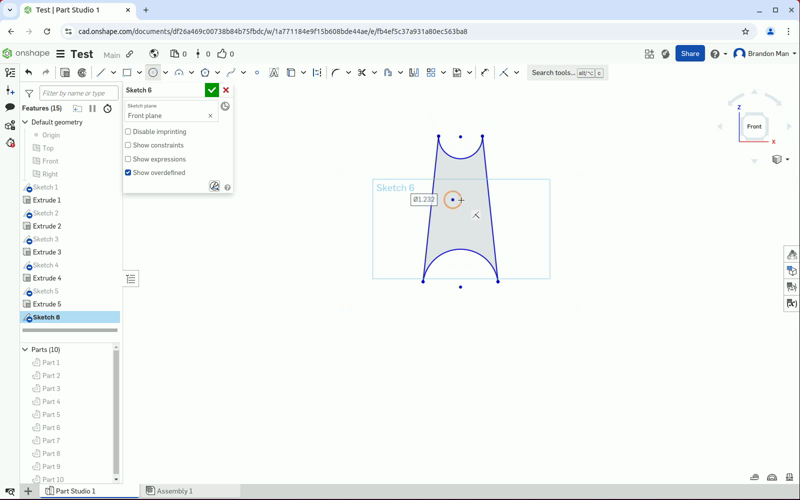
scroll(-6)
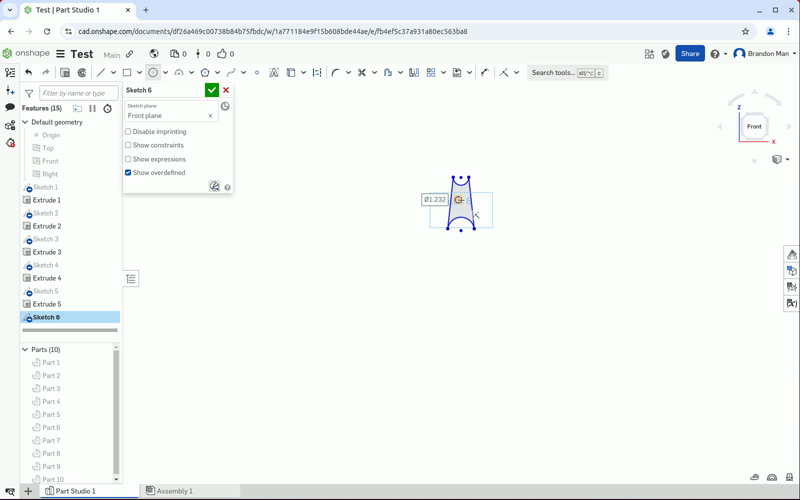
key(esc)
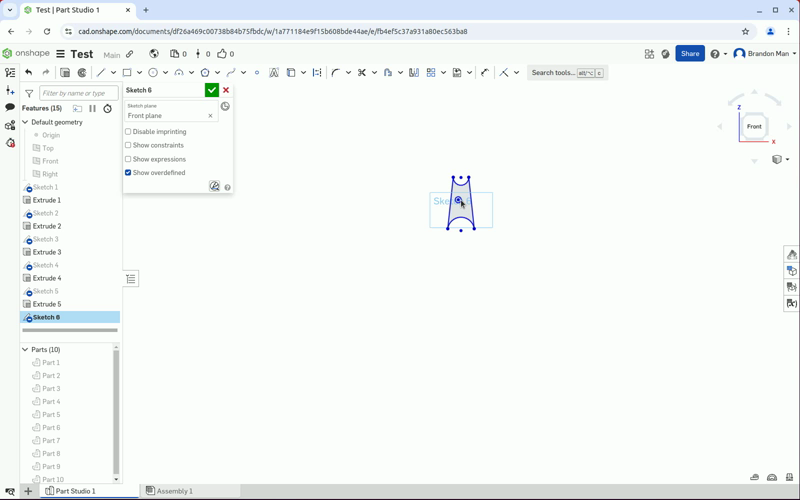
mouse_move(471, 211)
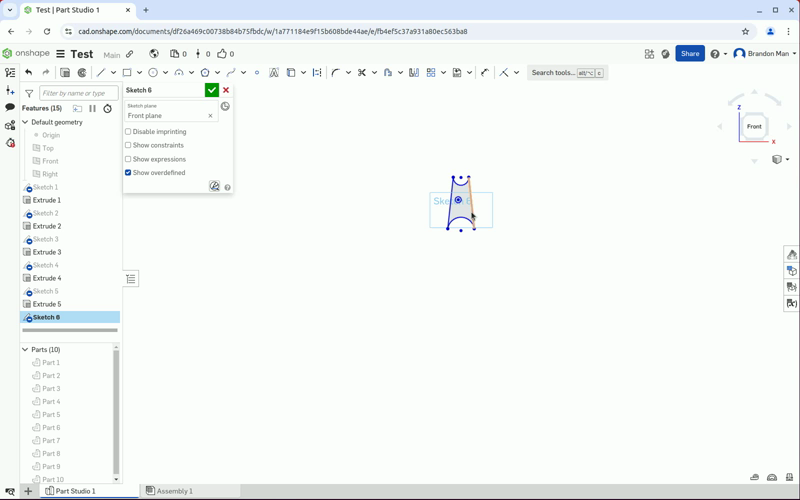
scroll(6)
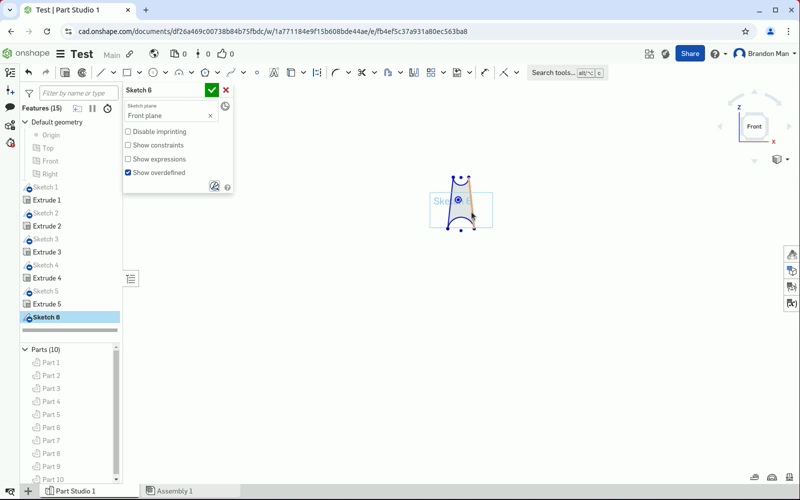
scroll(6)
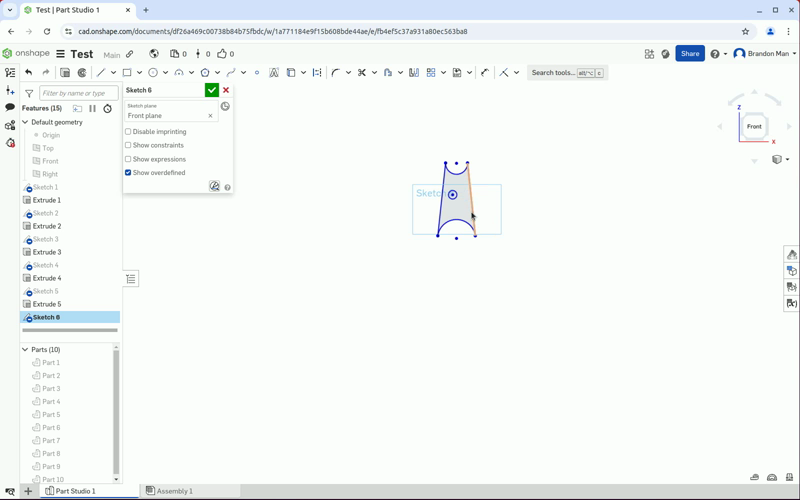
scroll(6)
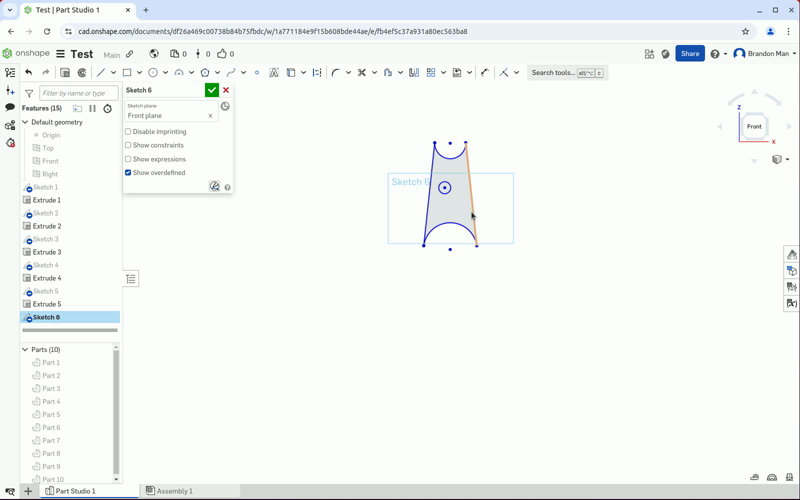
scroll(6)
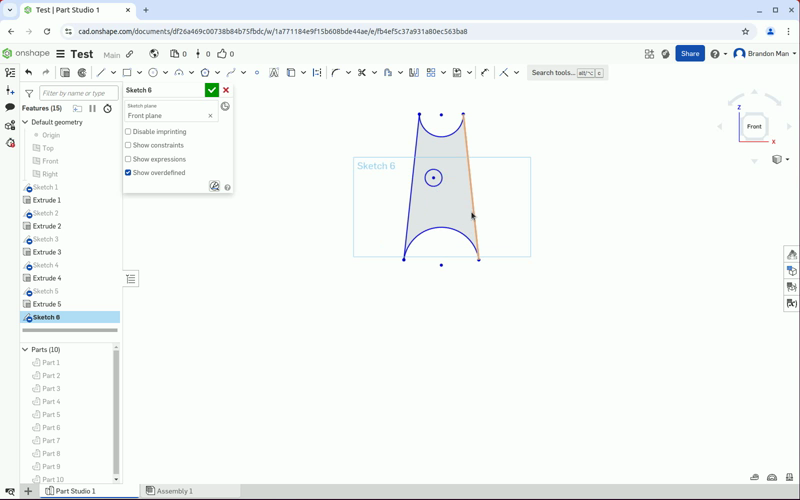
scroll(6)
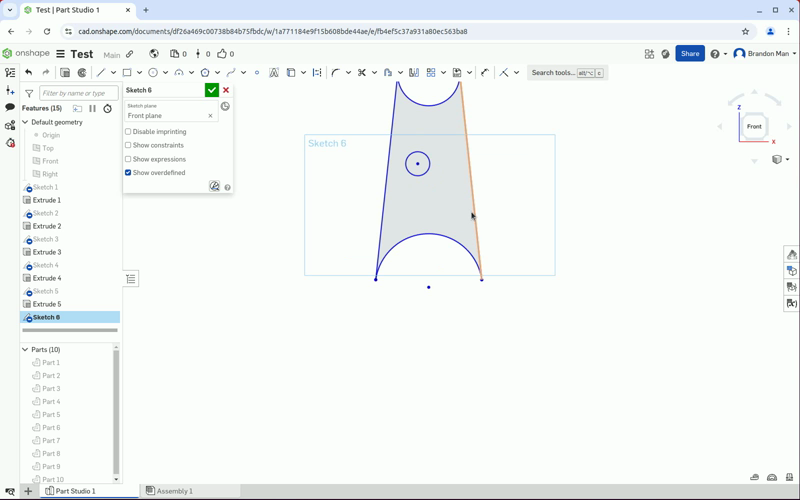
scroll(6)
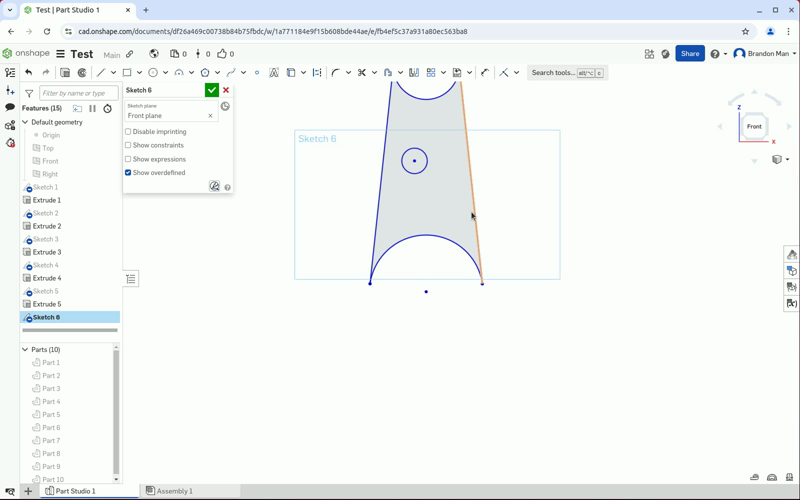
scroll(6)
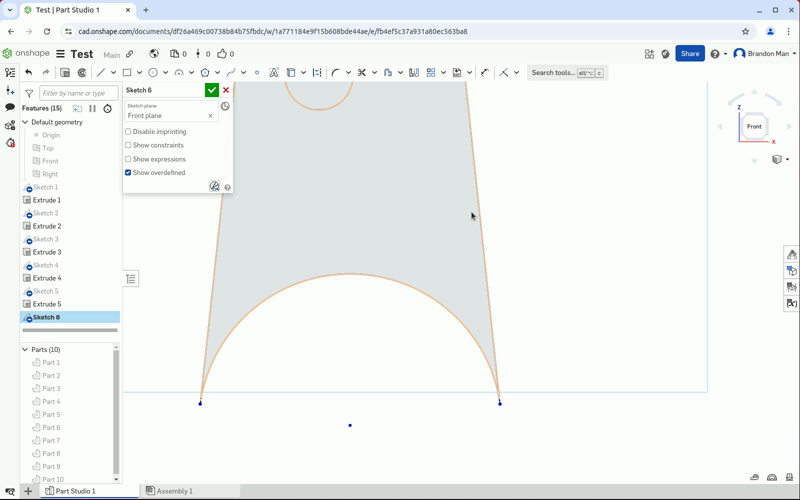
click(471, 211)
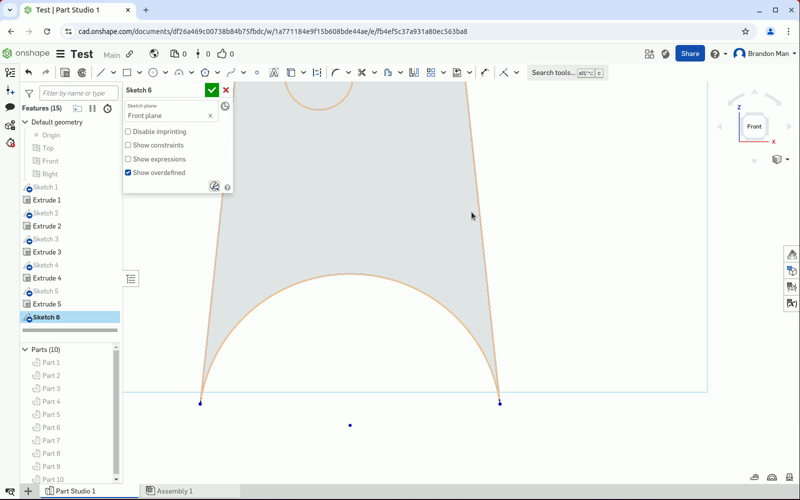
scroll(-6)
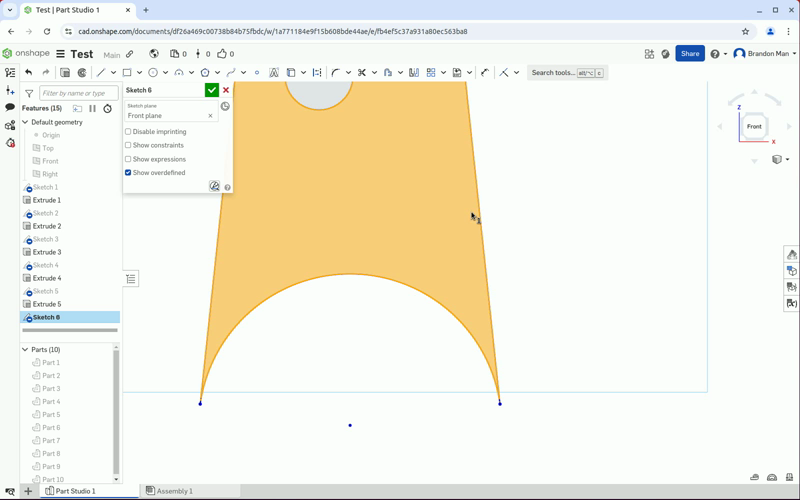
scroll(-6)
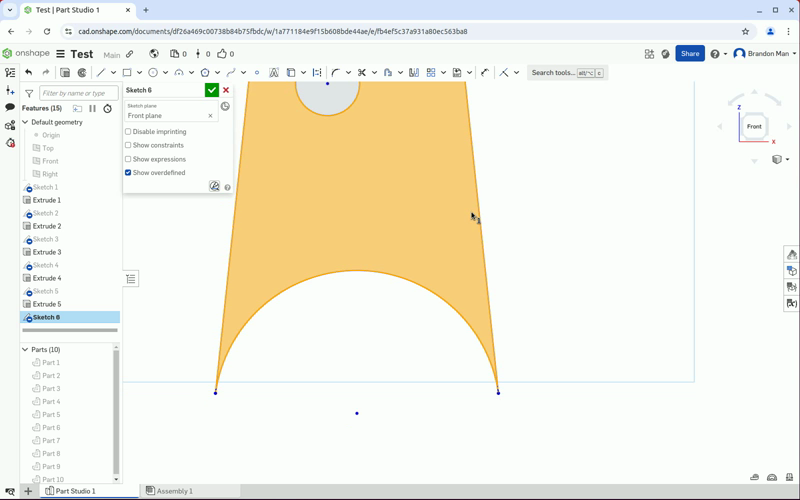
scroll(-6)
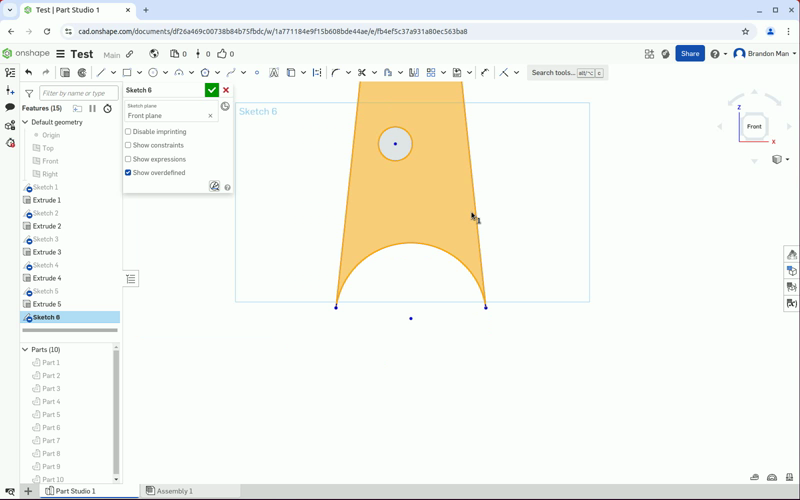
scroll(-6)
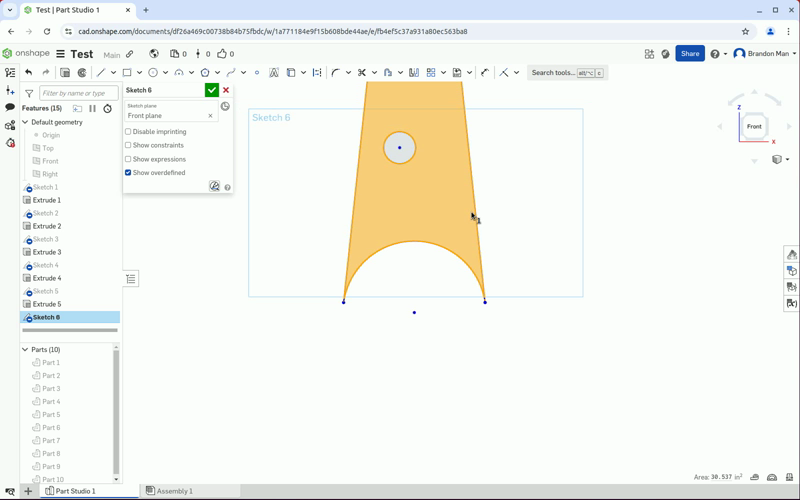
scroll(-6)
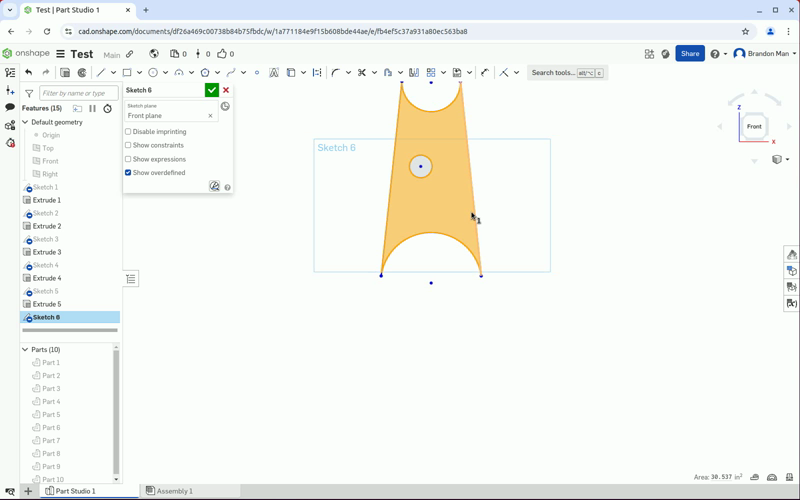
scroll(-6)
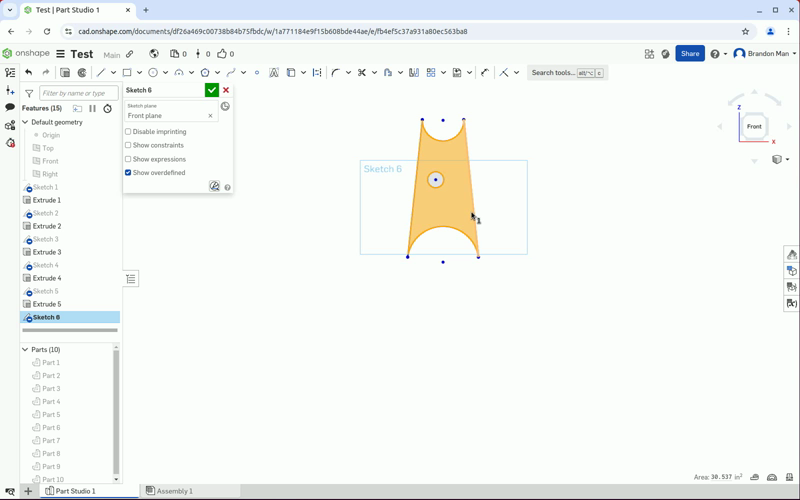
scroll(-6)
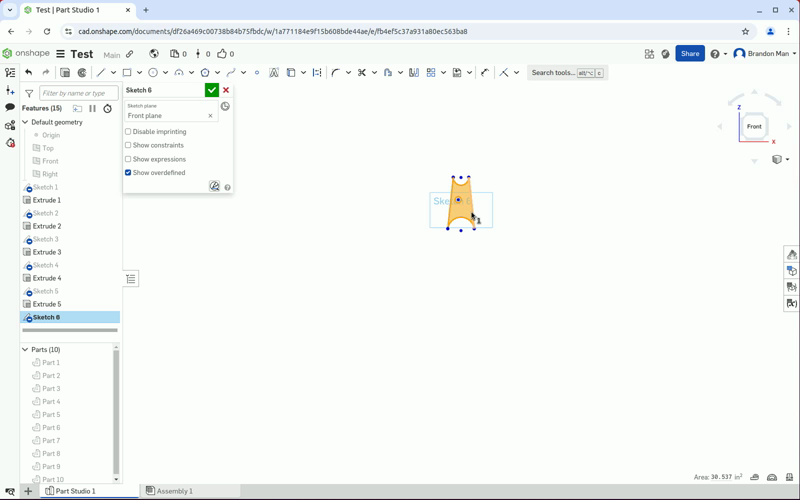
mouse_move(69, 352)
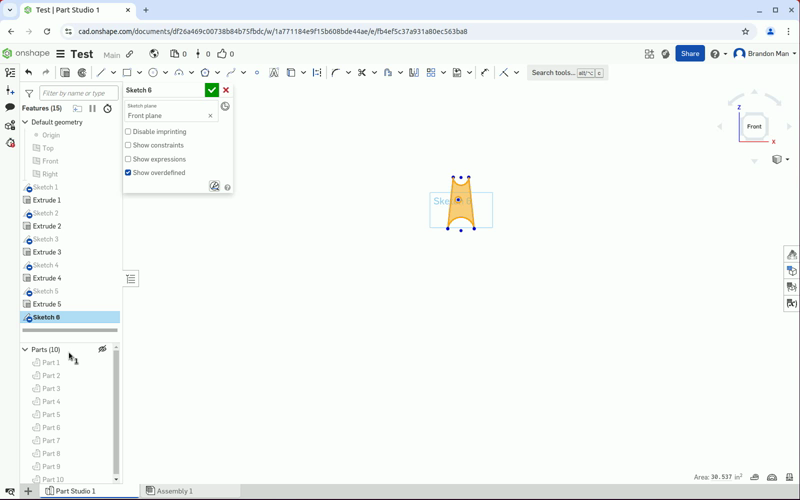
key(shift+y)
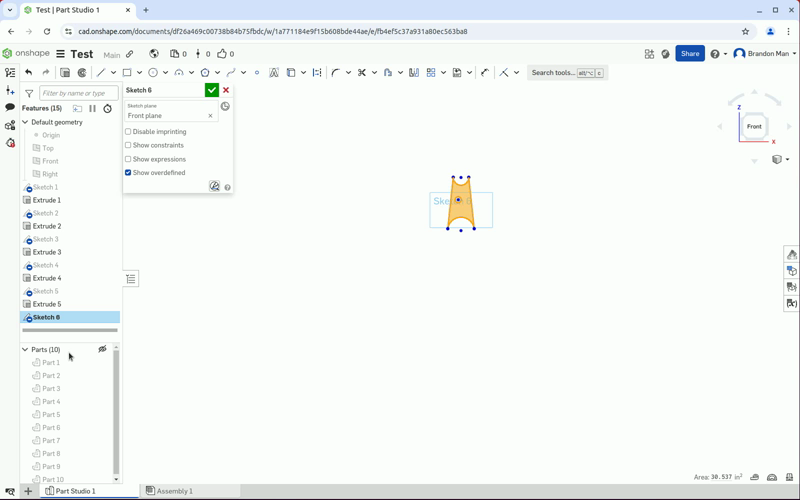
key(shift+e)
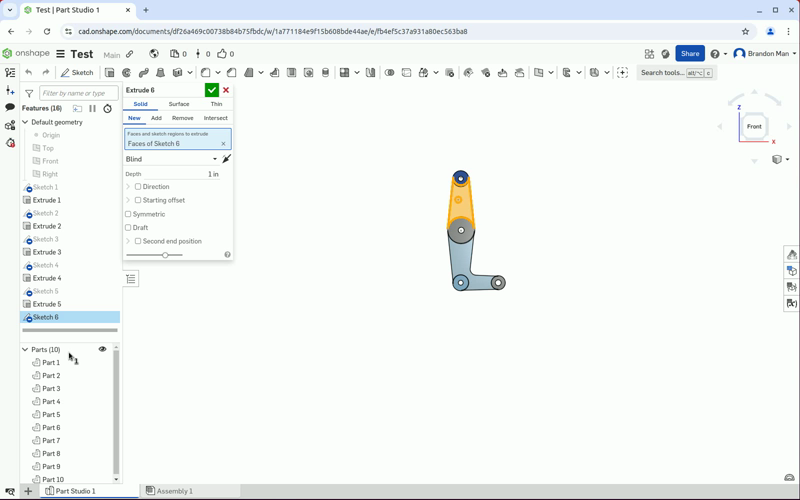
mouse_move(143, 106)
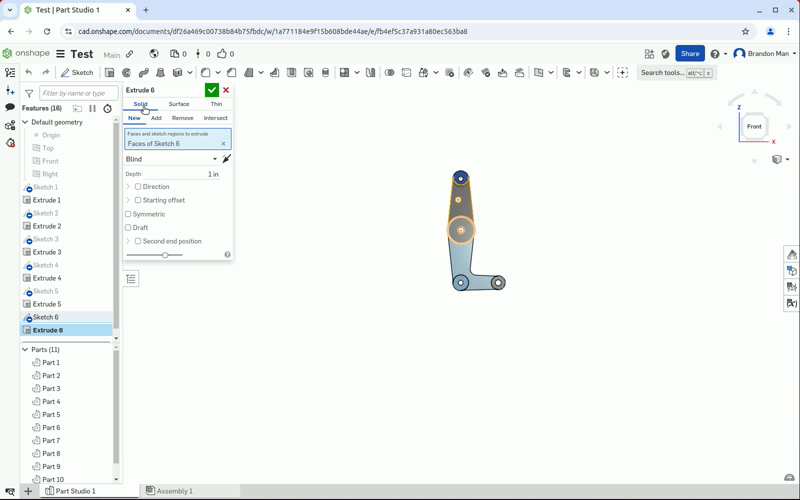
click(143, 106)
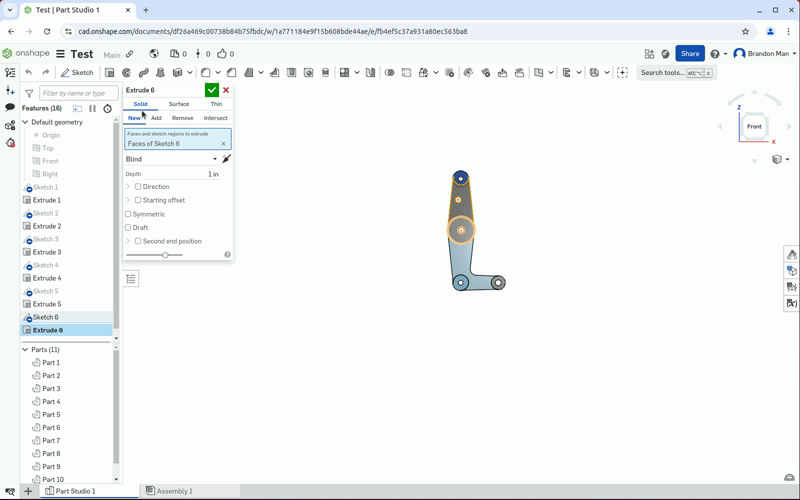
mouse_move(137, 120)
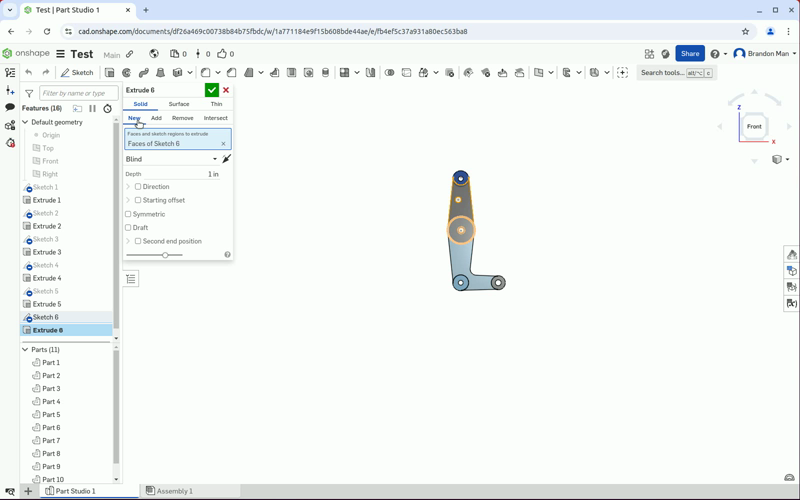
click(137, 120)
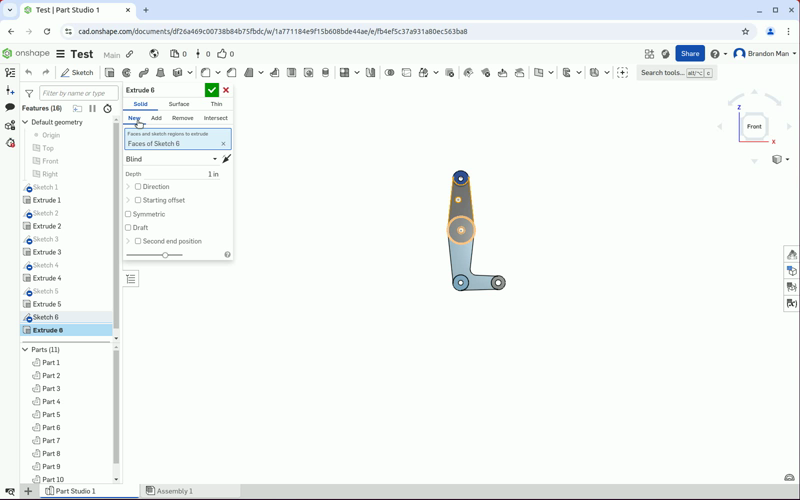
key(tab, 4)
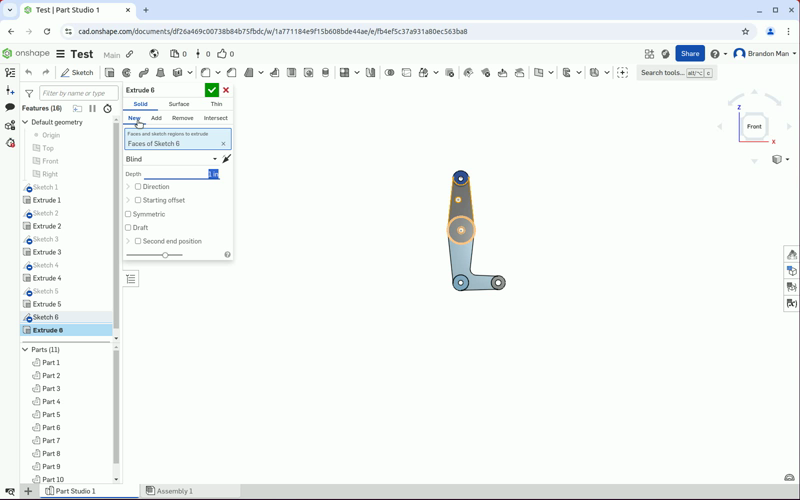
text(0.481)
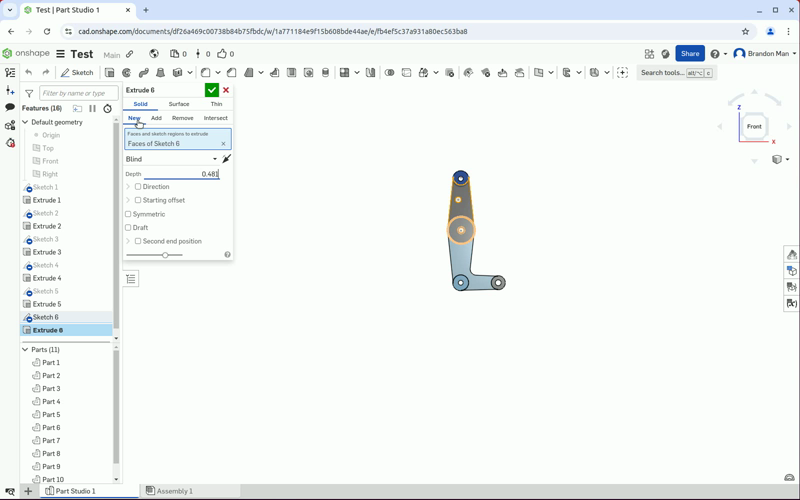
key(enter)
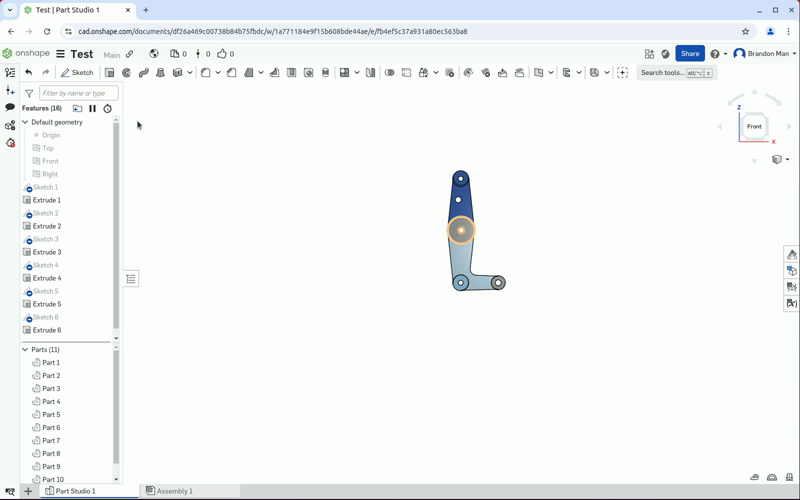
key(shift+h)
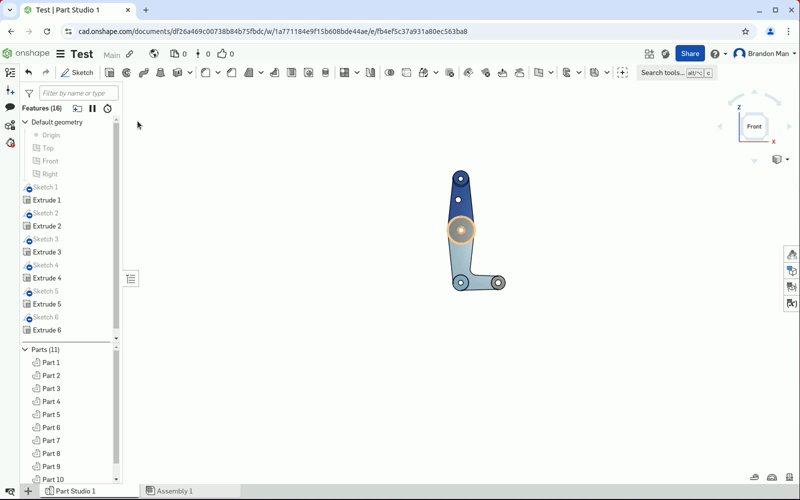
key(shift+h)
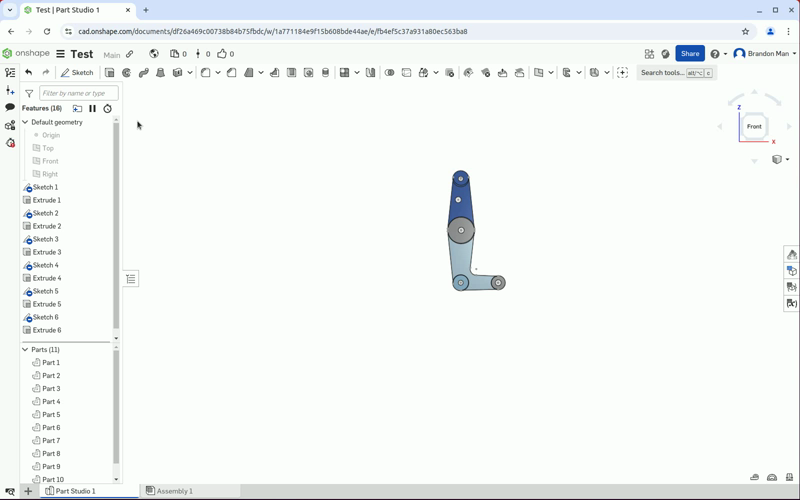
key(shift+7)
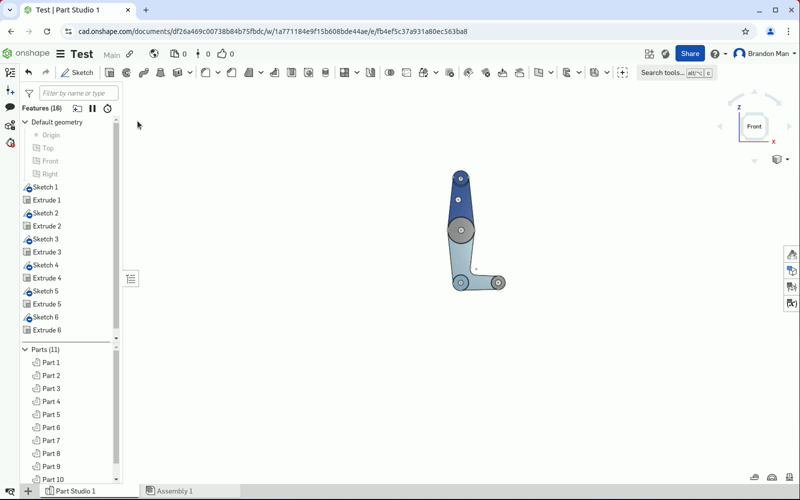
key(left, 2)
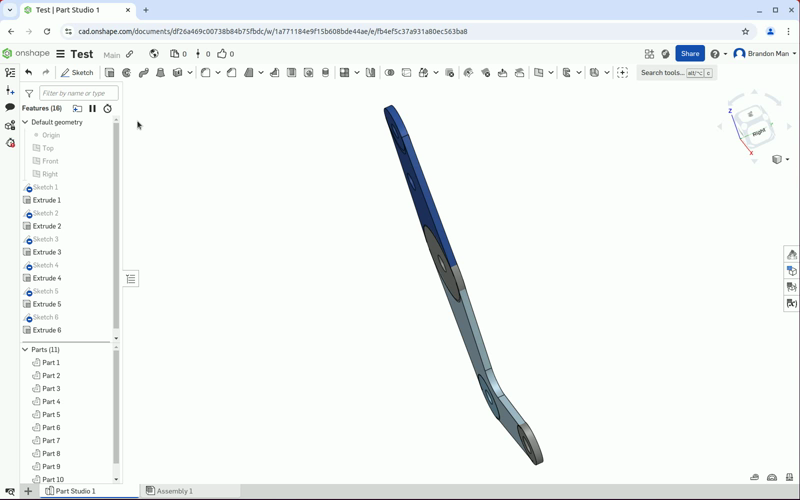
key(down, 2)
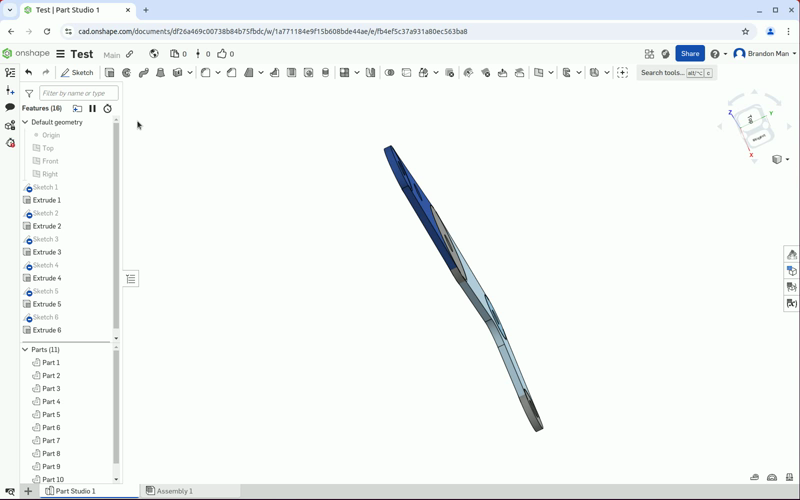
key(up, 2)
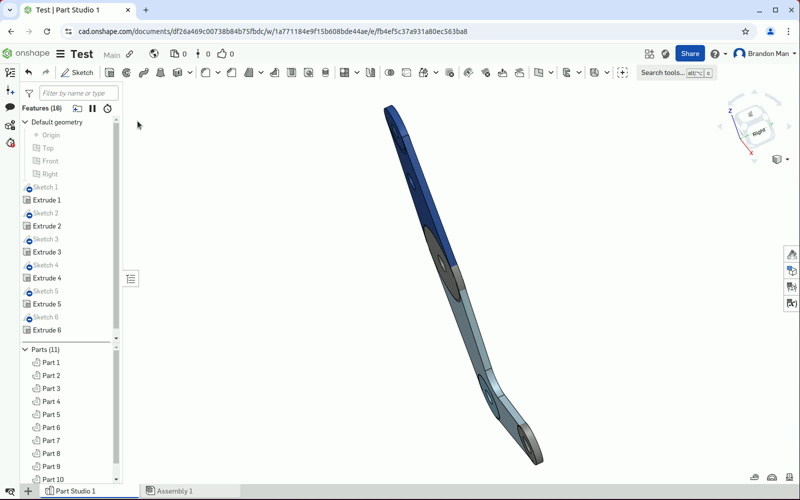
key(right, 2)
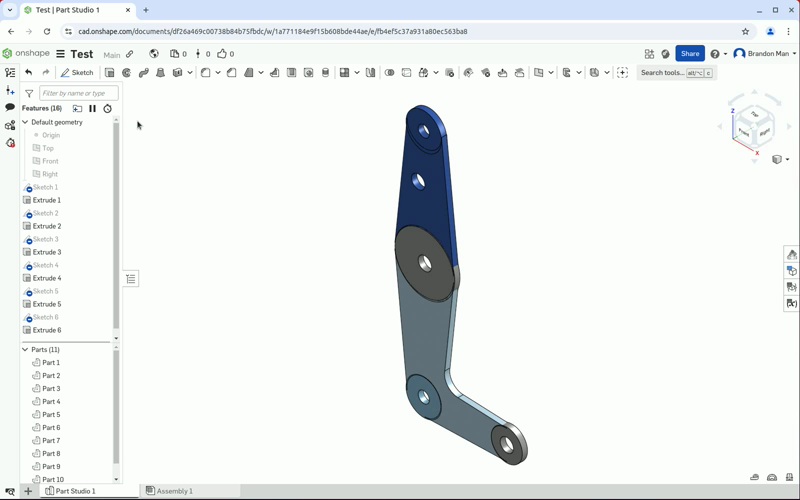
mouse_move(69, 189)
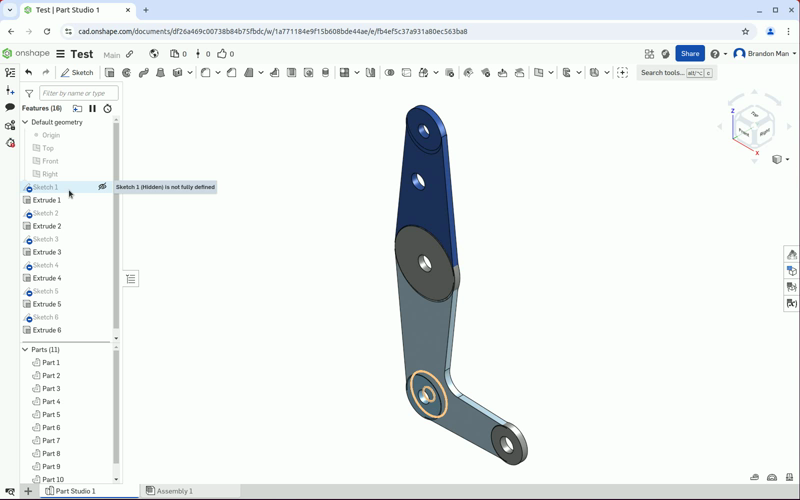
click(69, 189)